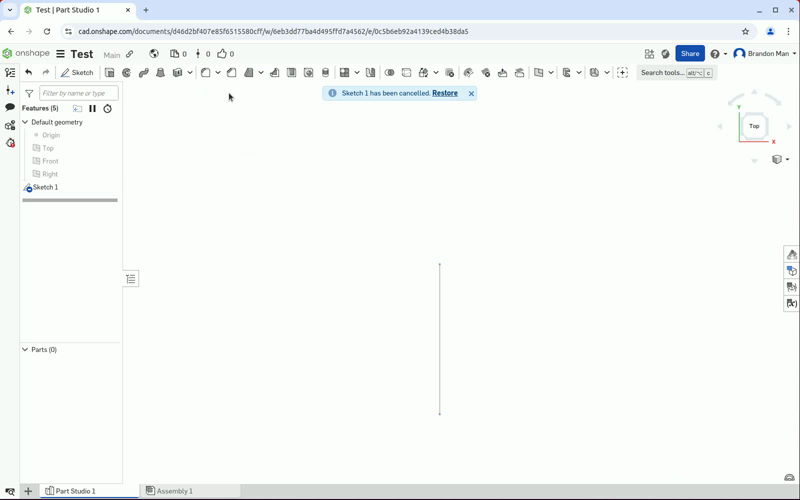
key(shift+h)
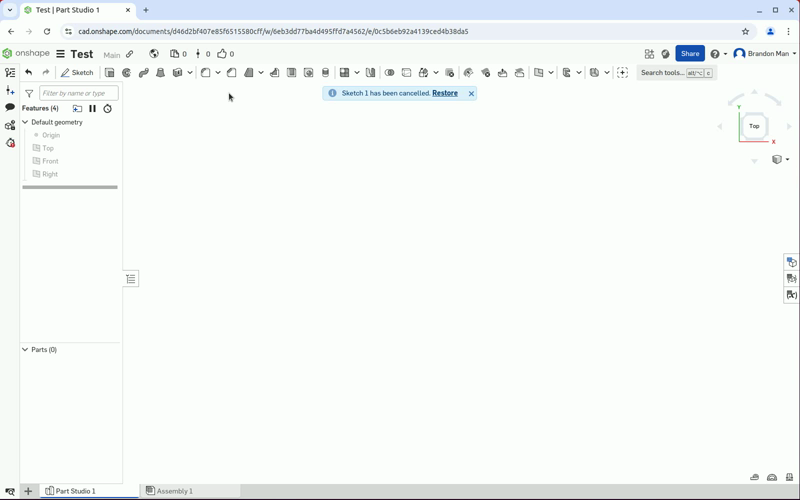
mouse_move(73, 352)
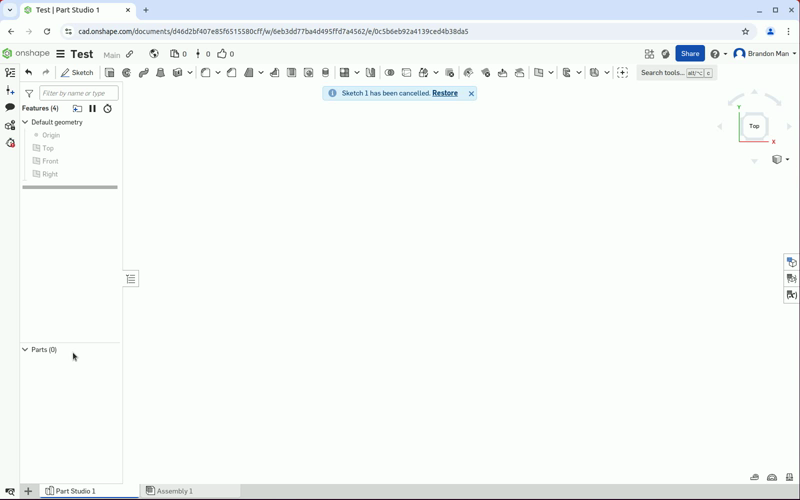
key(y)
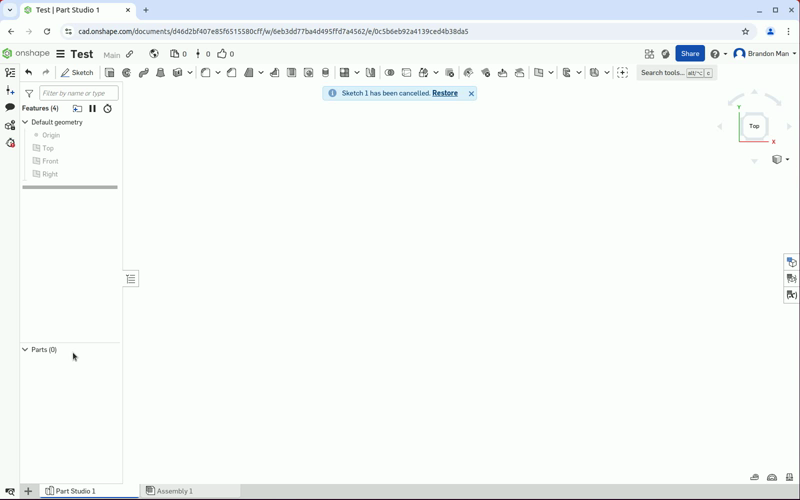
key(shift+p)
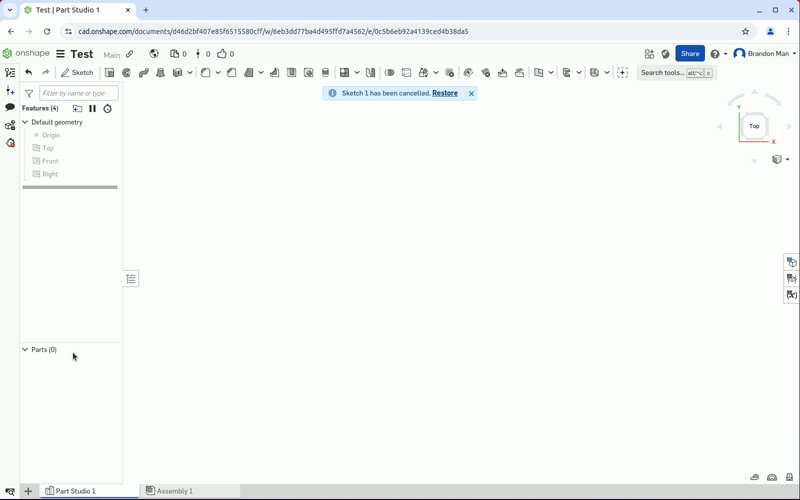
key(space)
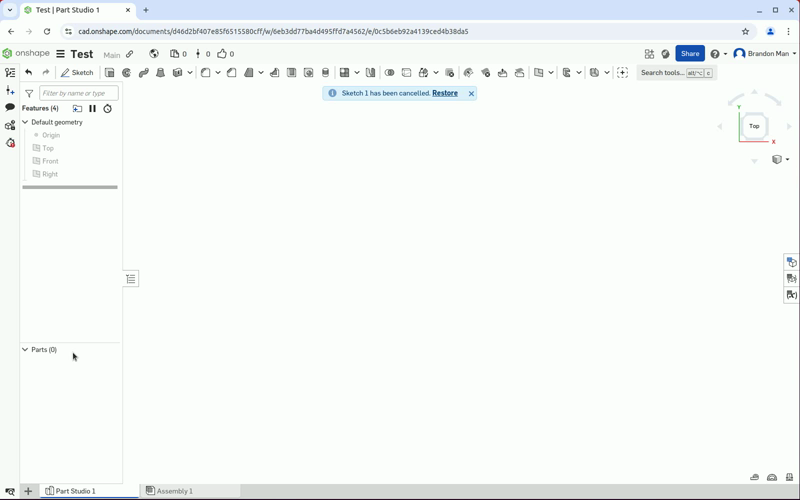
key_down(shift)
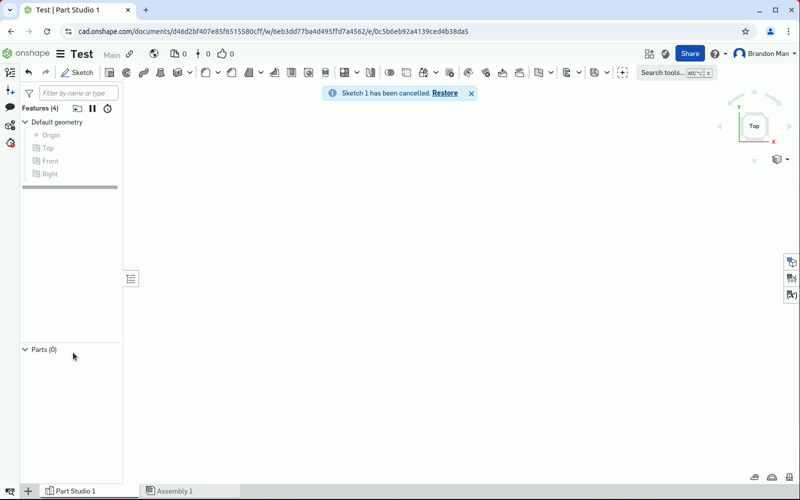
key(up)
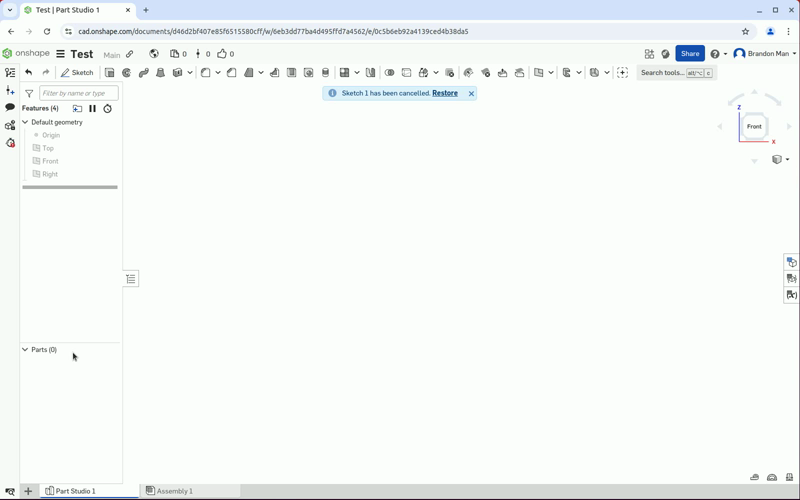
key_up(shift)
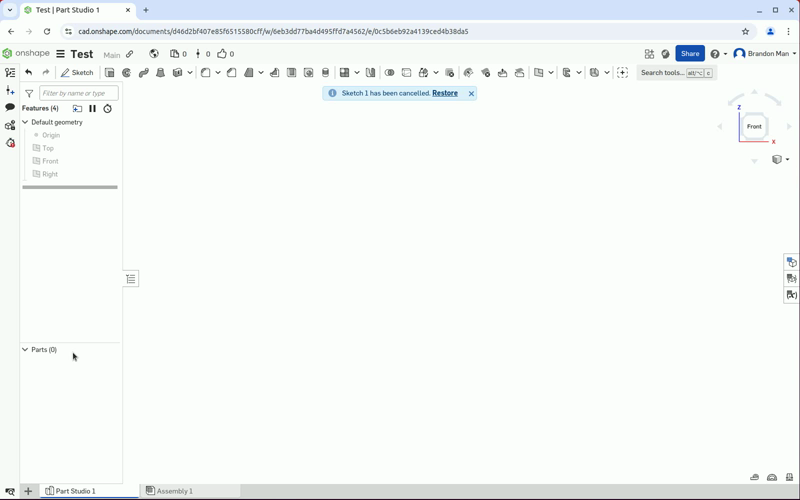
mouse_move(73, 352)
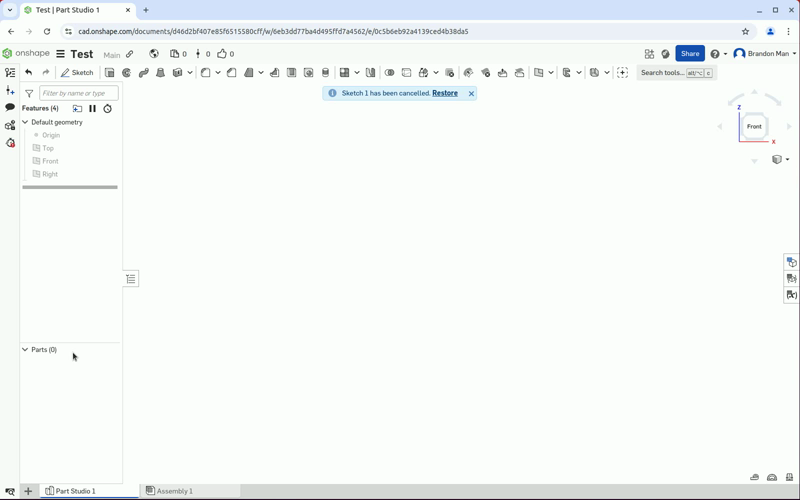
key(shift+y)
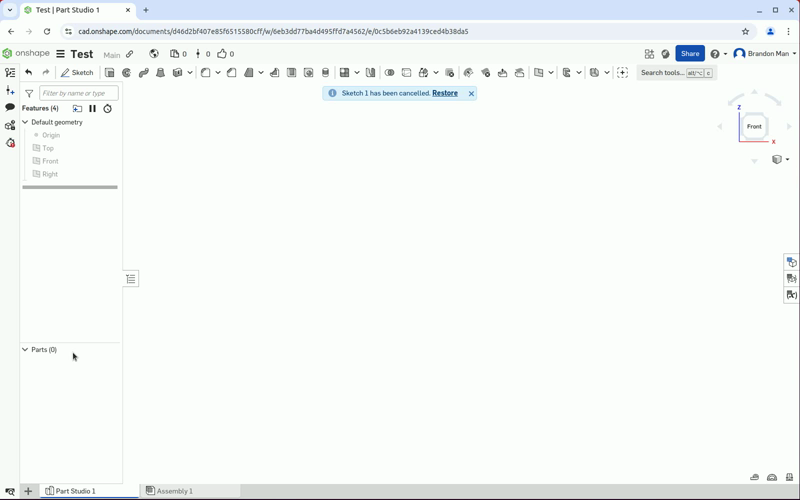
key(shift+s)
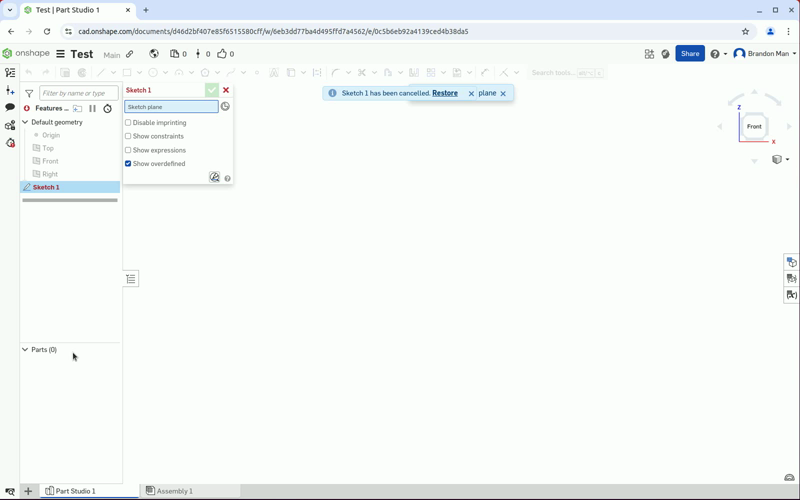
mouse_move(73, 163)
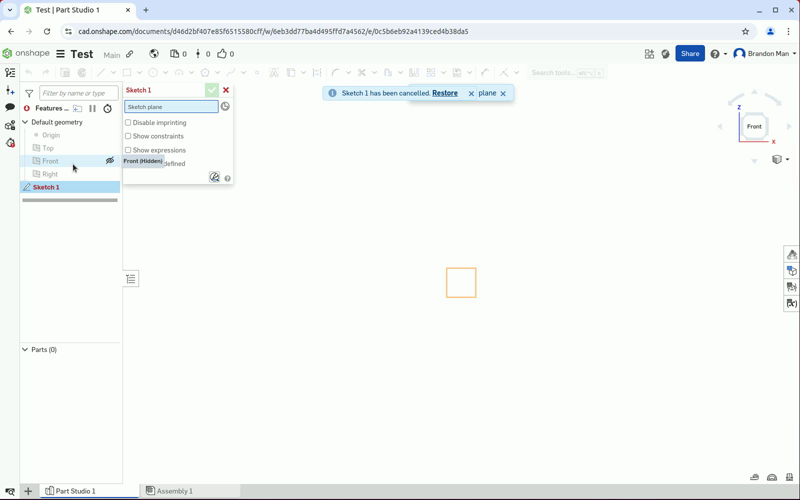
click(73, 163)
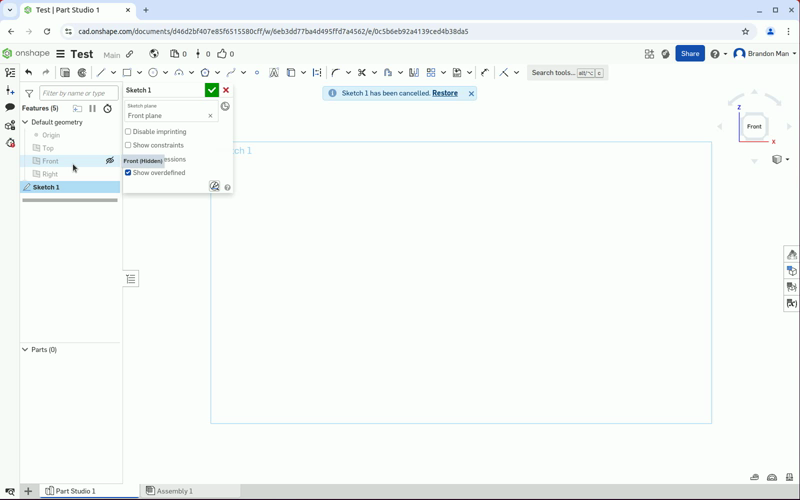
mouse_move(73, 352)
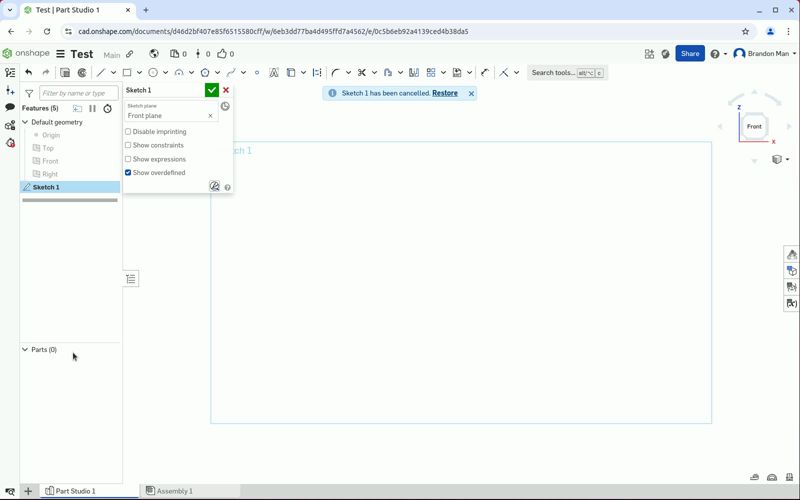
key(y)
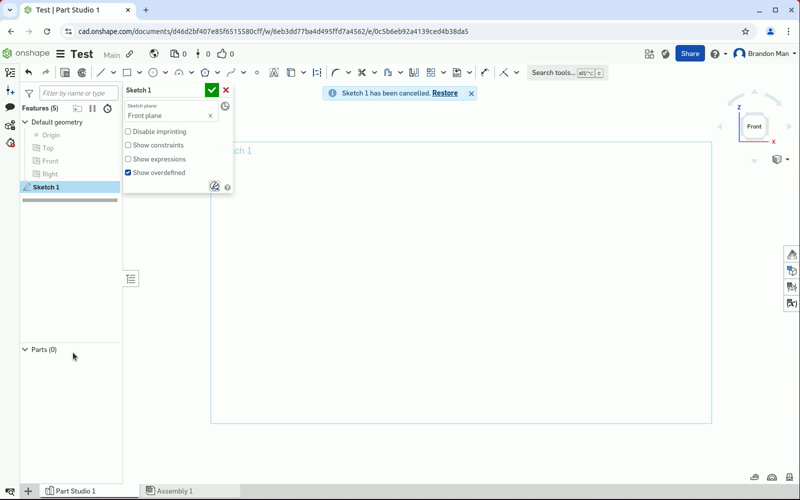
key(l)
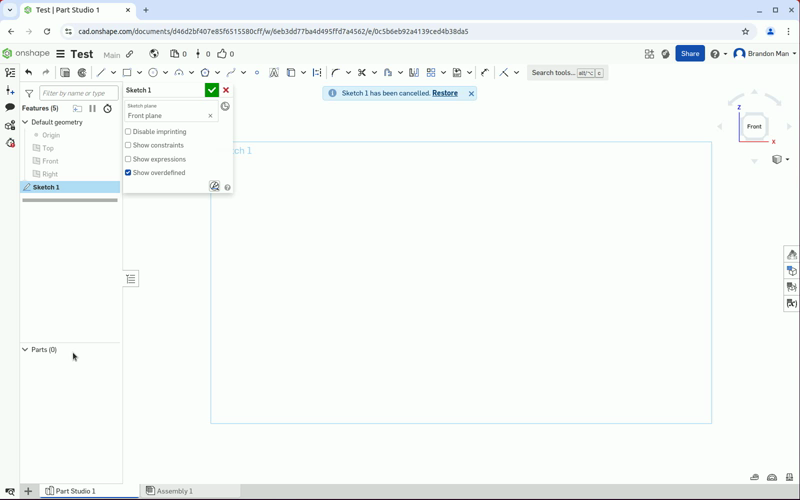
key_down(shift)
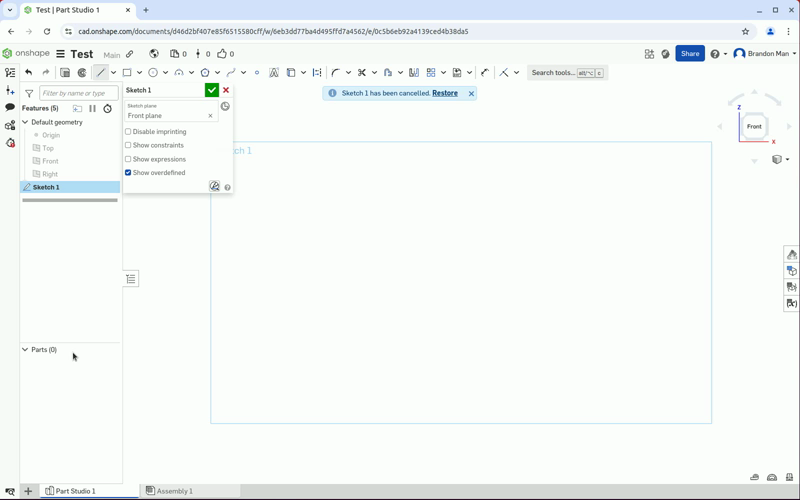
mouse_move(348, 330)
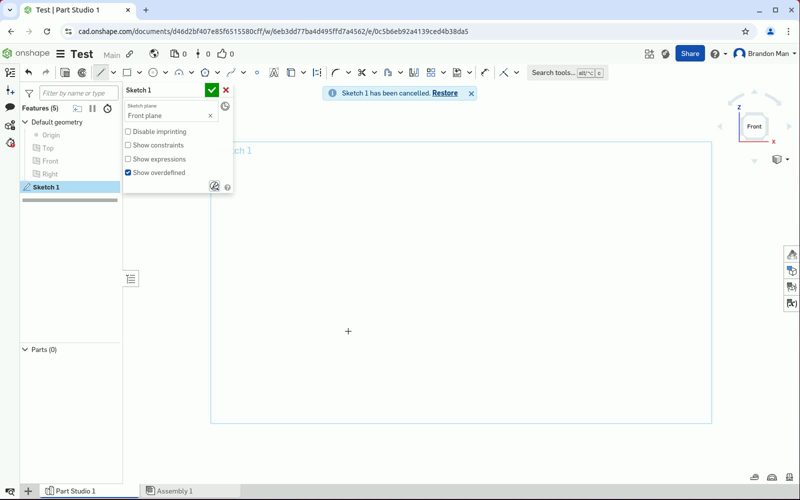
click(348, 330)
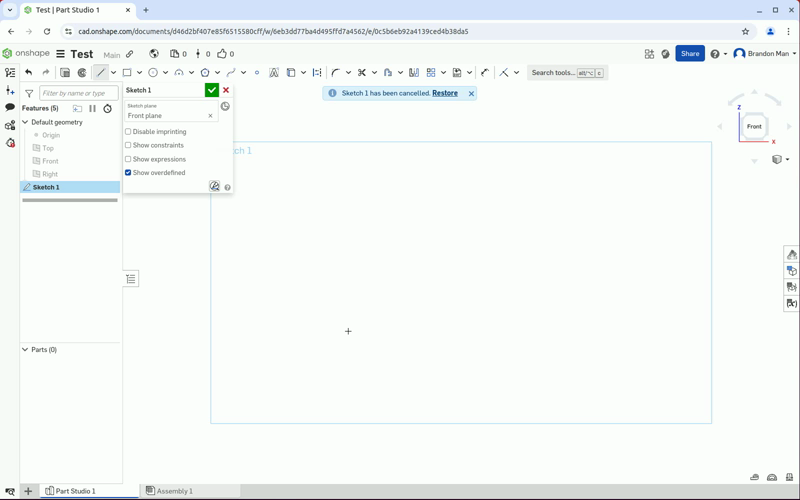
key_up(shift)
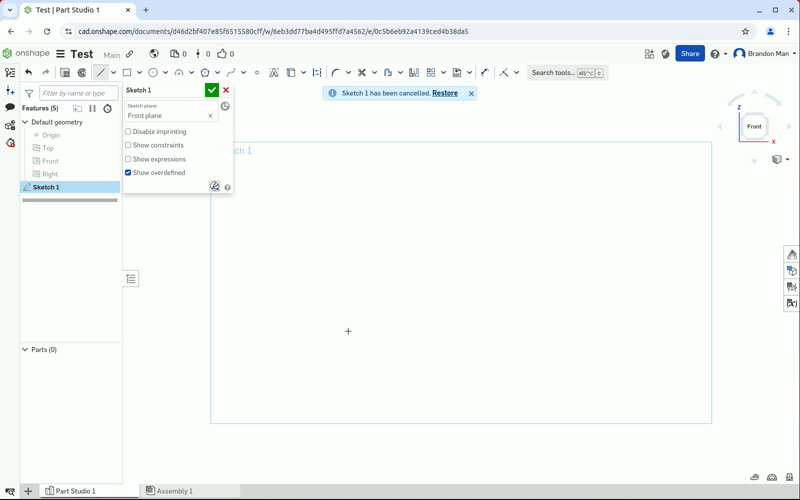
key_down(shift)
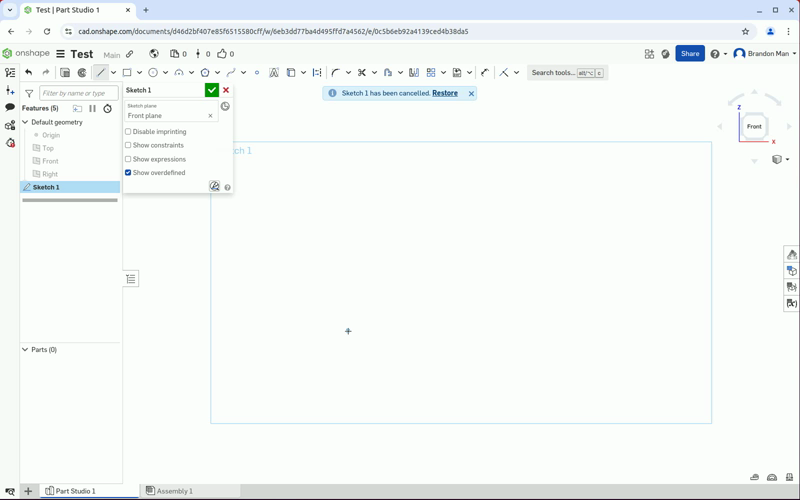
mouse_move(495, 330)
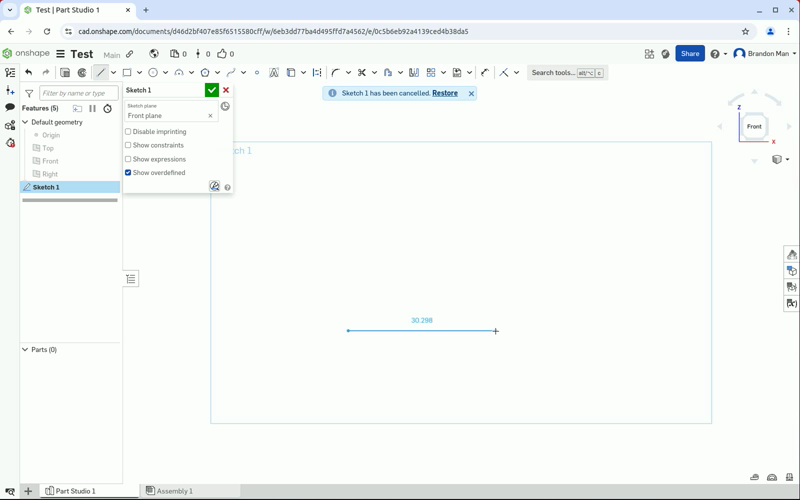
click(495, 330)
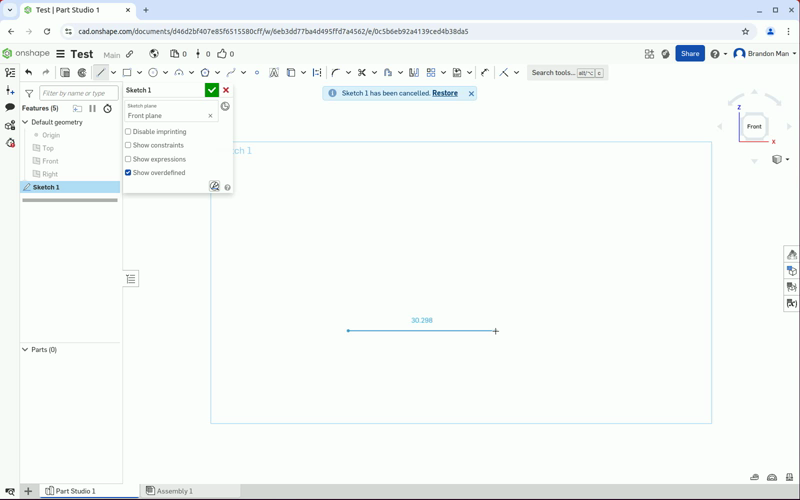
key_up(shift)
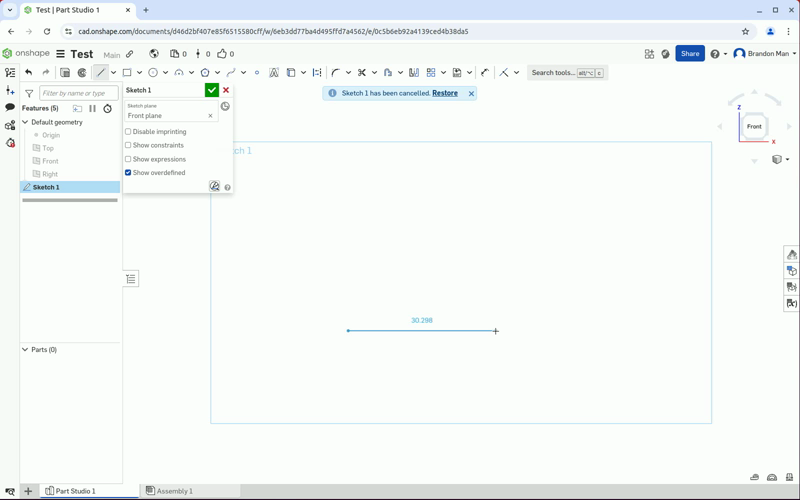
key_down(shift)
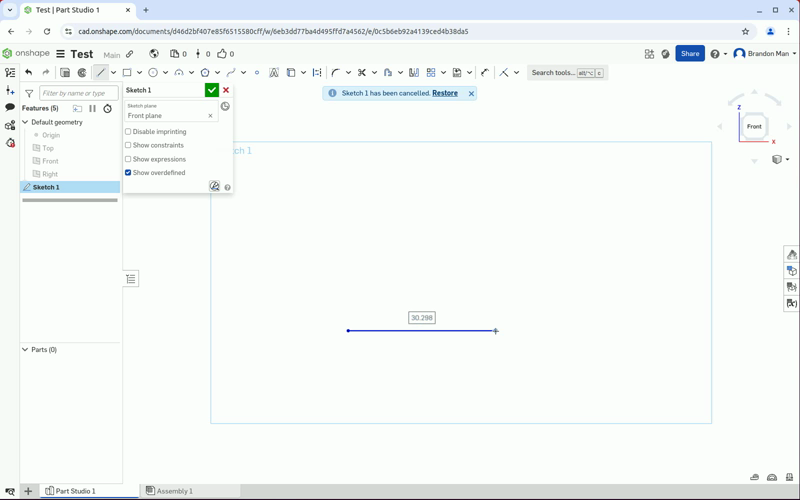
mouse_move(495, 256)
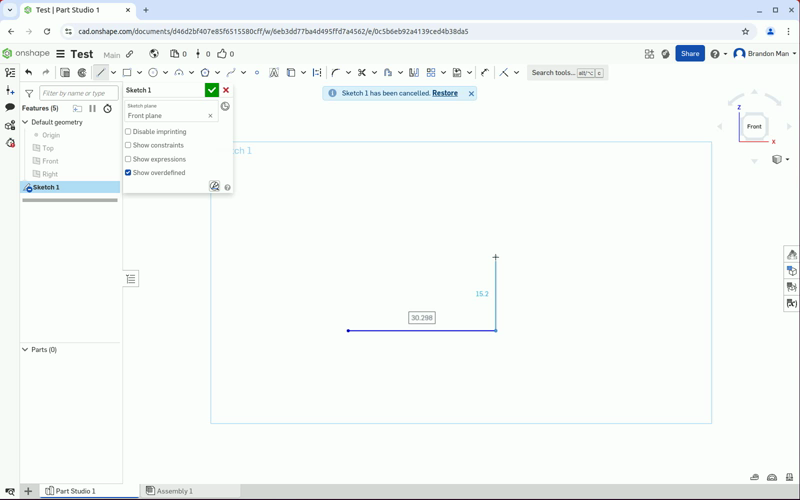
click(495, 256)
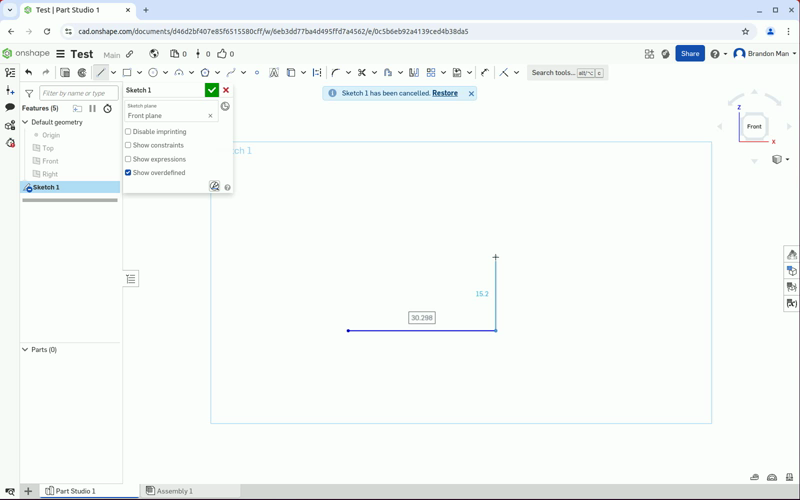
key_up(shift)
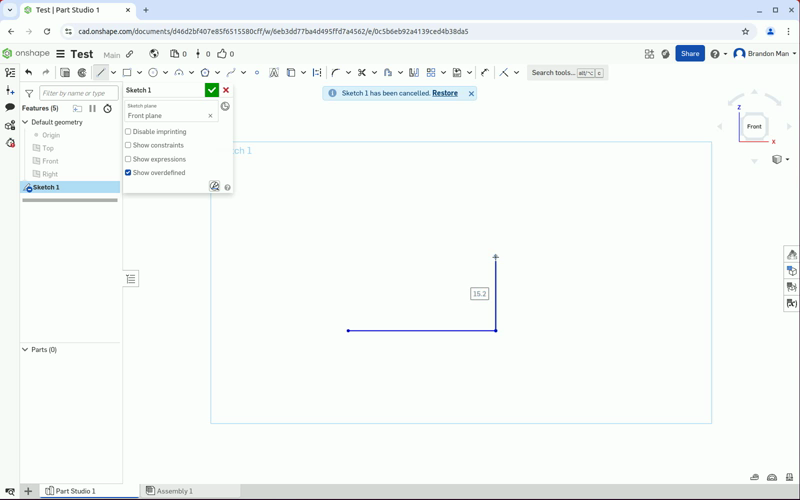
key_down(shift)
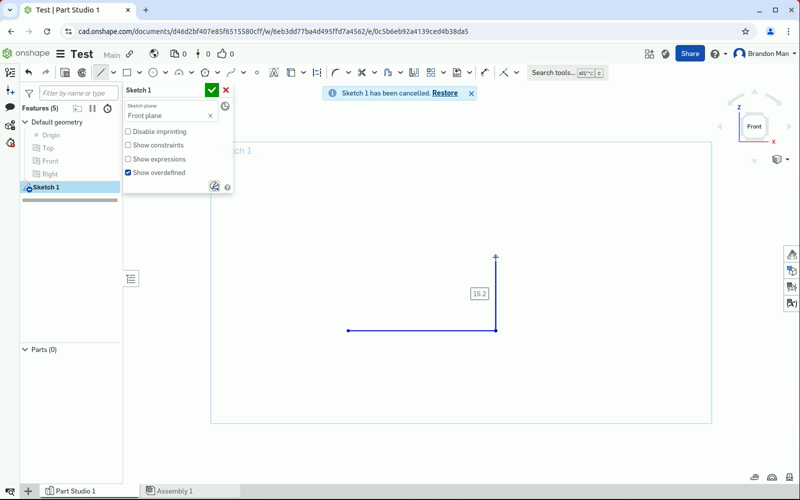
mouse_move(348, 256)
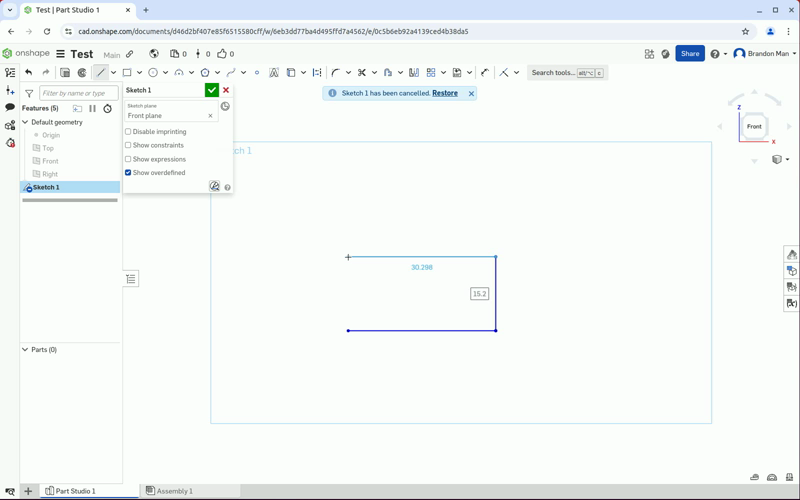
click(348, 256)
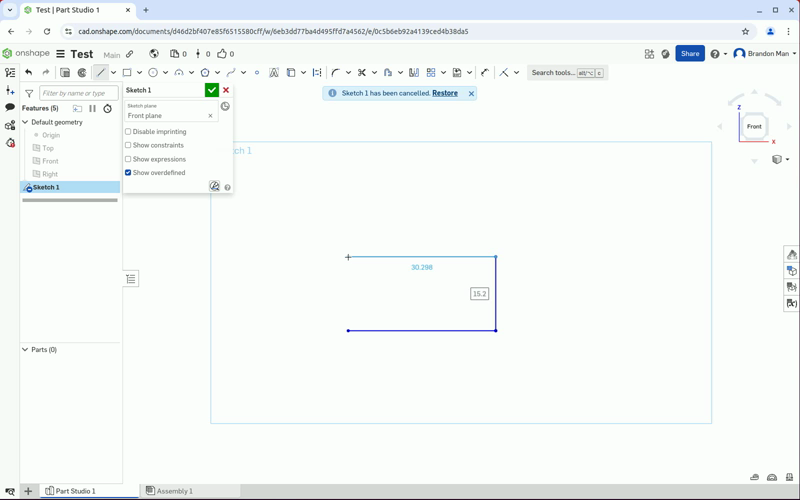
key_up(shift)
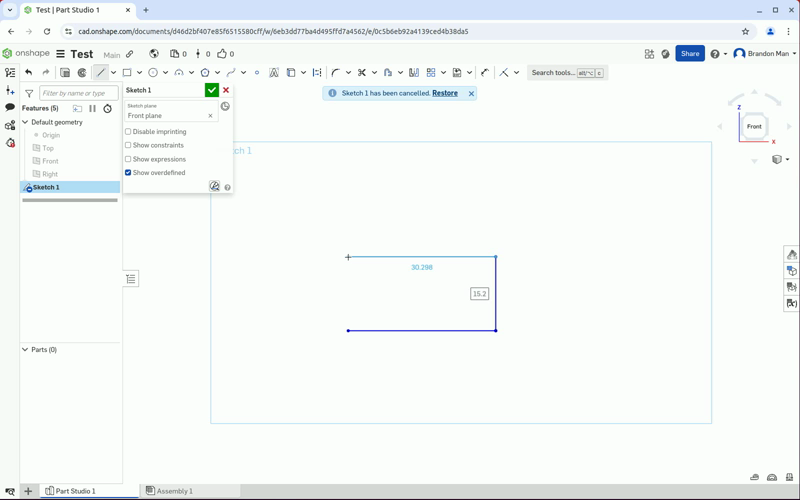
key_down(shift)
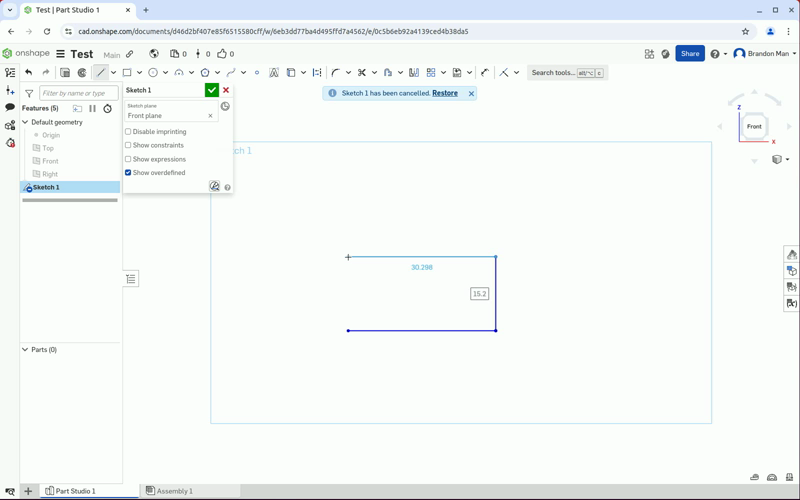
mouse_move(348, 330)
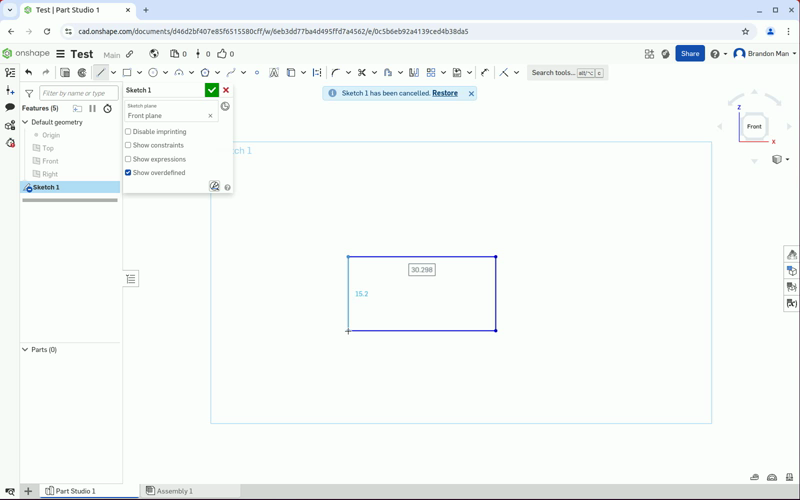
key_up(shift)
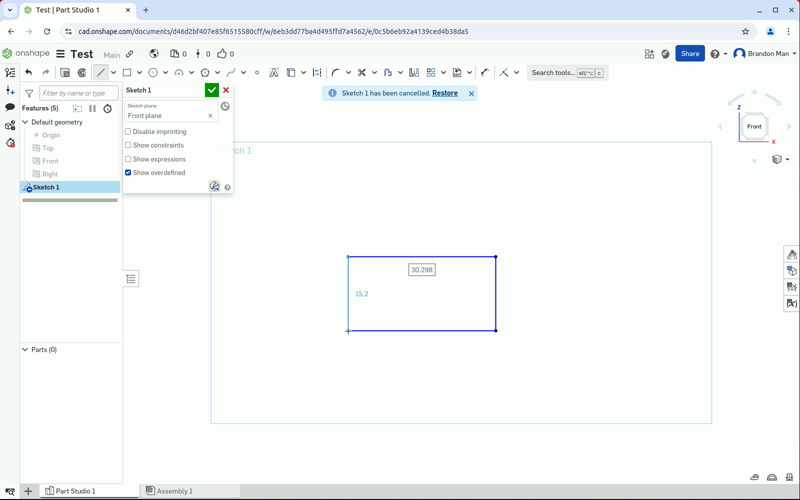
click(348, 330)
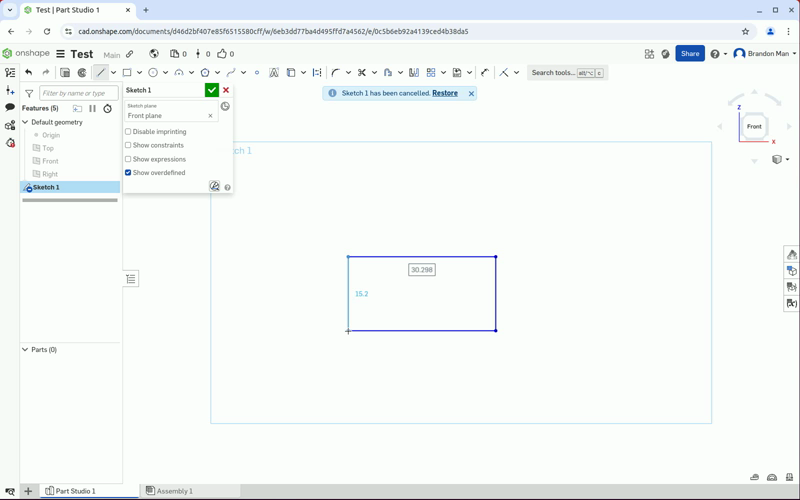
key(esc)
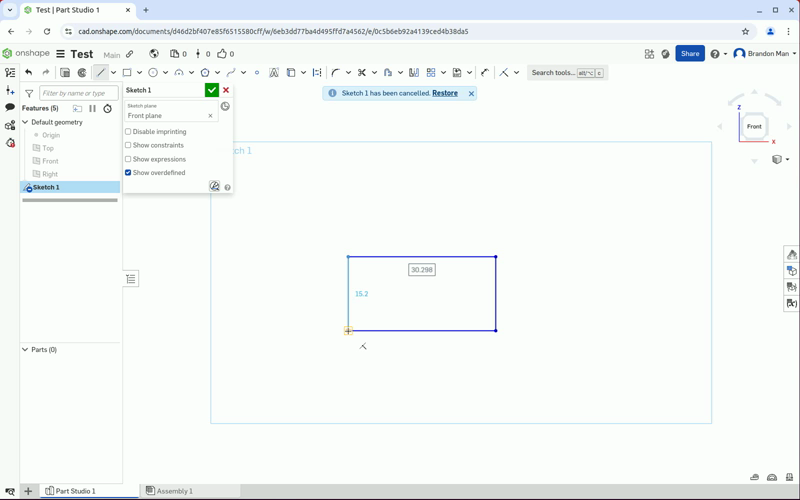
mouse_move(483, 264)
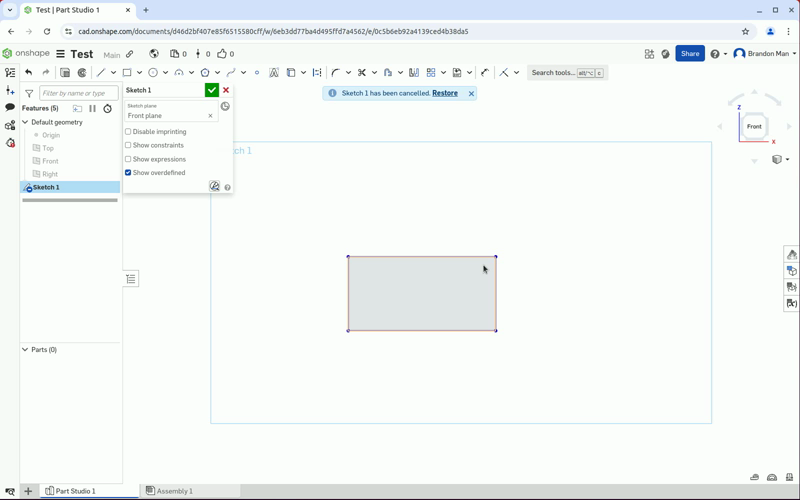
click(483, 264)
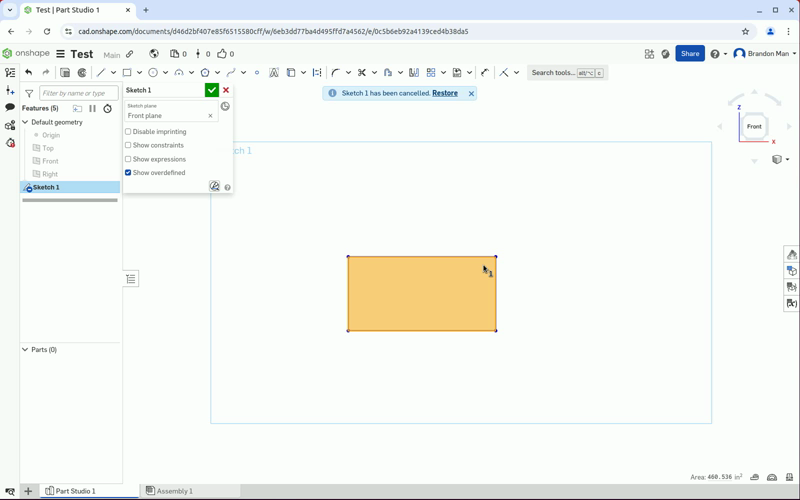
mouse_move(73, 352)
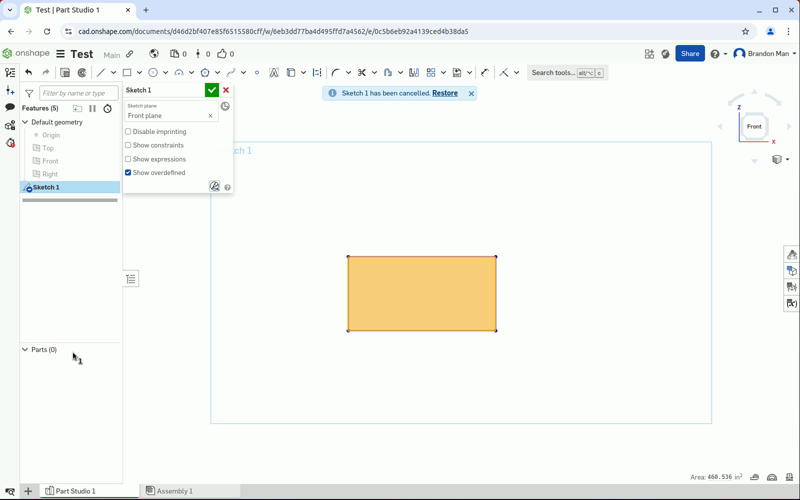
key(shift+y)
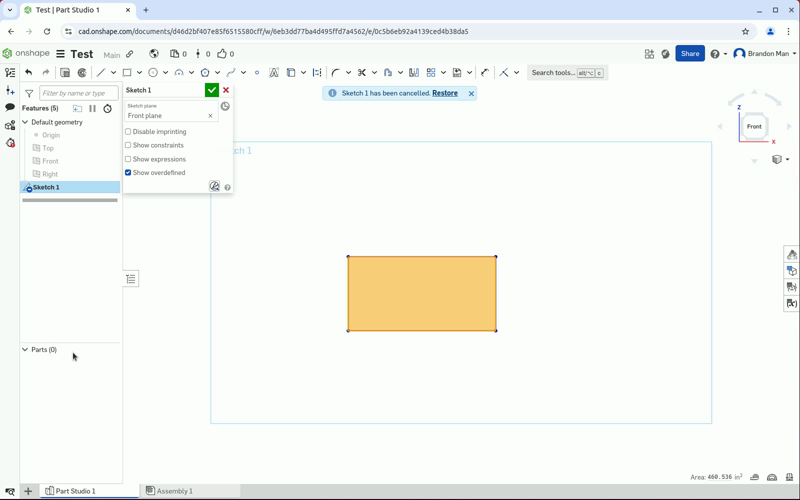
key(shift+e)
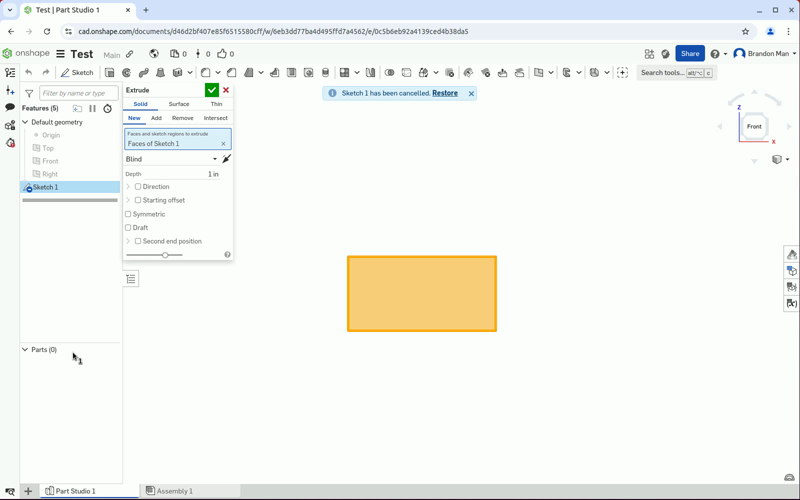
mouse_move(143, 106)
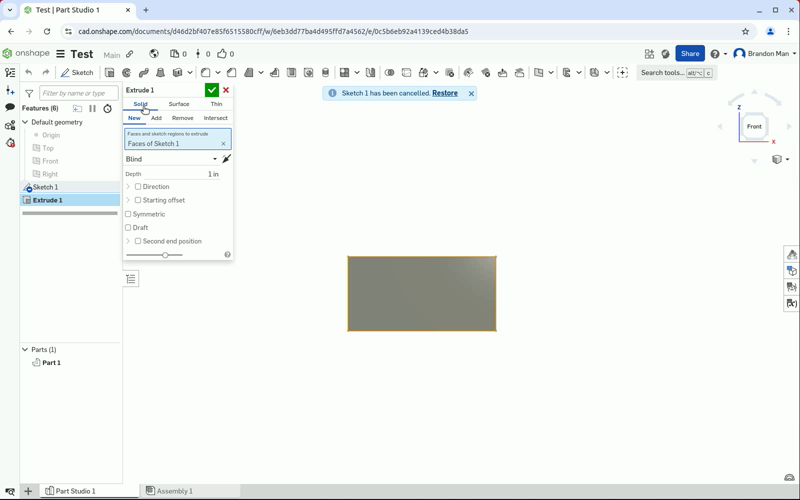
click(143, 106)
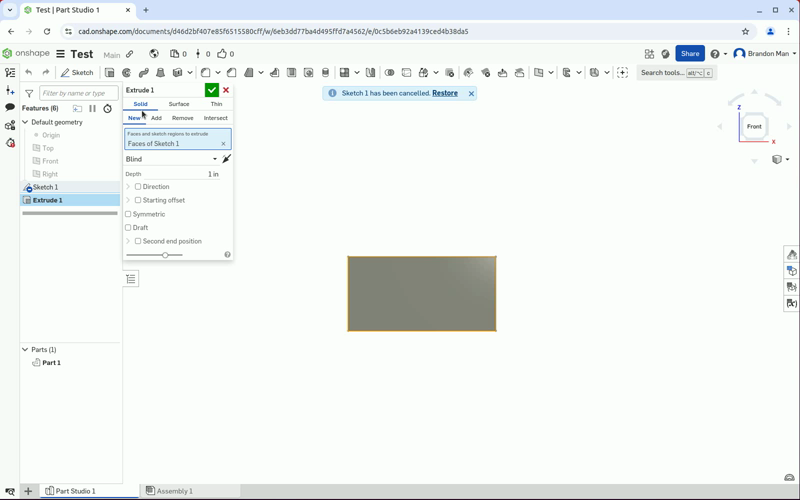
mouse_move(137, 120)
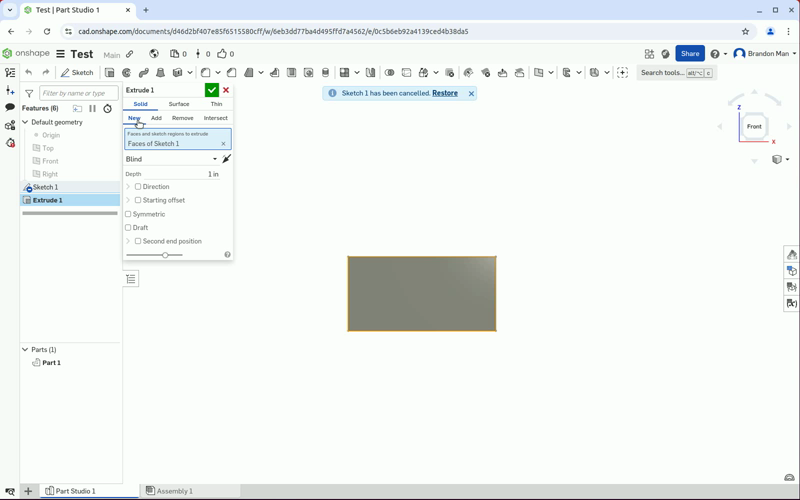
click(137, 120)
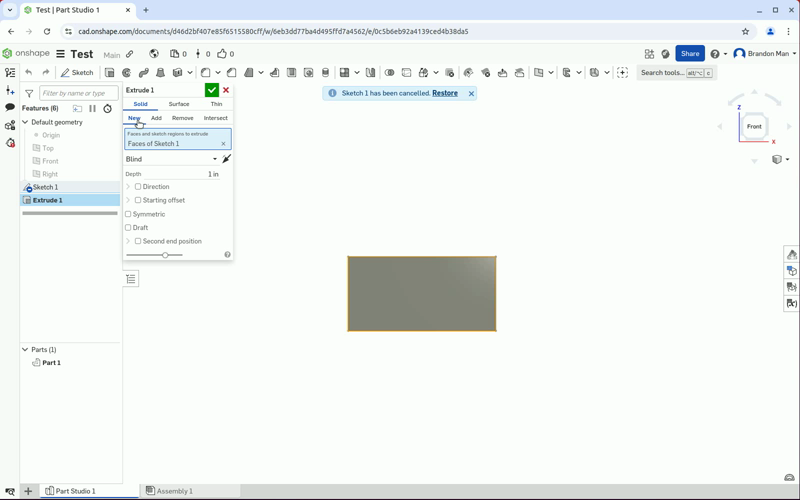
key(tab, 4)
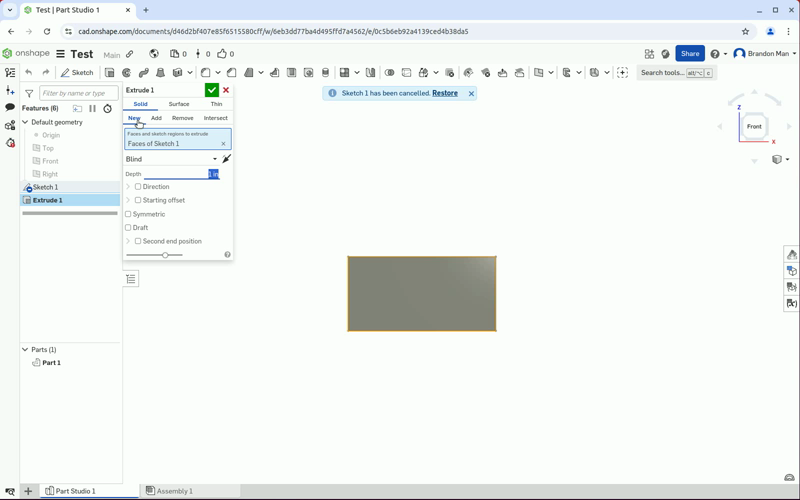
text(15.646)
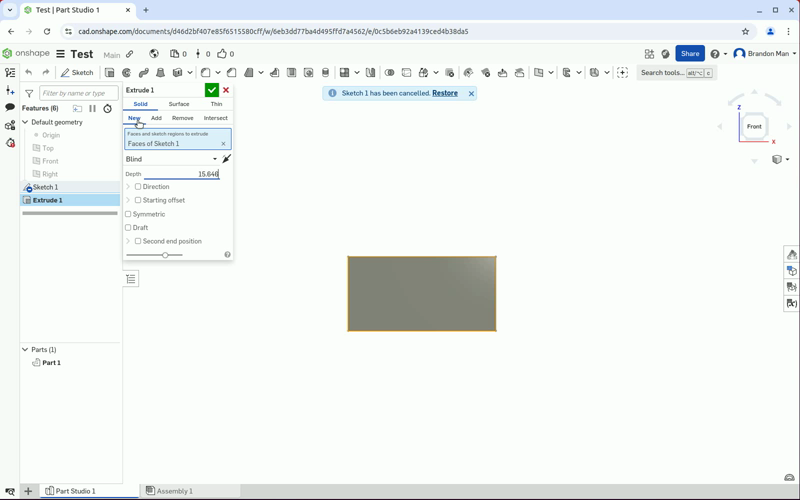
key(enter)
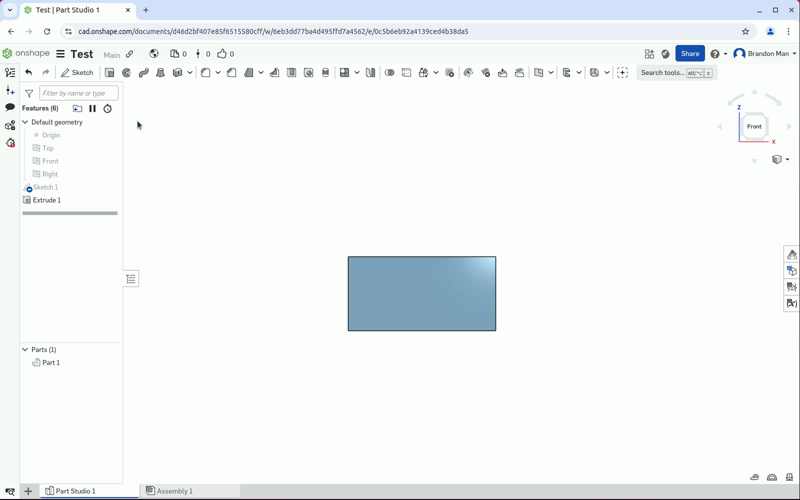
key(shift+h)
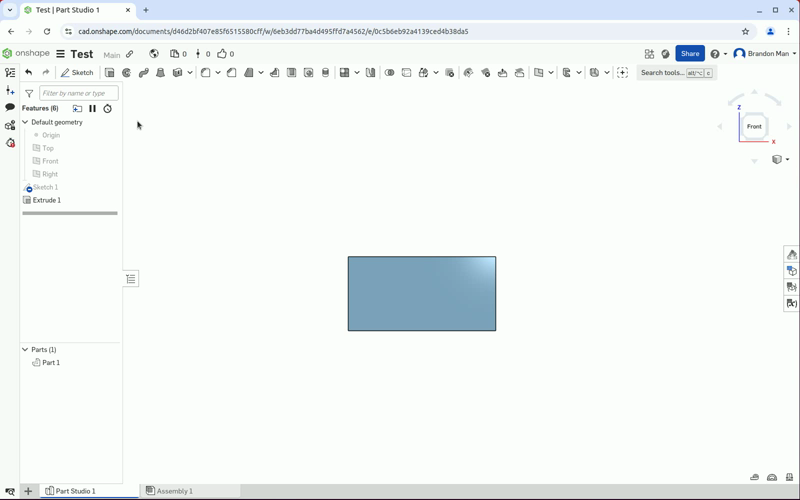
key(shift+h)
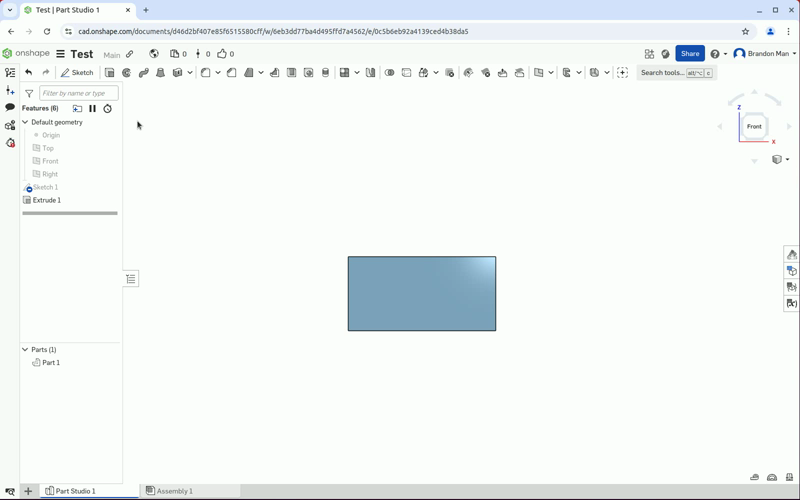
mouse_move(73, 189)
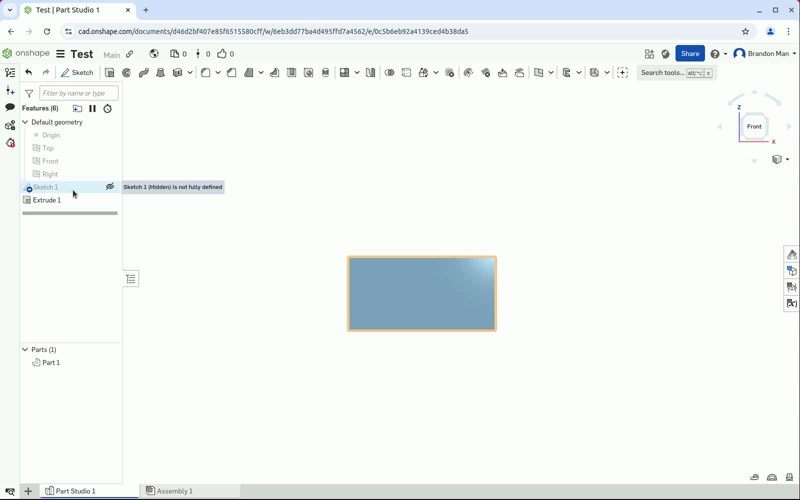
click(73, 189)
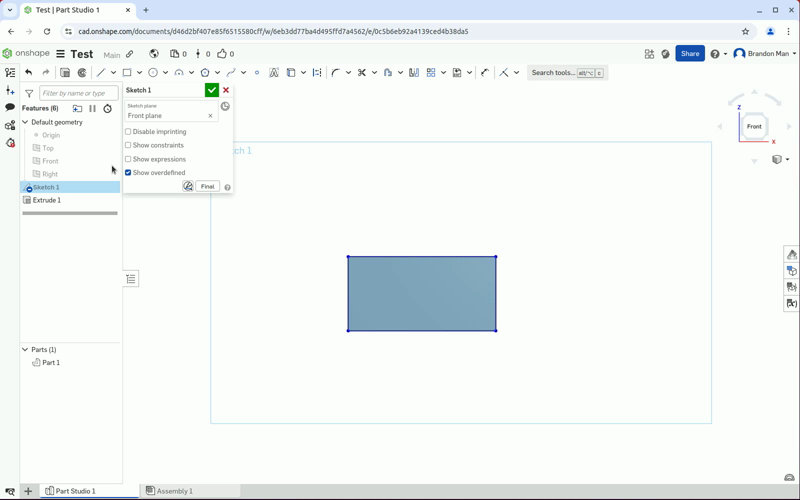
mouse_move(229, 92)
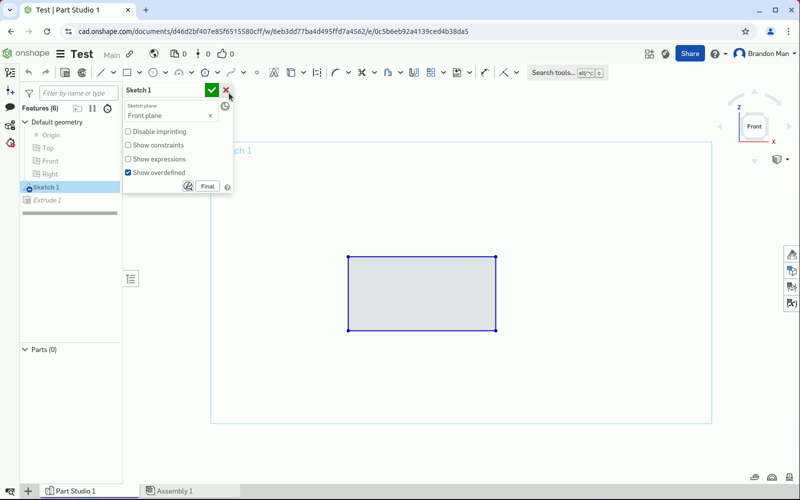
click(229, 92)
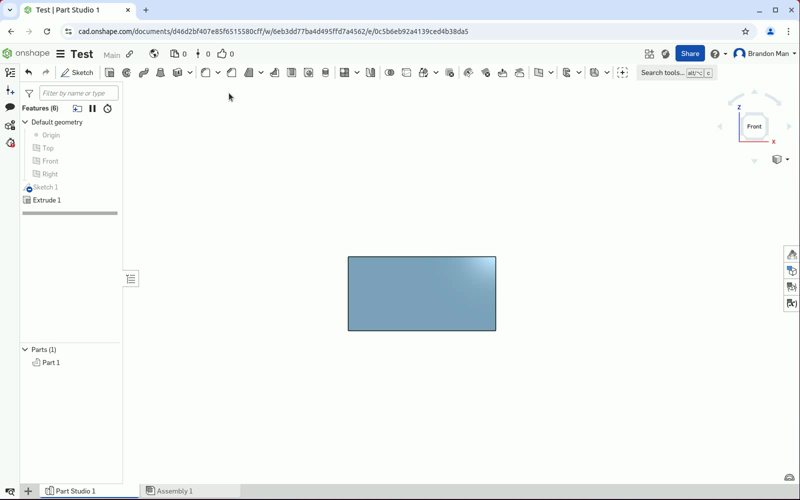
mouse_move(73, 352)
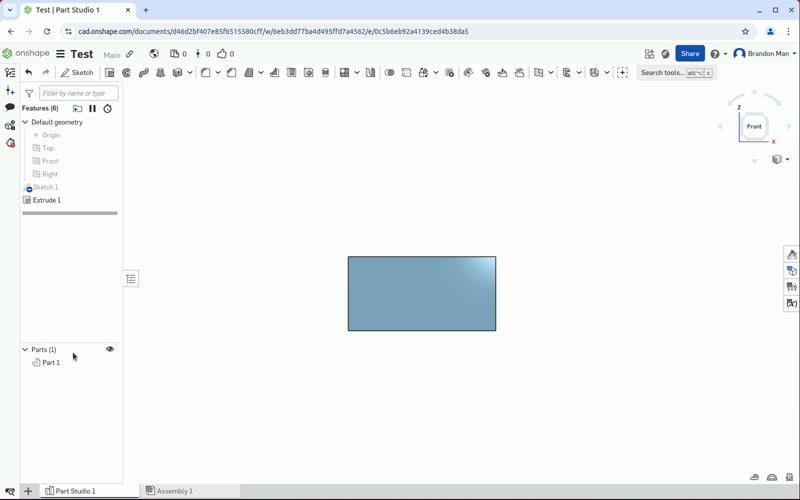
key(y)
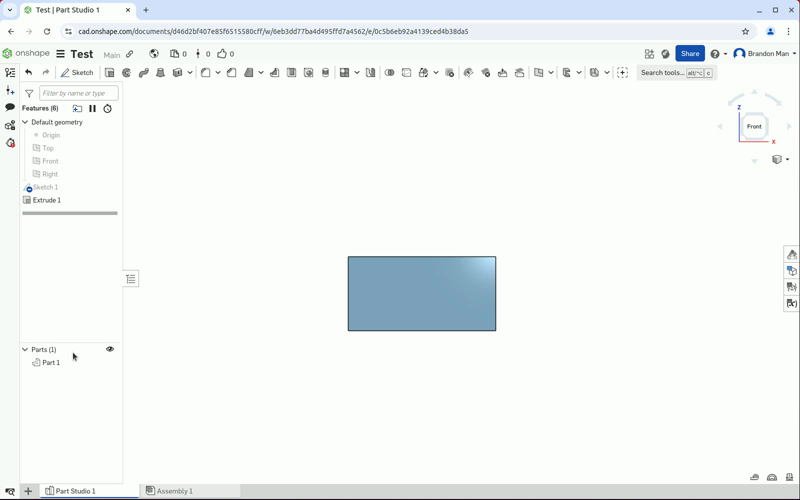
key(shift+p)
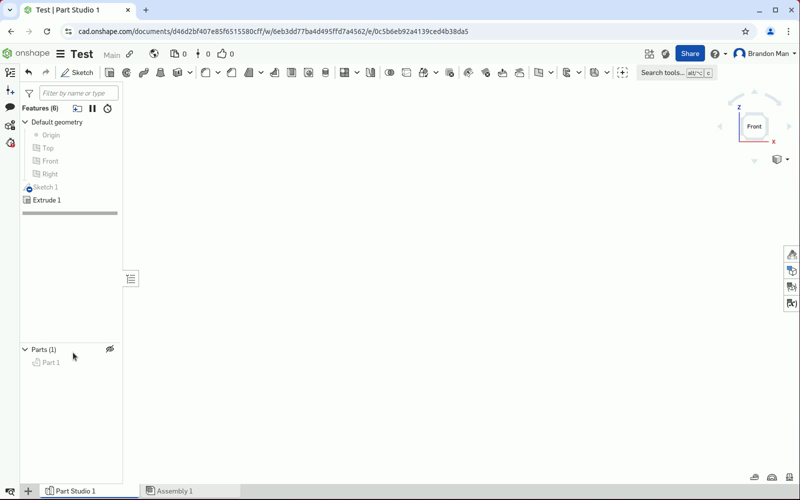
key(space)
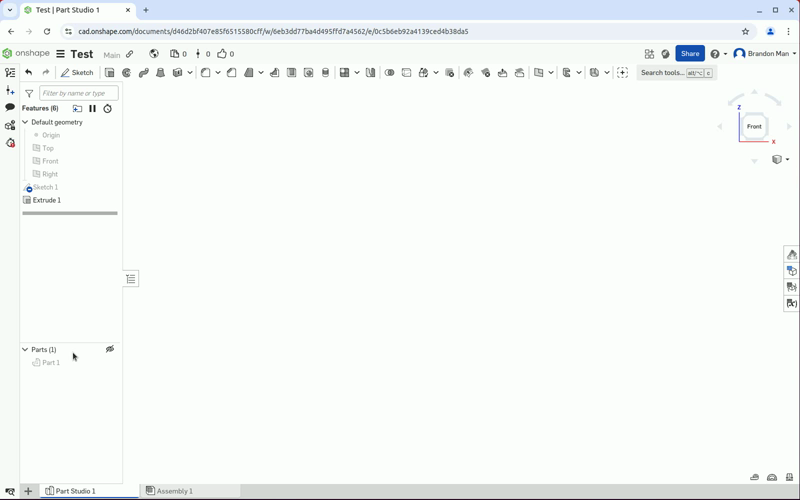
key_down(shift)
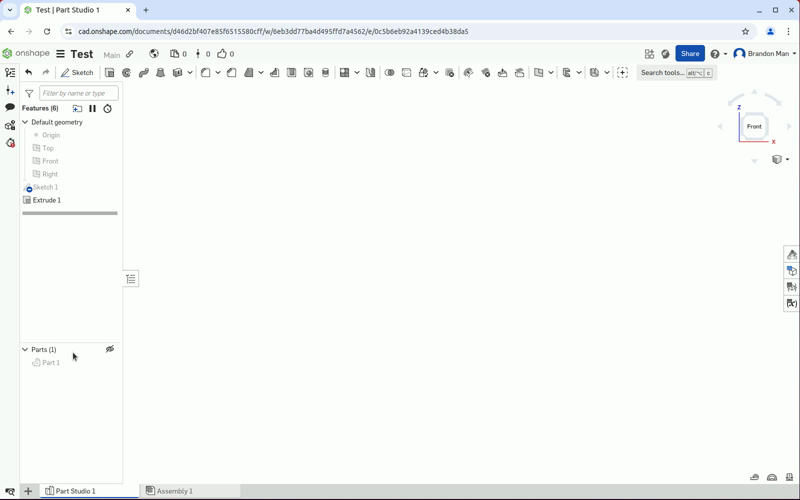
key(down)
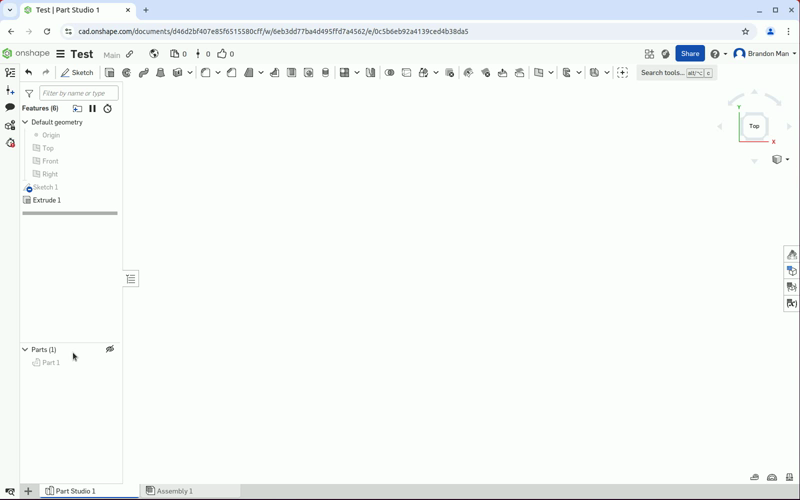
key_up(shift)
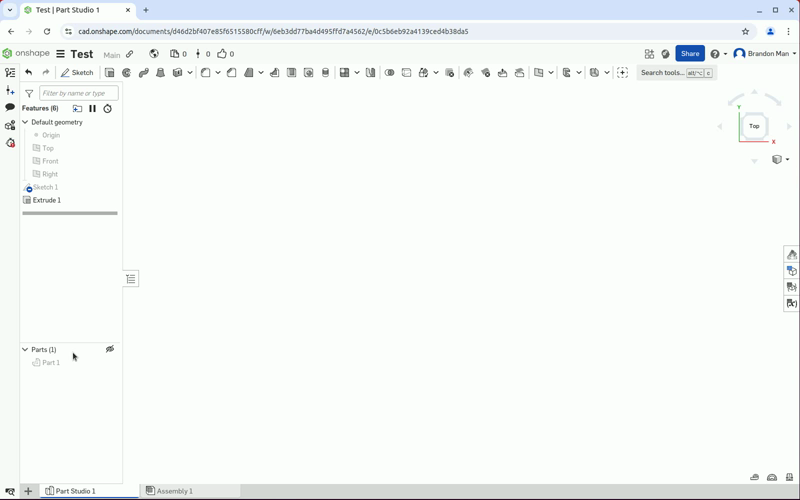
mouse_move(73, 352)
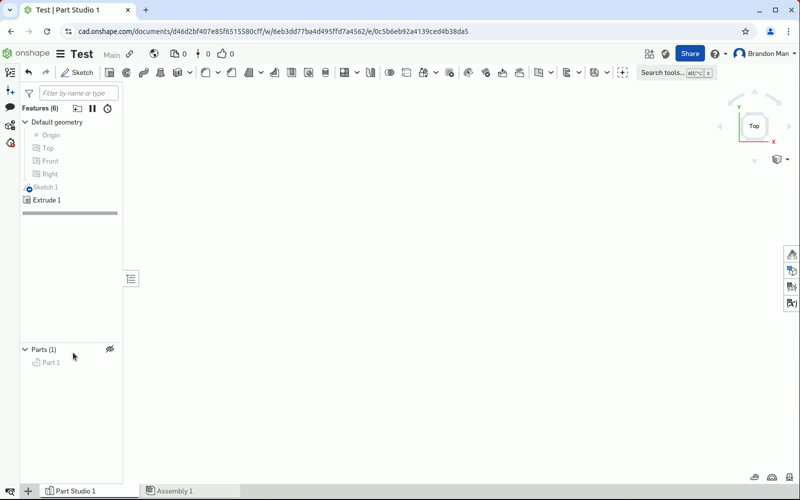
key(shift+y)
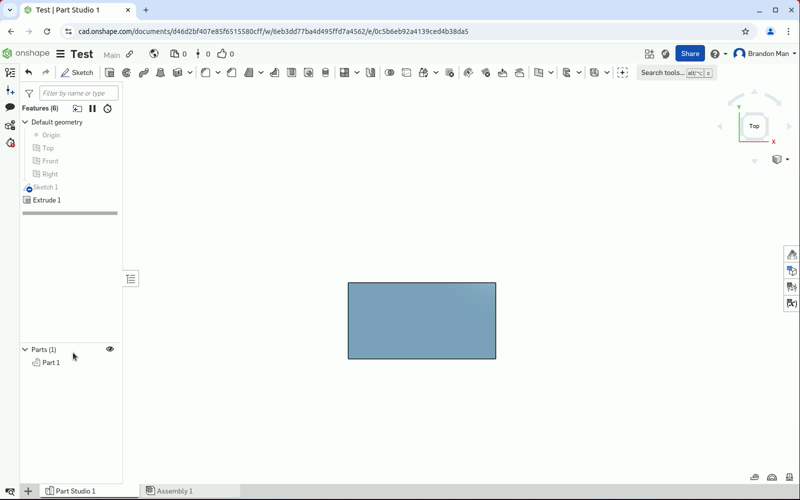
mouse_move(541, 75)
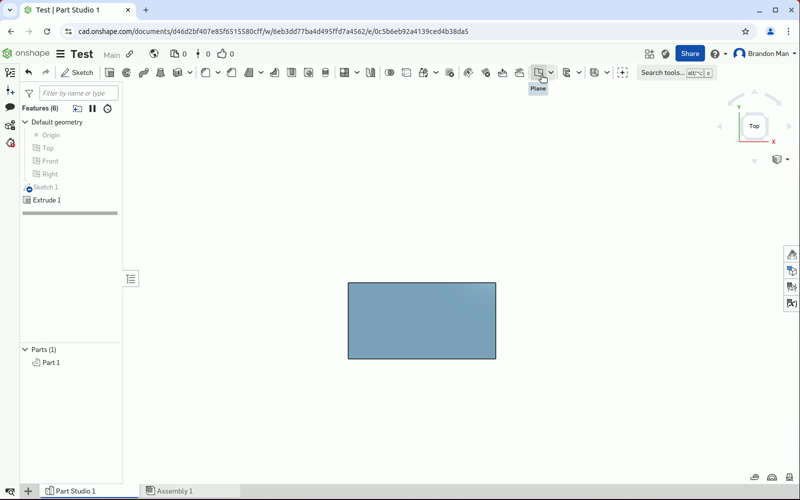
click(541, 75)
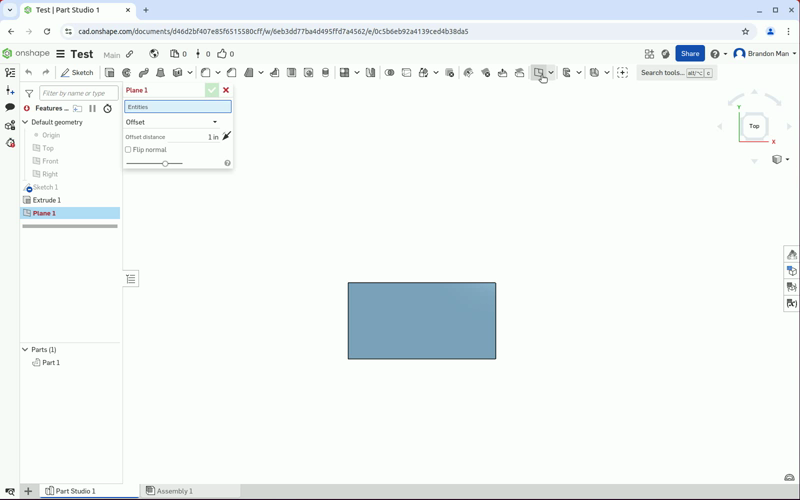
mouse_move(73, 150)
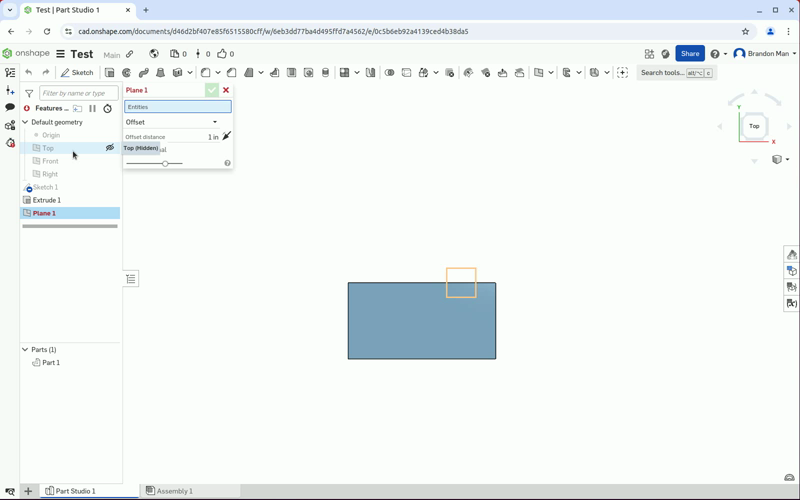
click(73, 150)
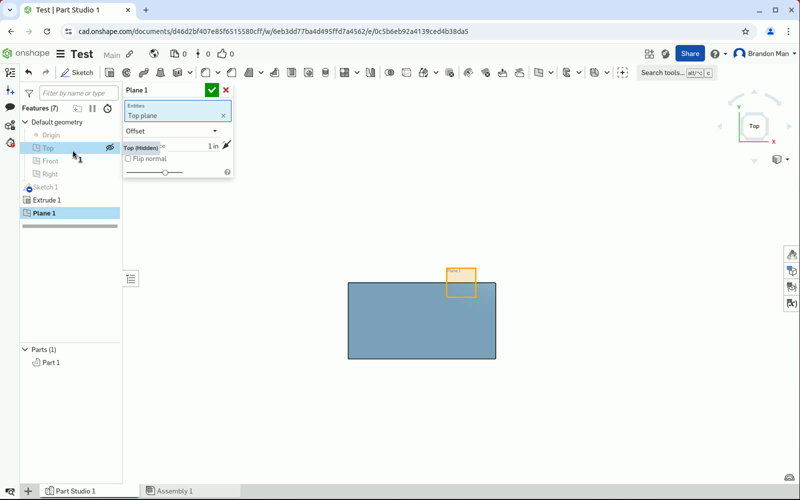
key(tab, 2)
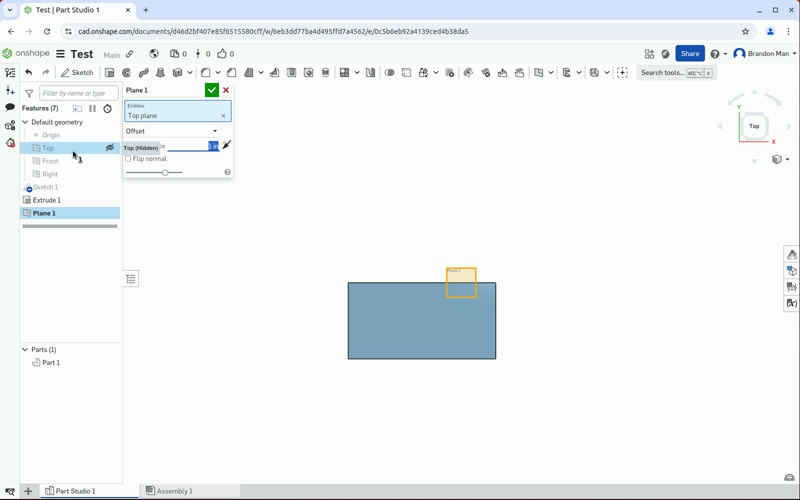
text(5.299)
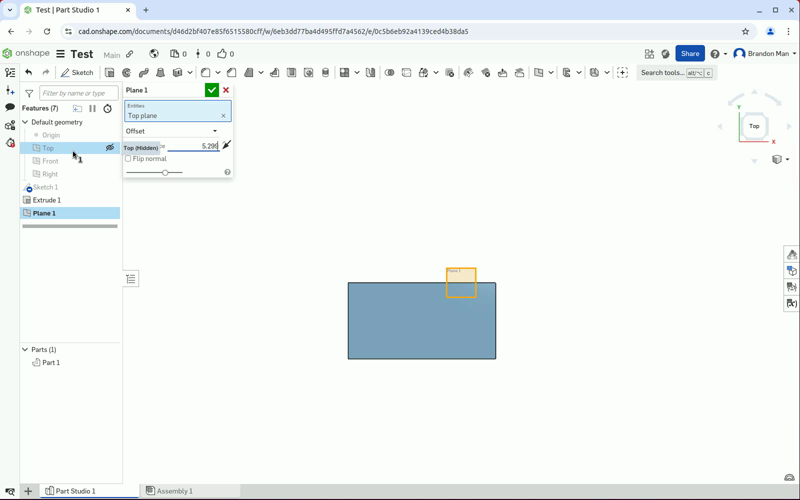
key(enter, 2)
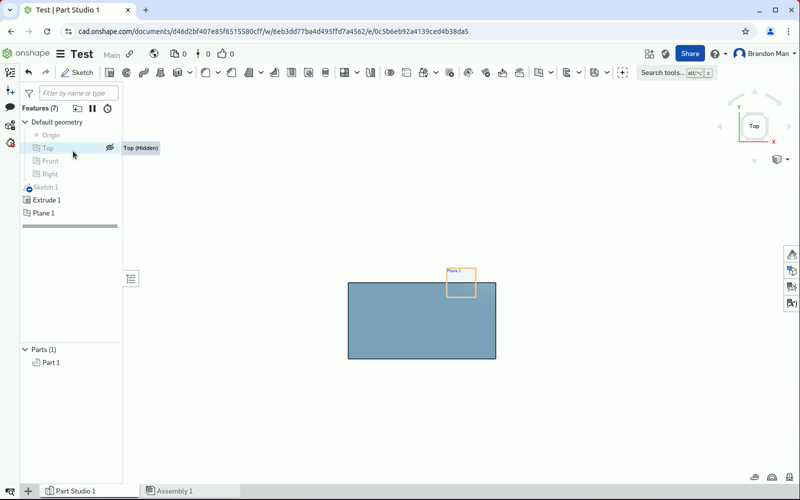
key(shift+s)
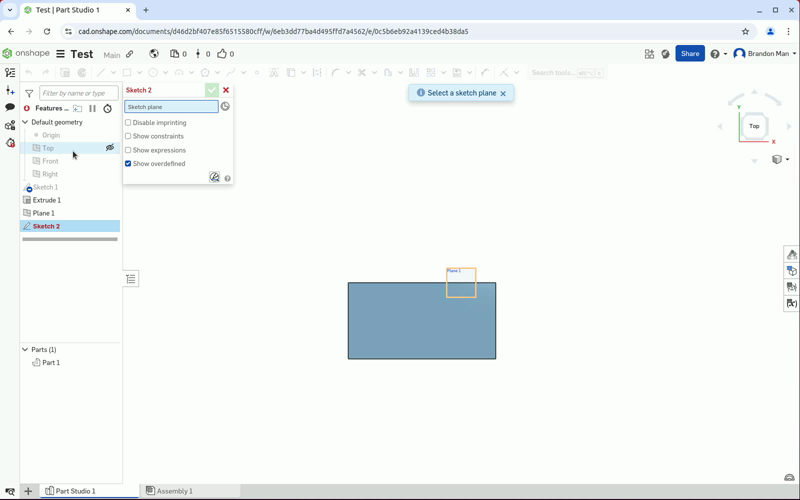
mouse_move(73, 215)
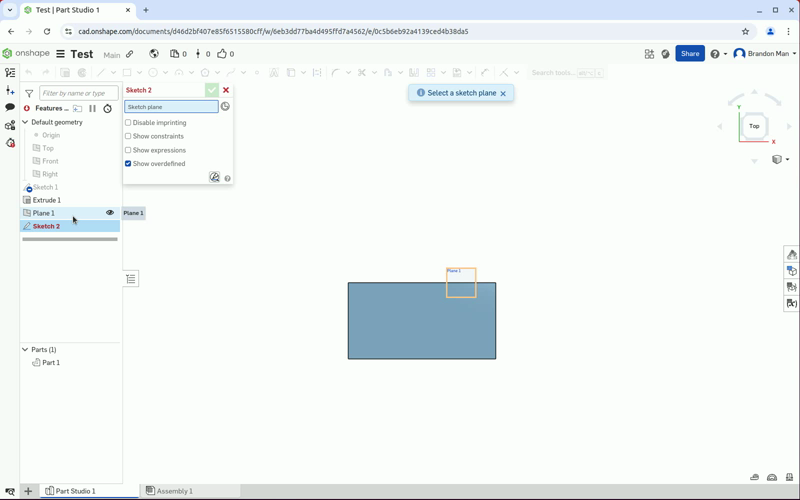
click(73, 215)
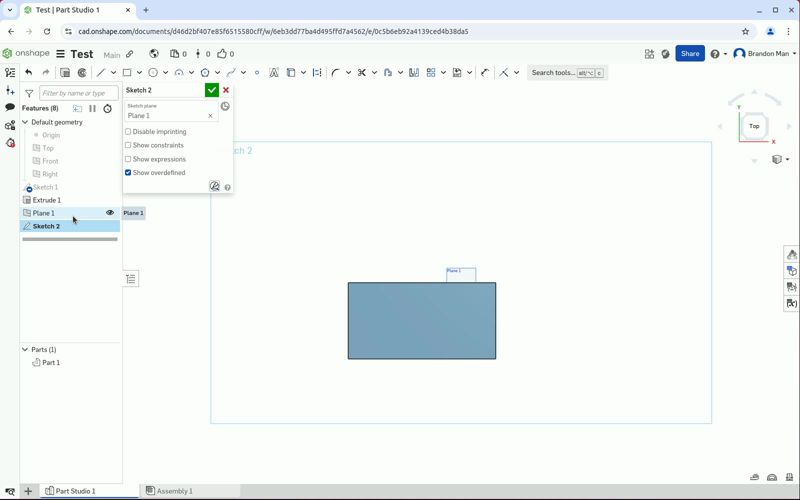
mouse_move(73, 352)
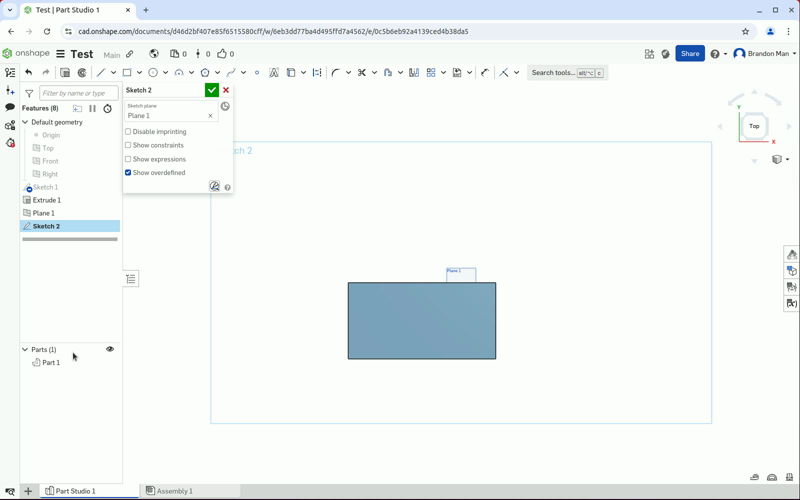
key(y)
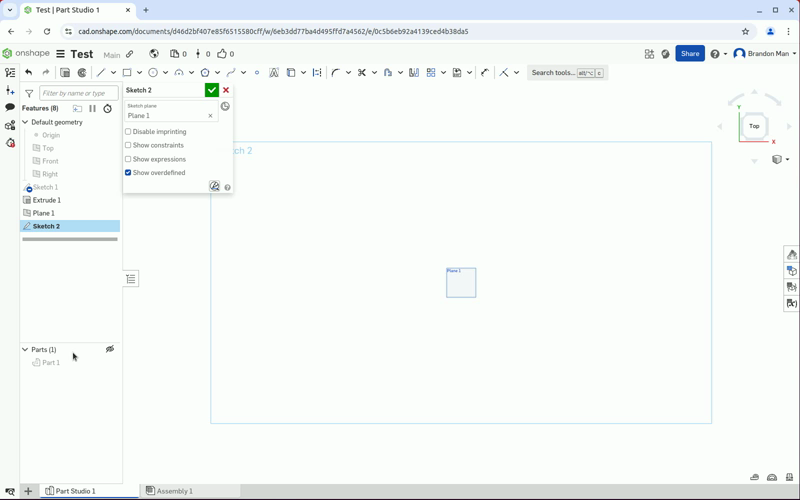
key(l)
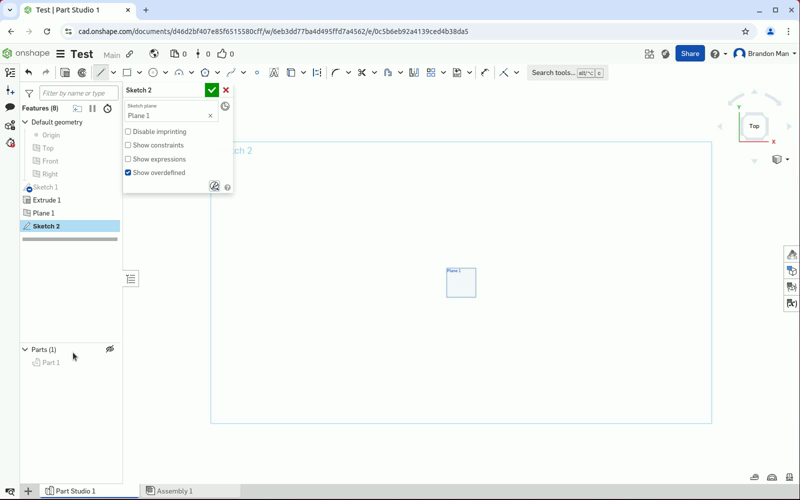
key_down(shift)
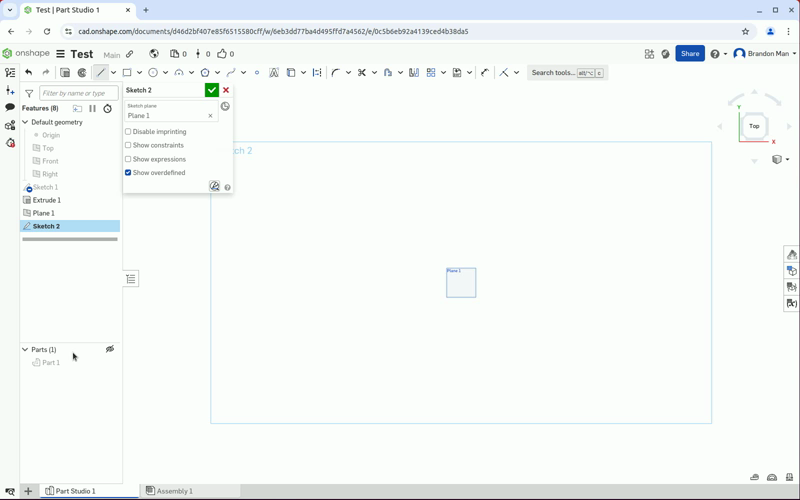
mouse_move(348, 359)
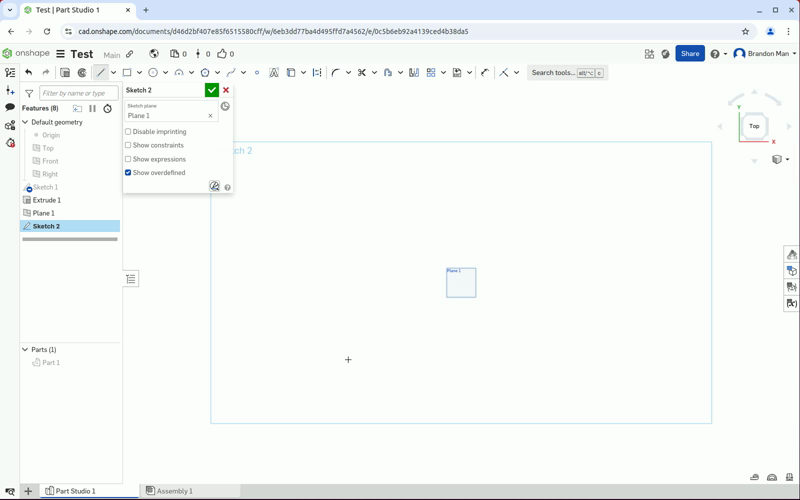
click(348, 359)
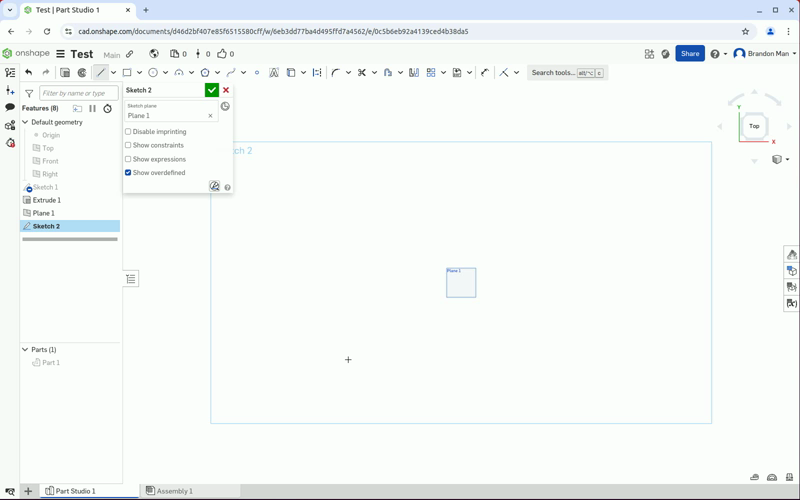
key_up(shift)
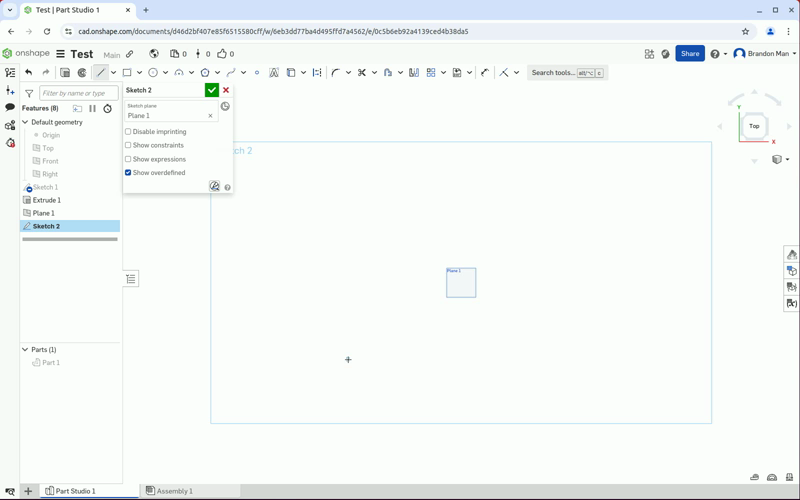
key_down(shift)
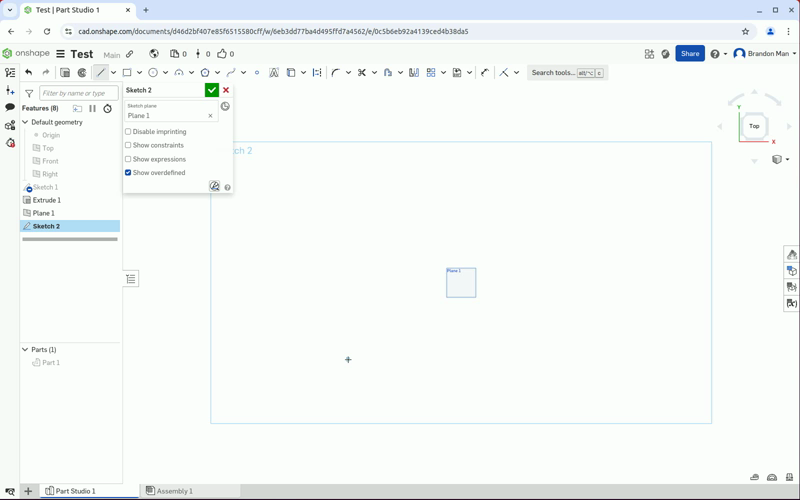
mouse_move(495, 359)
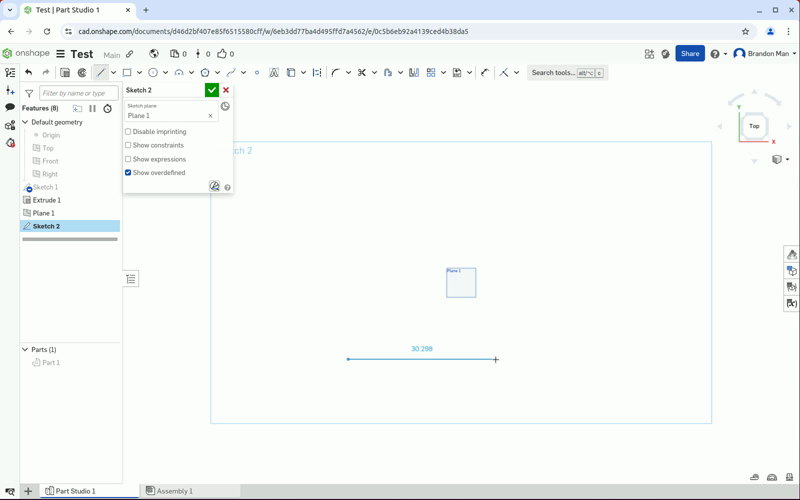
click(495, 359)
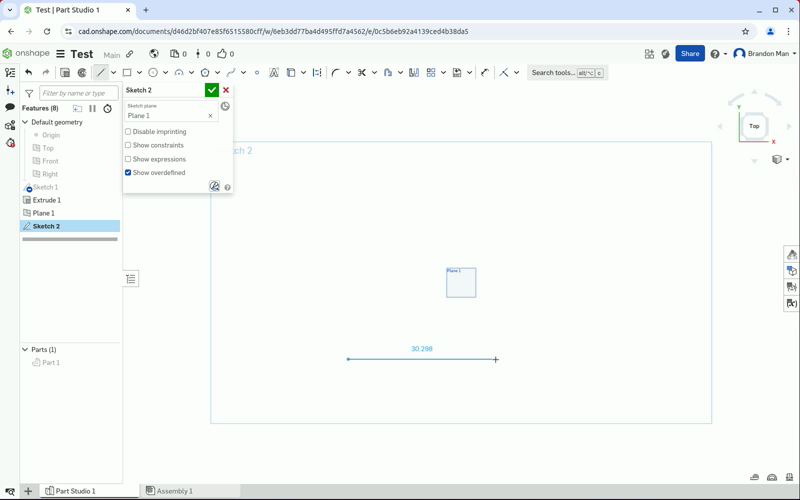
key_up(shift)
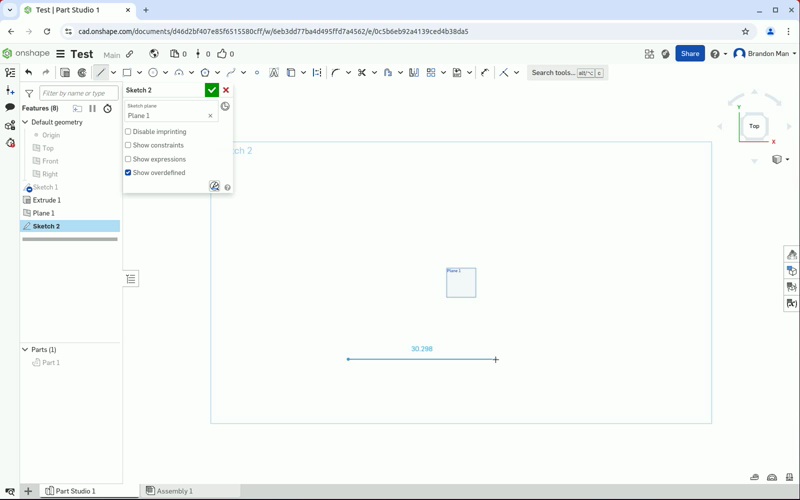
key_down(shift)
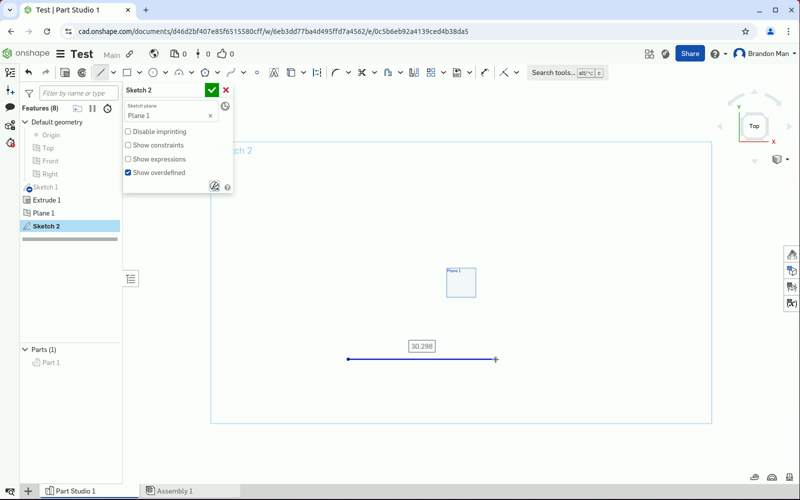
mouse_move(525, 359)
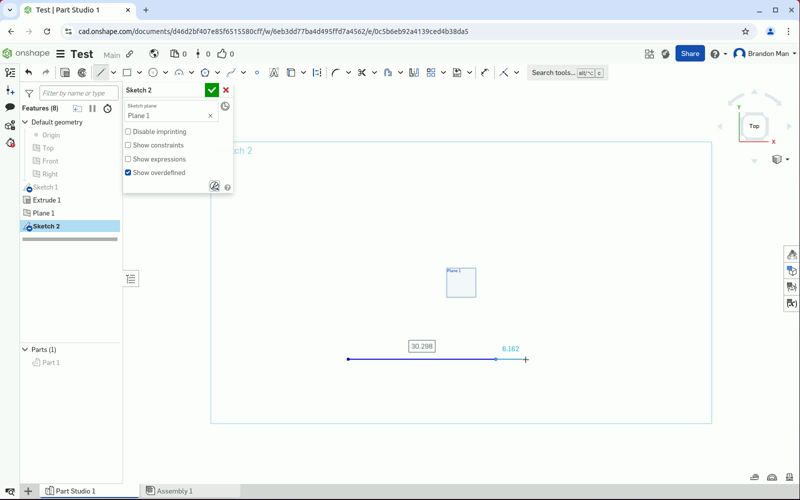
mouse_move(495, 303)
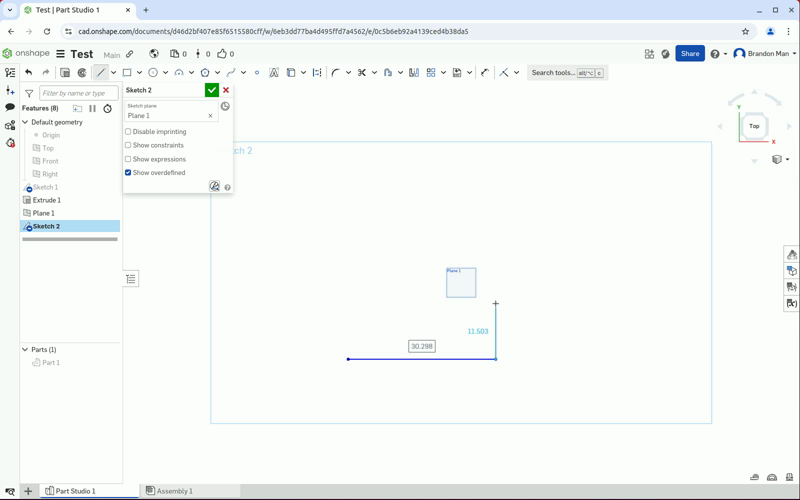
click(495, 303)
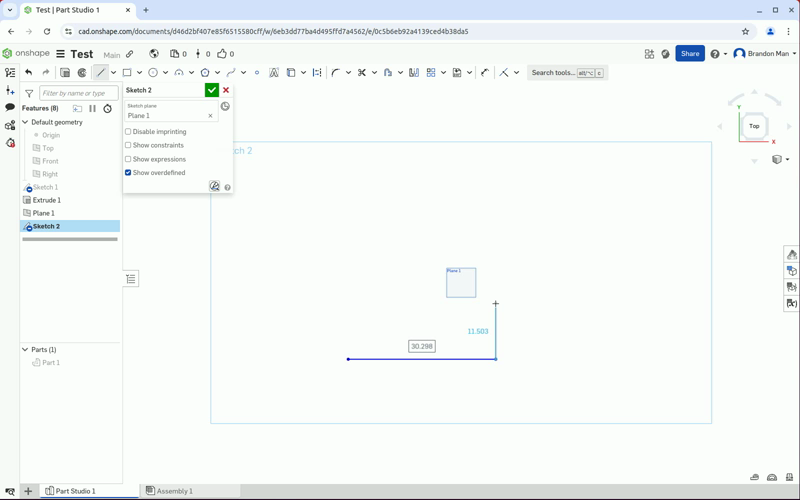
key_up(shift)
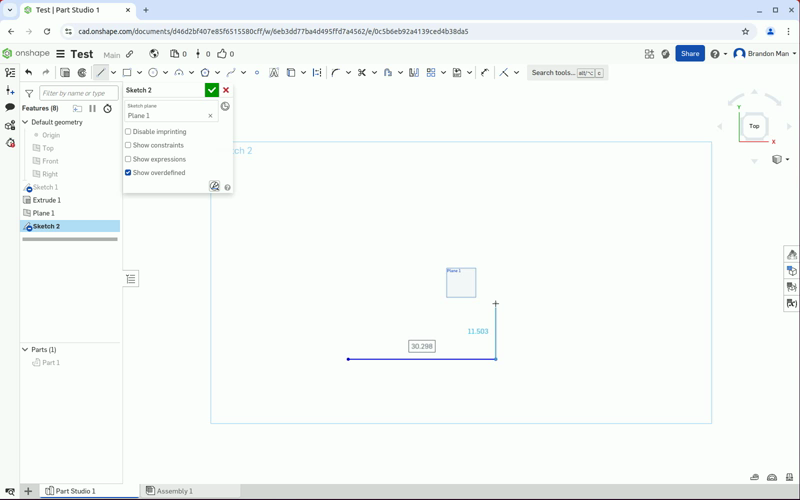
key_down(shift)
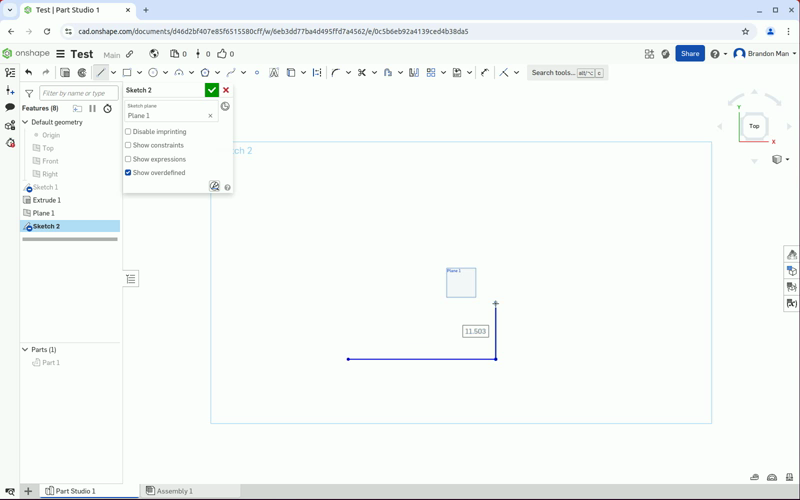
mouse_move(348, 303)
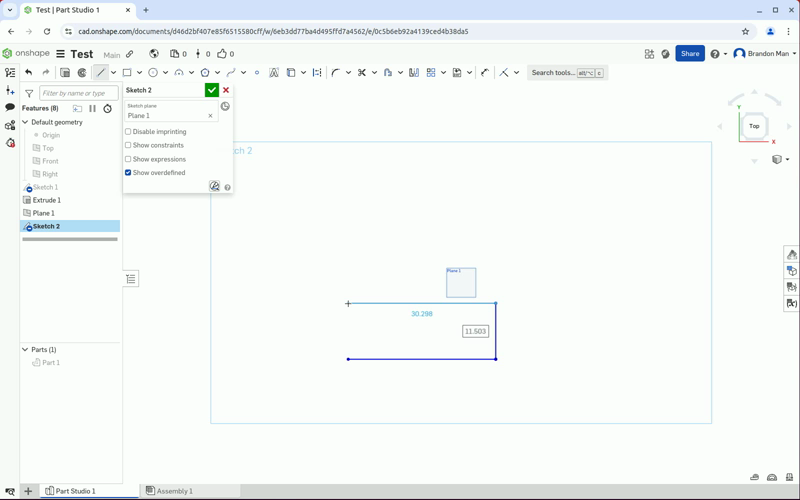
click(348, 303)
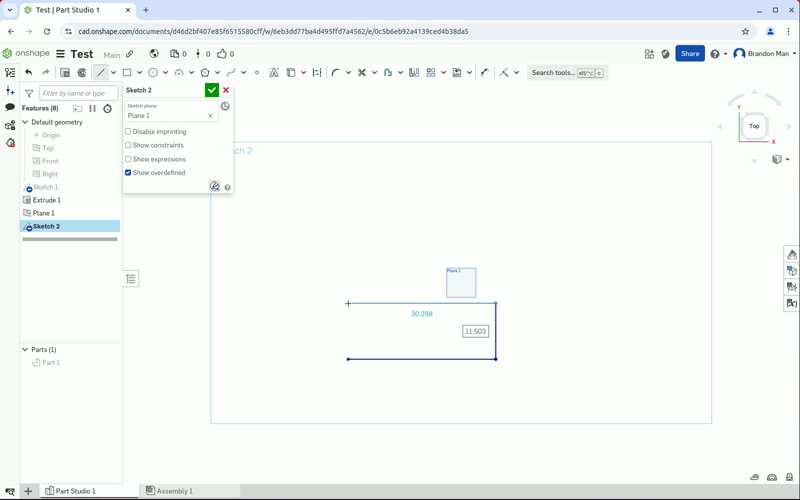
key_up(shift)
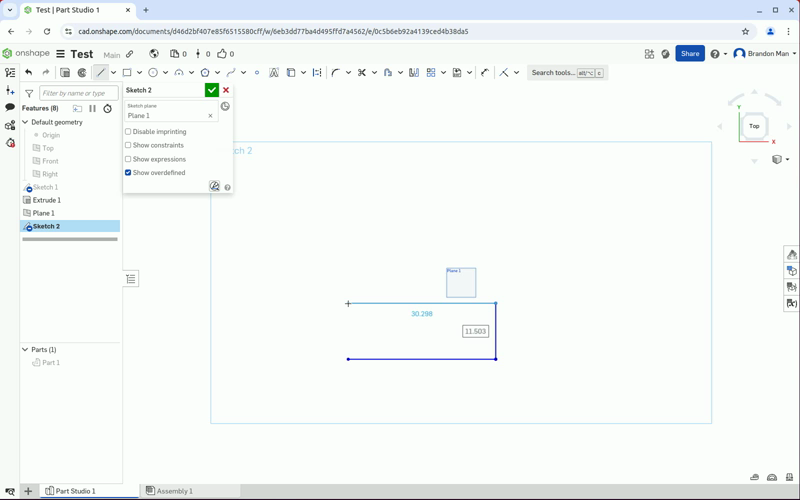
mouse_move(378, 303)
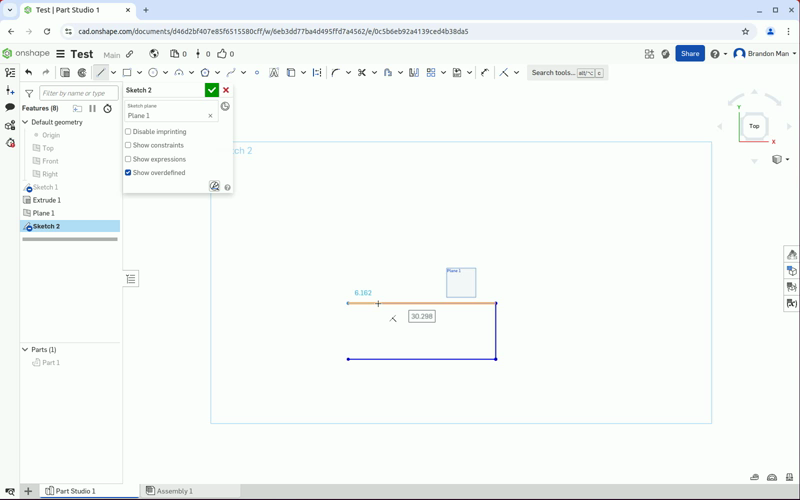
key_down(shift)
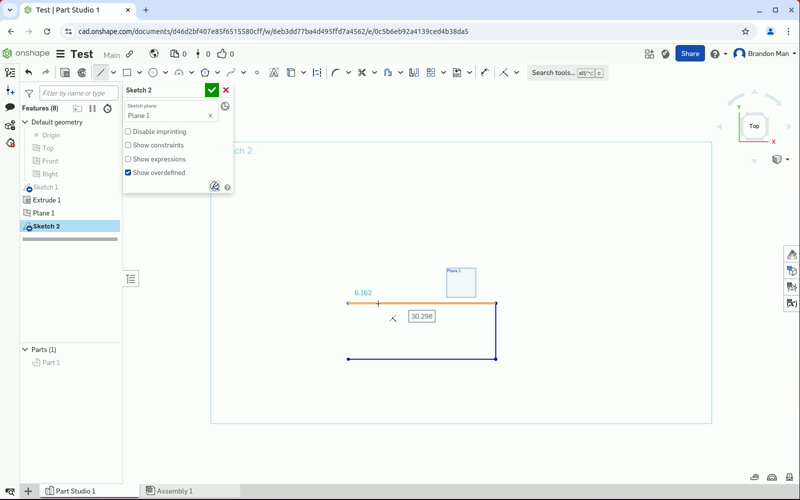
mouse_move(348, 359)
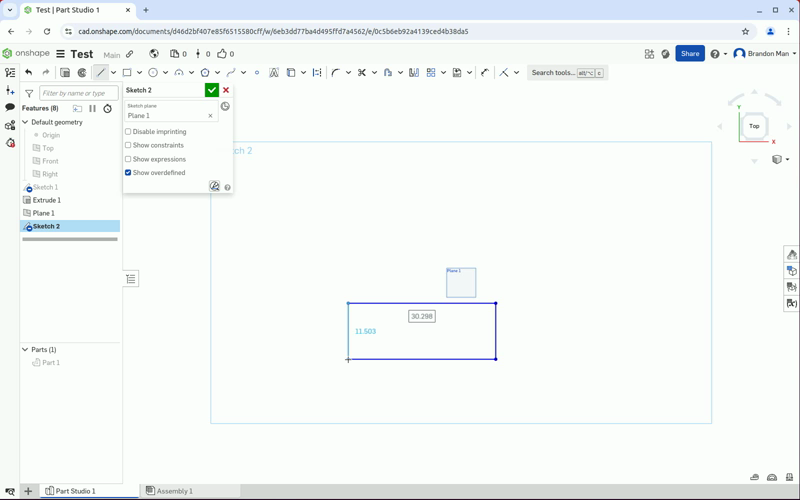
key_up(shift)
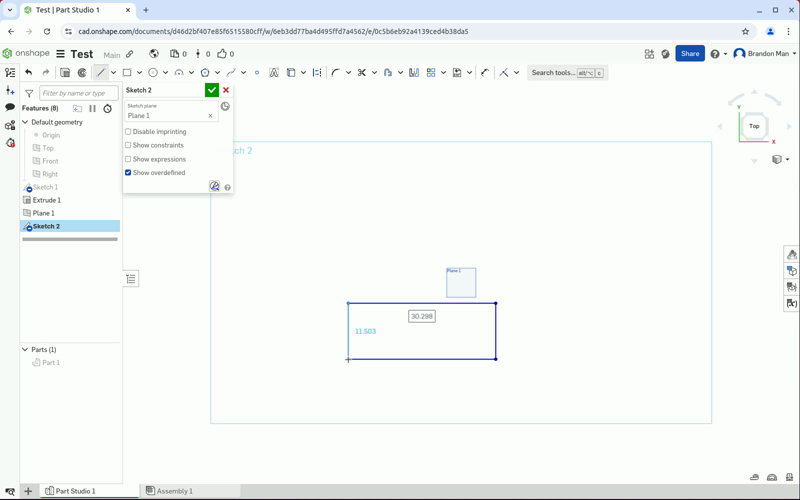
click(348, 359)
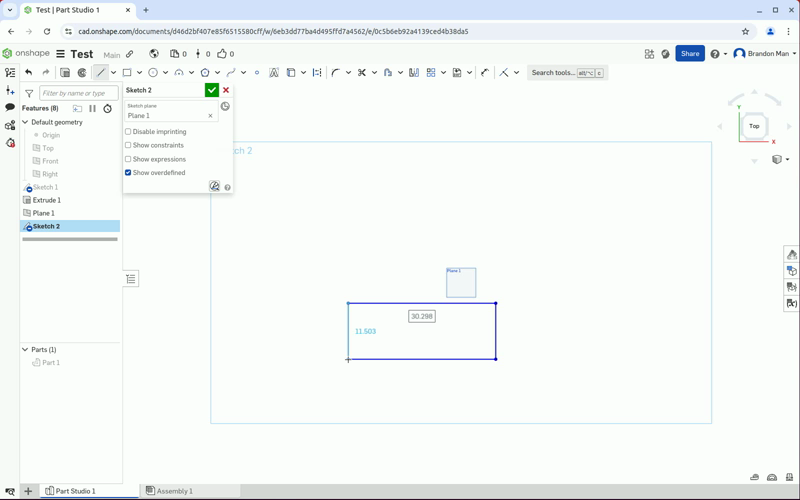
key(esc)
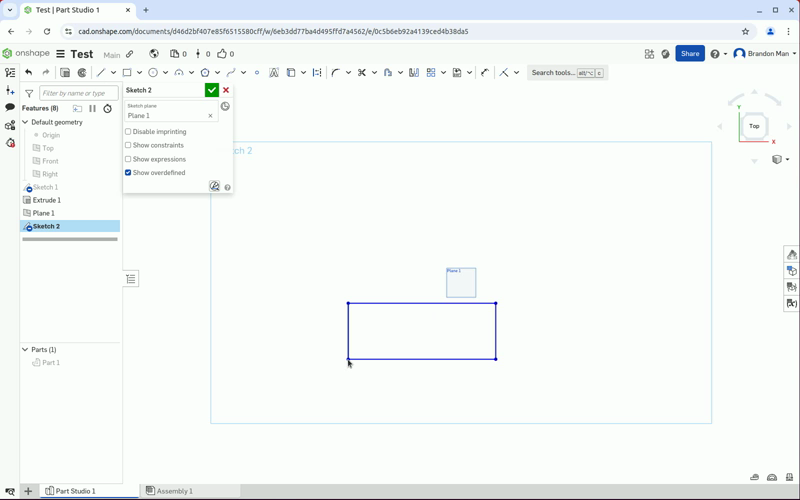
mouse_move(480, 335)
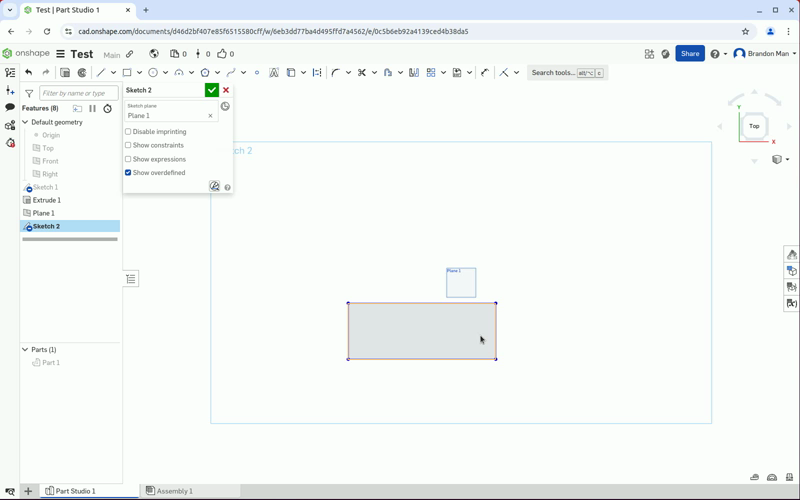
click(480, 335)
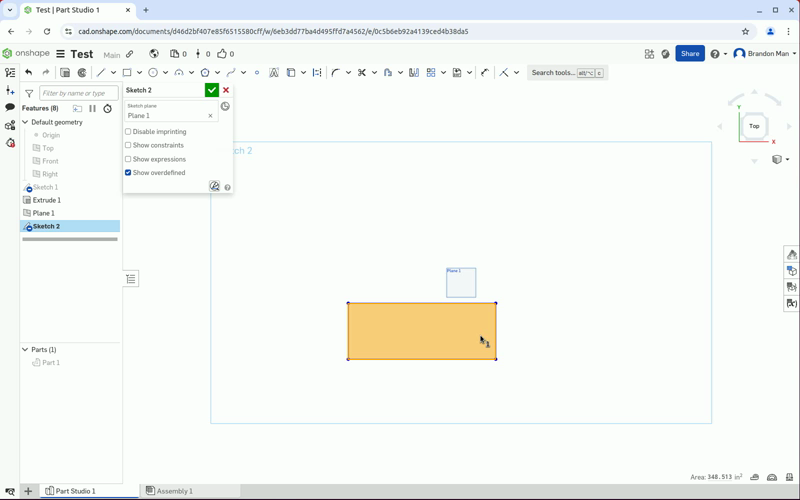
mouse_move(73, 352)
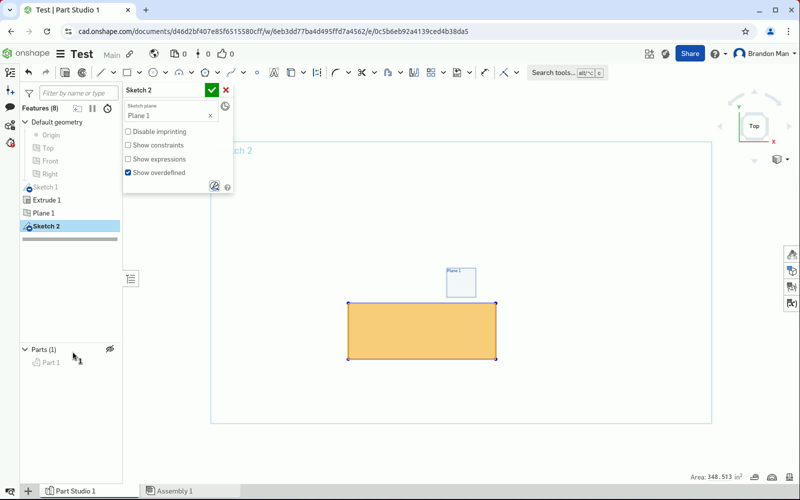
key(shift+y)
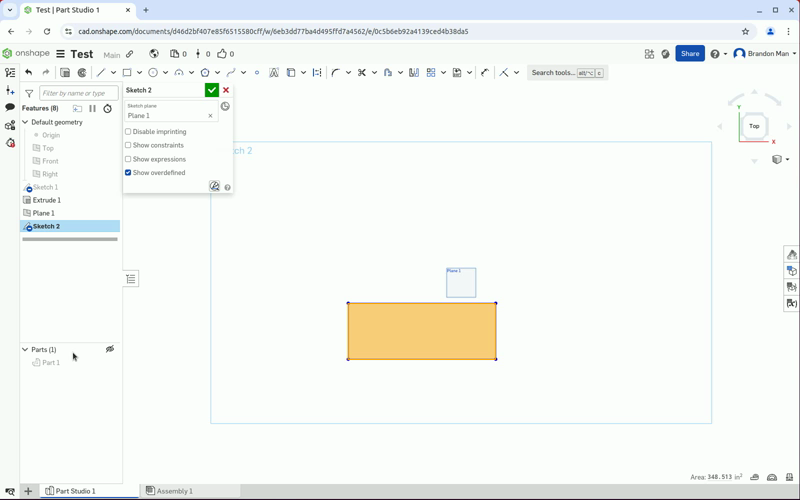
key(shift+e)
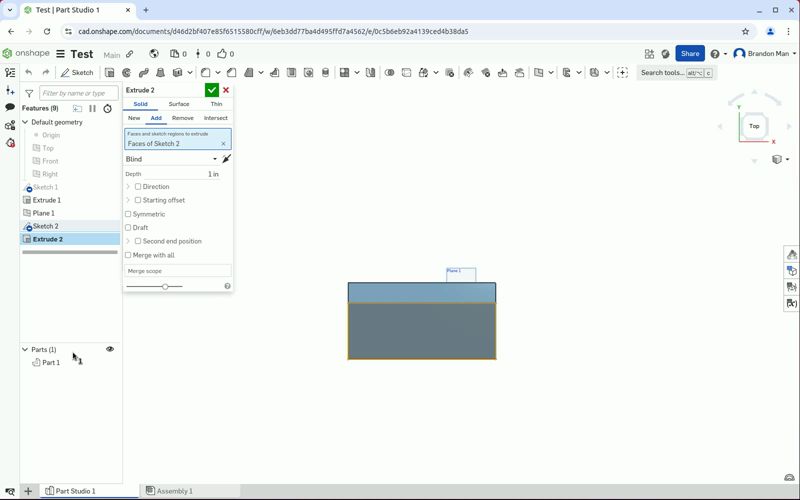
mouse_move(143, 106)
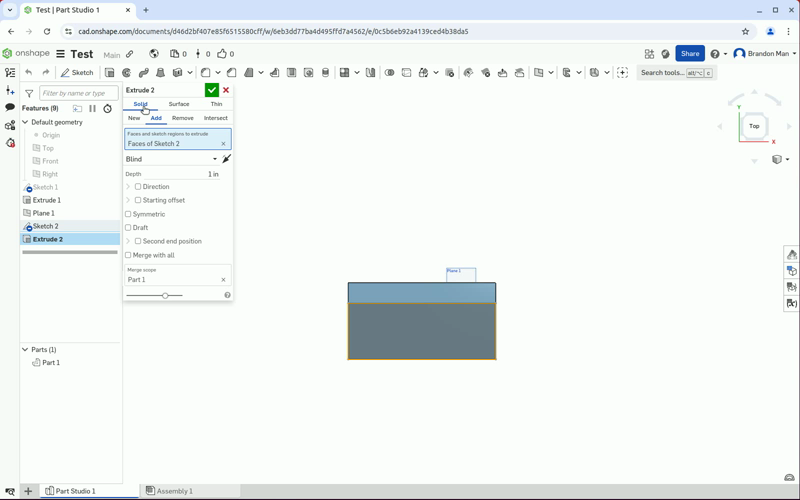
click(143, 106)
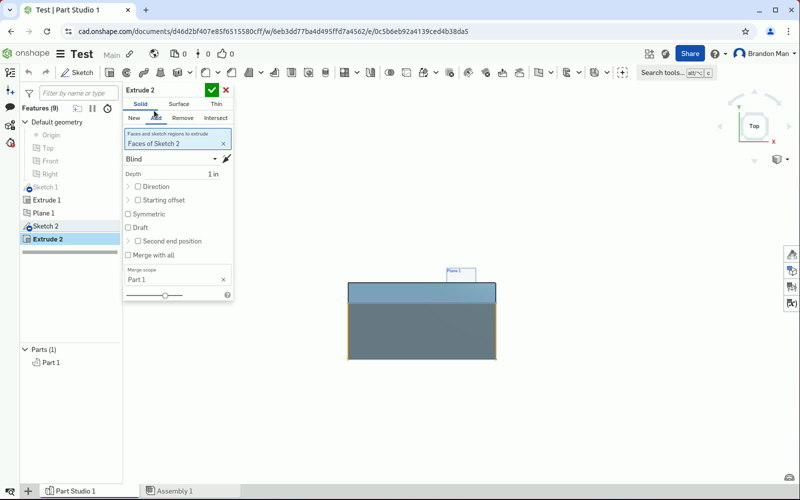
mouse_move(186, 120)
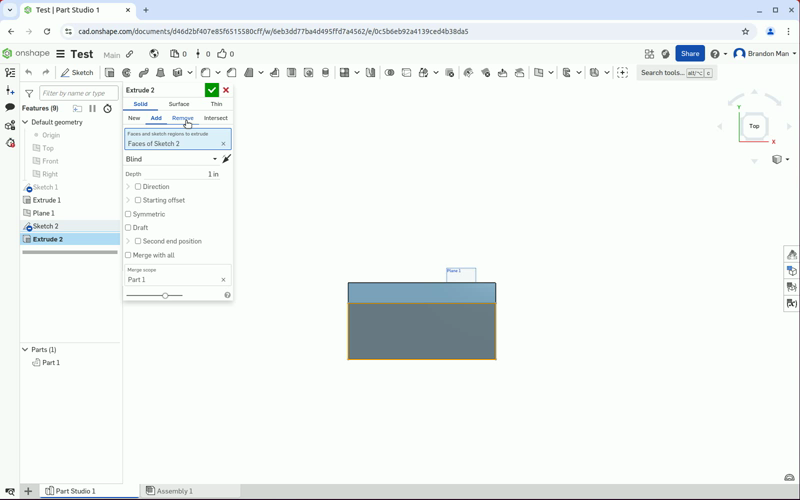
click(186, 120)
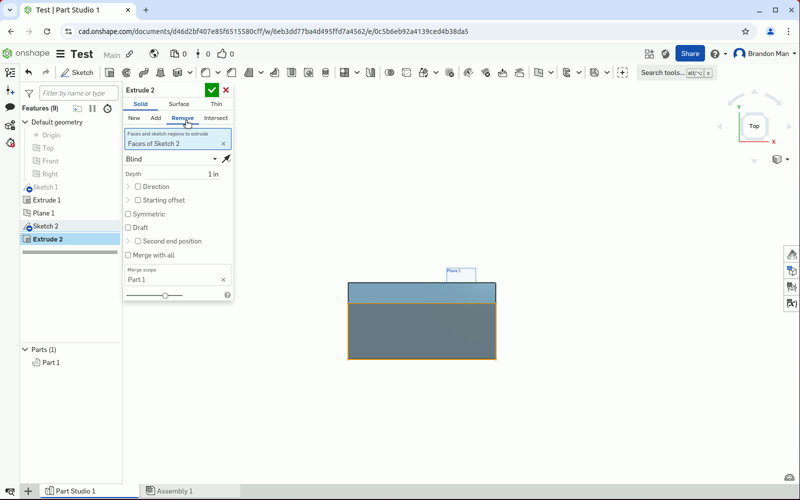
key(tab, 4)
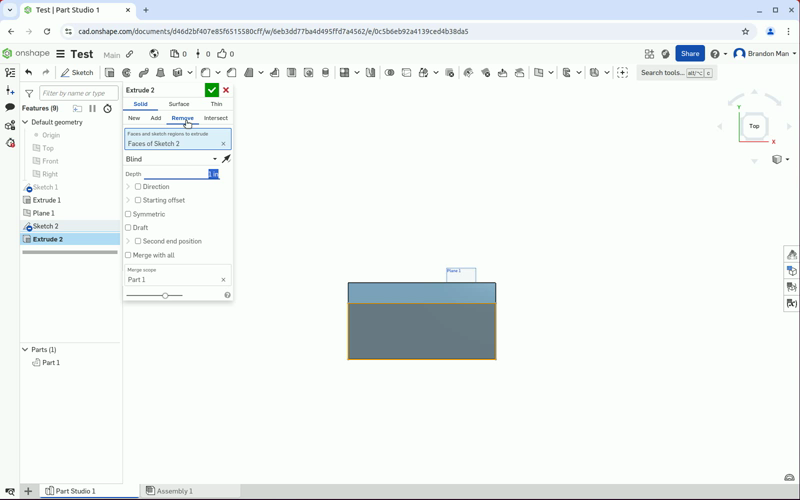
text(8.425)
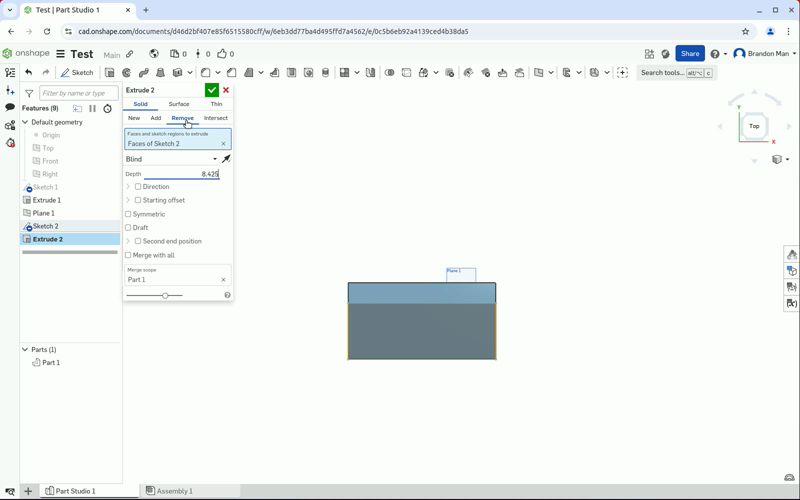
key(tab, 6)
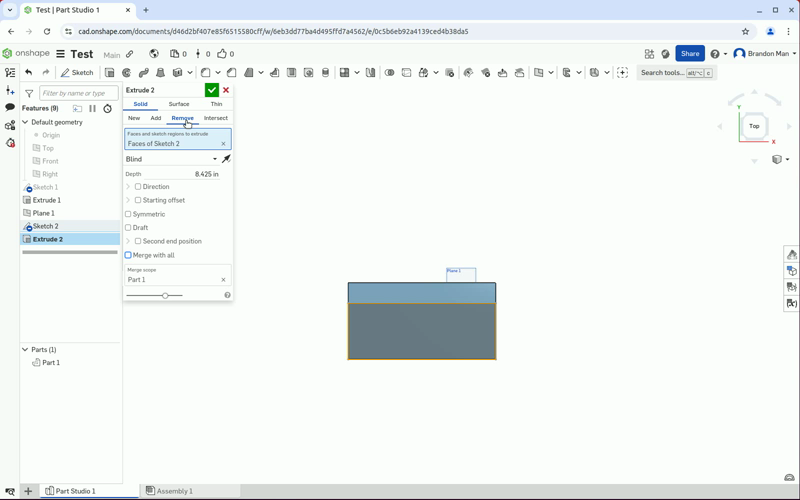
key(space)
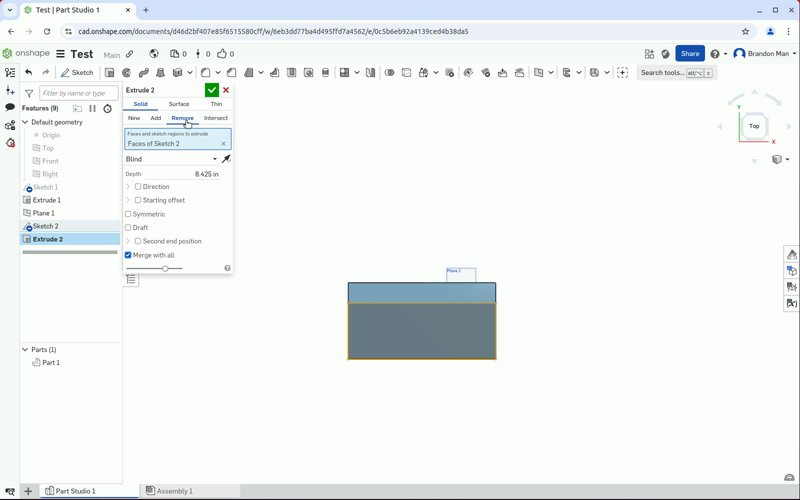
key(enter)
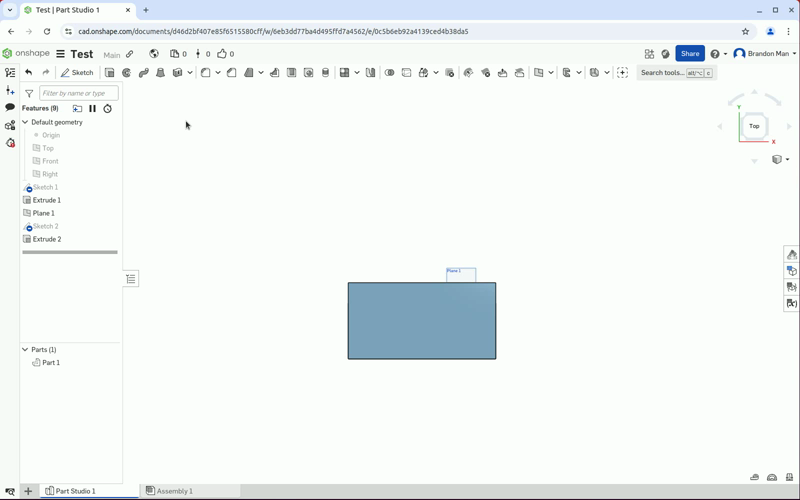
key(shift+h)
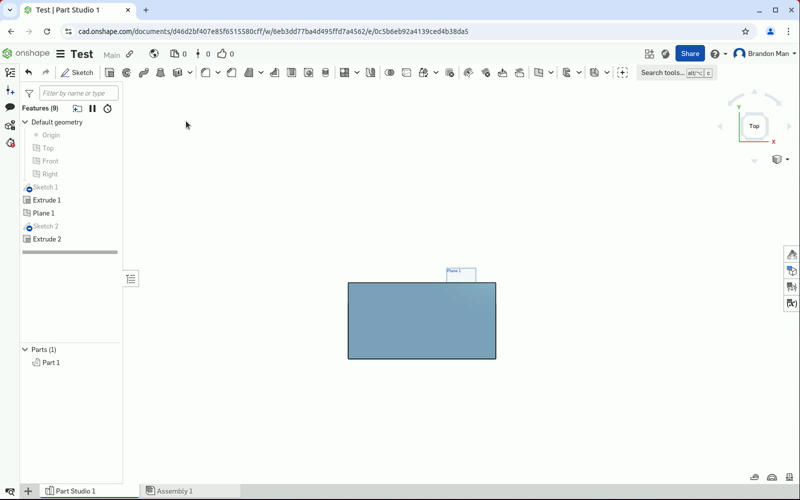
key(shift+h)
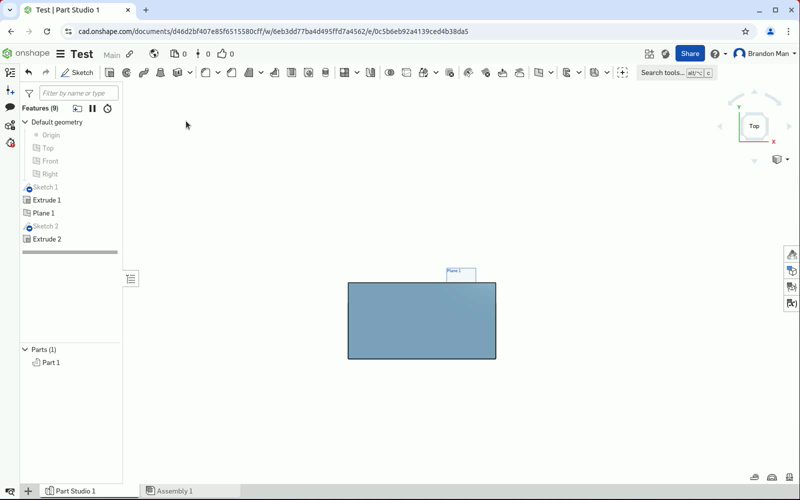
mouse_move(73, 189)
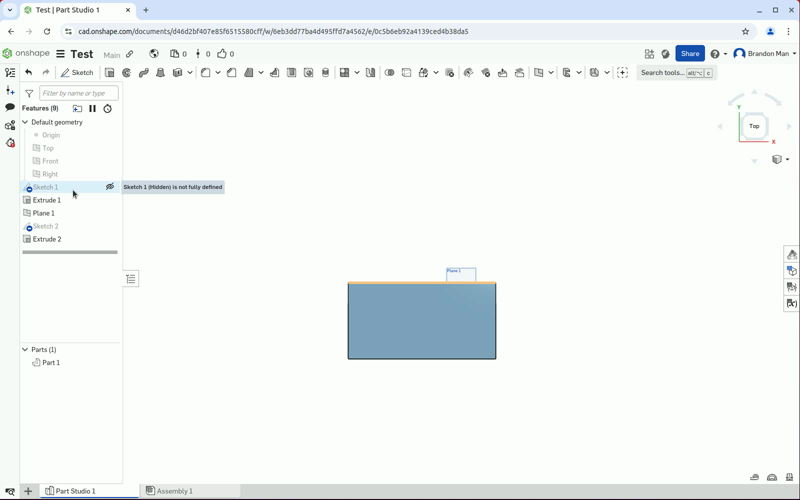
click(73, 189)
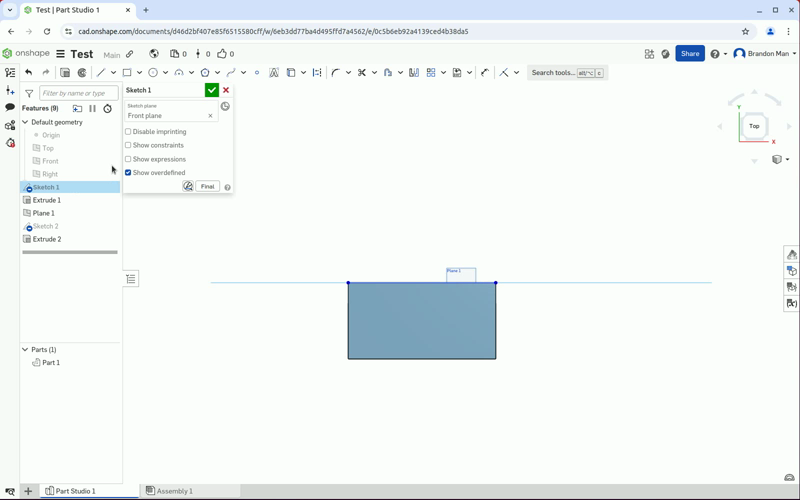
mouse_move(229, 92)
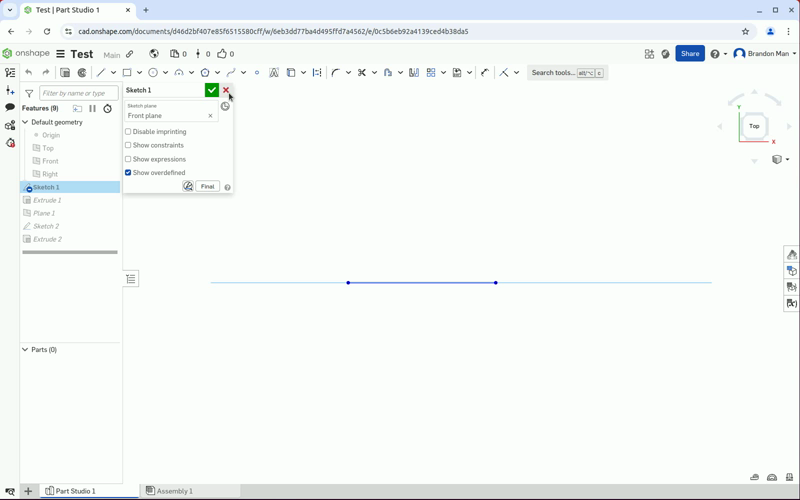
click(229, 92)
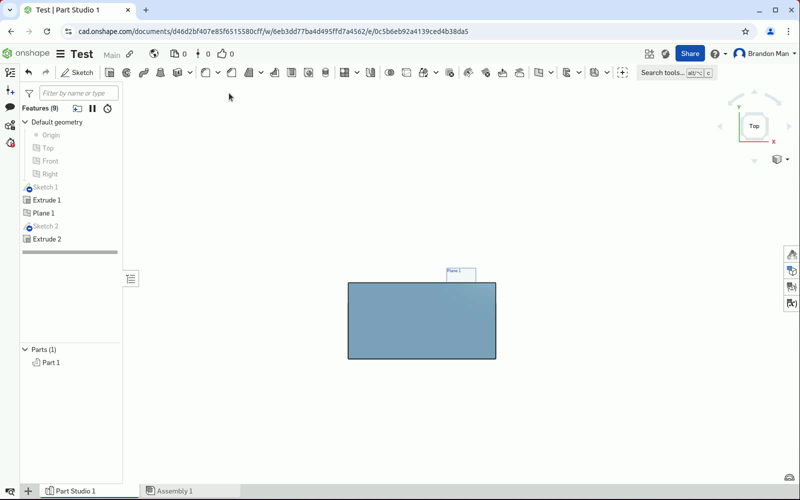
mouse_move(73, 352)
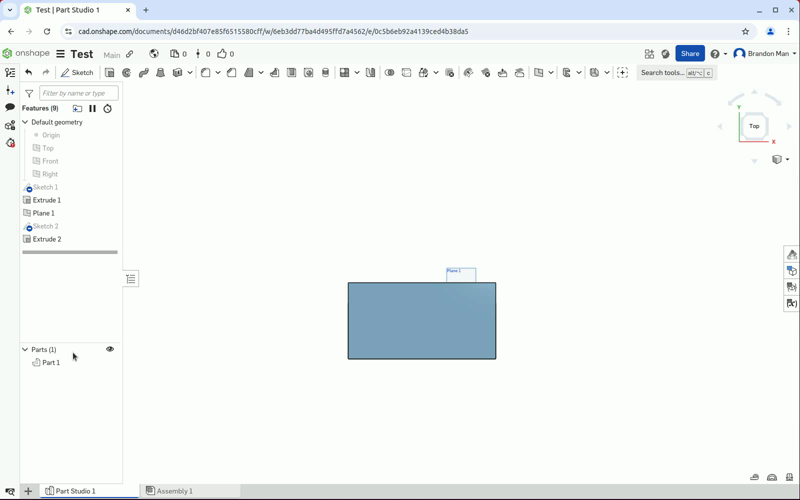
key(y)
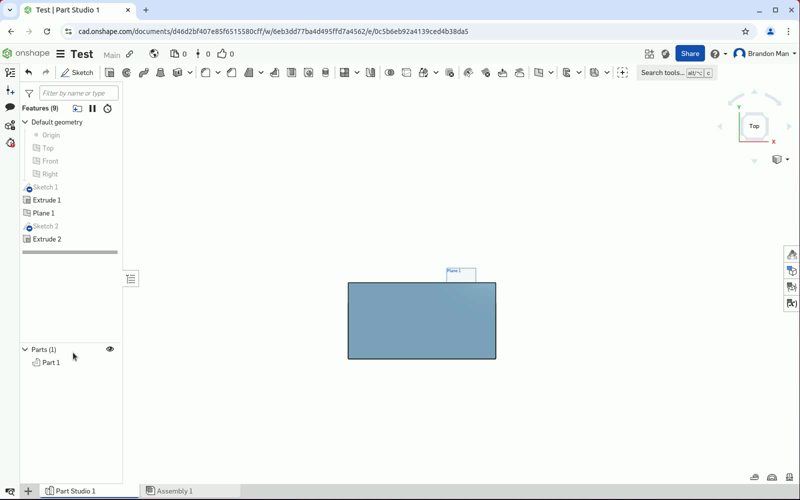
key(shift+p)
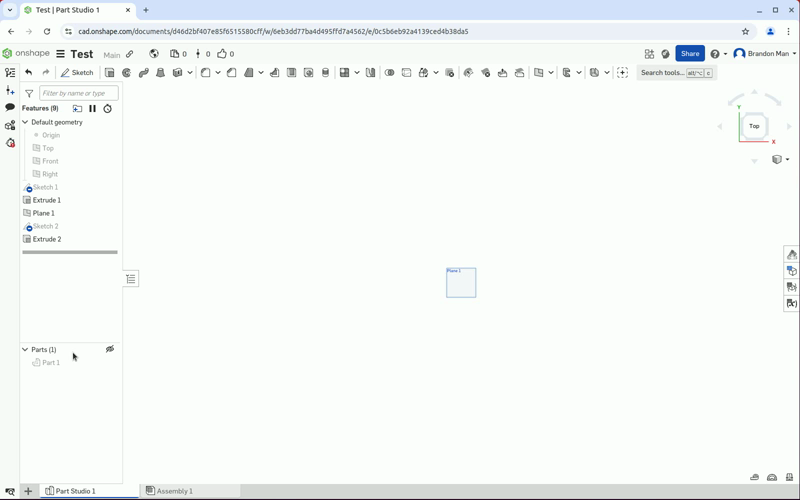
key(space)
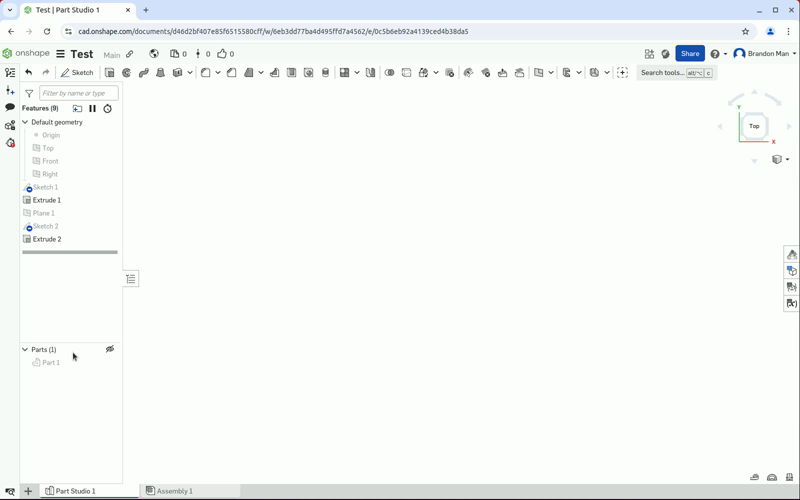
key_down(shift)
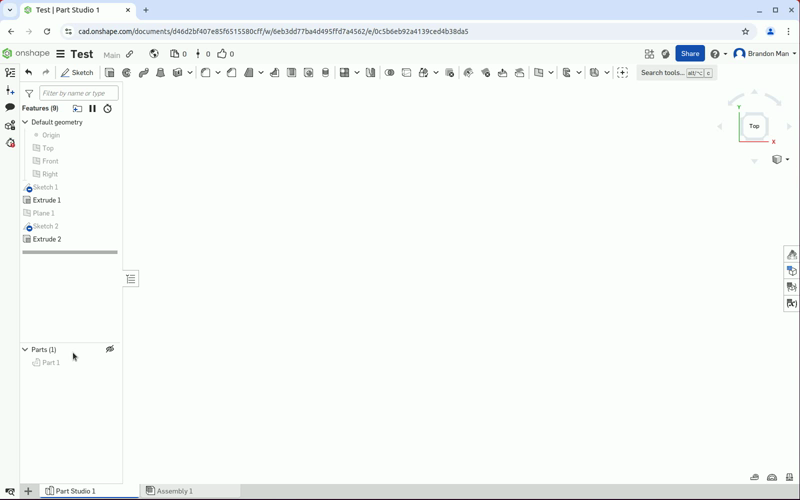
key(up)
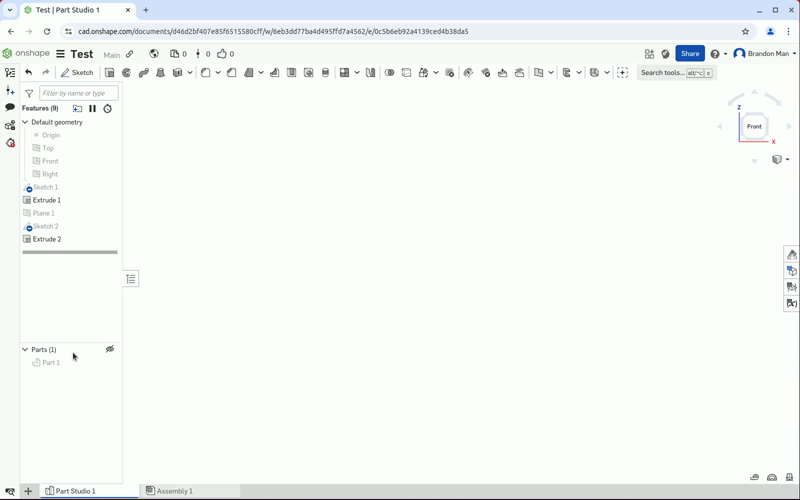
key_up(shift)
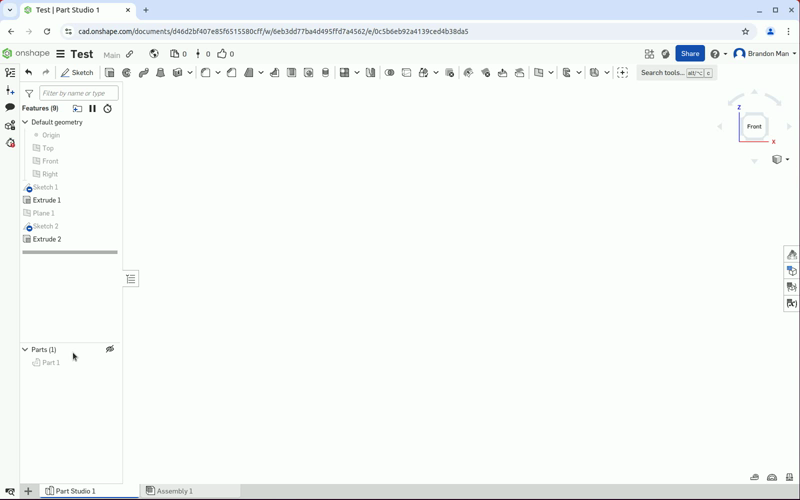
mouse_move(73, 352)
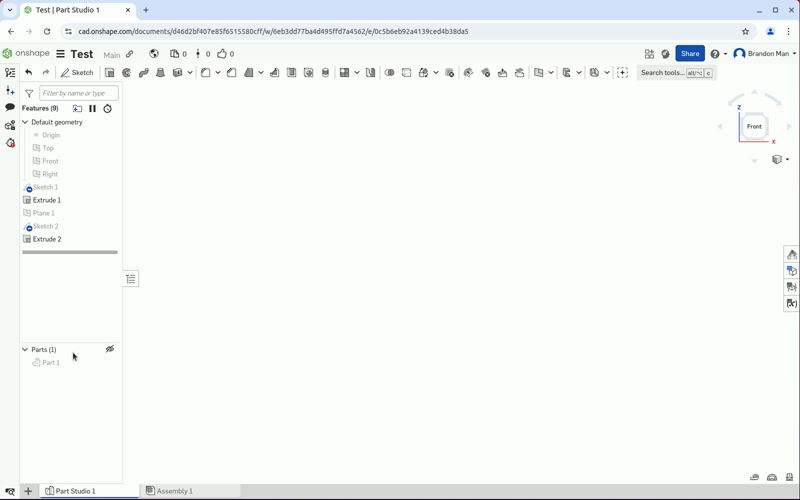
key(shift+y)
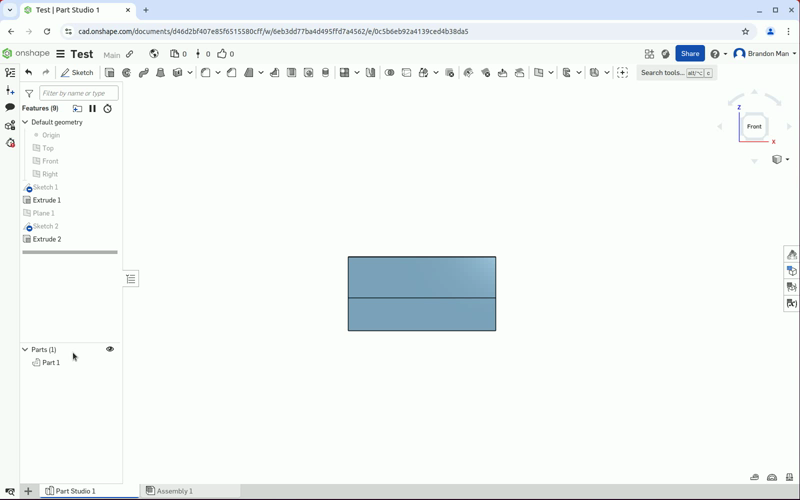
mouse_move(541, 75)
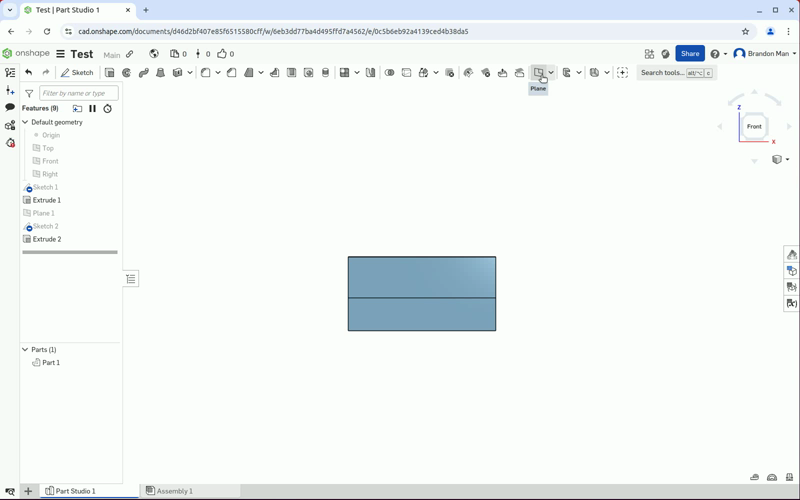
click(541, 75)
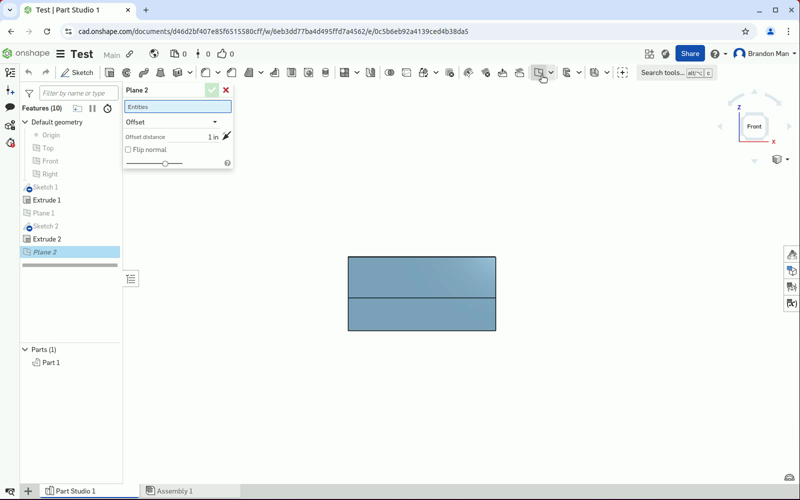
mouse_move(73, 163)
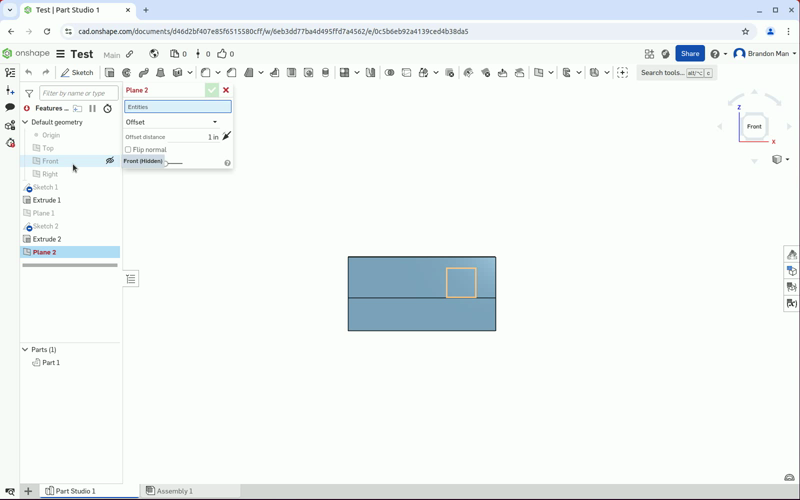
click(73, 163)
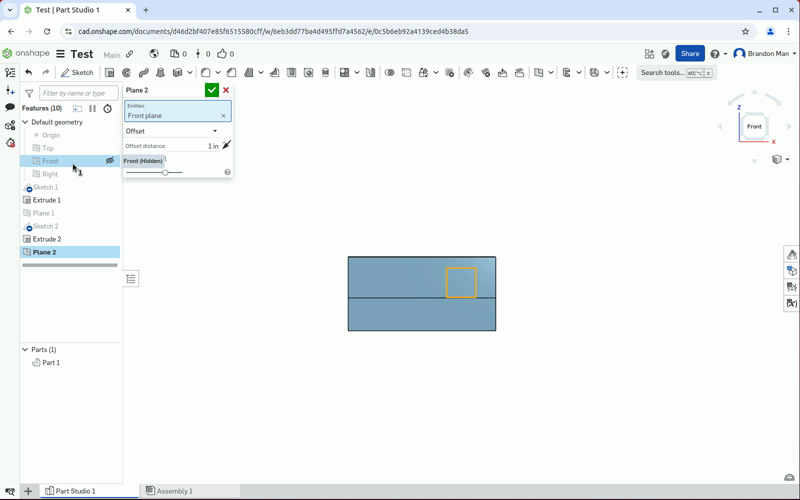
key(tab, 2)
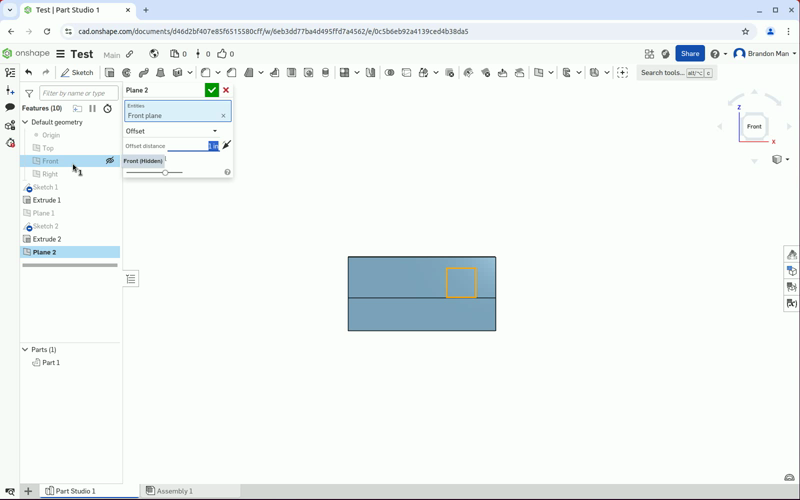
text(4.098)
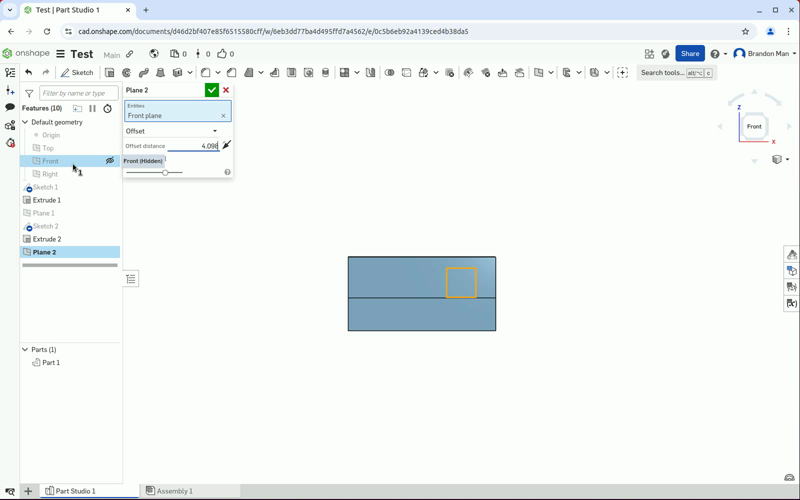
key(enter, 2)
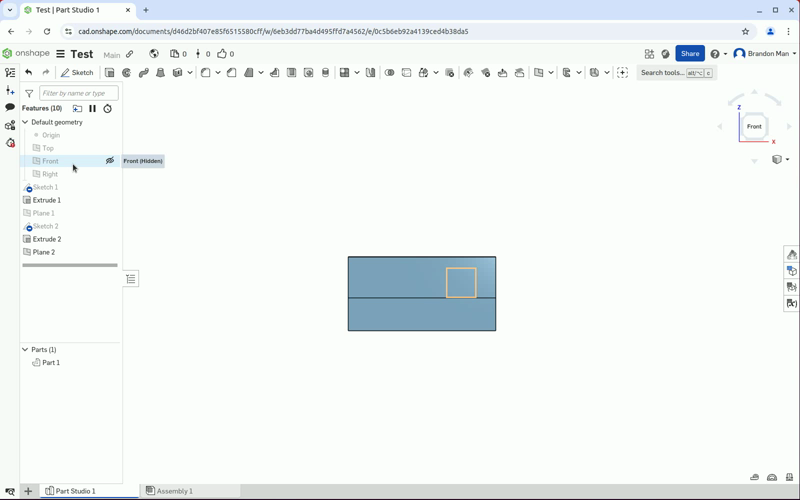
key(shift+s)
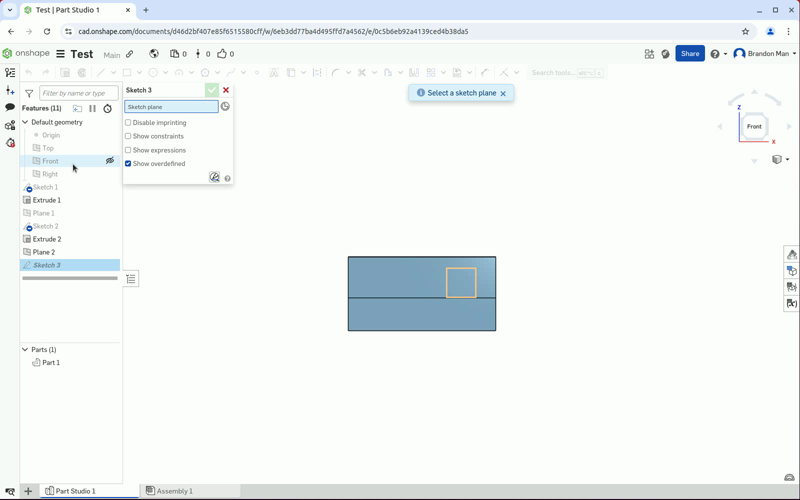
mouse_move(73, 254)
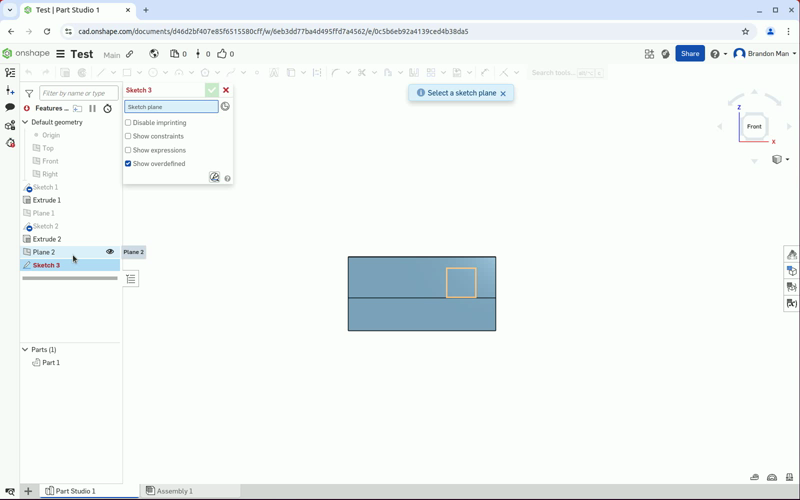
click(73, 254)
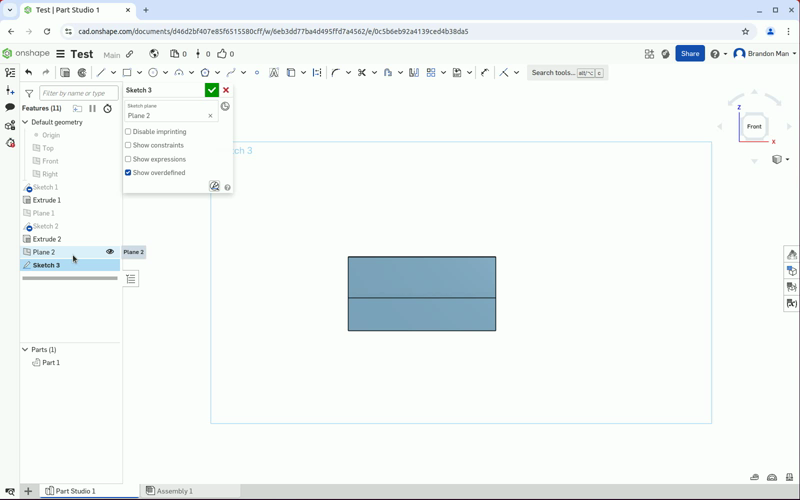
mouse_move(73, 352)
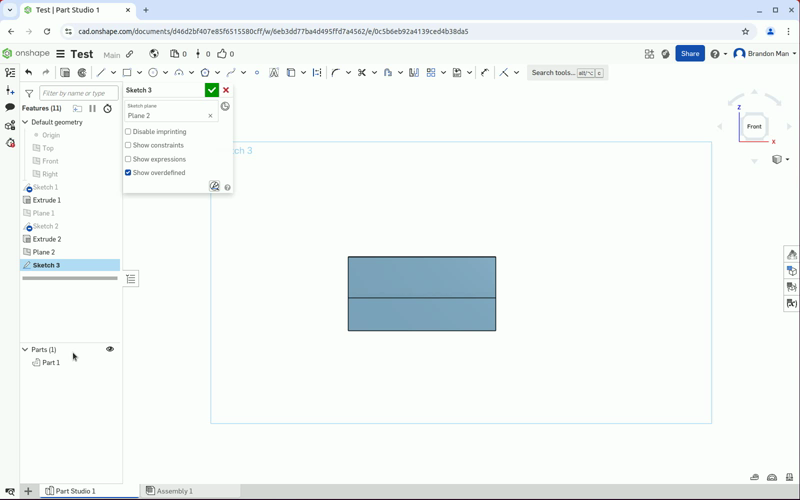
key(y)
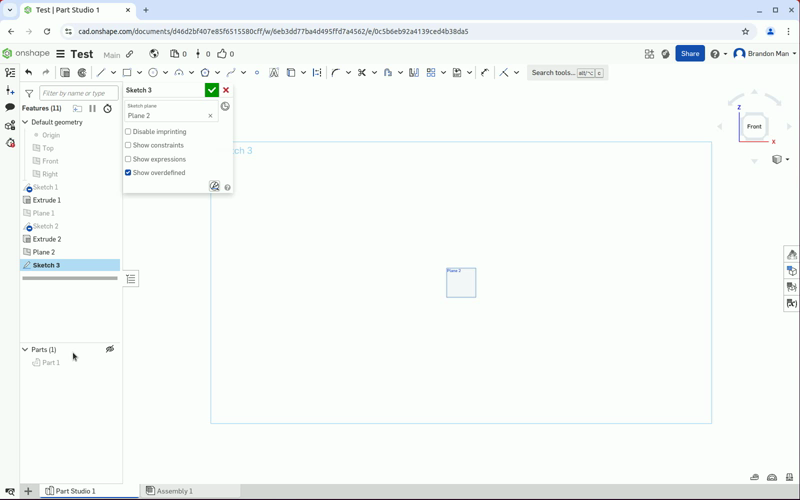
key(l)
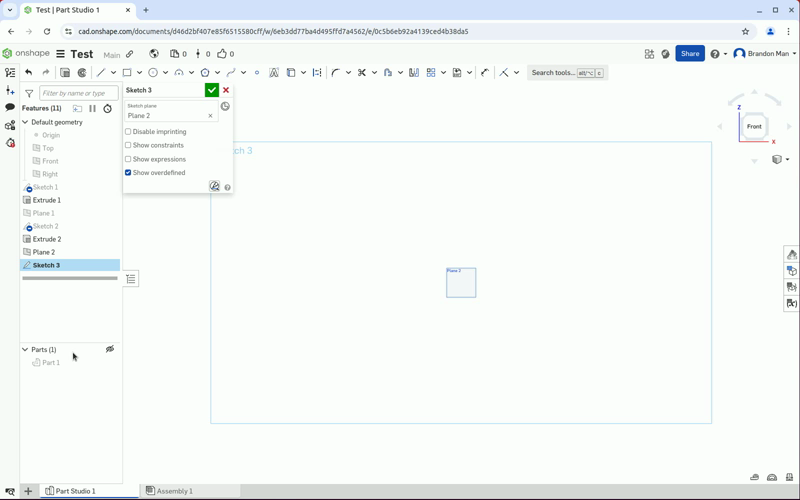
key_down(shift)
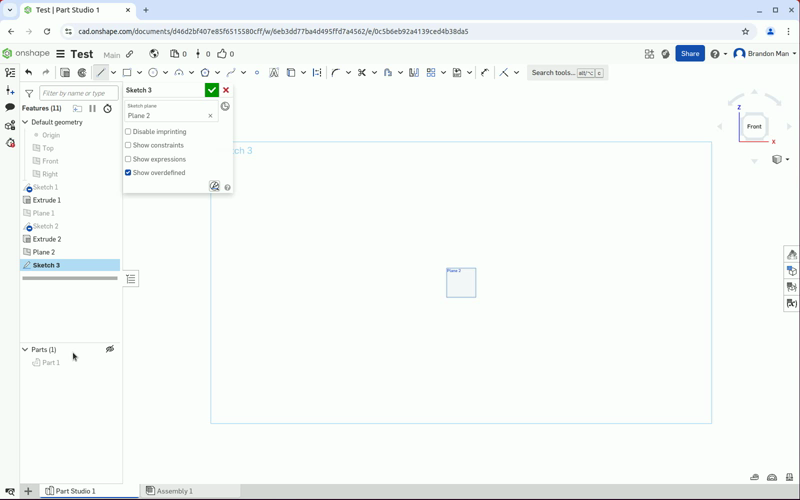
mouse_move(471, 257)
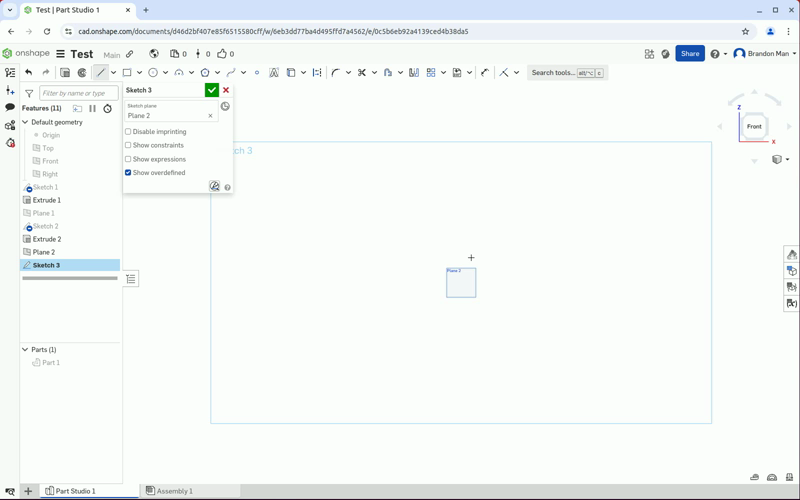
click(471, 257)
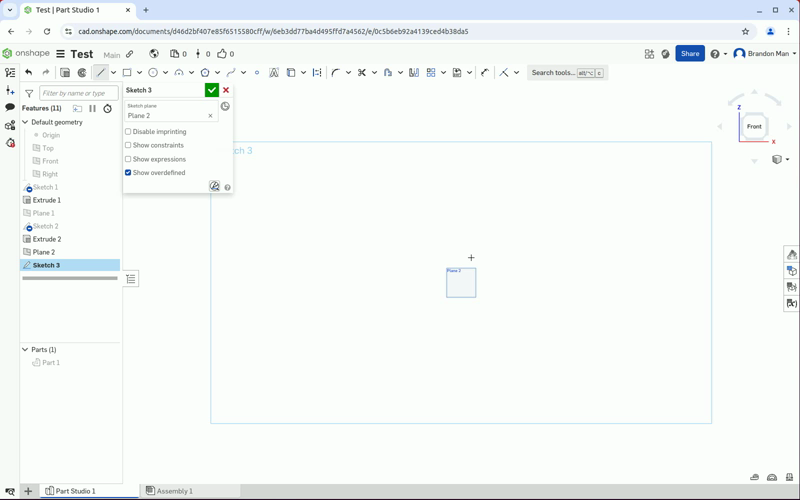
key_up(shift)
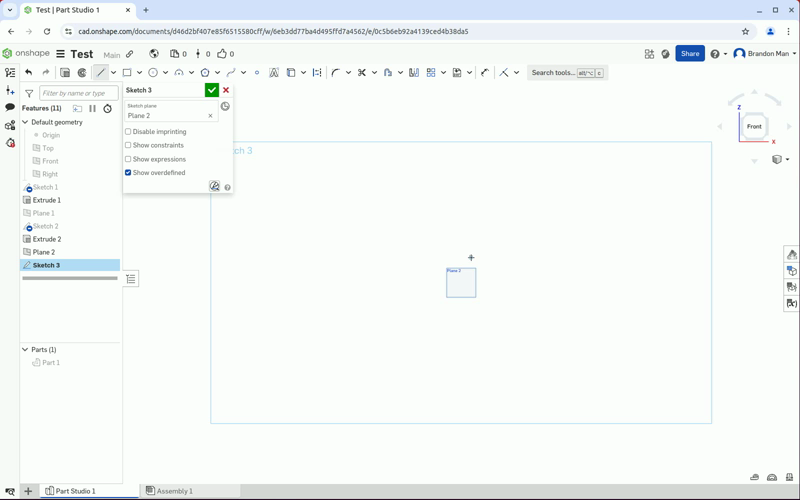
key_down(shift)
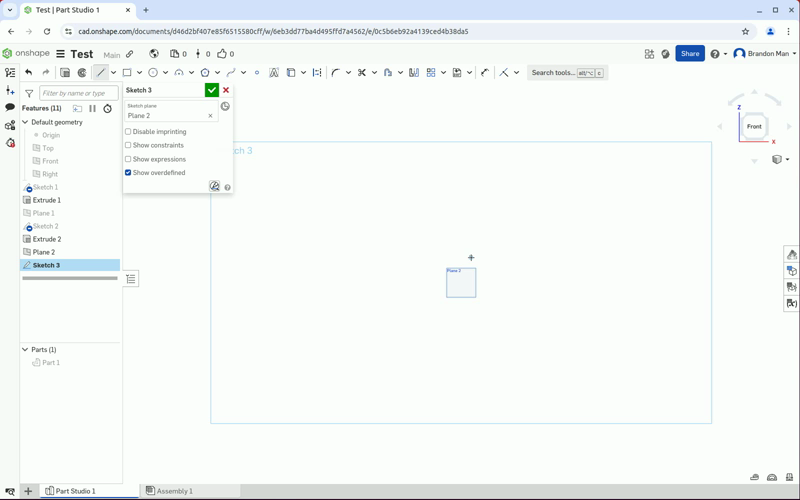
mouse_move(501, 257)
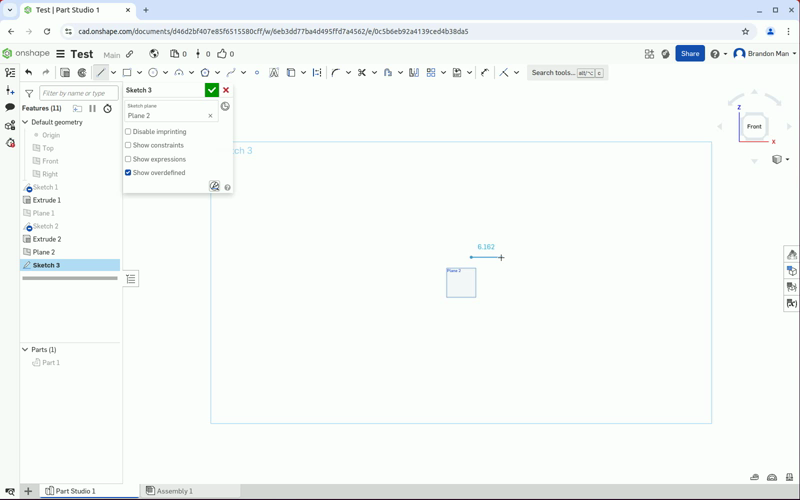
mouse_move(496, 282)
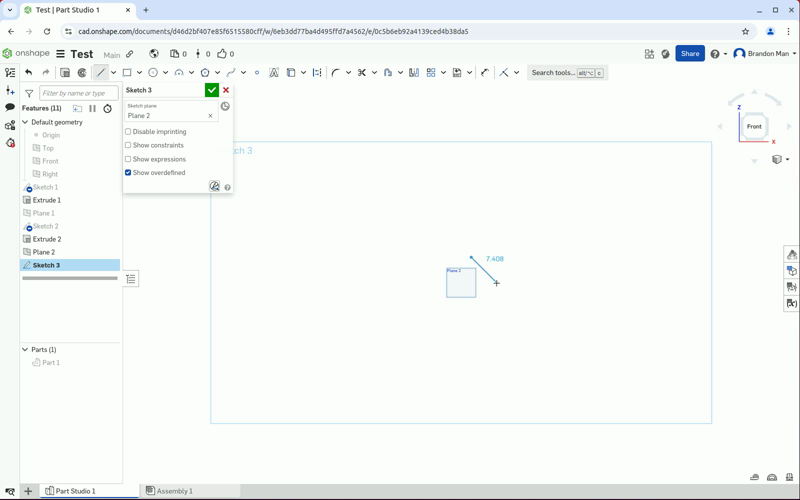
click(496, 282)
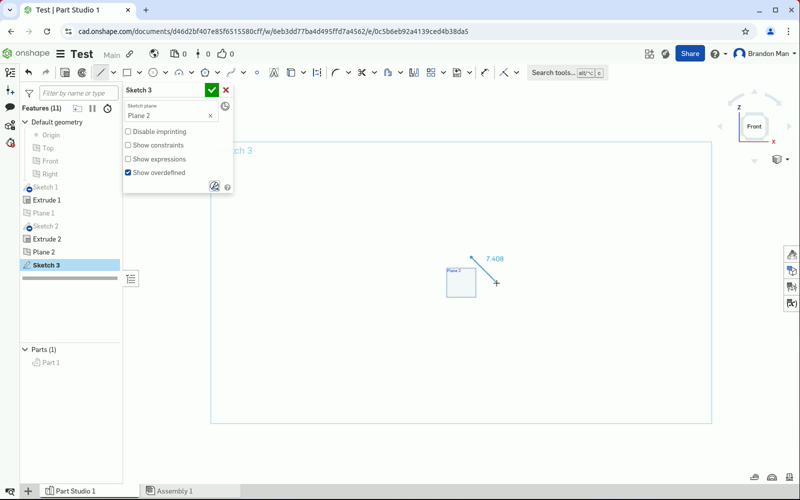
key_up(shift)
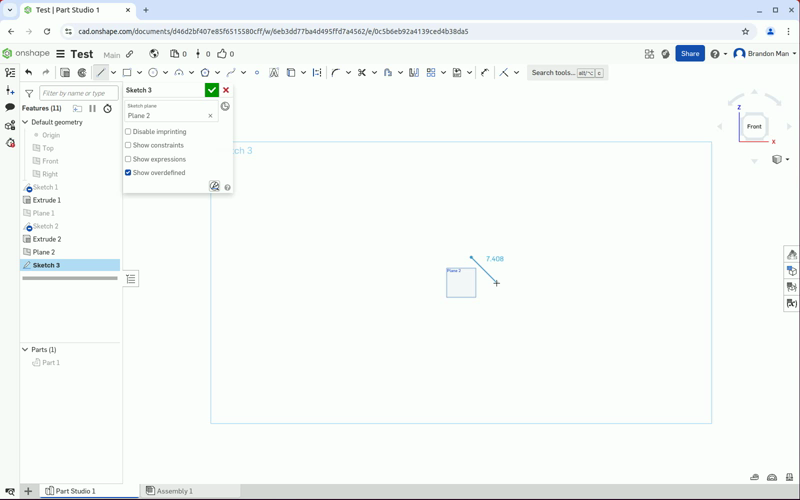
key_down(shift)
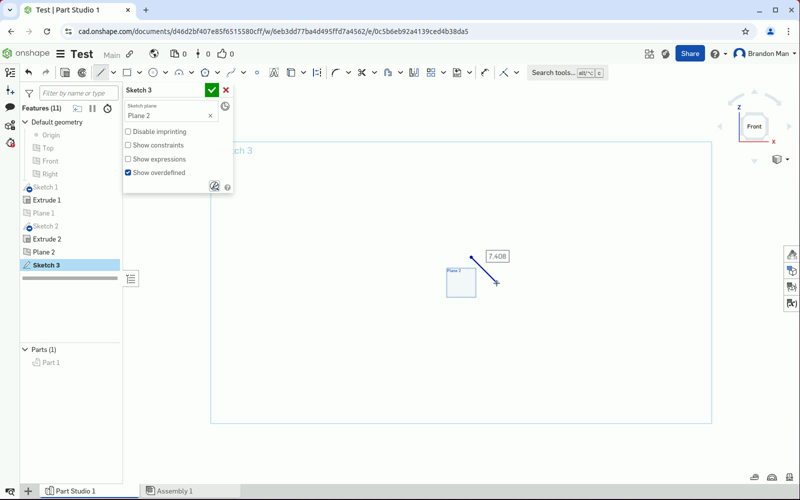
mouse_move(526, 282)
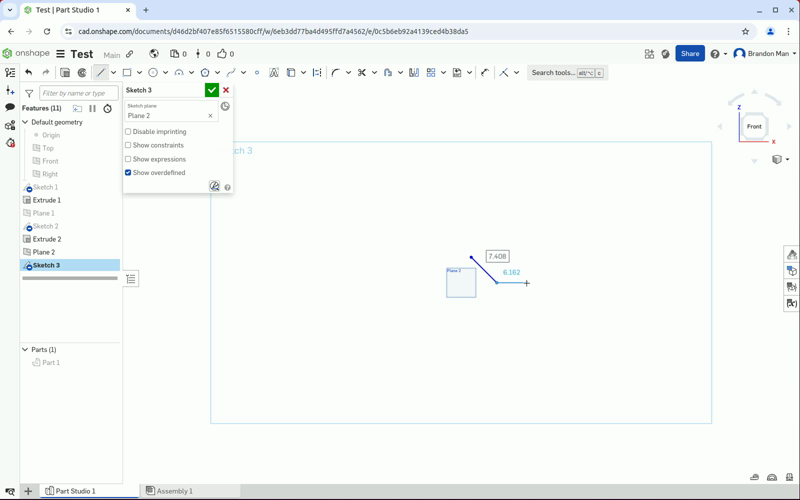
mouse_move(496, 257)
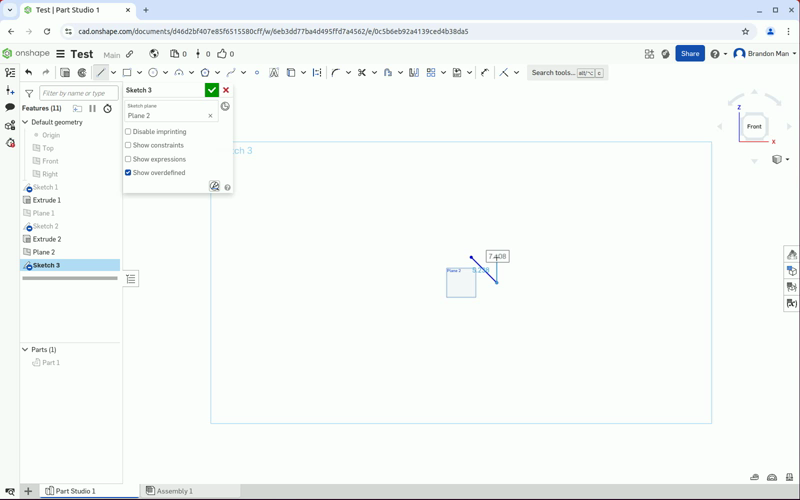
click(496, 257)
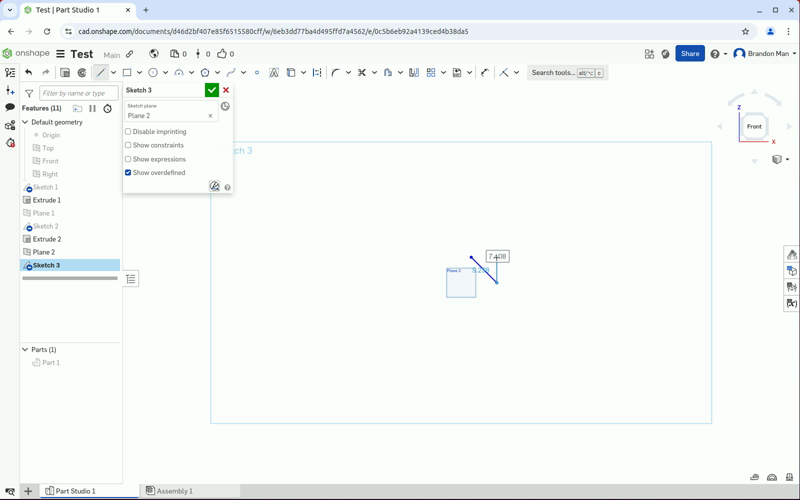
key_up(shift)
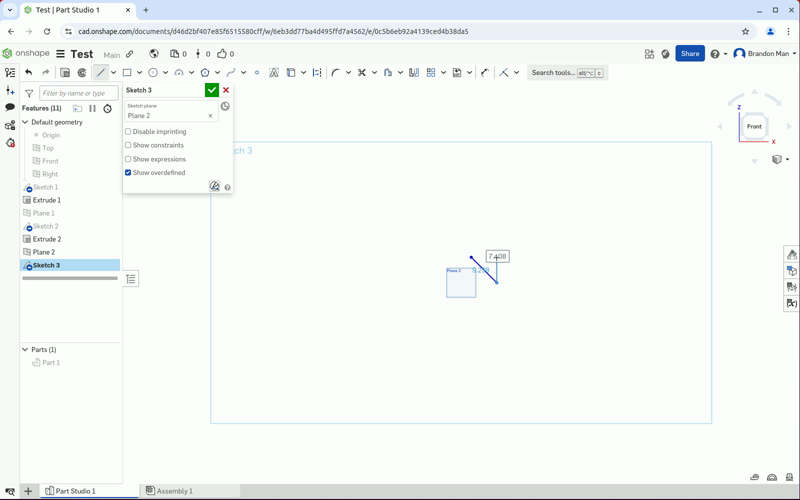
mouse_move(526, 257)
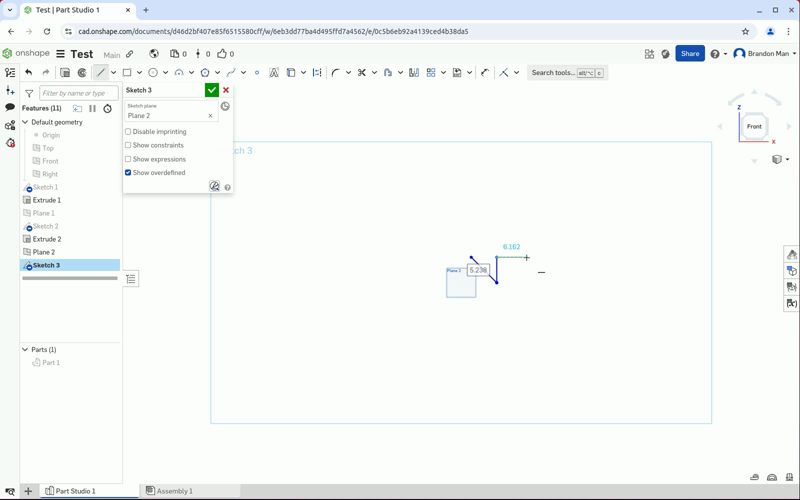
key_down(shift)
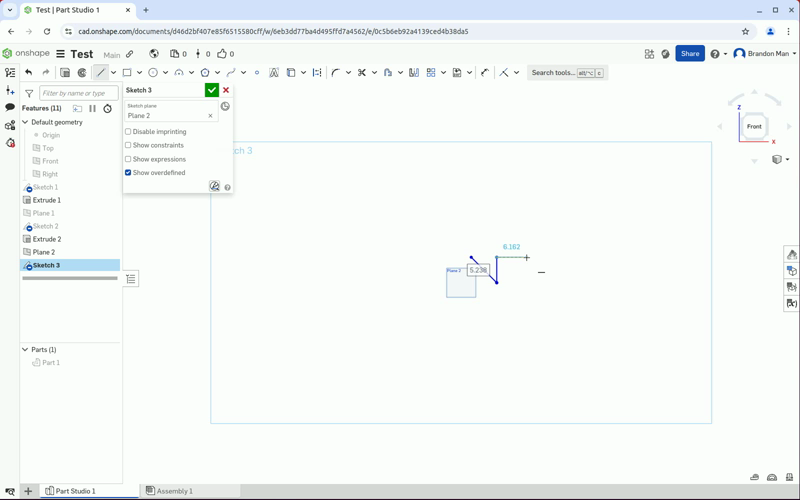
mouse_move(471, 257)
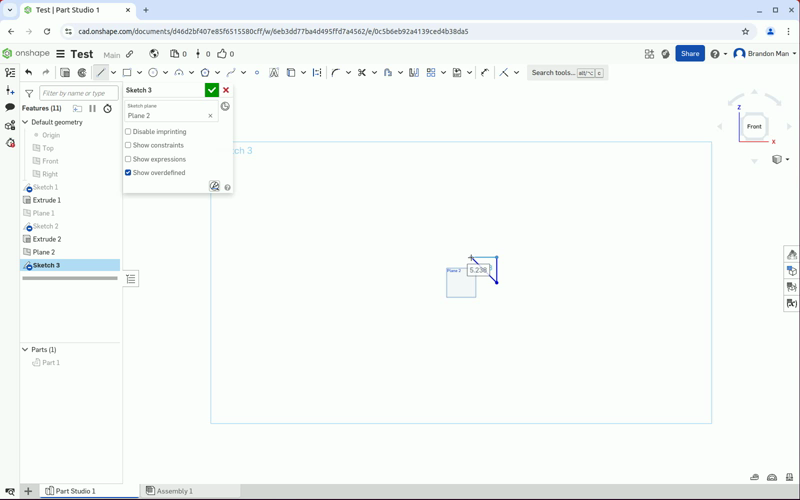
key_up(shift)
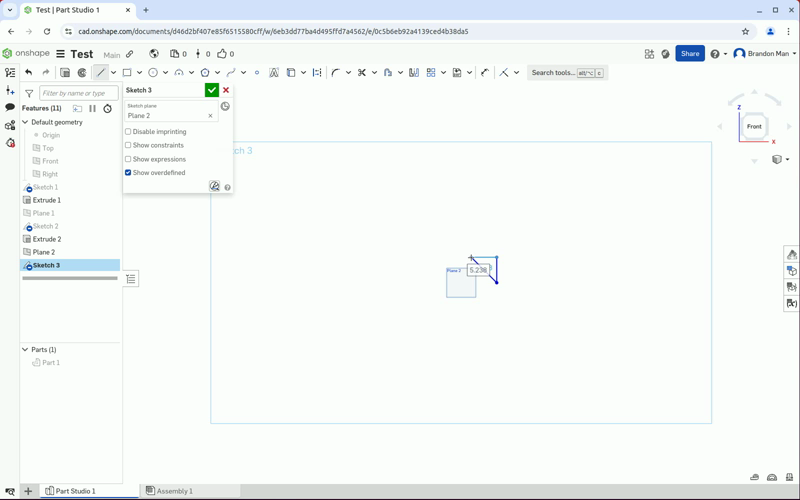
click(471, 257)
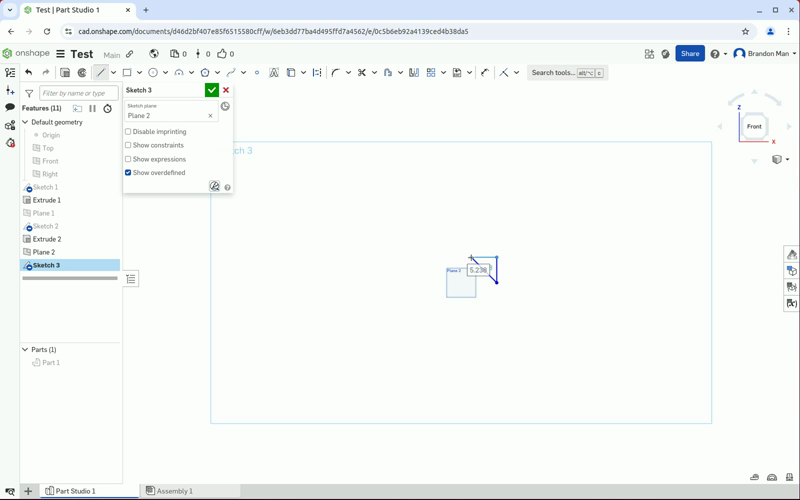
key(esc)
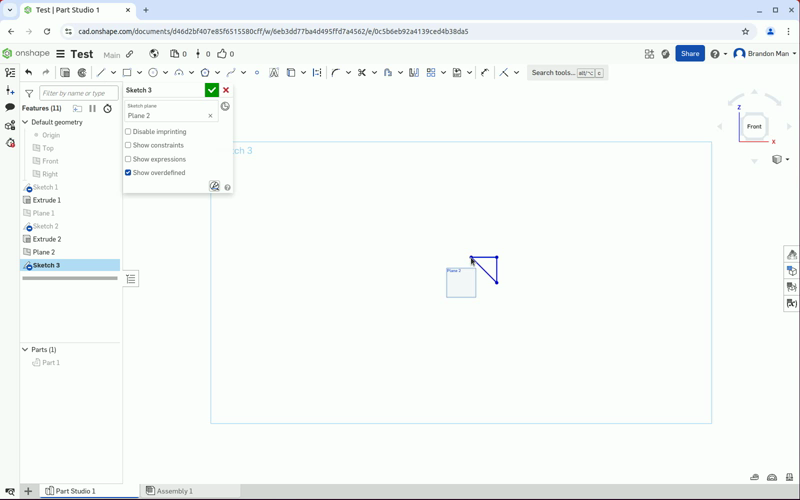
mouse_move(492, 261)
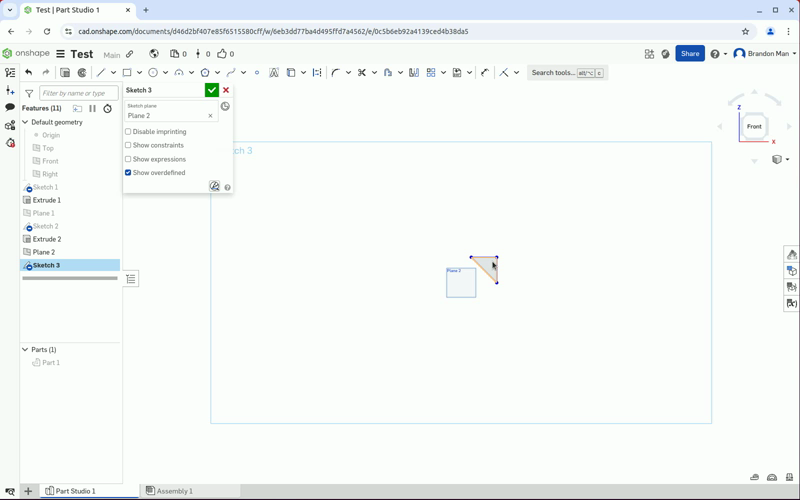
scroll(6)
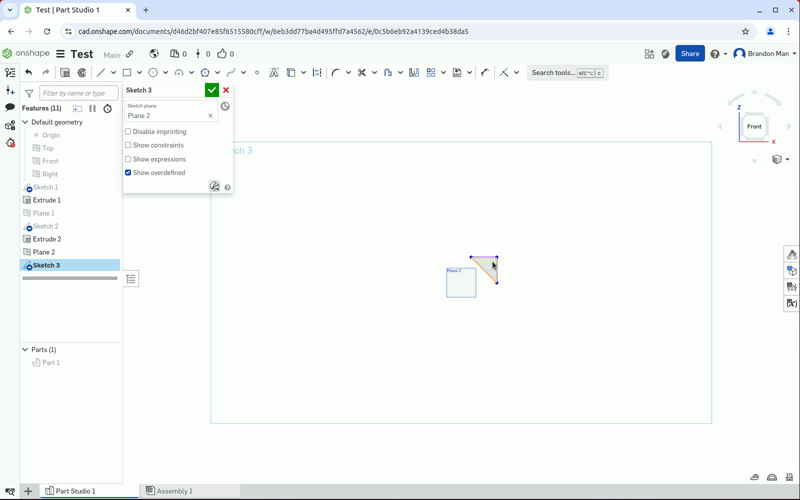
scroll(6)
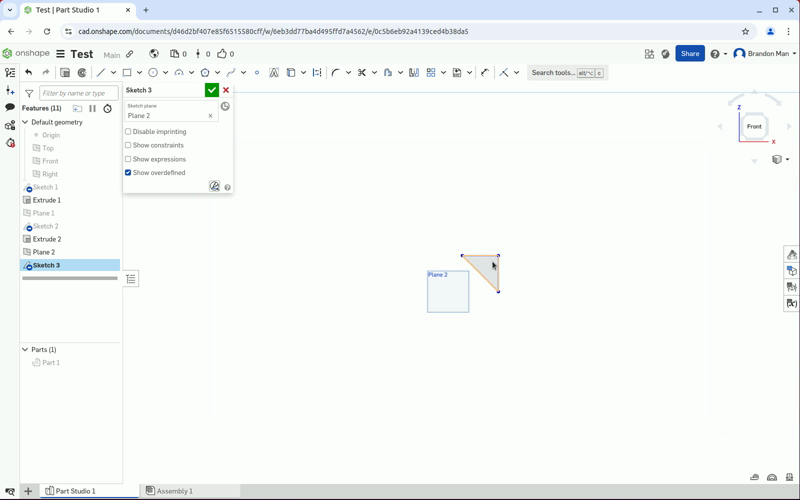
scroll(6)
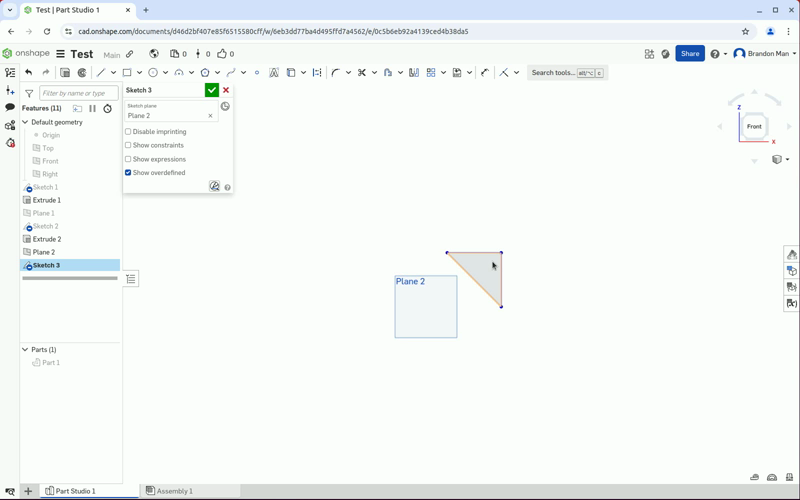
scroll(6)
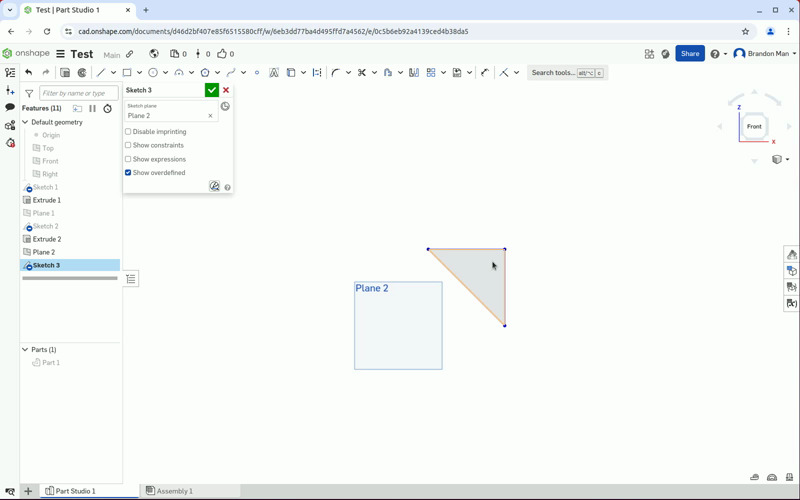
scroll(6)
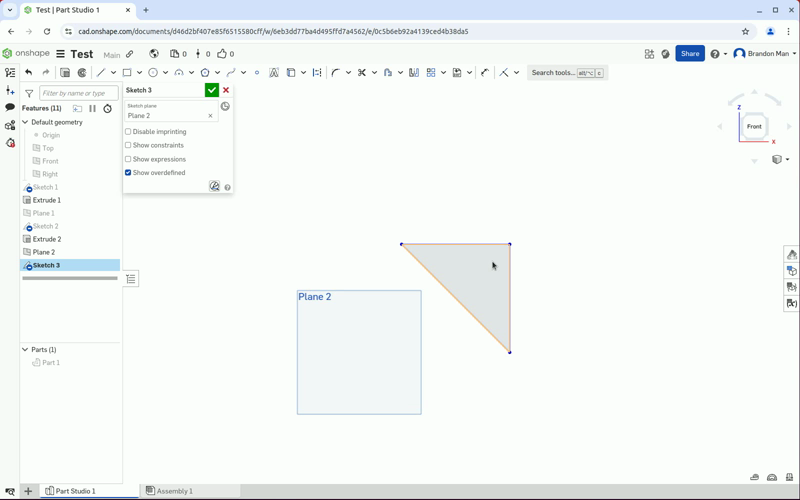
scroll(6)
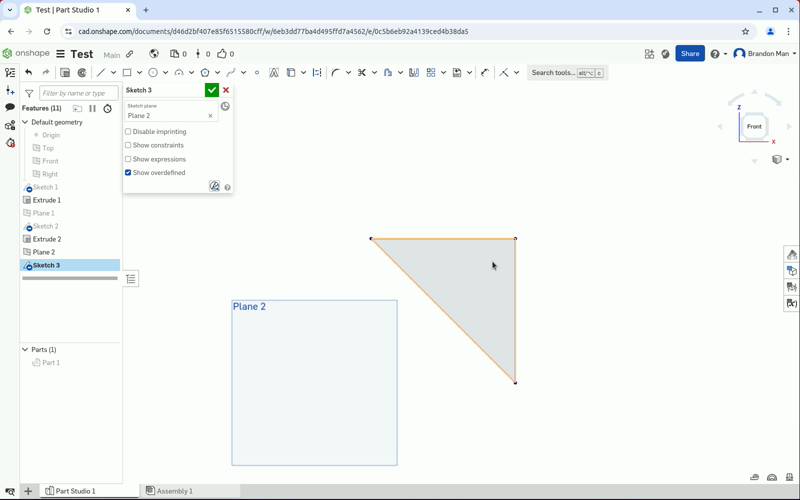
scroll(6)
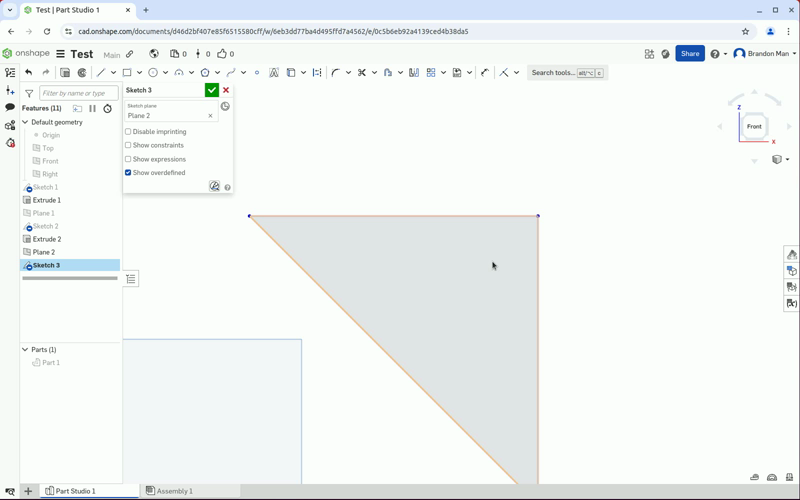
click(492, 261)
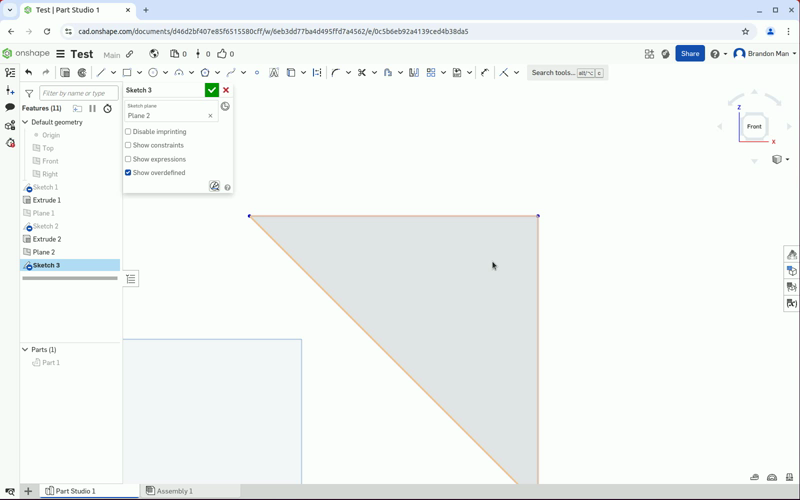
scroll(-6)
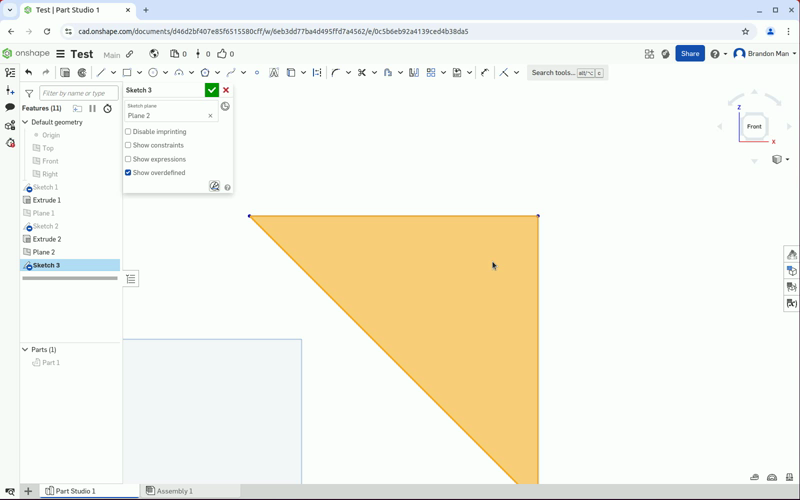
scroll(-6)
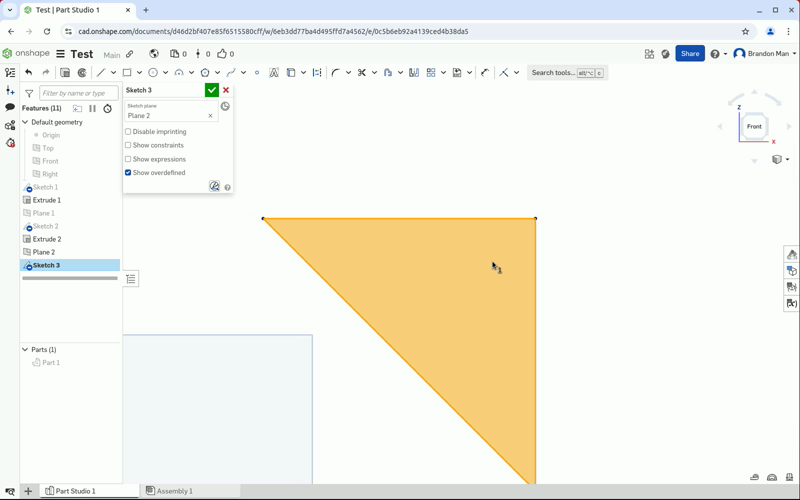
scroll(-6)
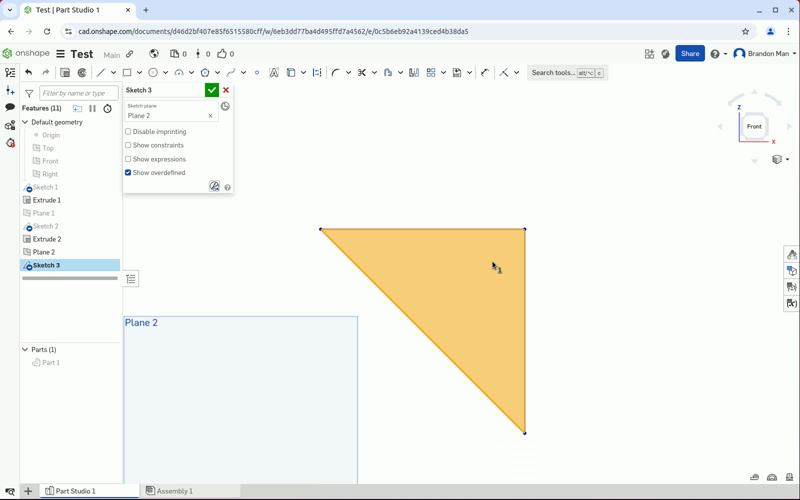
scroll(-6)
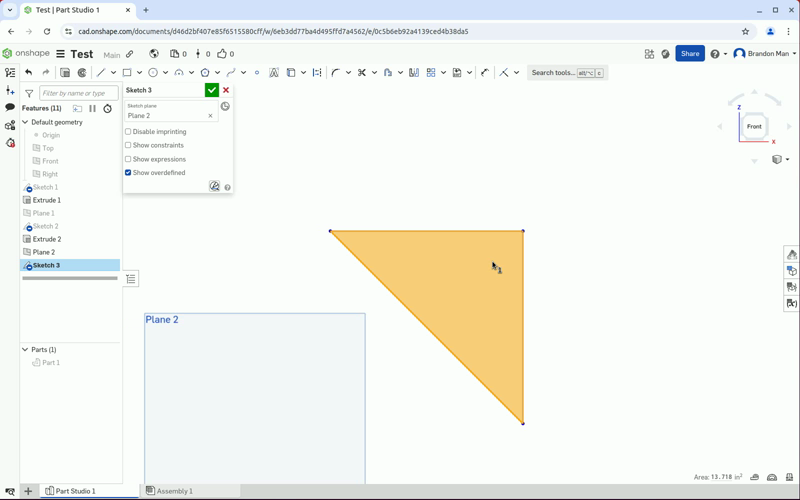
scroll(-6)
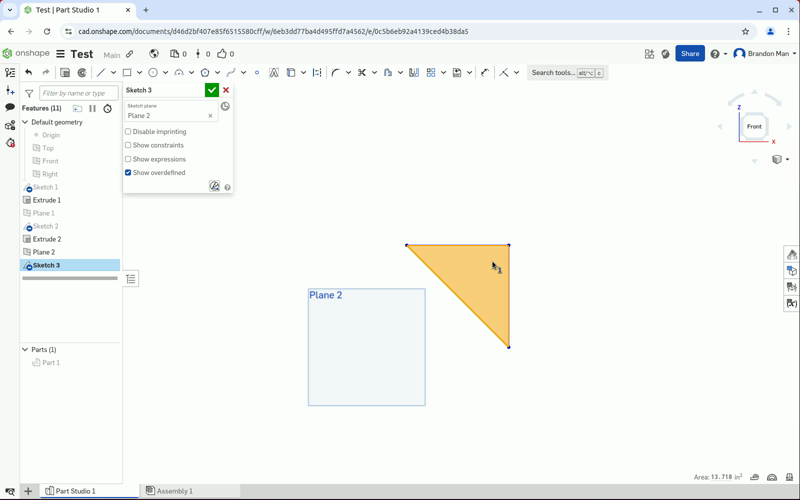
scroll(-6)
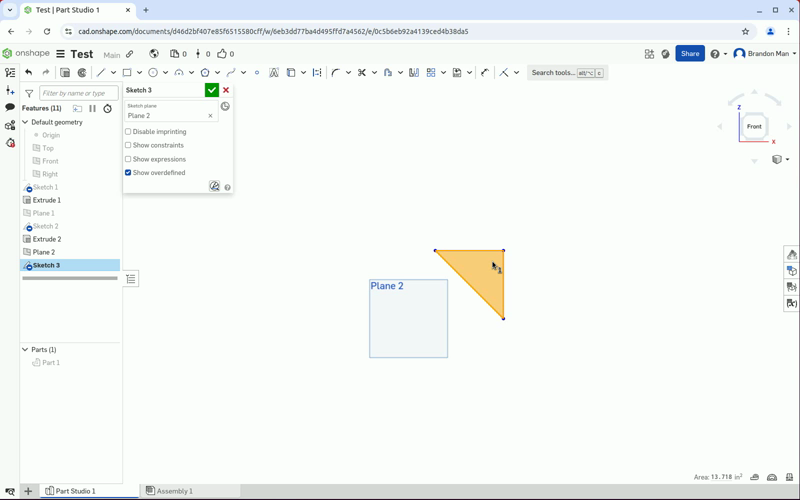
scroll(-6)
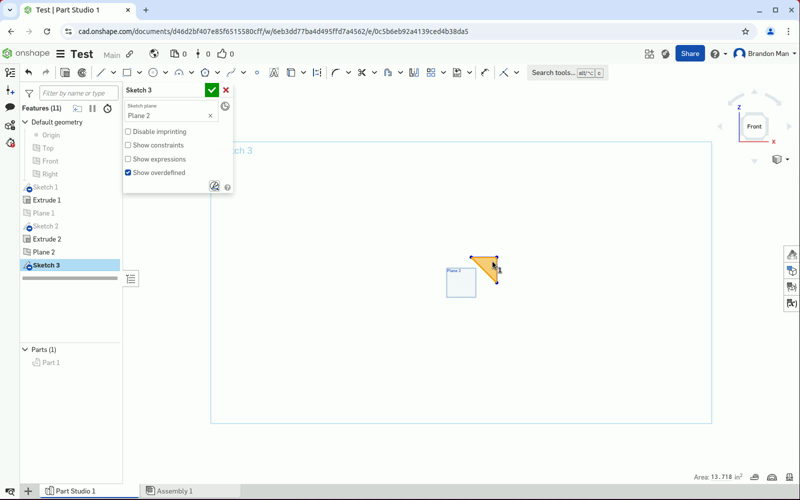
mouse_move(73, 352)
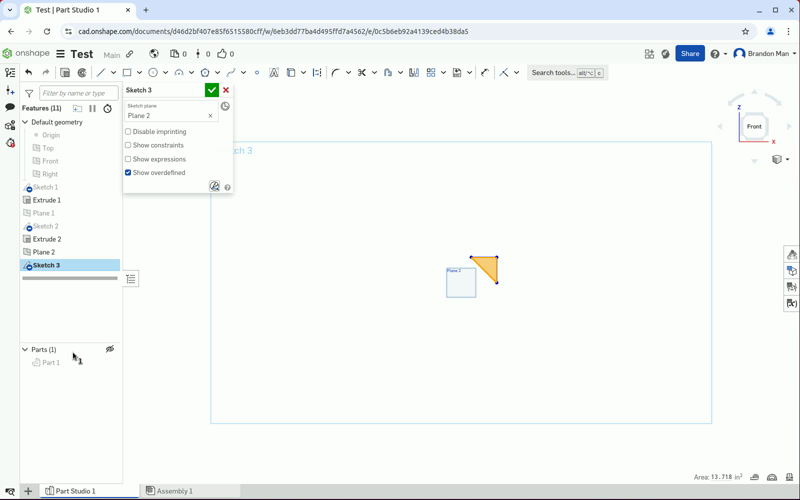
key(shift+y)
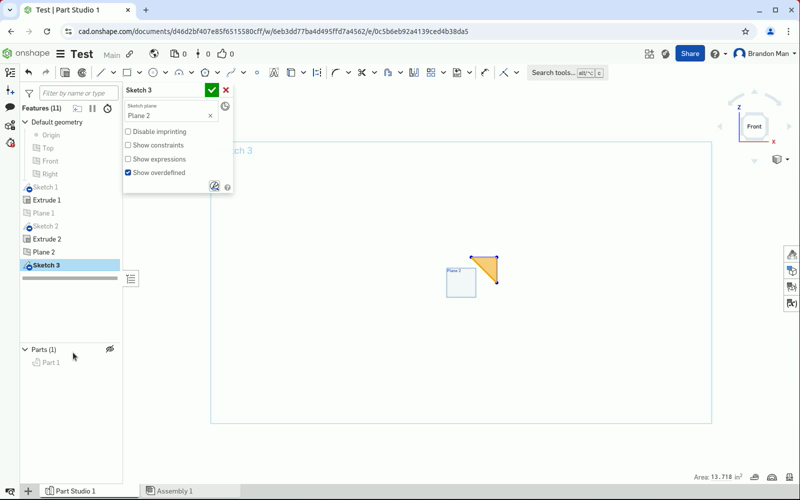
key(shift+e)
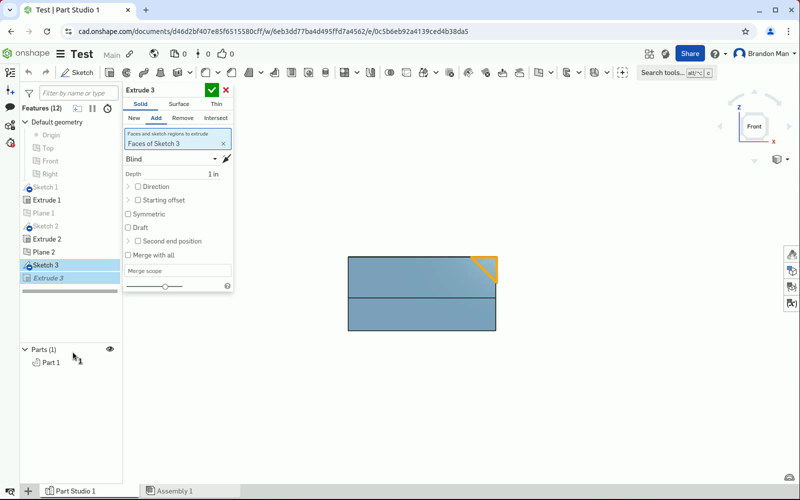
mouse_move(143, 106)
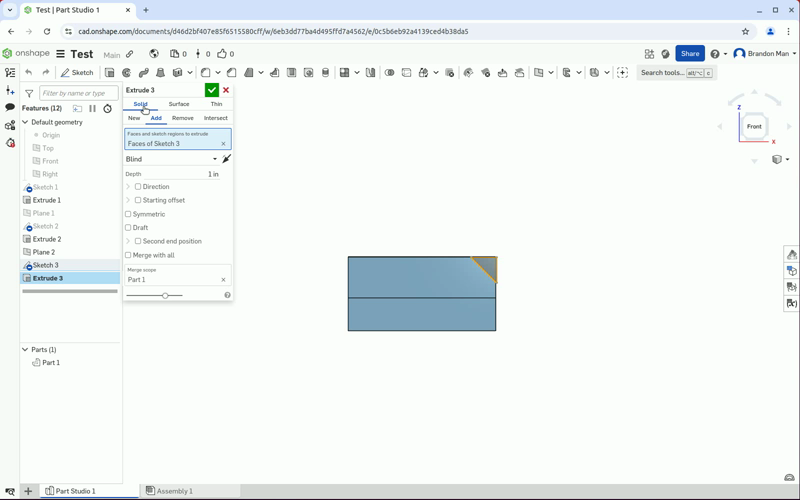
click(143, 106)
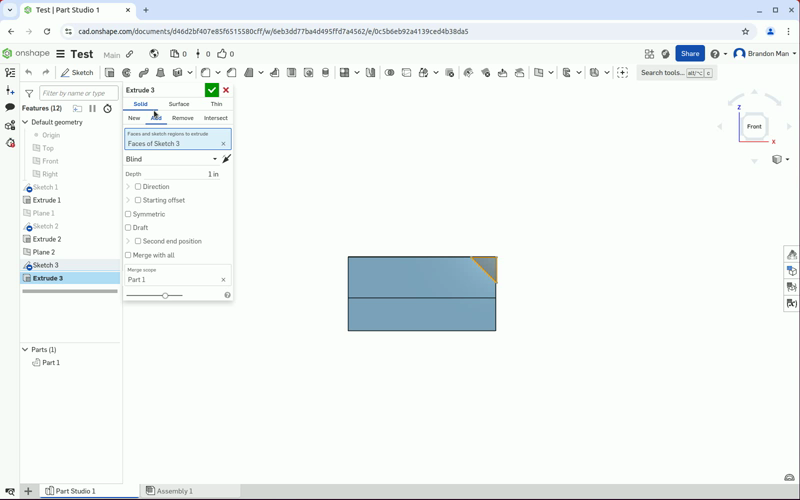
mouse_move(186, 120)
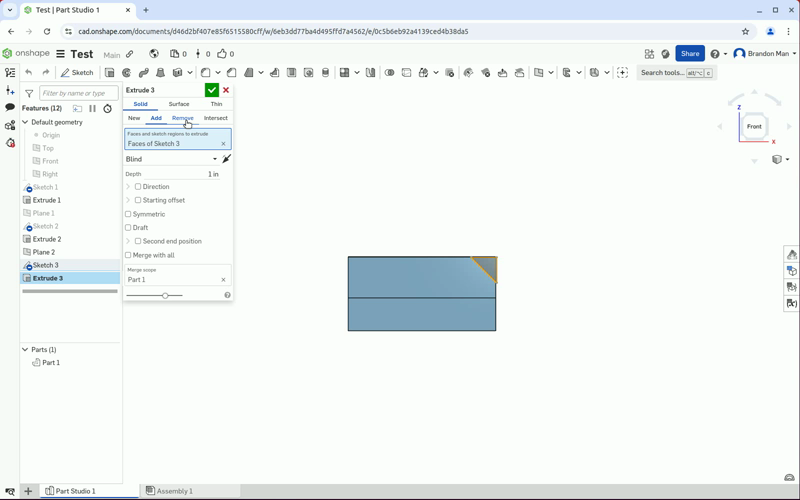
click(186, 120)
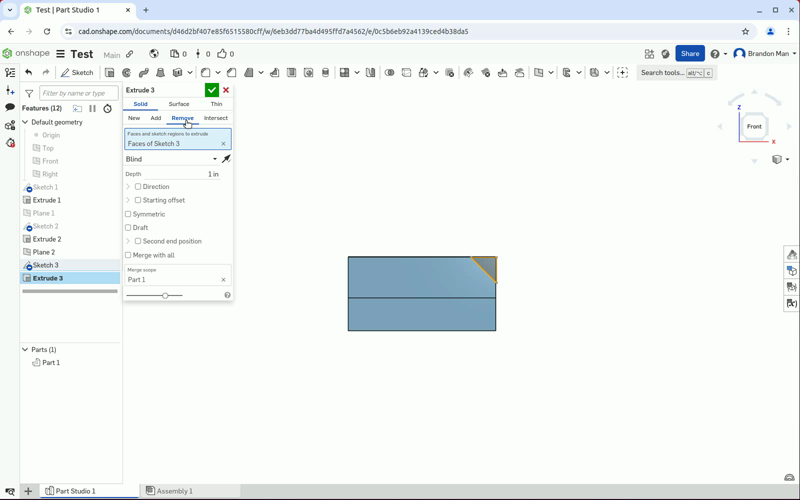
key(tab, 4)
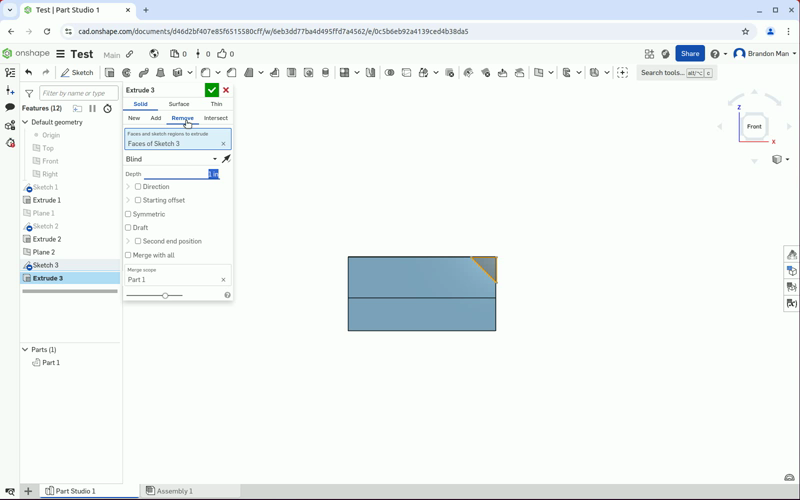
text(4.092)
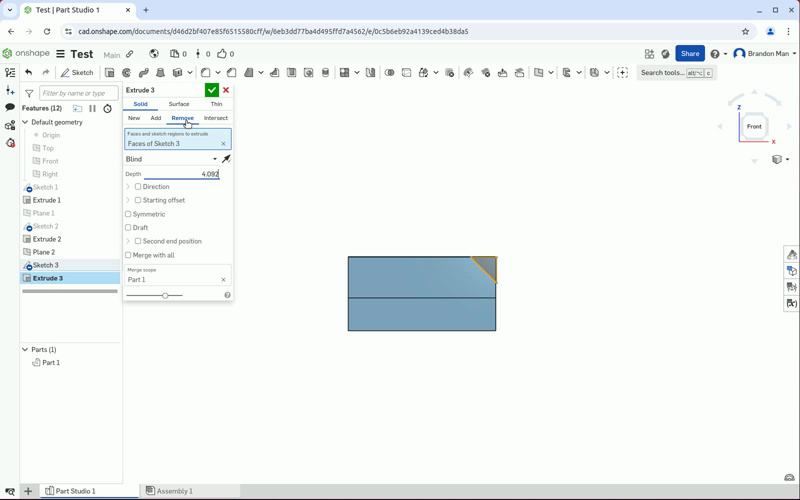
key(tab, 6)
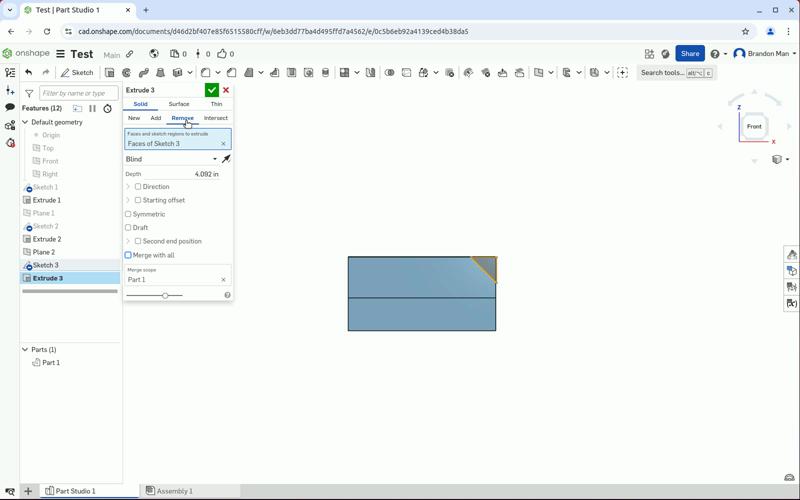
key(space)
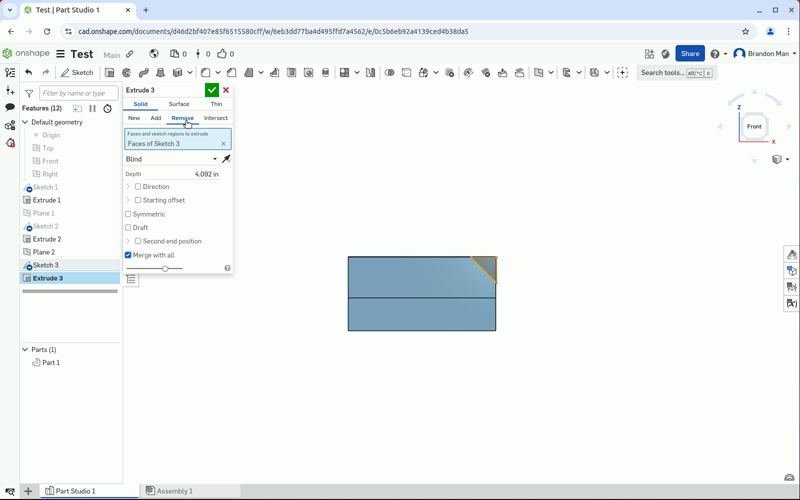
key(enter)
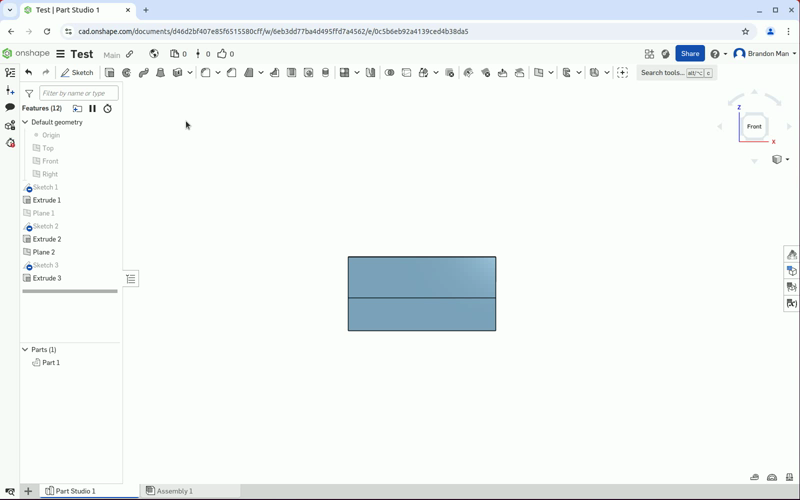
key(shift+h)
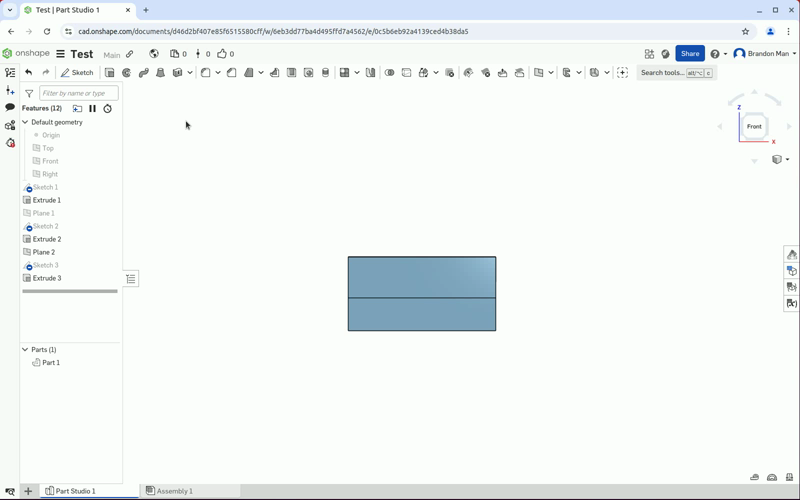
key(shift+h)
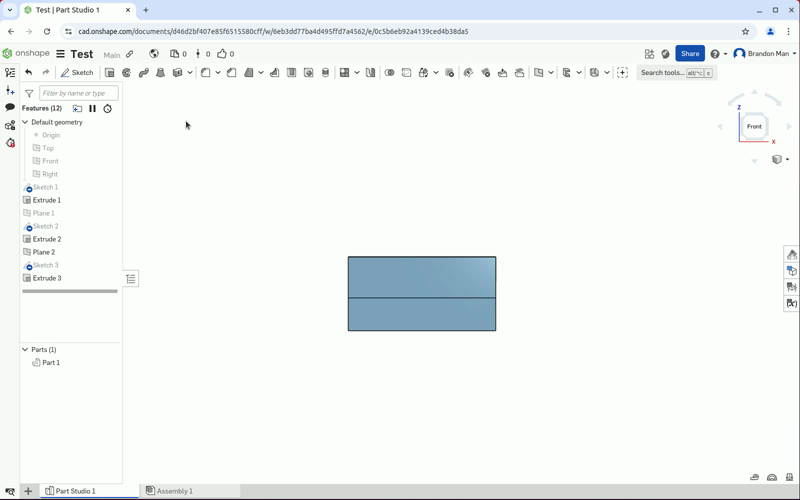
mouse_move(73, 189)
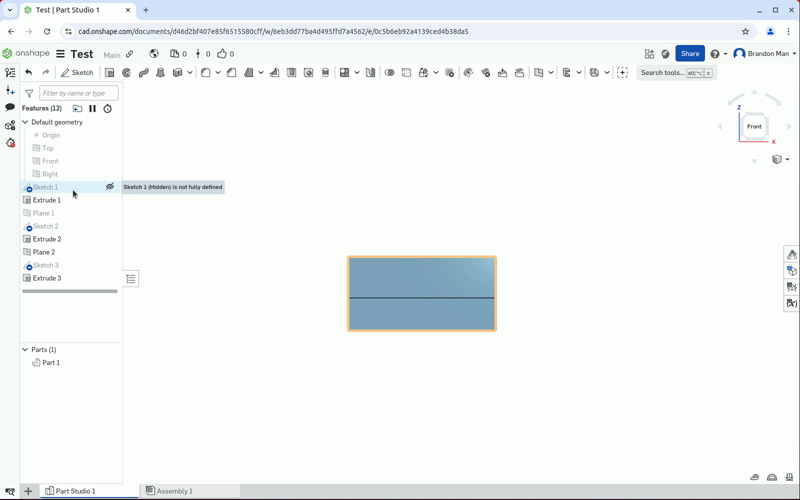
click(73, 189)
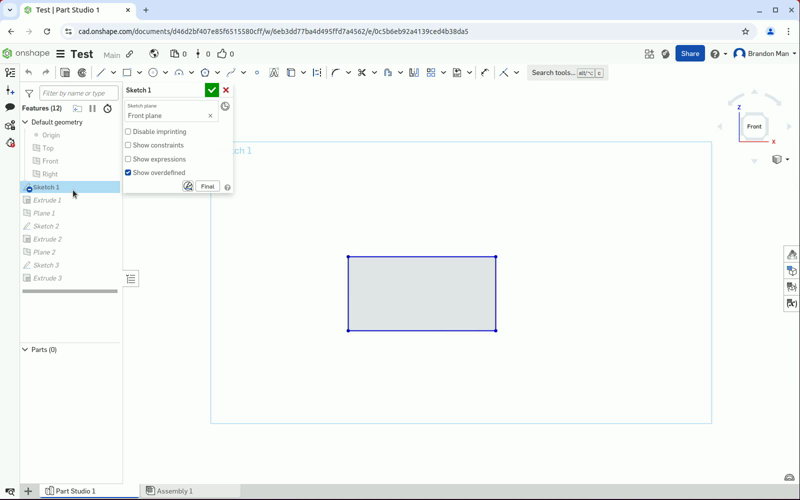
mouse_move(229, 92)
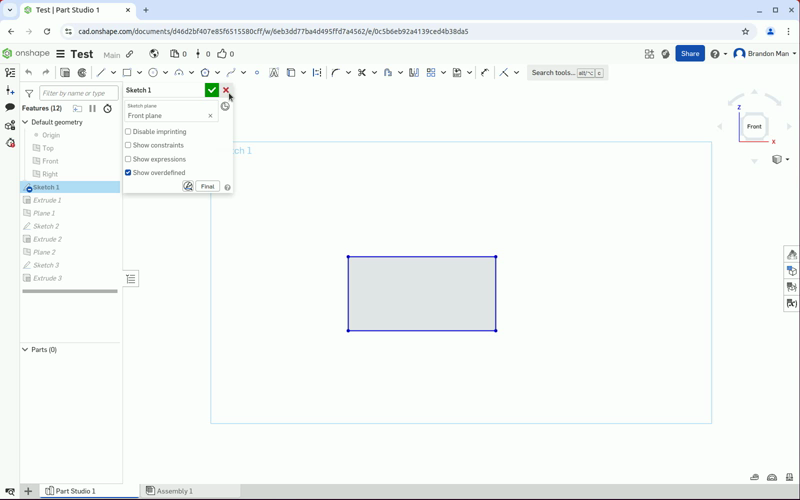
click(229, 92)
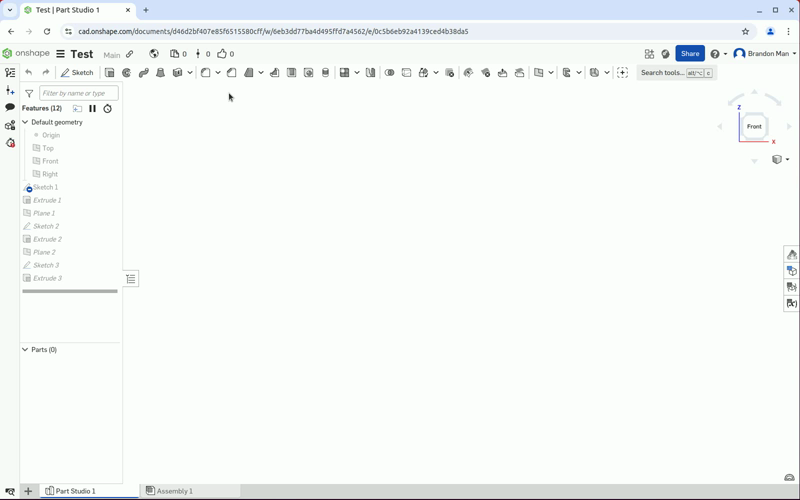
key(shift+s)
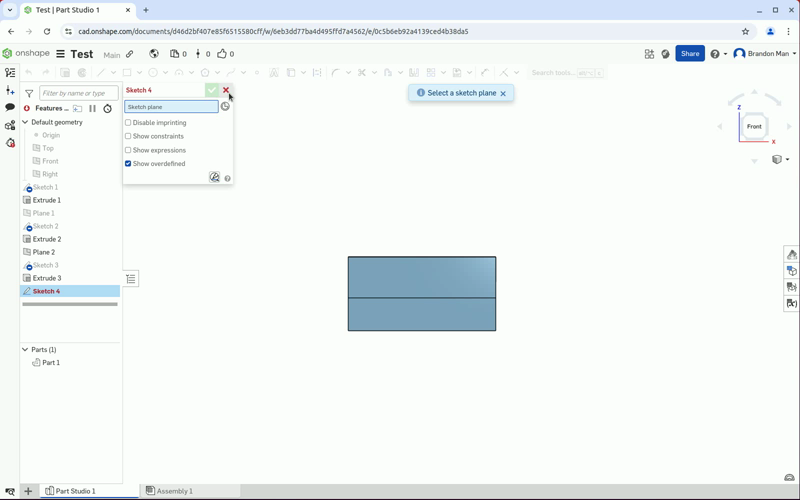
mouse_move(73, 254)
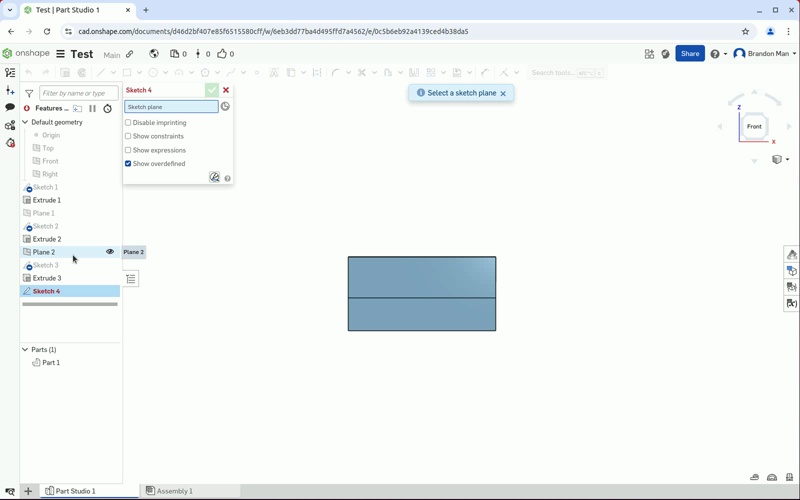
click(73, 254)
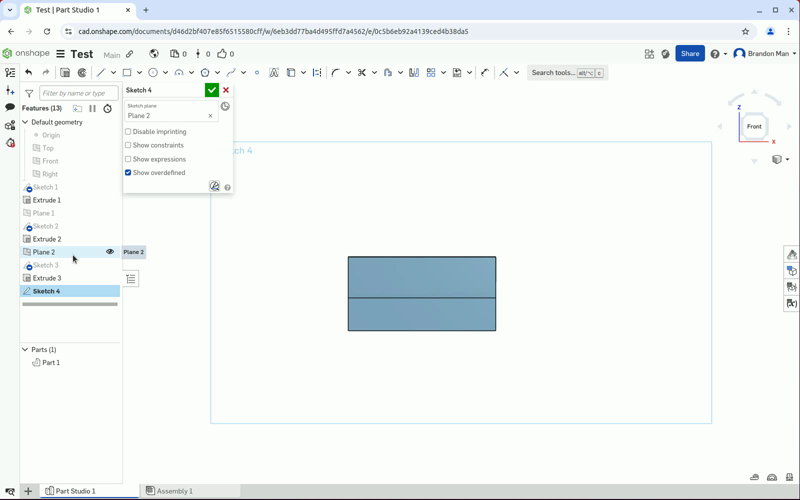
mouse_move(73, 352)
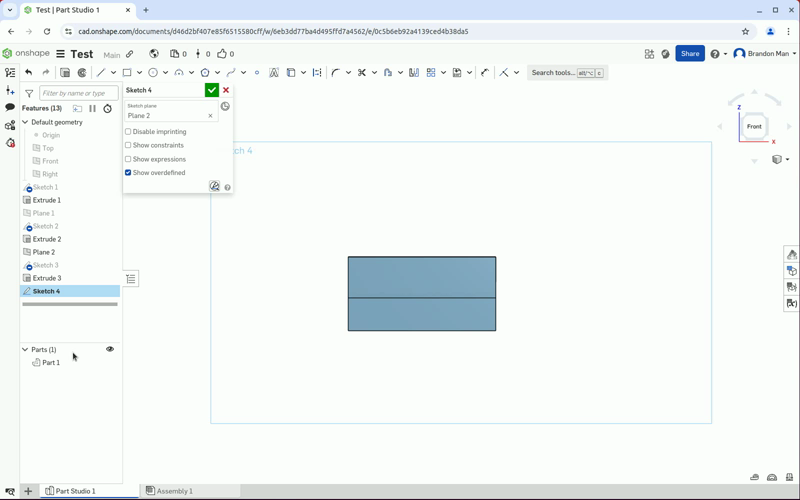
key(y)
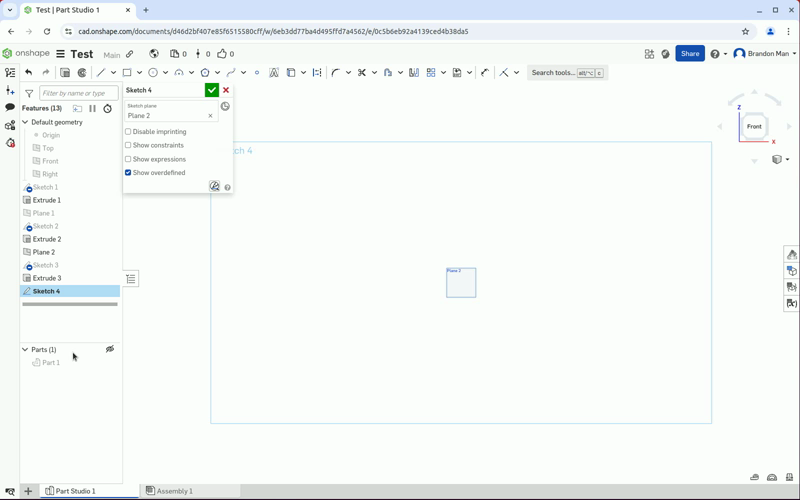
key(l)
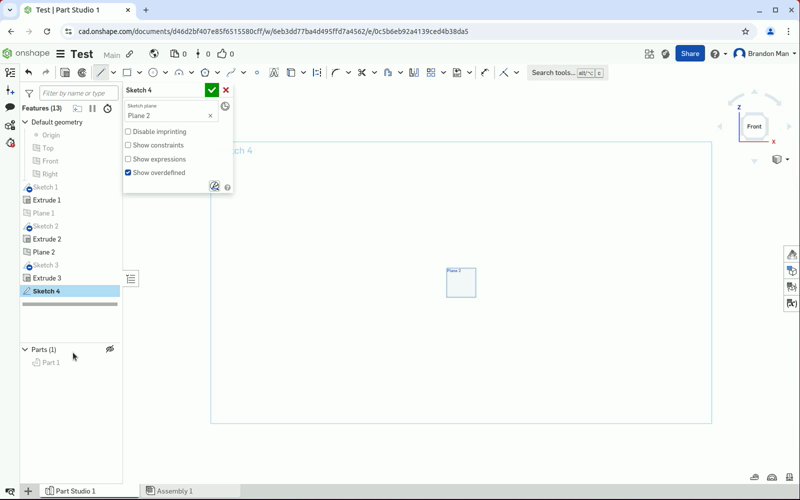
key_down(shift)
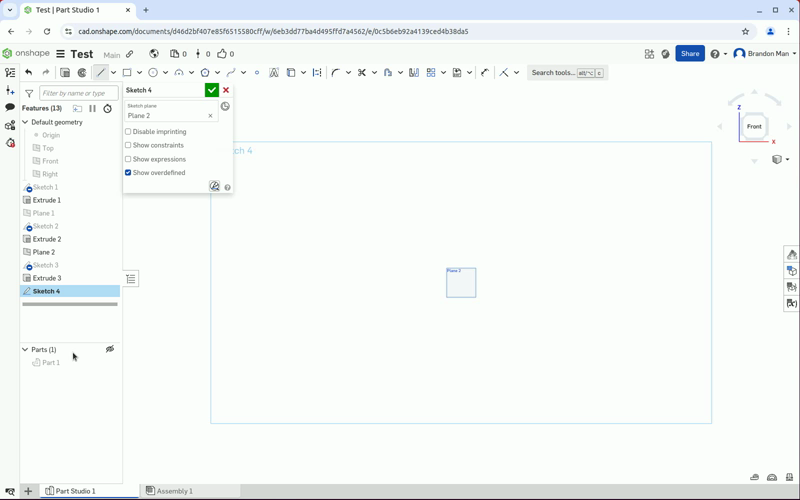
mouse_move(348, 281)
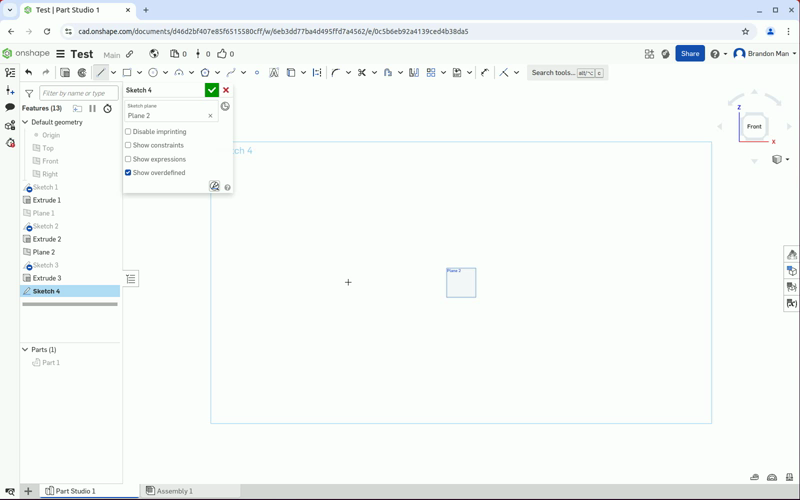
click(348, 281)
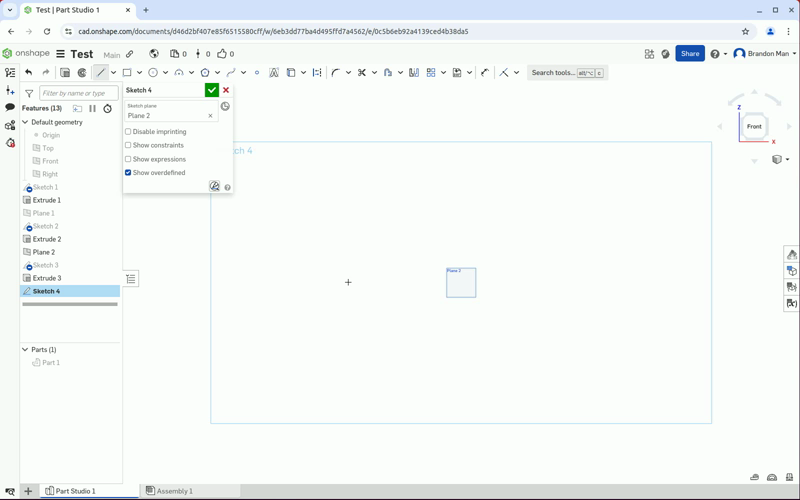
key_up(shift)
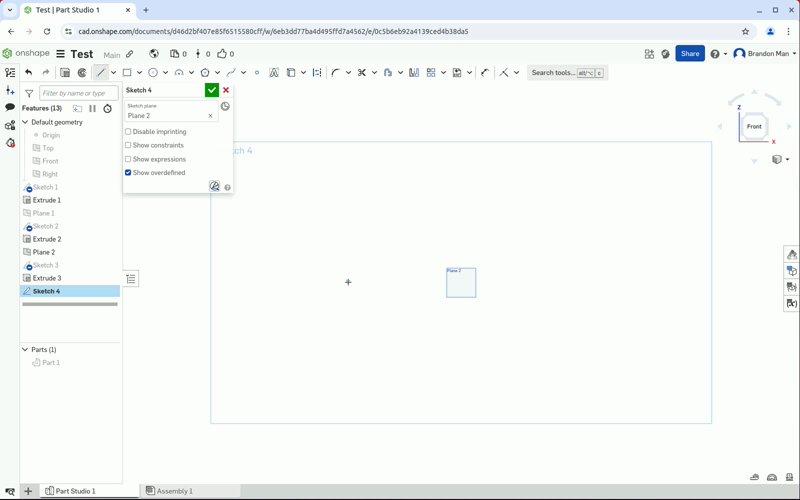
key_down(shift)
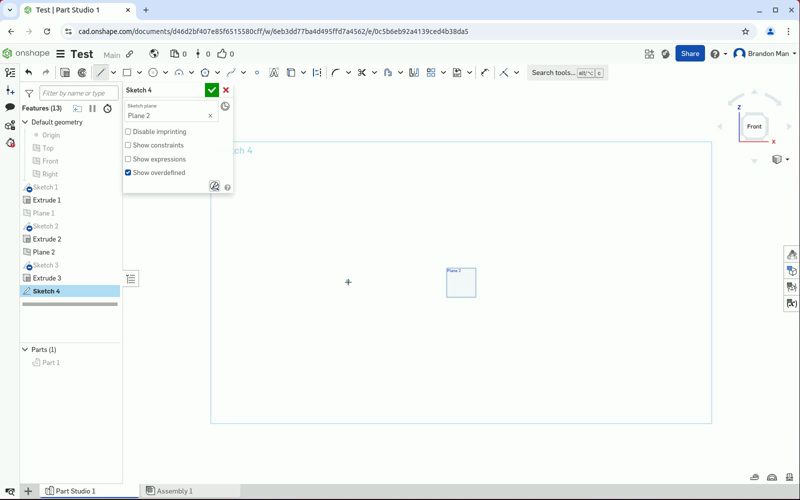
mouse_move(378, 281)
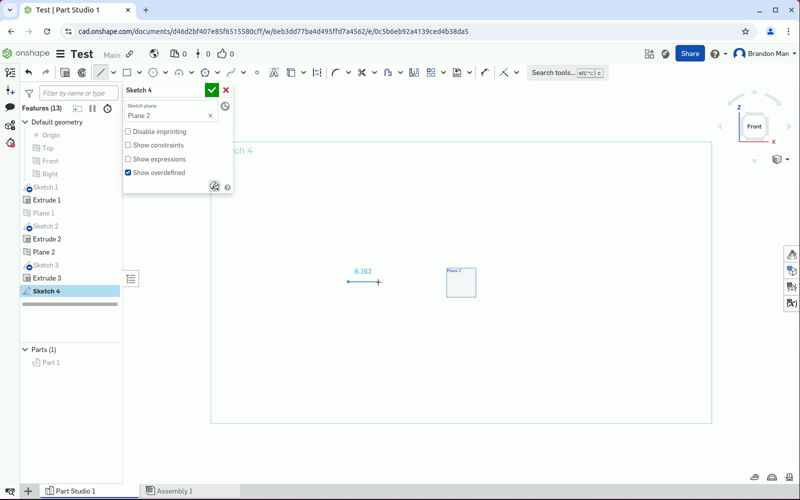
mouse_move(373, 256)
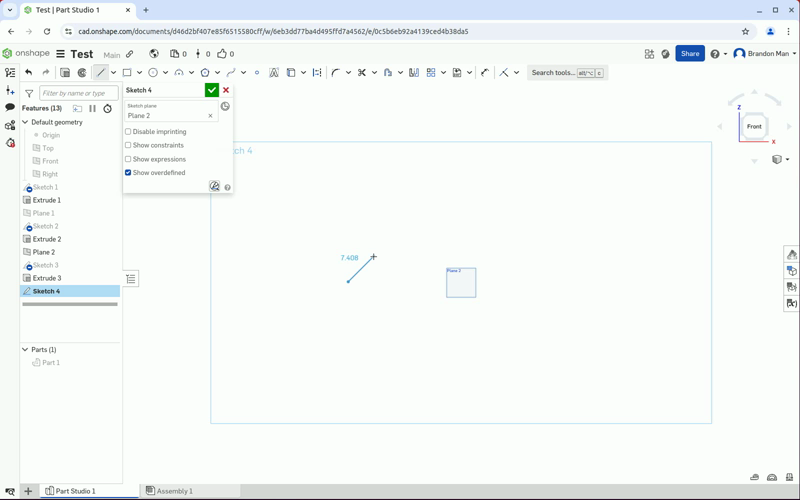
click(373, 256)
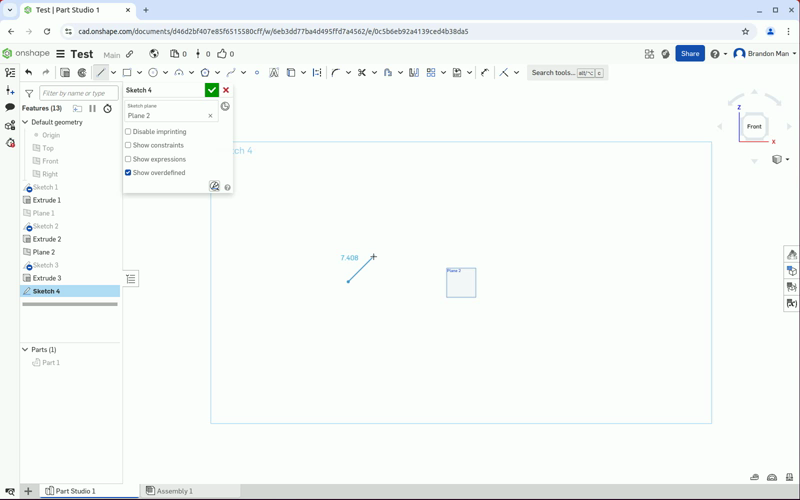
key_up(shift)
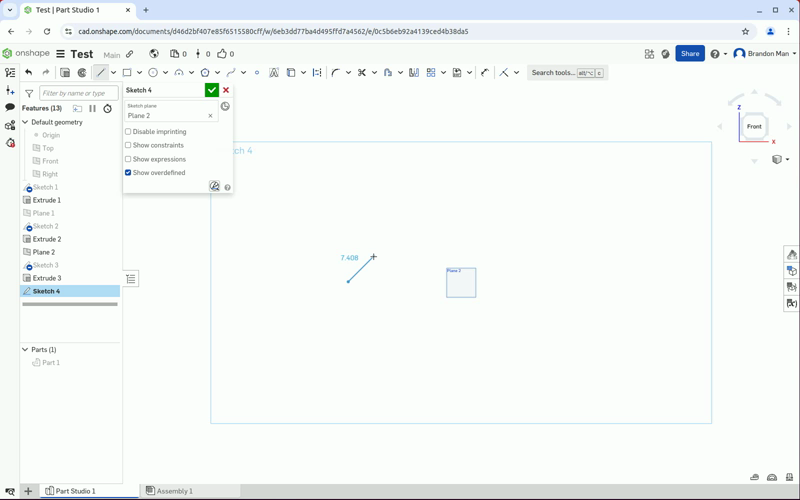
key_down(shift)
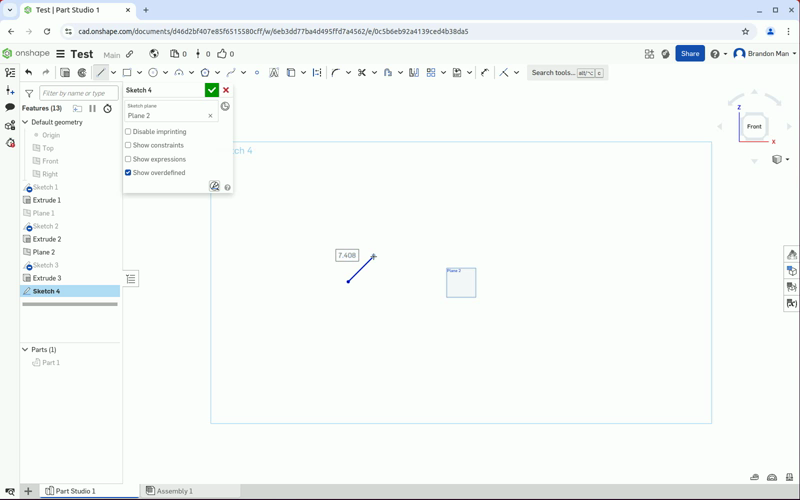
mouse_move(403, 256)
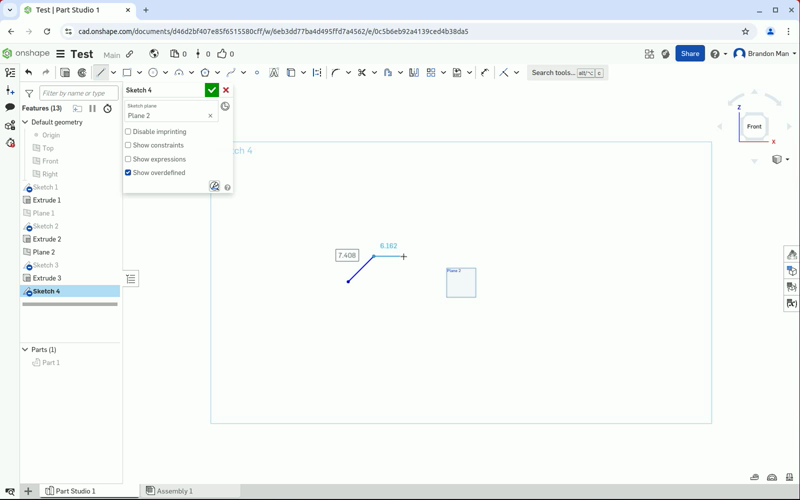
mouse_move(348, 256)
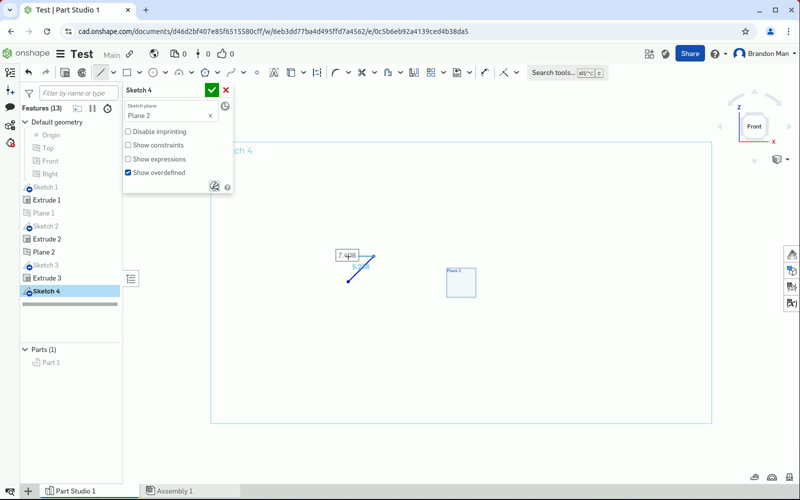
click(348, 256)
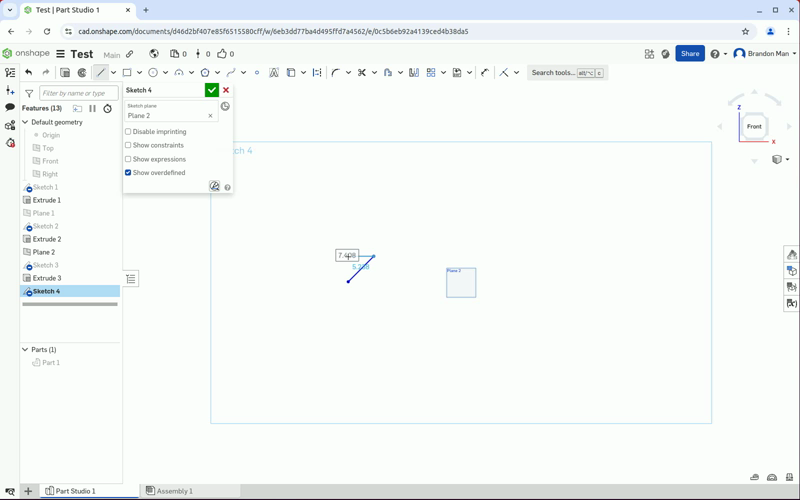
key_up(shift)
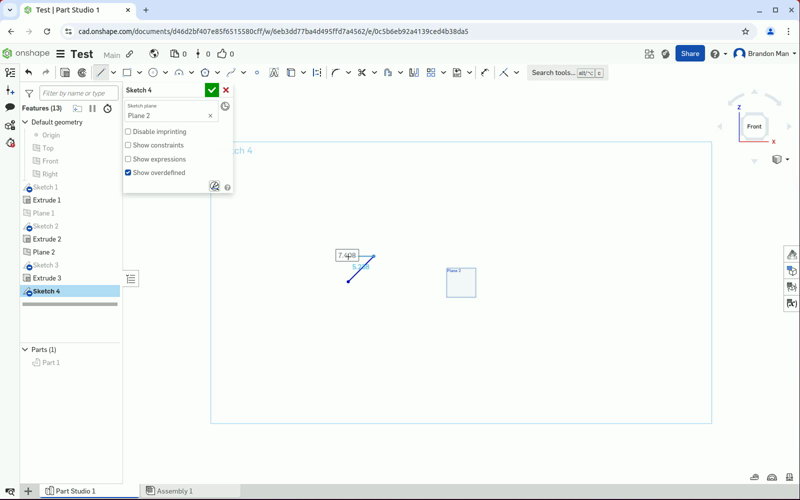
mouse_move(378, 256)
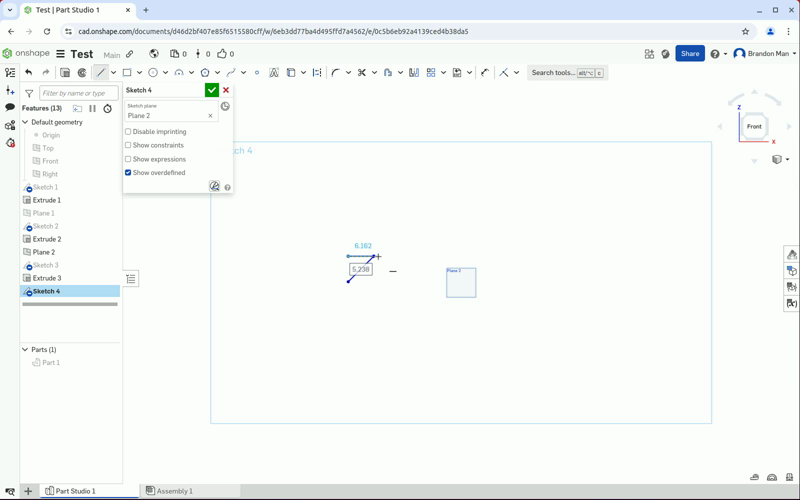
key_down(shift)
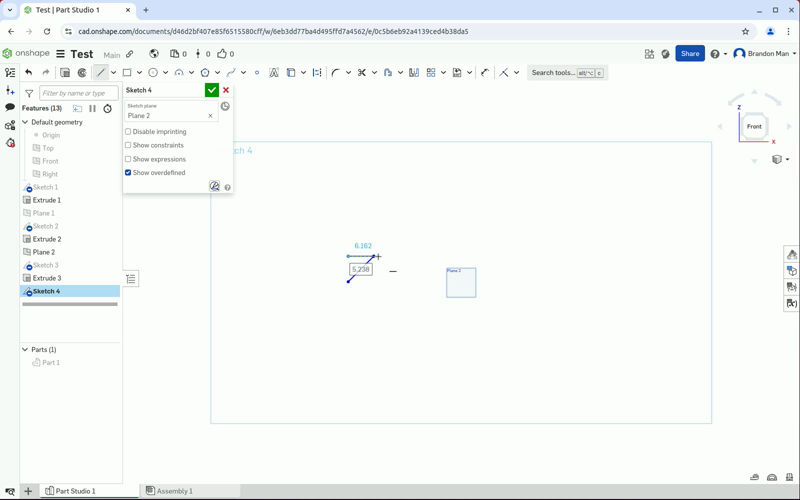
mouse_move(348, 281)
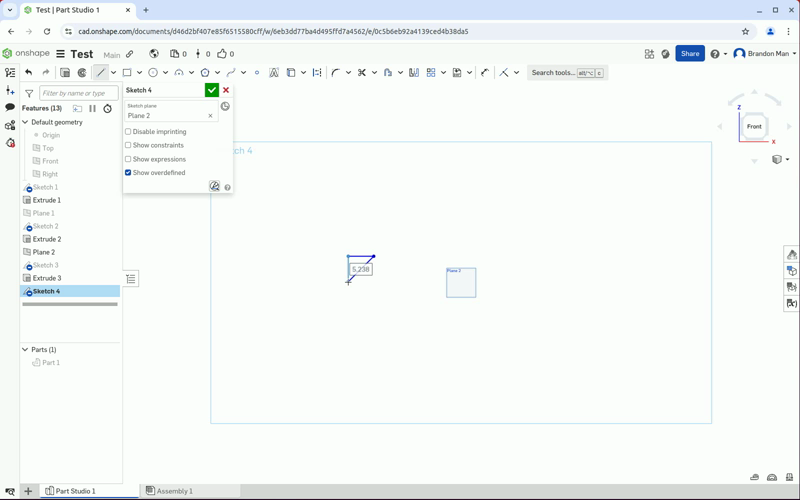
key_up(shift)
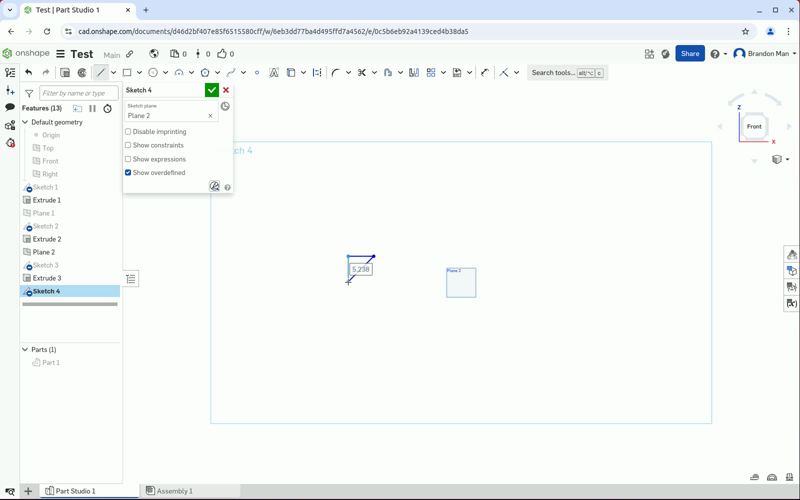
click(348, 281)
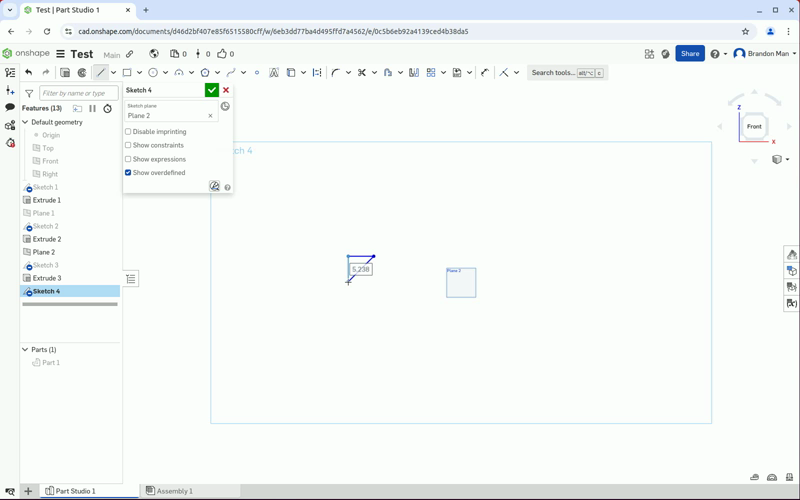
key(esc)
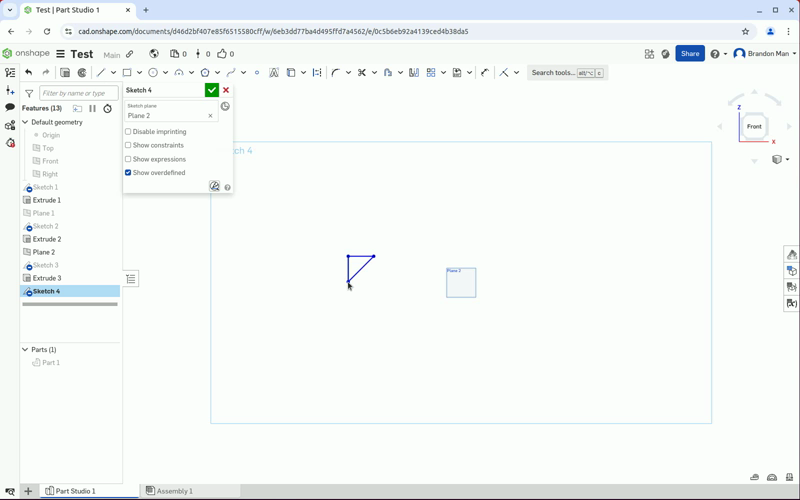
mouse_move(369, 258)
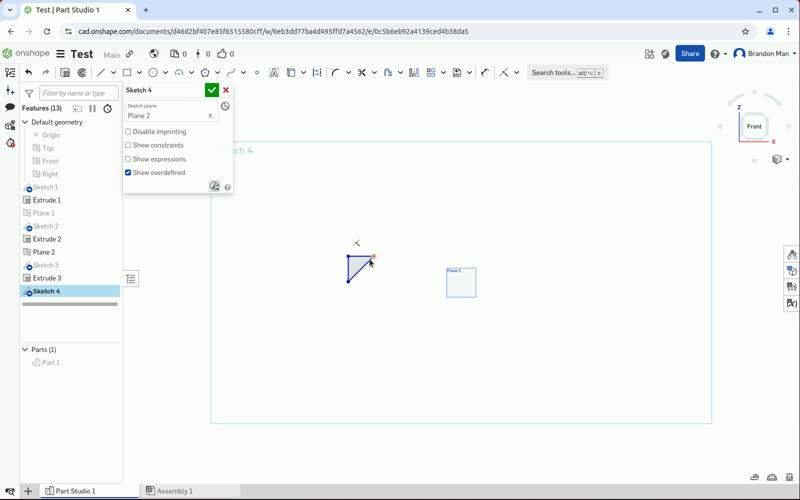
scroll(6)
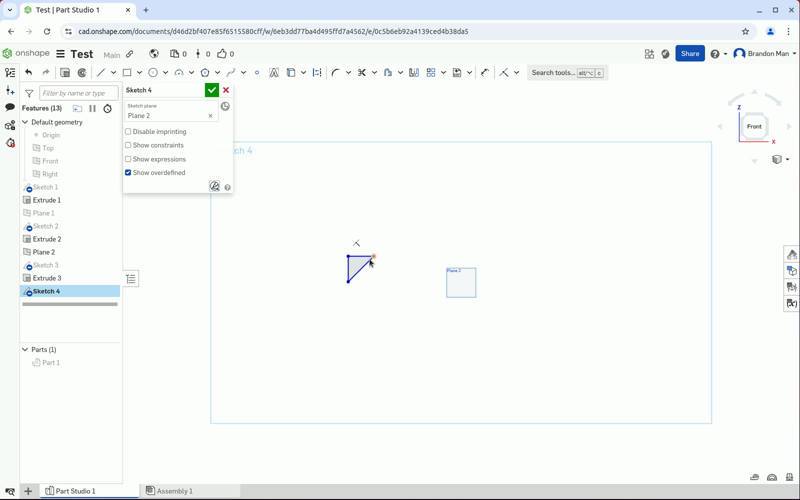
scroll(6)
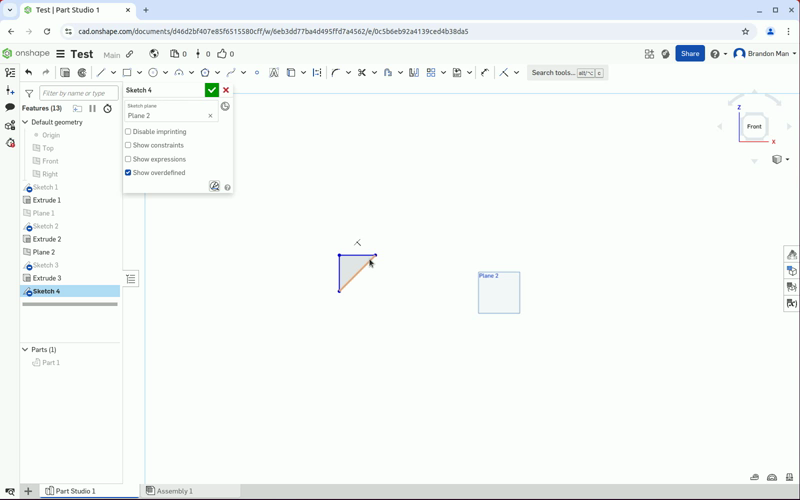
scroll(6)
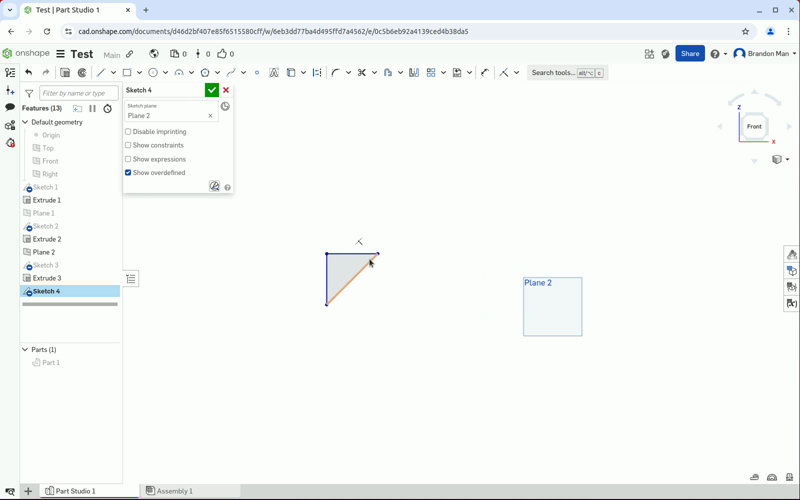
scroll(6)
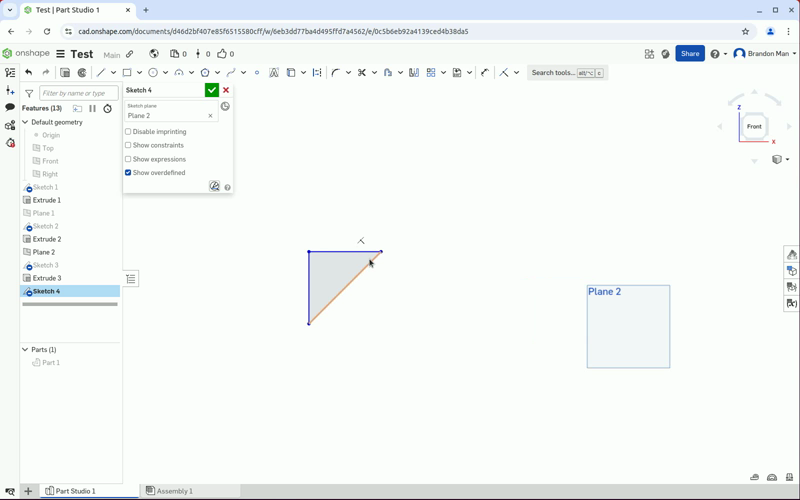
scroll(6)
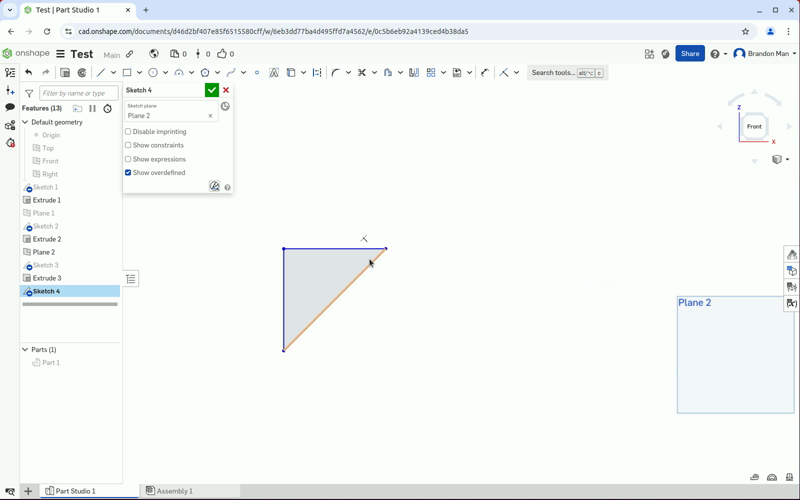
scroll(6)
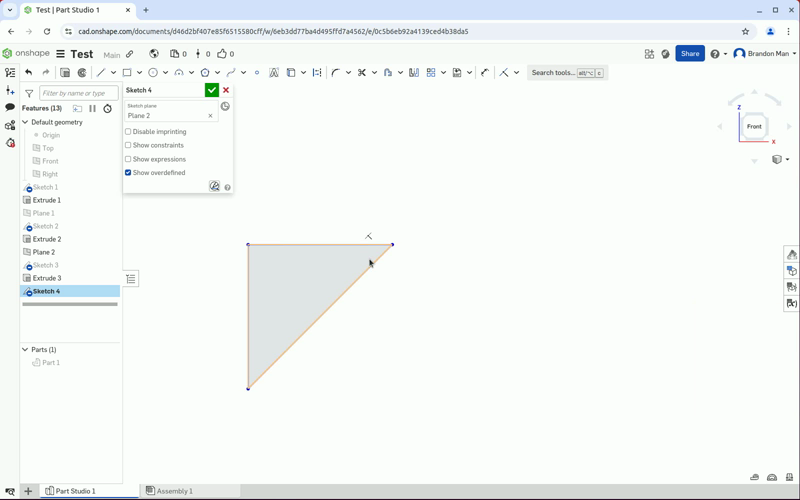
scroll(6)
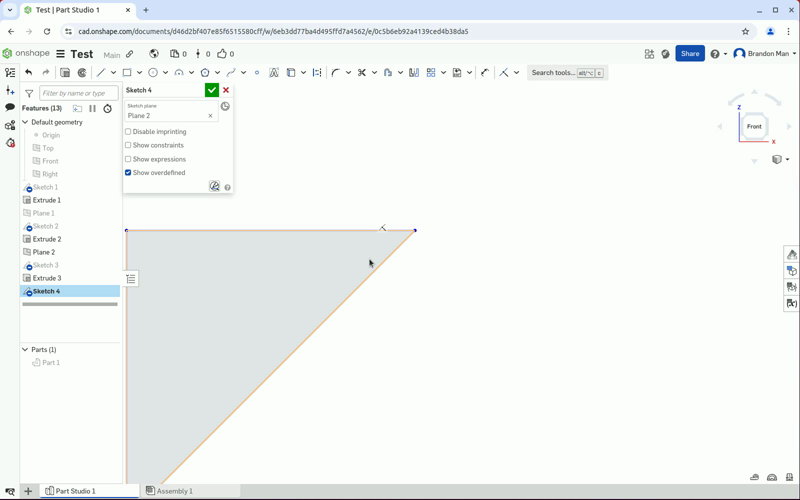
click(369, 258)
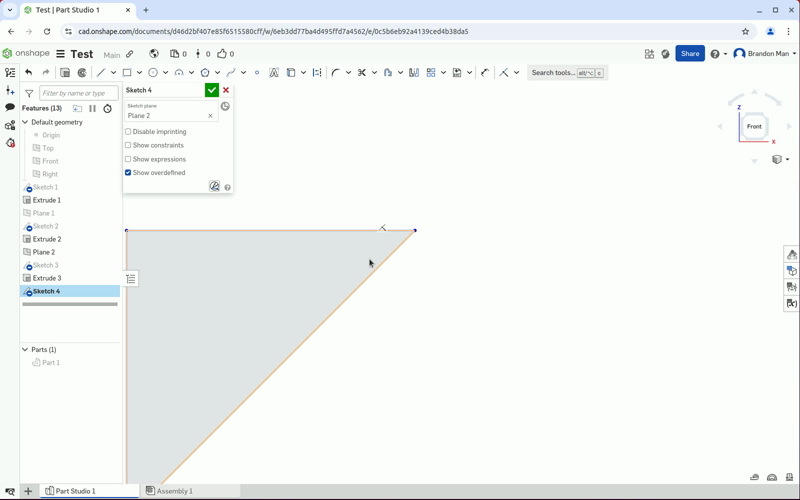
scroll(-6)
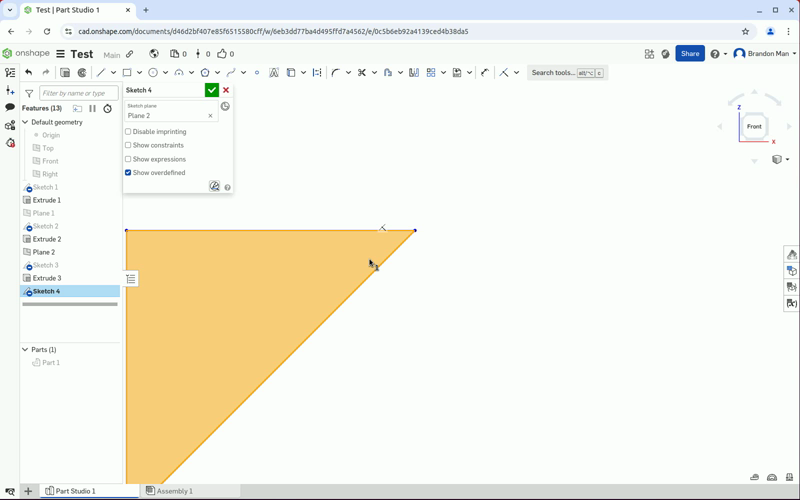
scroll(-6)
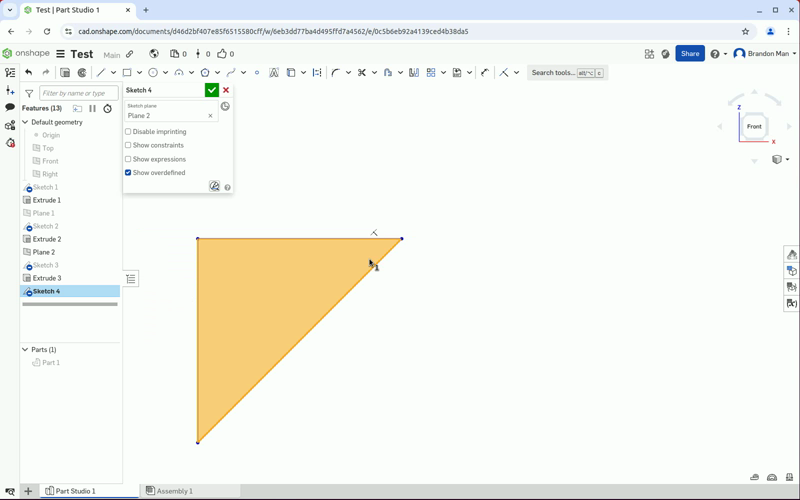
scroll(-6)
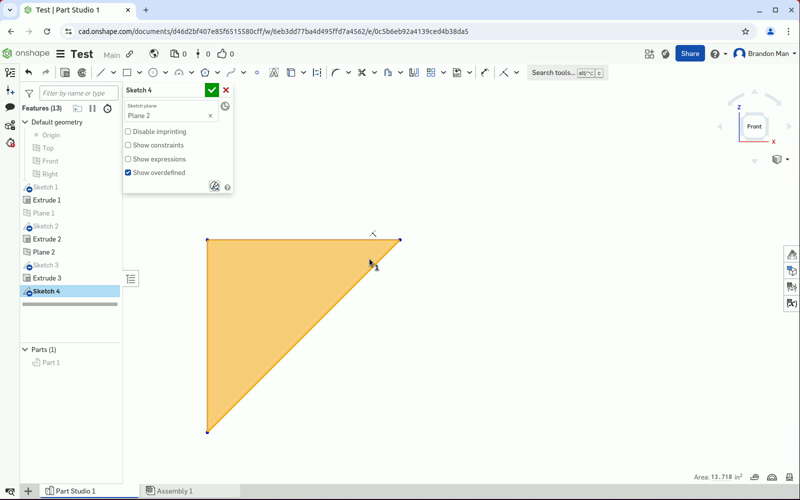
scroll(-6)
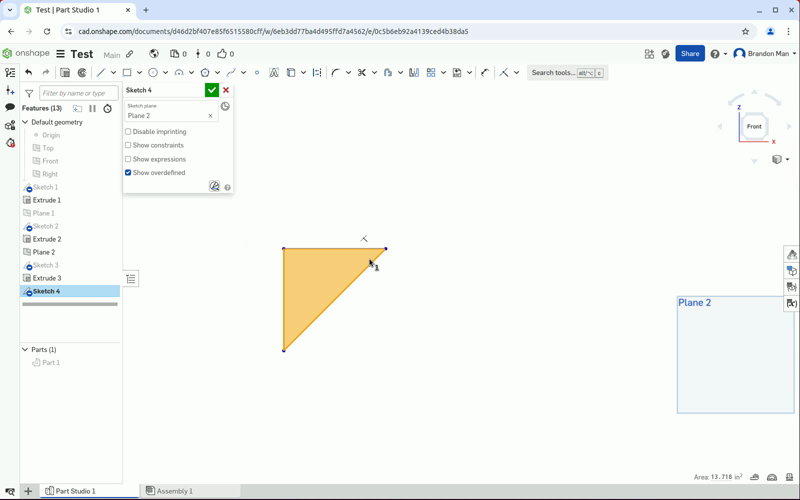
scroll(-6)
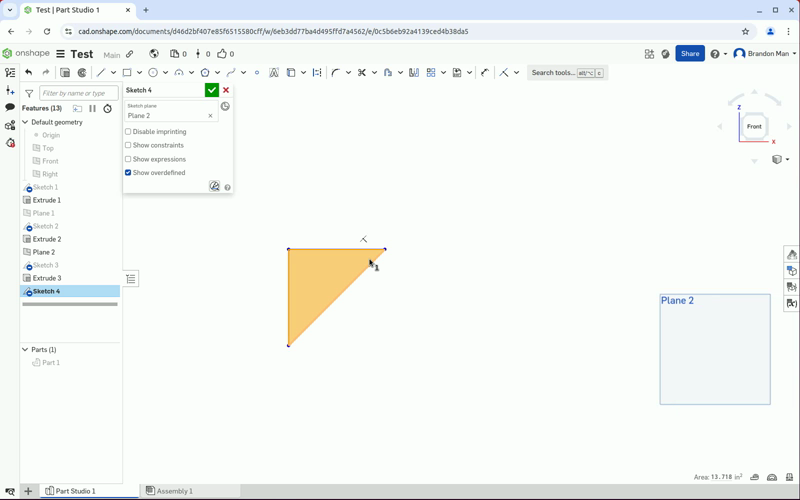
scroll(-6)
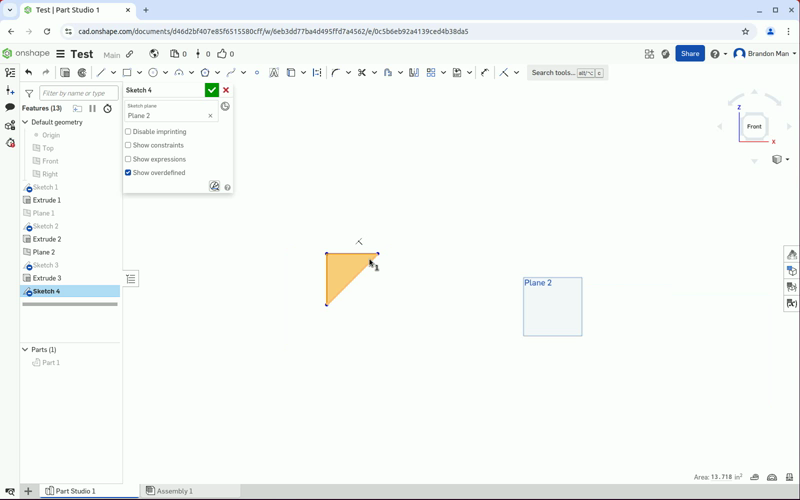
scroll(-6)
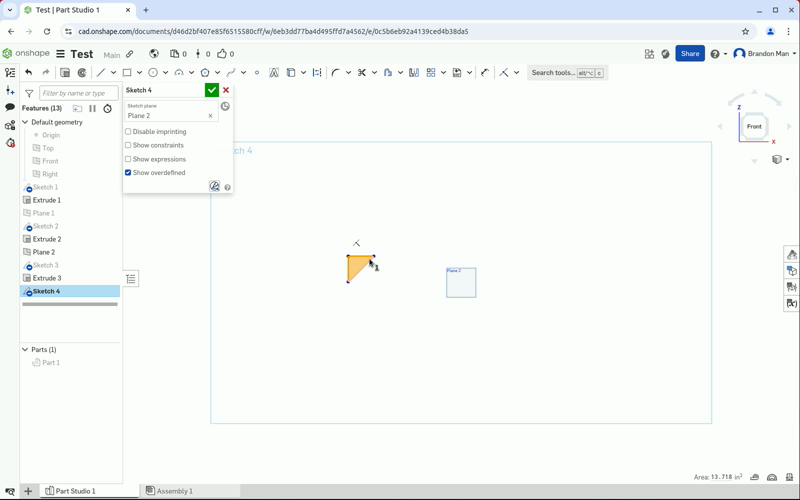
mouse_move(73, 352)
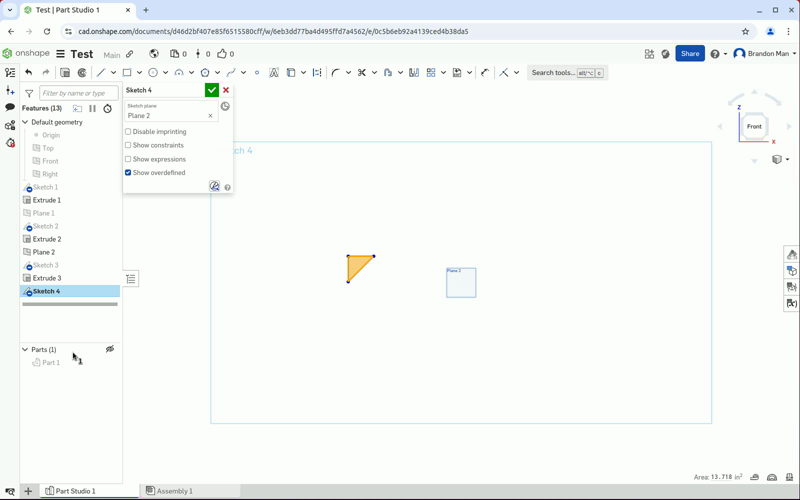
key(shift+y)
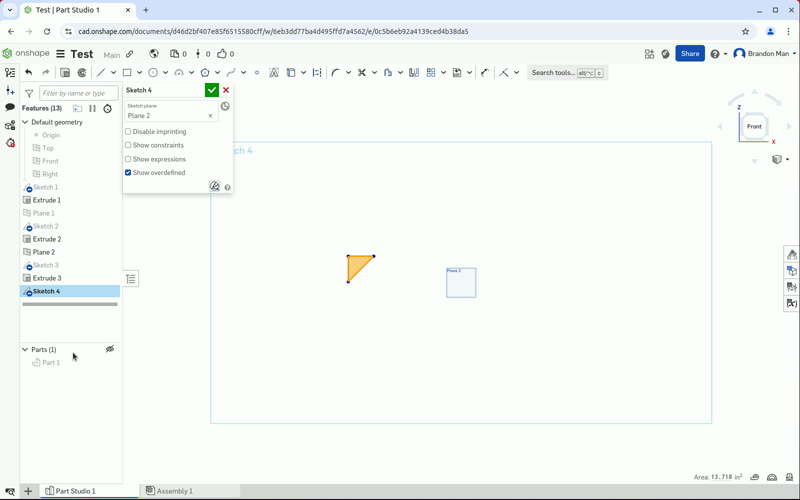
key(shift+e)
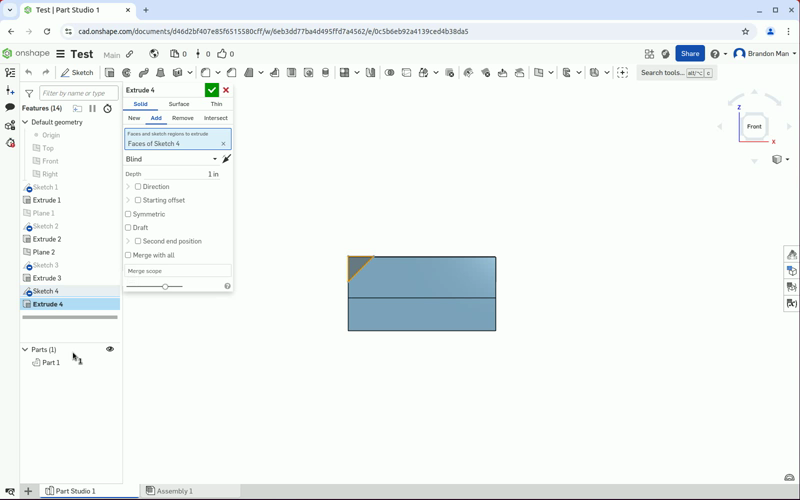
mouse_move(143, 106)
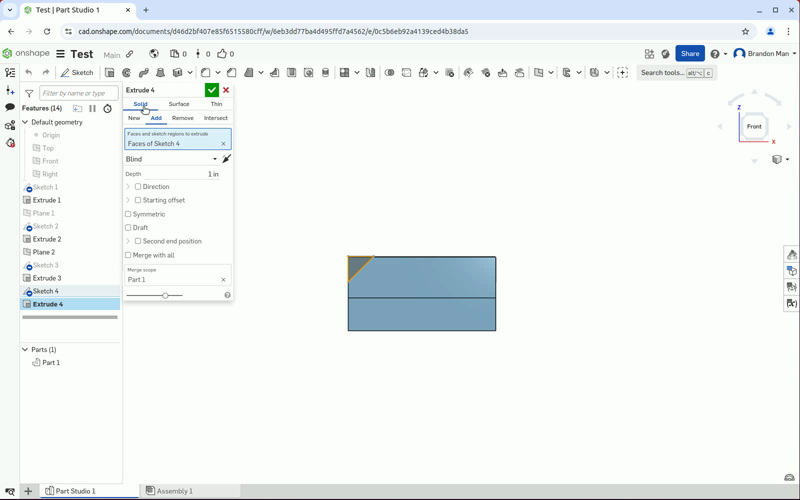
click(143, 106)
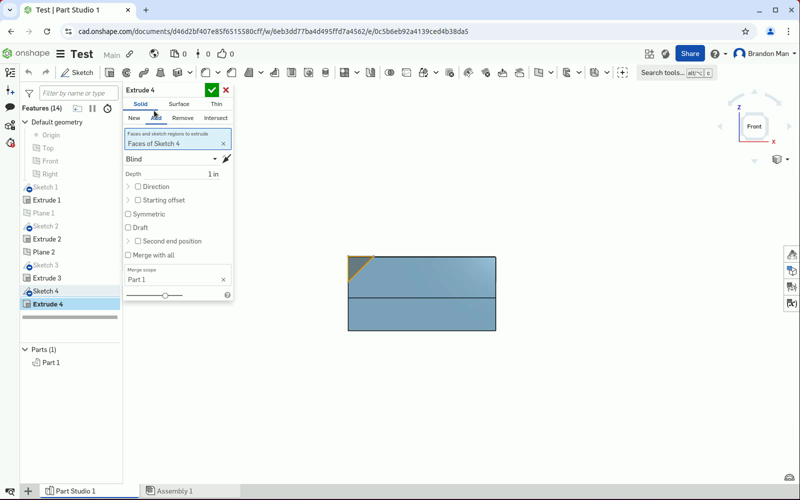
mouse_move(186, 120)
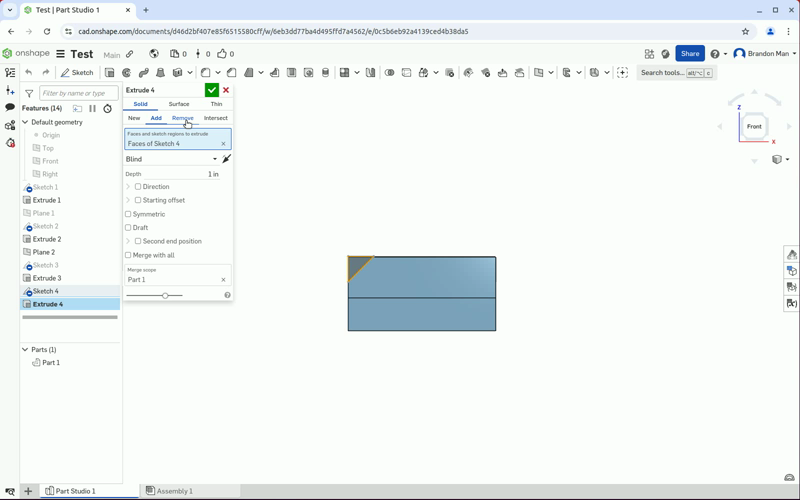
click(186, 120)
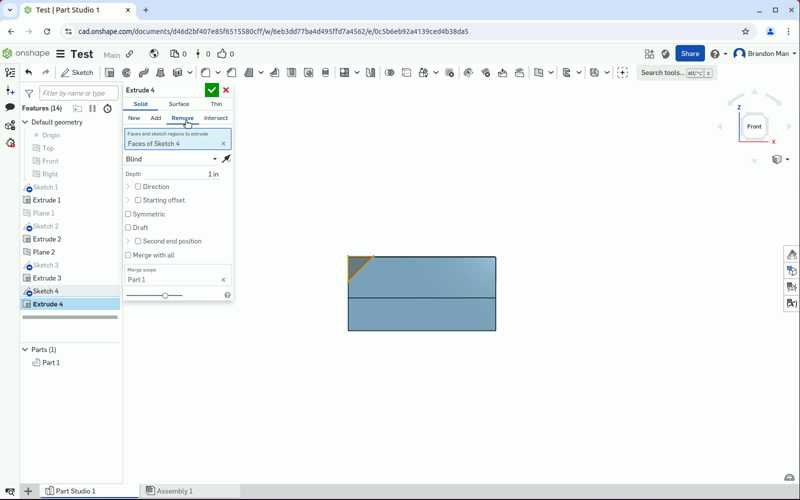
key(tab, 4)
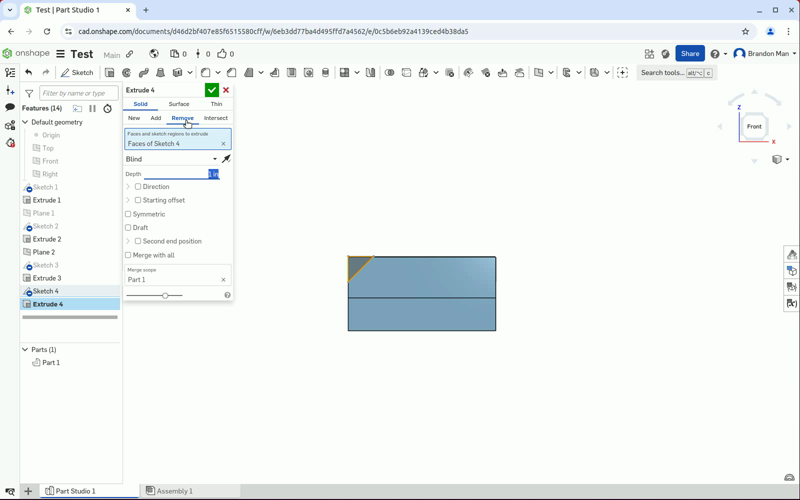
text(4.092)
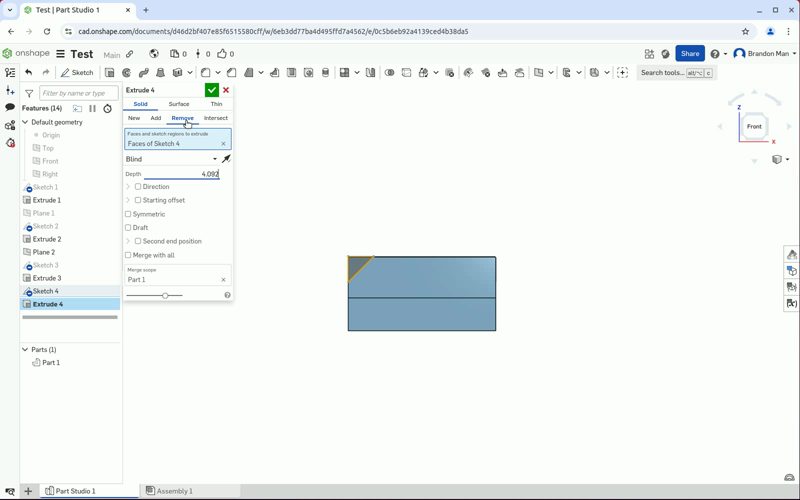
key(tab, 6)
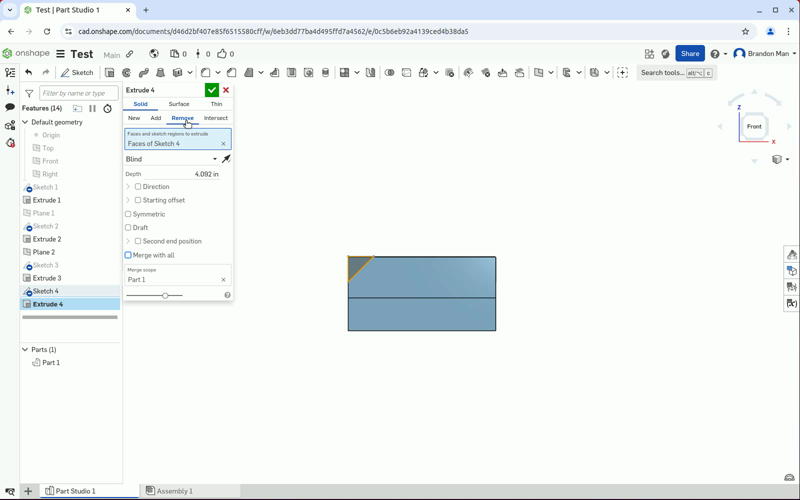
key(space)
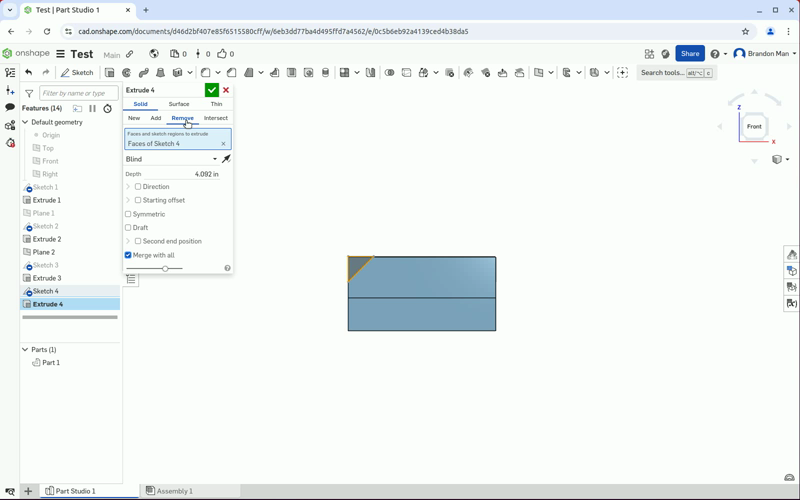
key(enter)
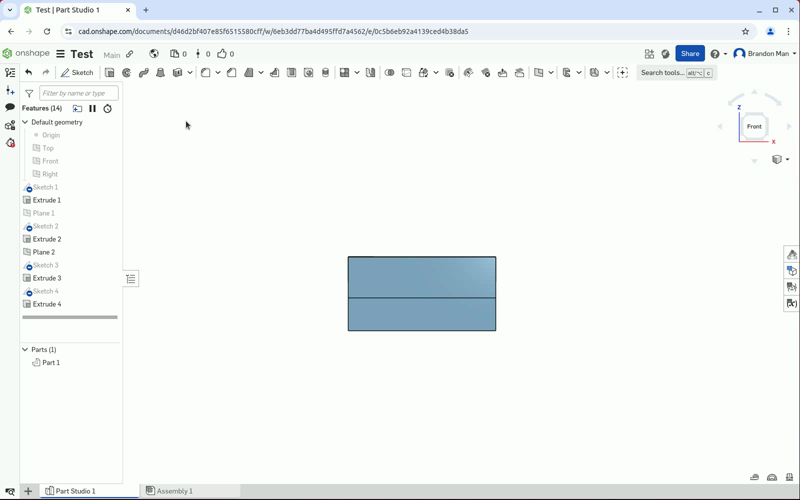
key(shift+h)
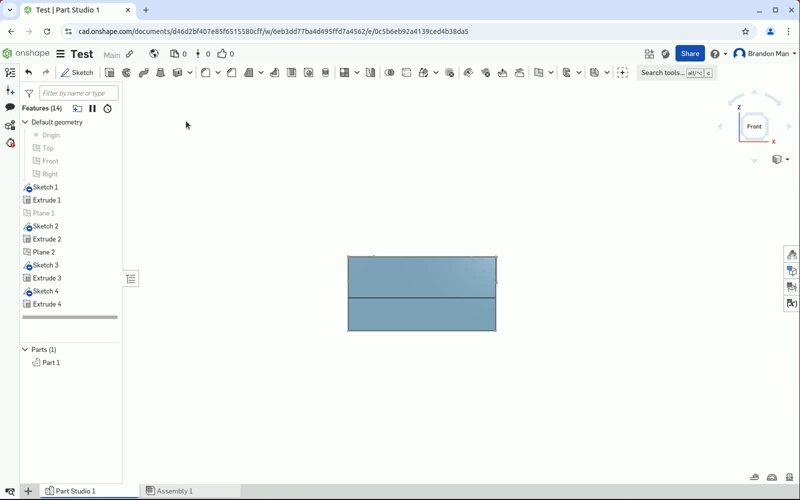
key(shift+h)
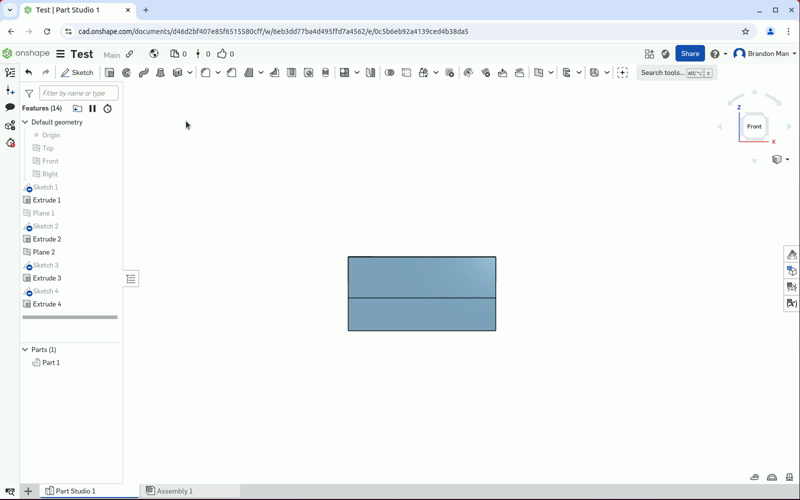
mouse_move(73, 189)
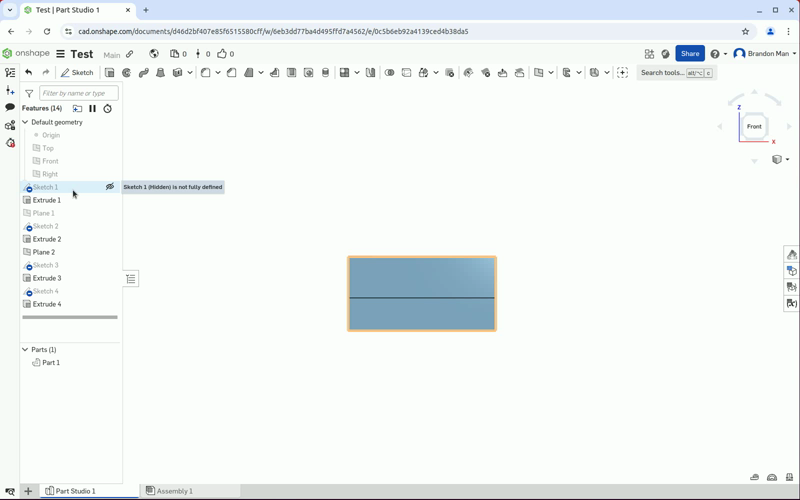
click(73, 189)
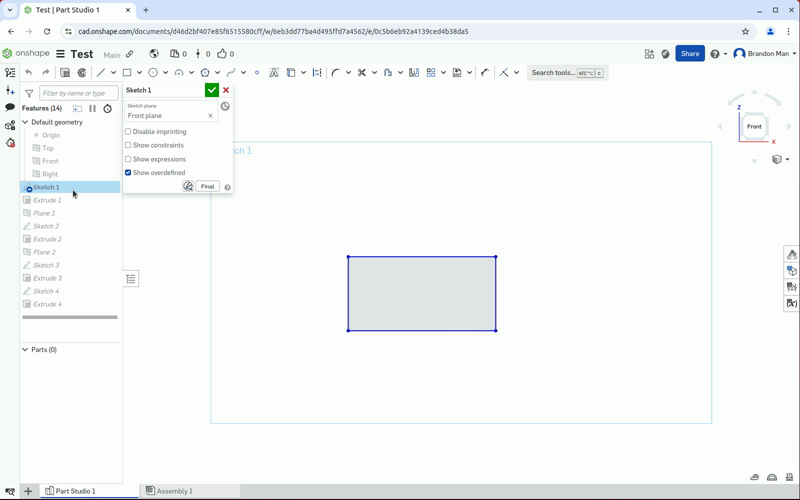
mouse_move(229, 92)
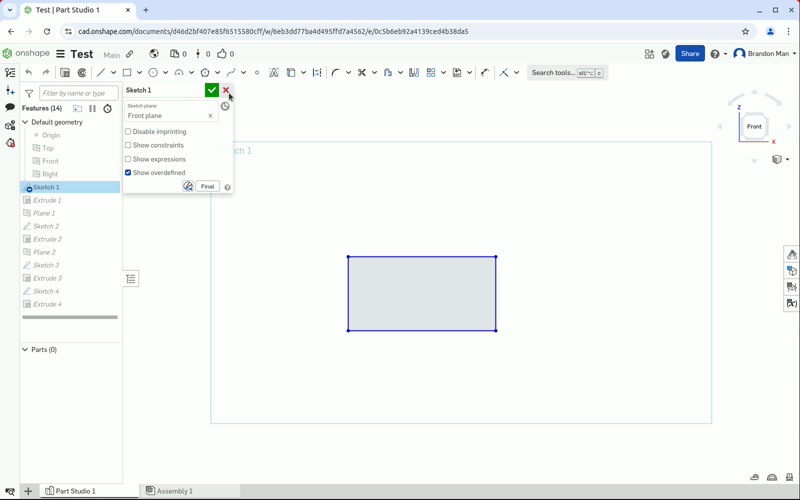
click(229, 92)
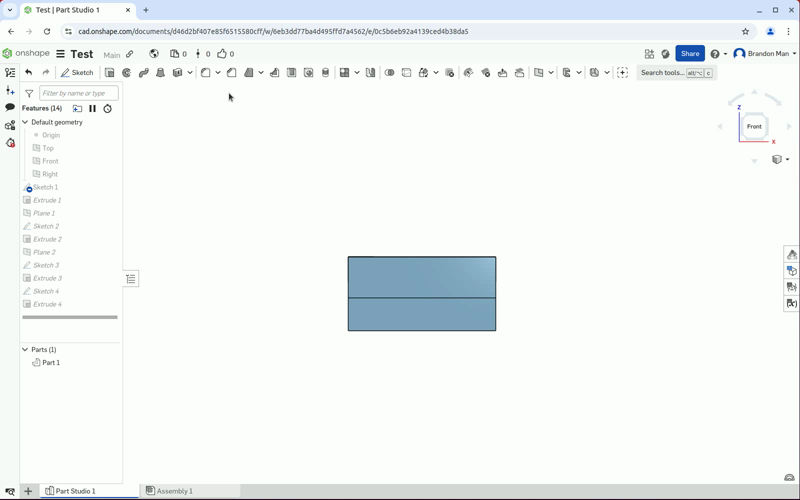
mouse_move(73, 352)
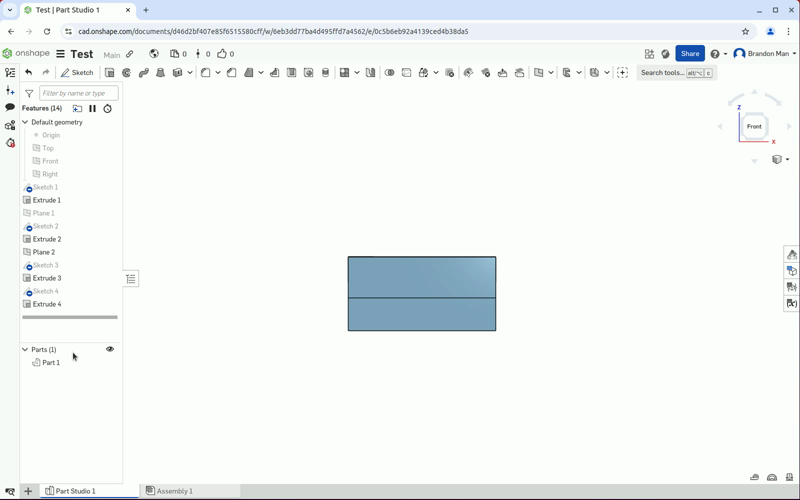
key(y)
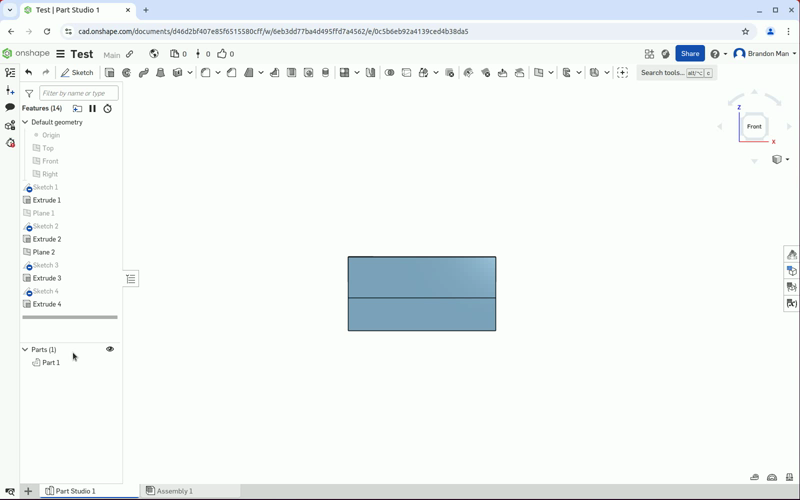
key(shift+p)
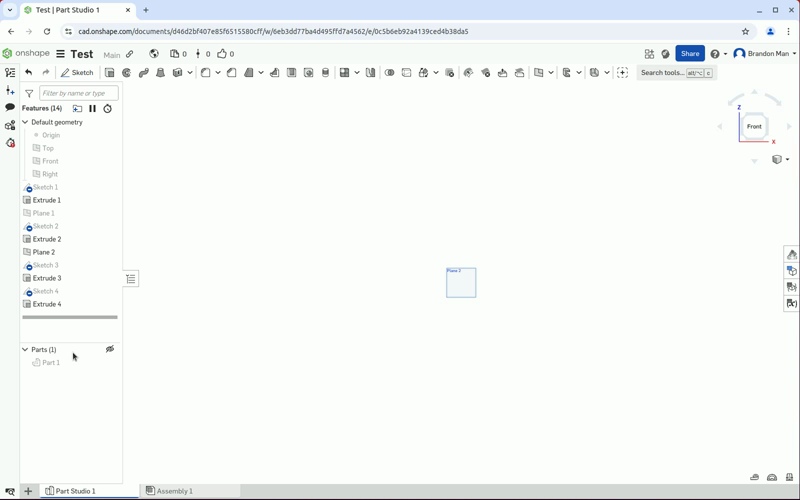
key(space)
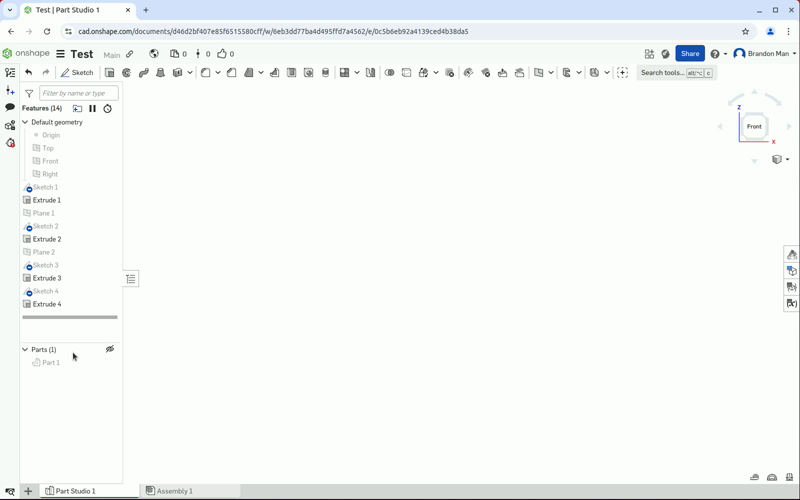
key_down(shift)
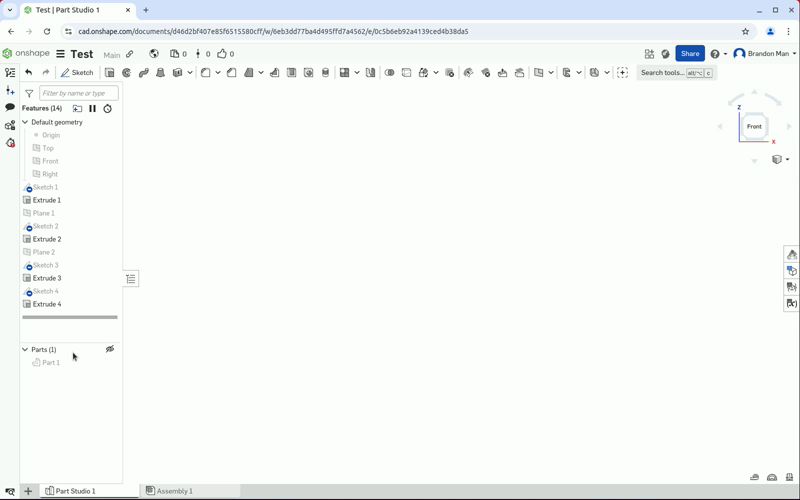
key(down)
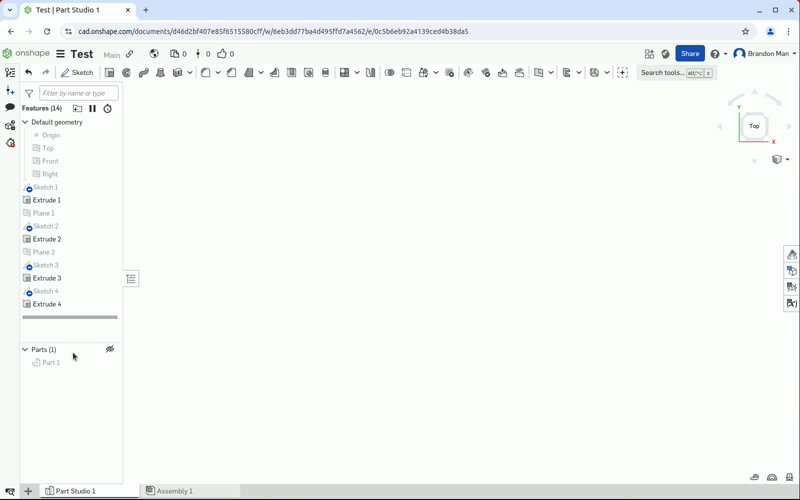
key_up(shift)
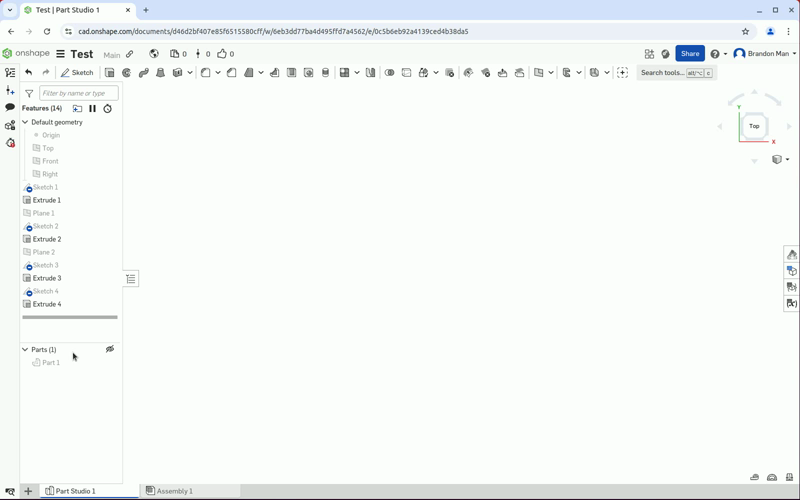
mouse_move(73, 352)
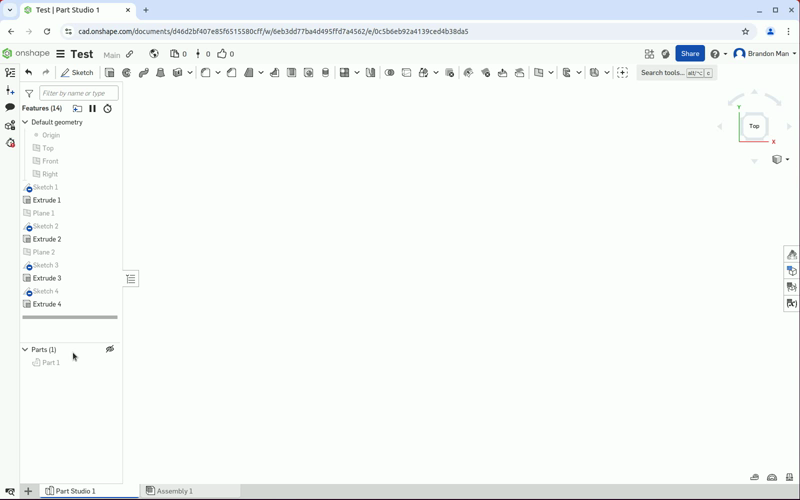
key(shift+y)
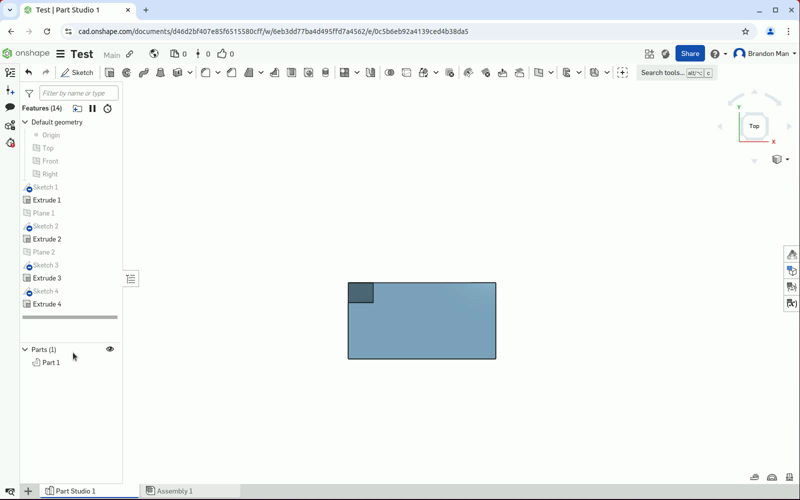
mouse_move(541, 75)
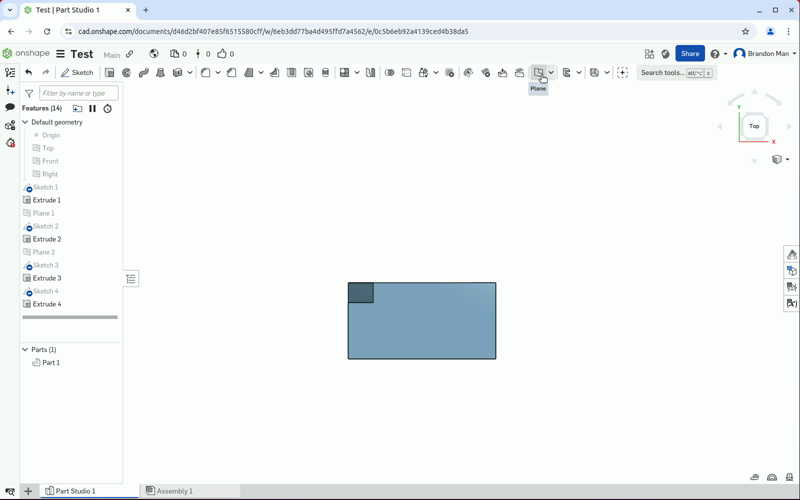
click(541, 75)
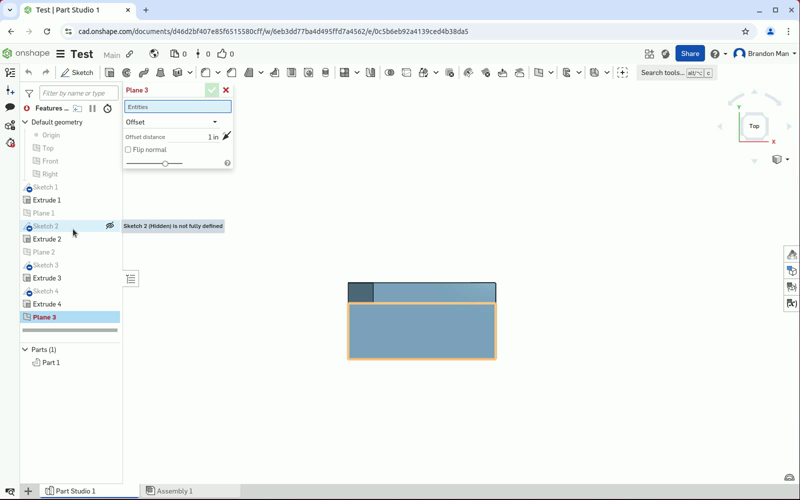
scroll(3)
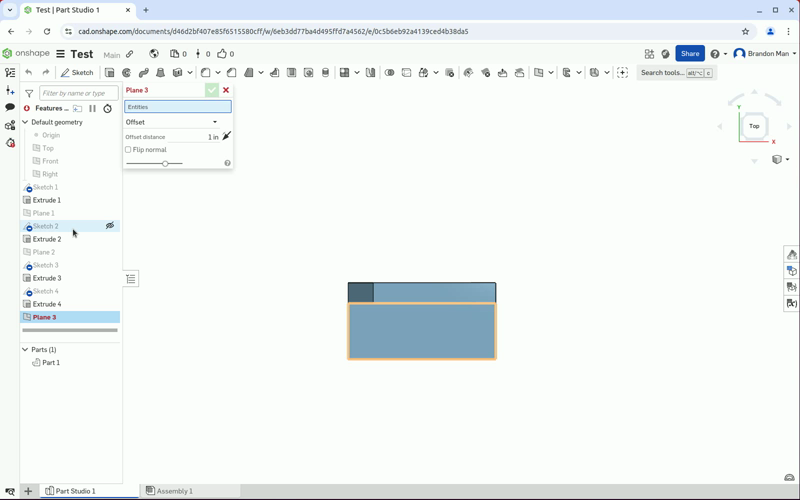
mouse_move(73, 150)
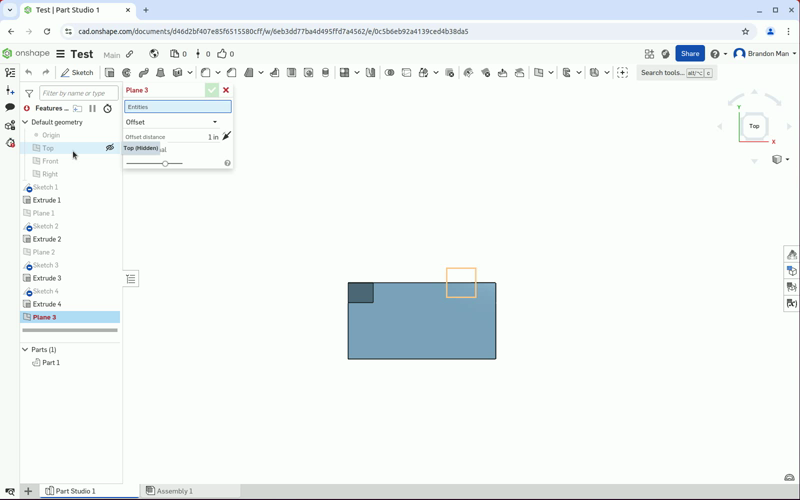
click(73, 150)
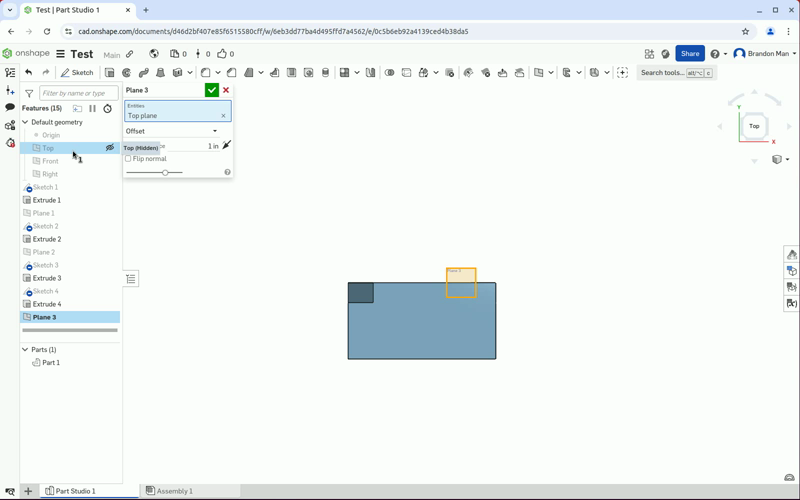
key(tab, 2)
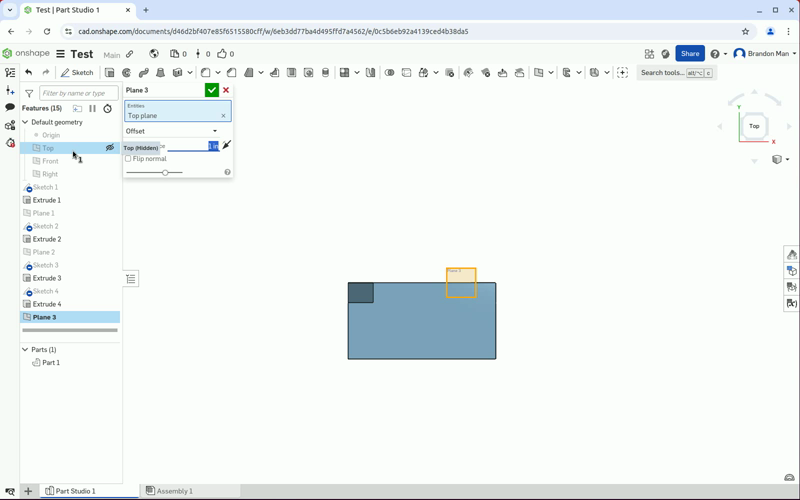
text(3.143)
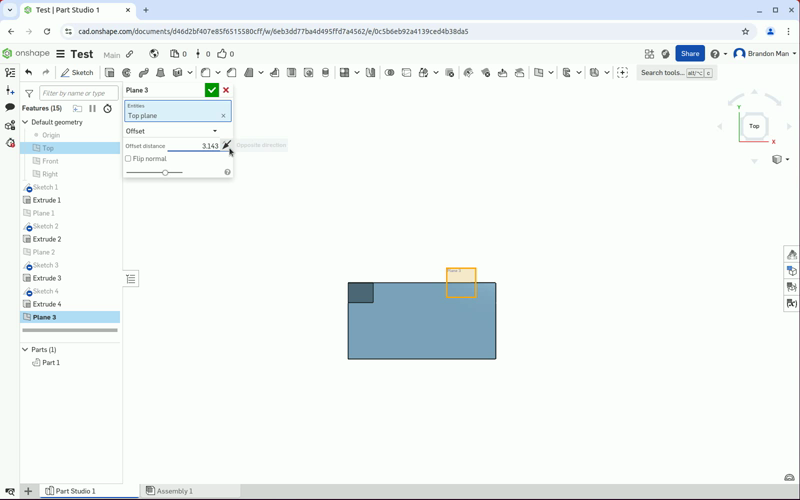
mouse_move(229, 147)
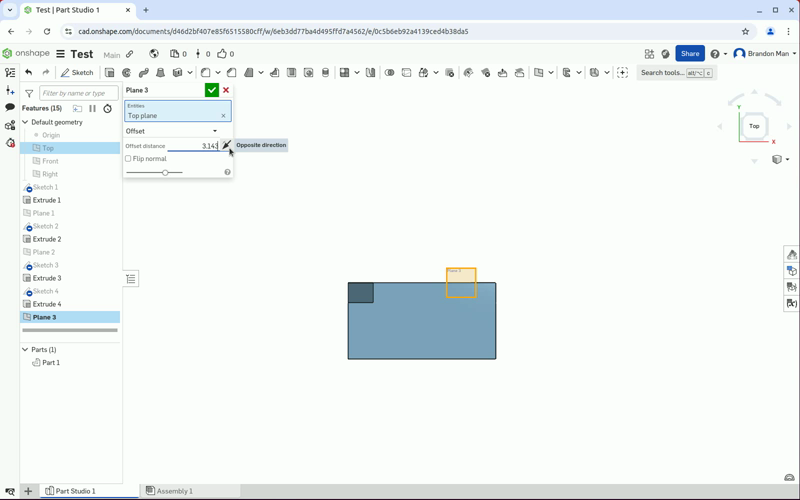
click(229, 147)
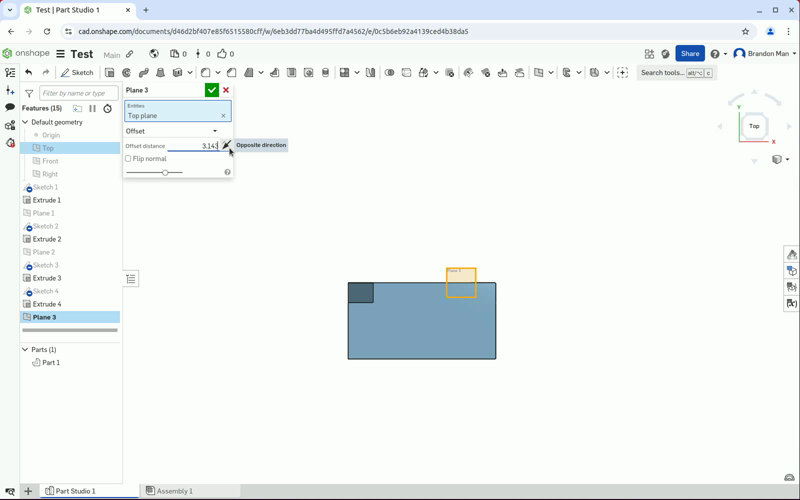
key(enter, 2)
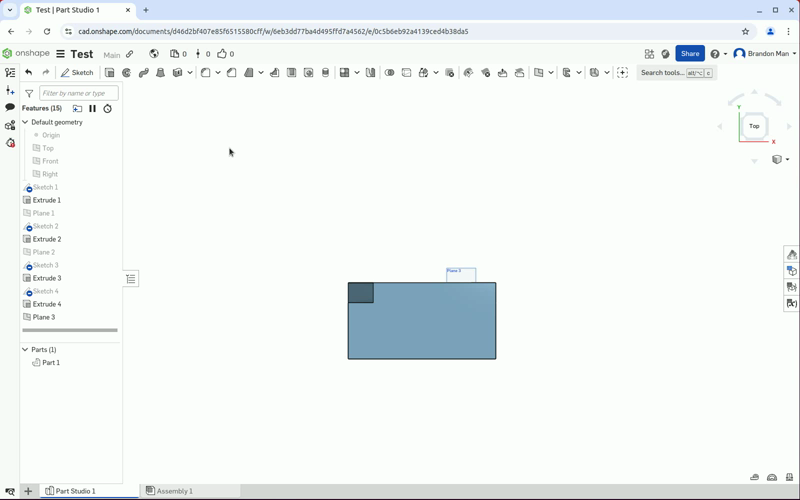
key(shift+s)
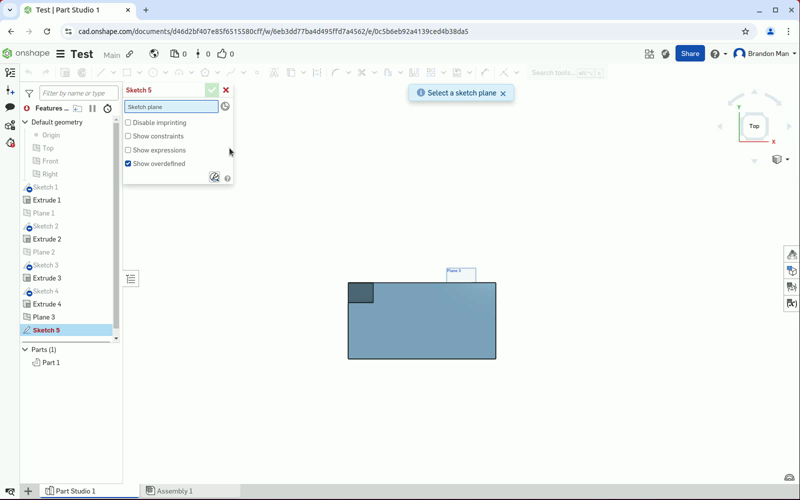
mouse_move(69, 319)
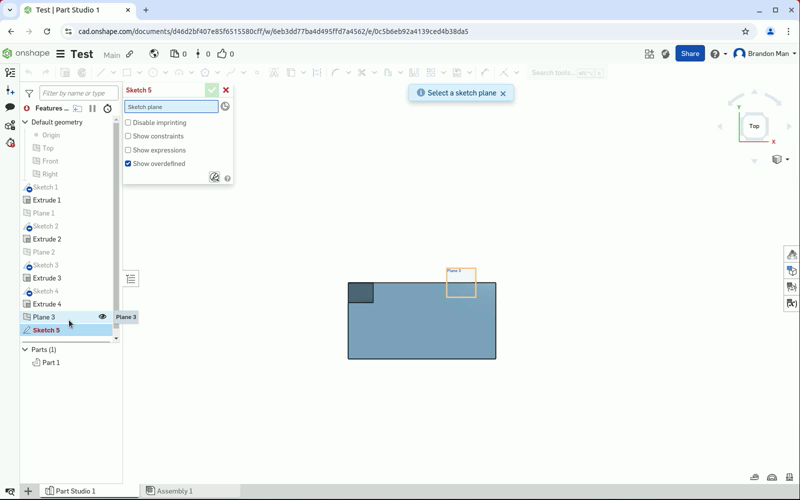
click(69, 319)
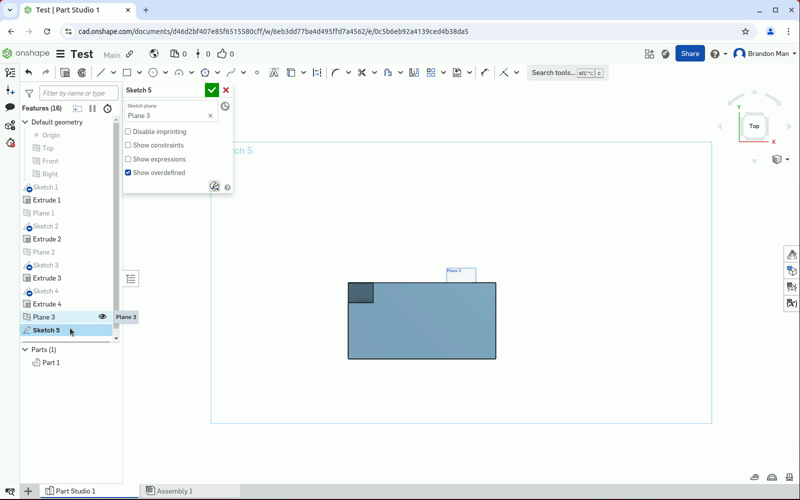
mouse_move(73, 352)
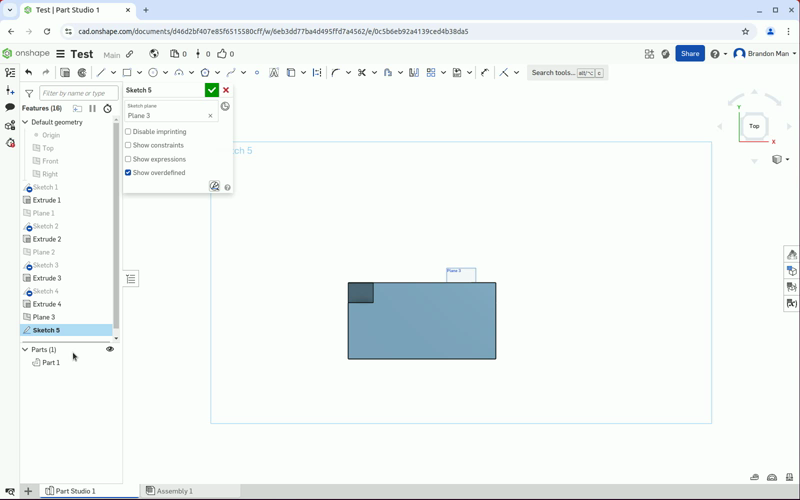
key(y)
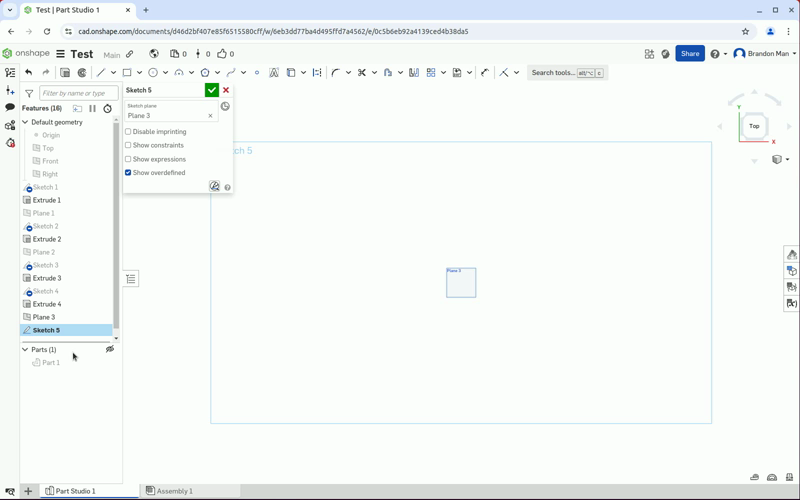
key(c)
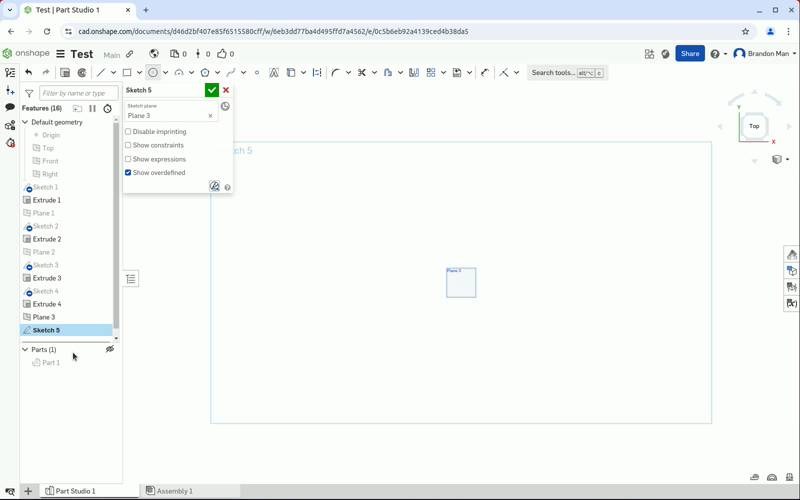
key_down(shift)
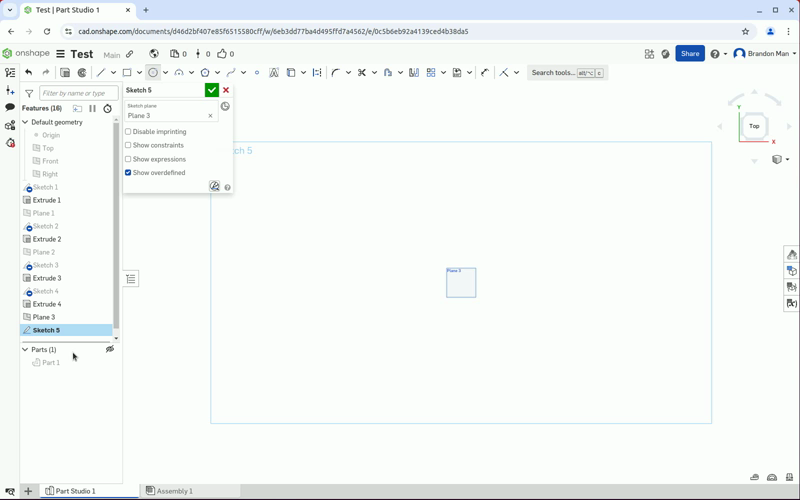
mouse_move(422, 329)
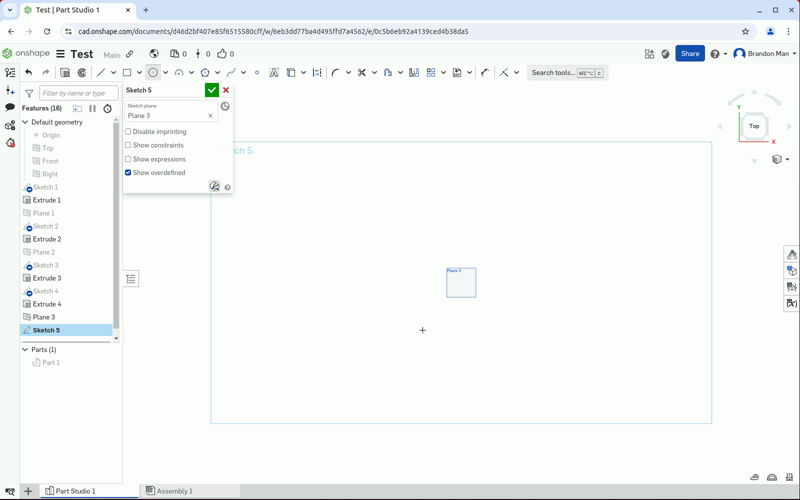
click(422, 329)
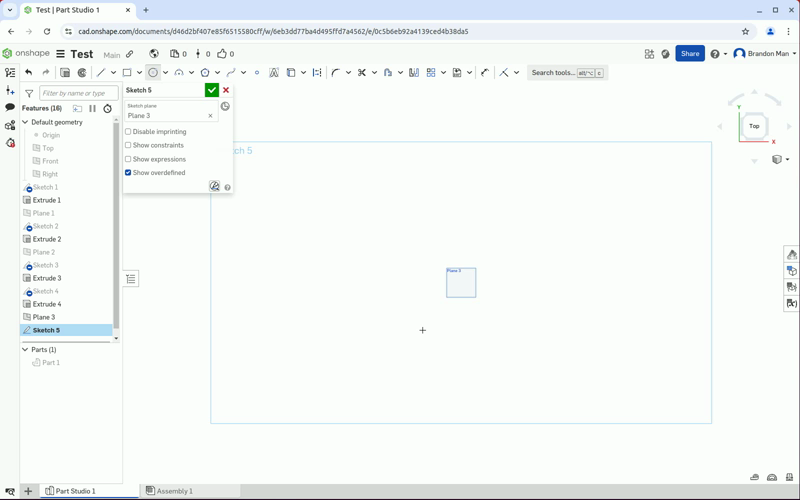
key_up(shift)
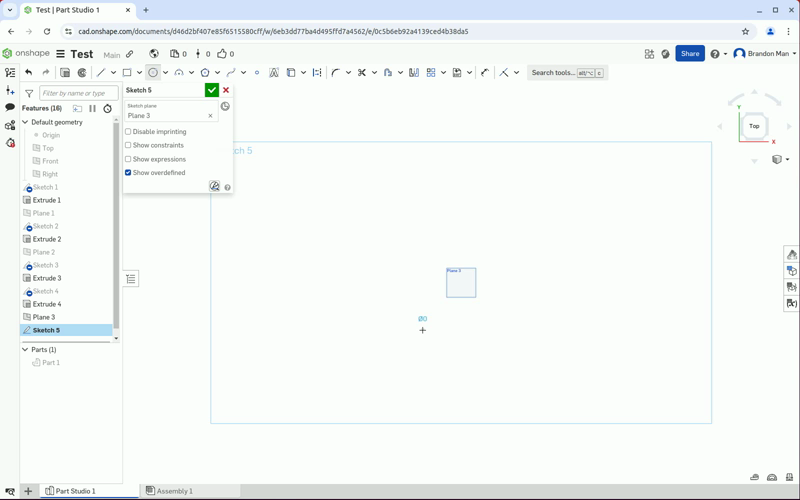
mouse_move(439, 329)
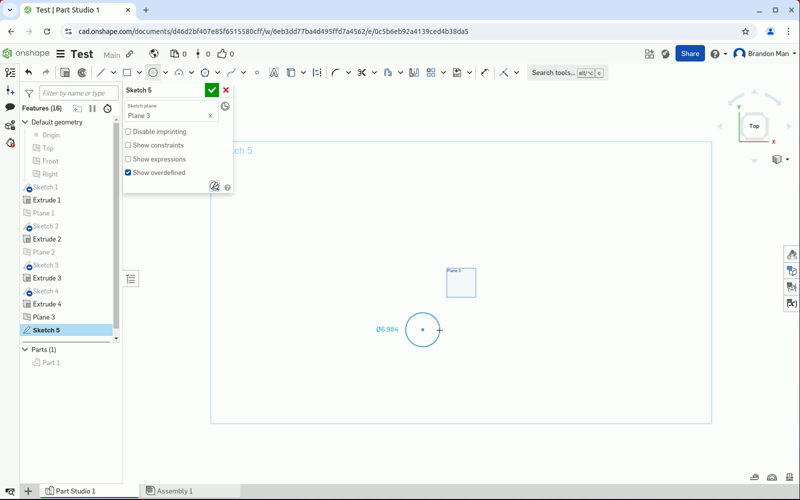
click(439, 329)
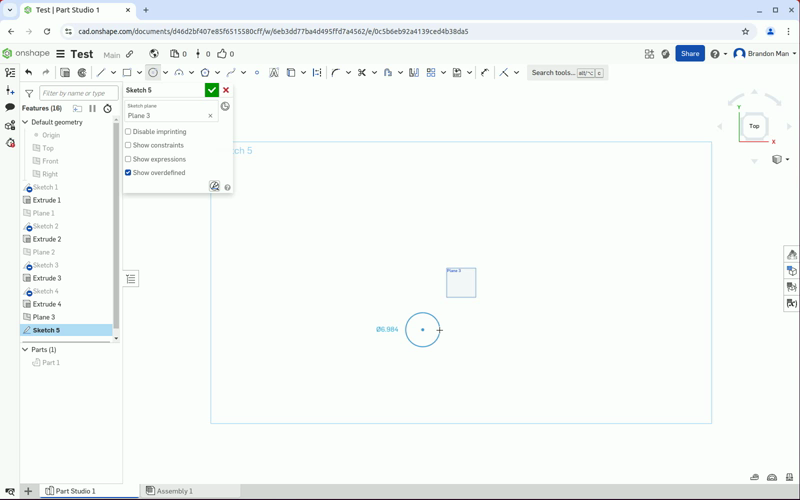
key(esc)
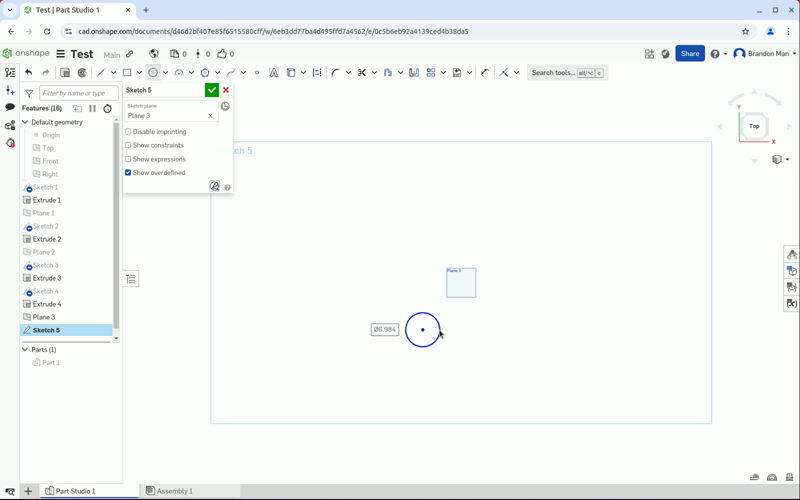
mouse_move(421, 346)
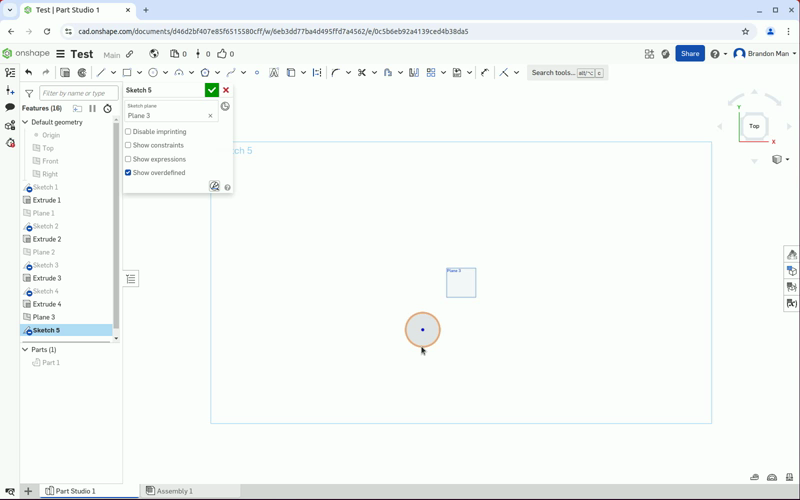
scroll(6)
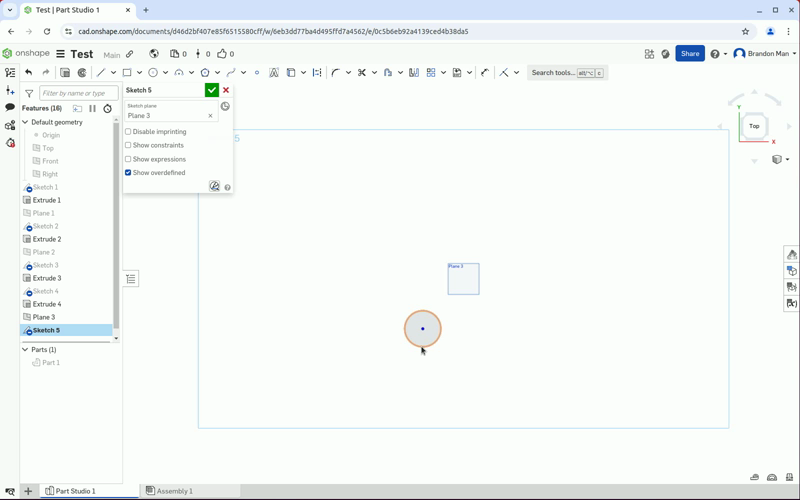
scroll(6)
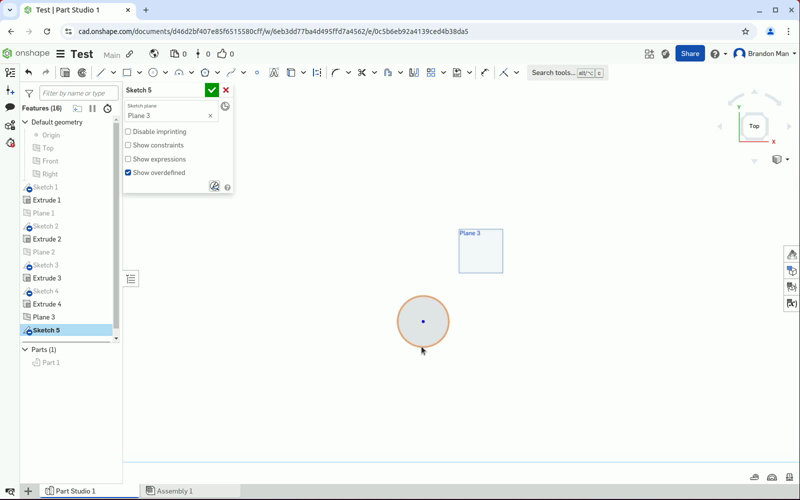
scroll(6)
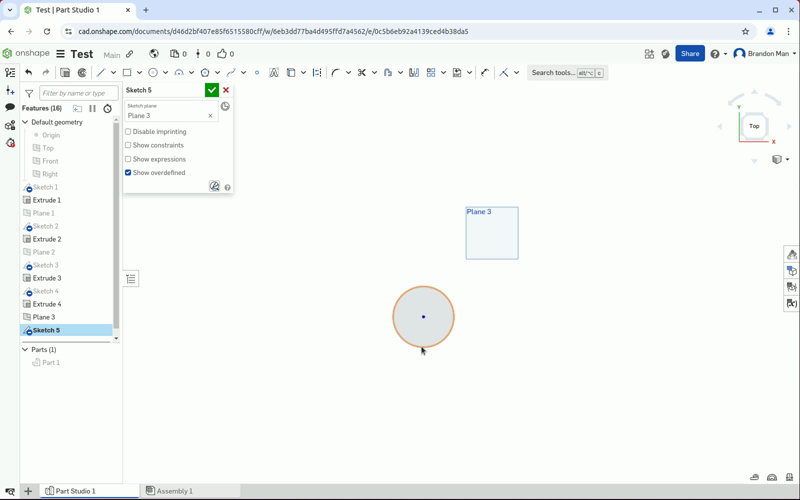
scroll(6)
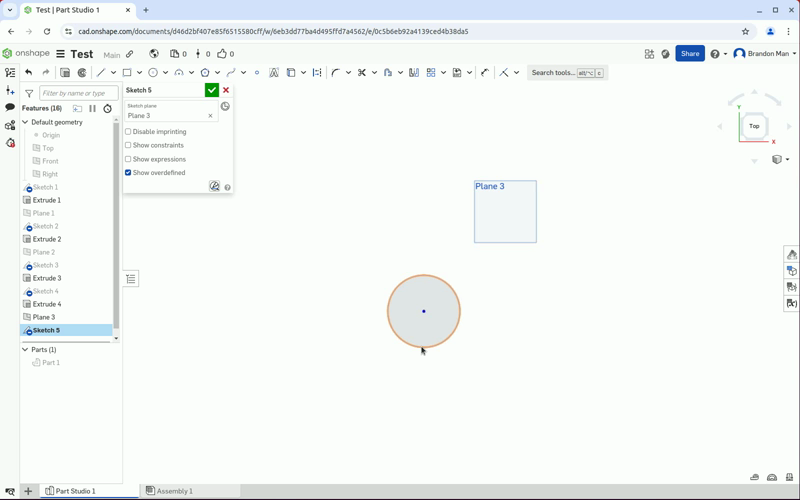
scroll(6)
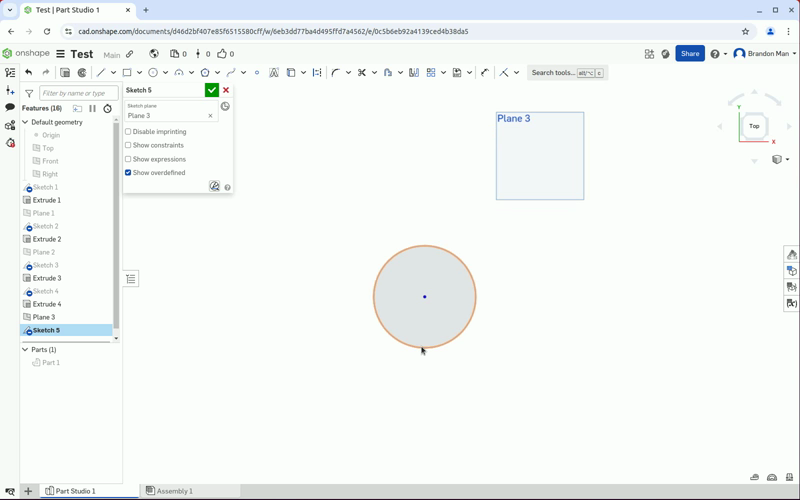
scroll(6)
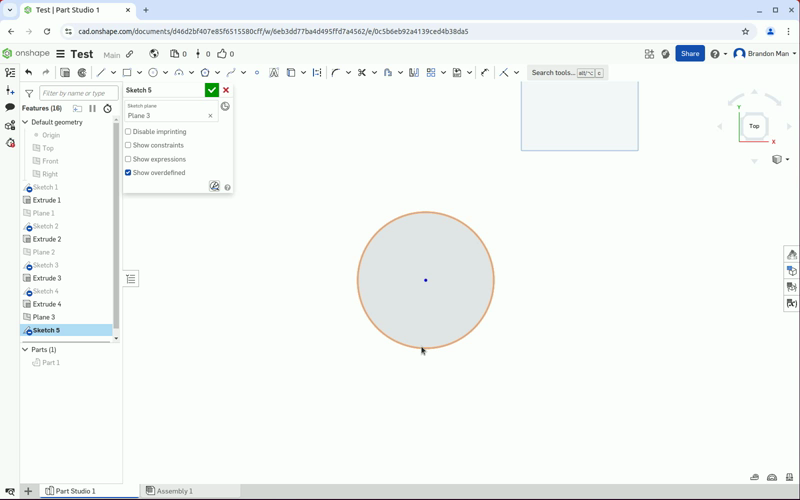
scroll(6)
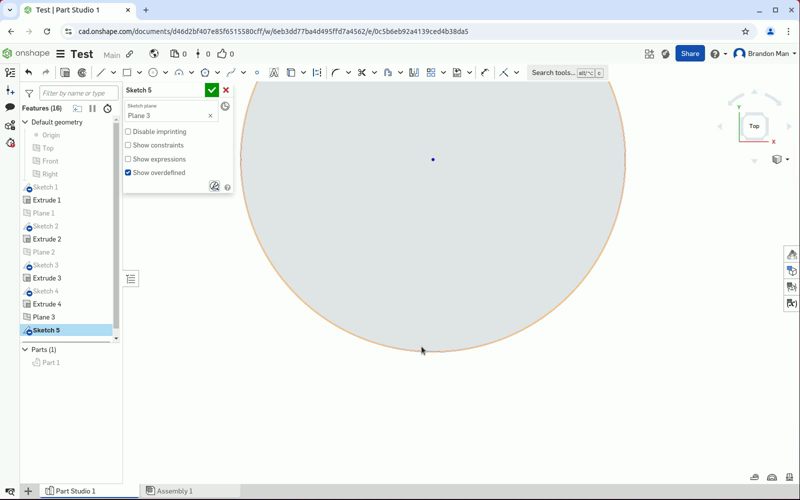
click(421, 346)
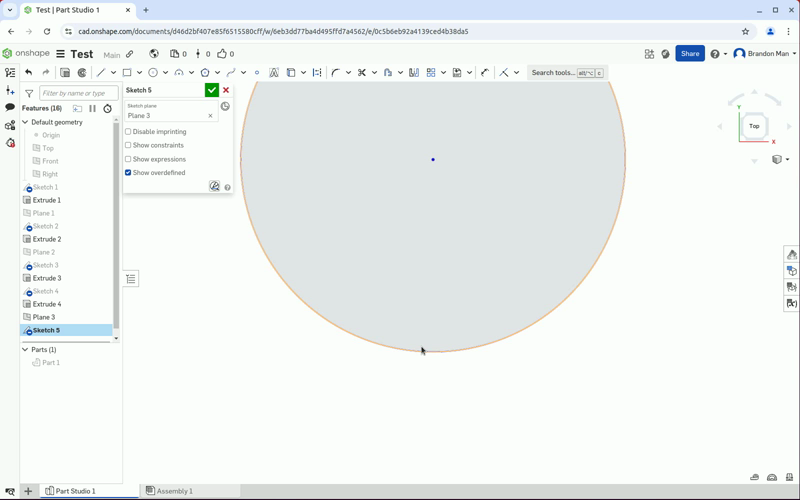
scroll(-6)
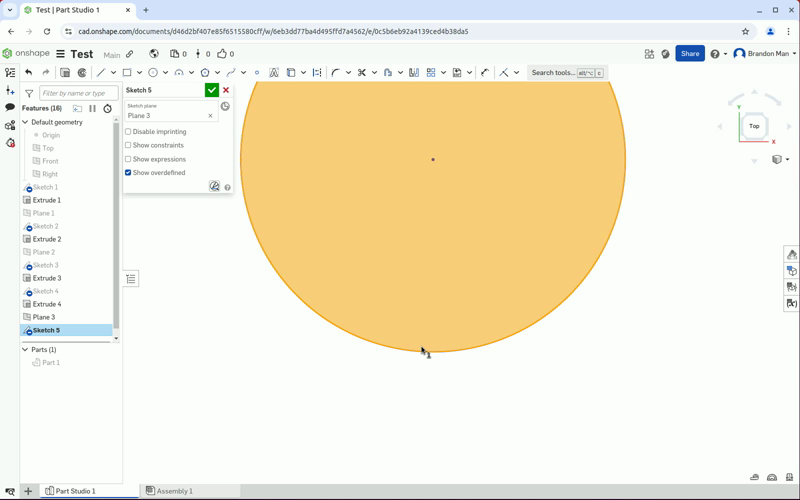
scroll(-6)
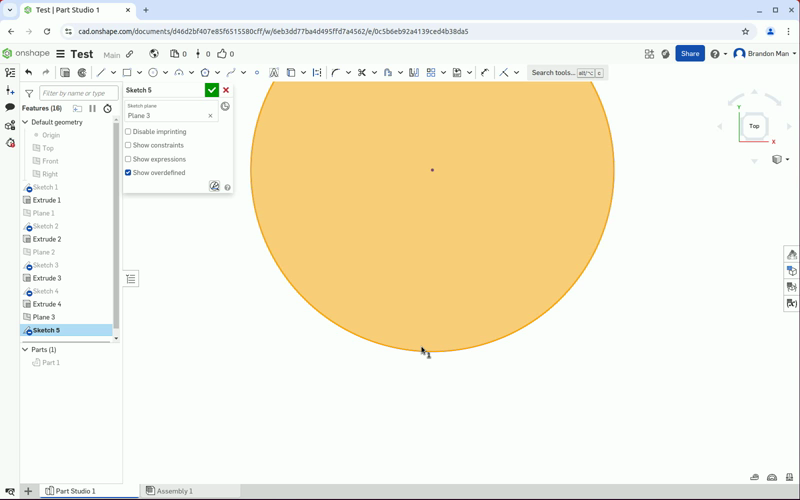
scroll(-6)
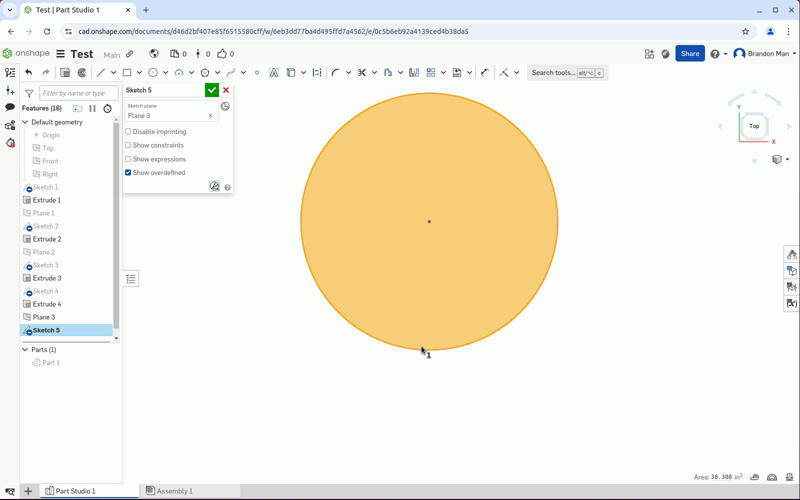
scroll(-6)
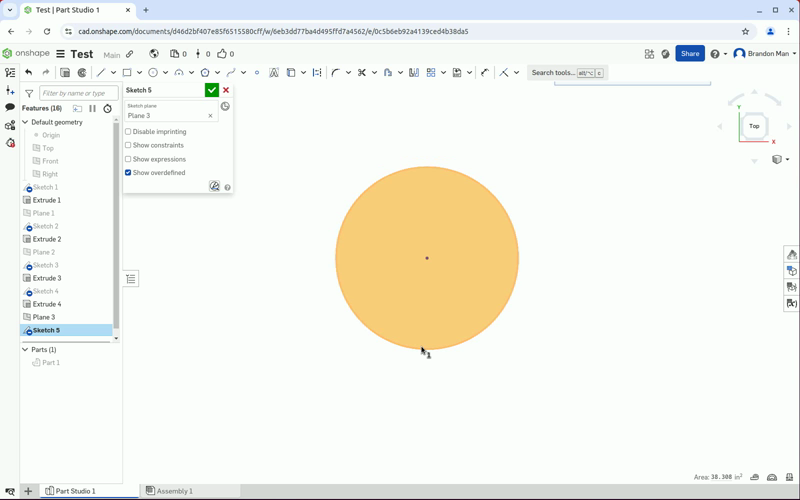
scroll(-6)
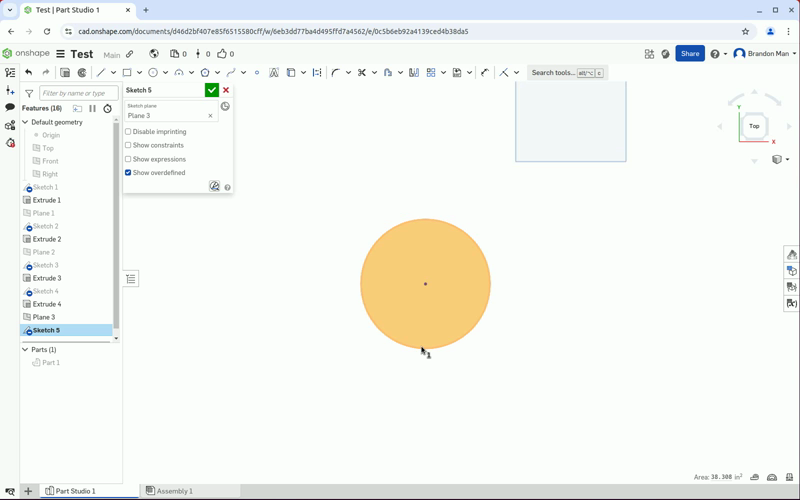
scroll(-6)
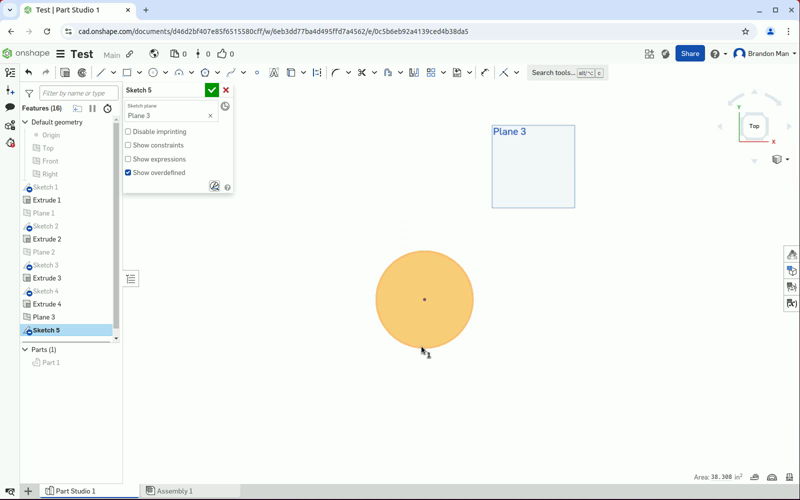
scroll(-6)
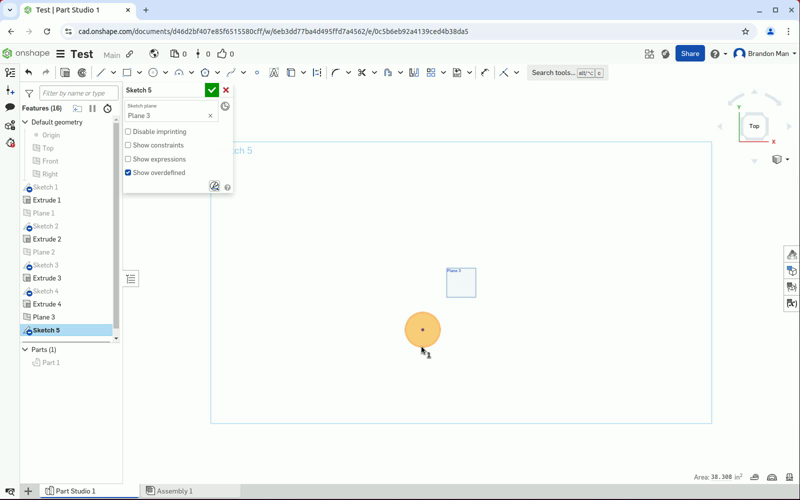
mouse_move(73, 352)
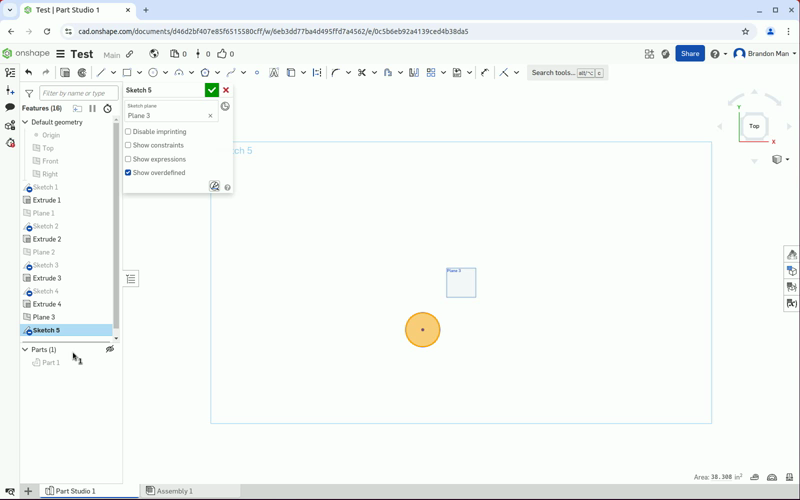
key(shift+y)
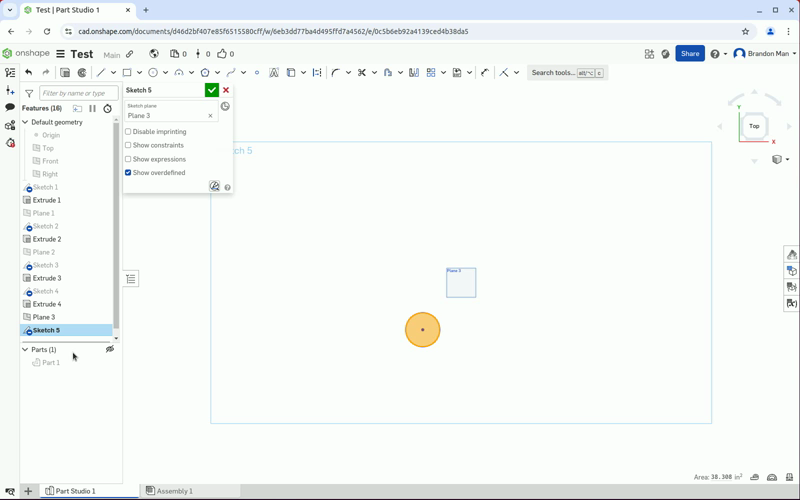
key(shift+e)
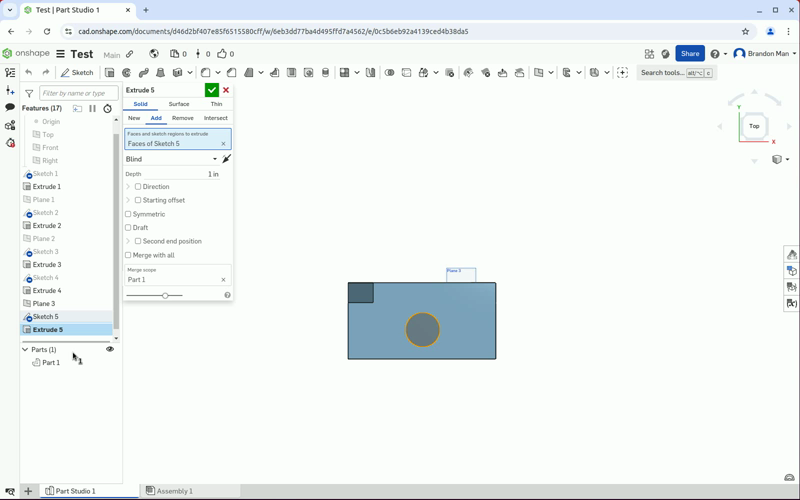
mouse_move(143, 106)
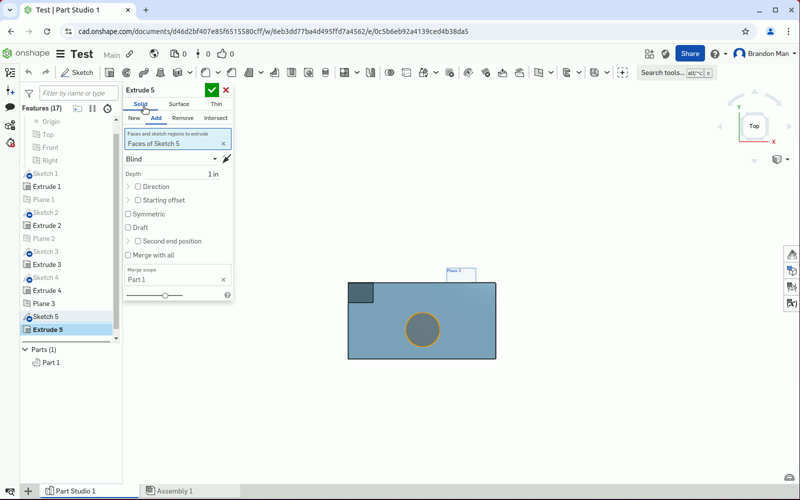
click(143, 106)
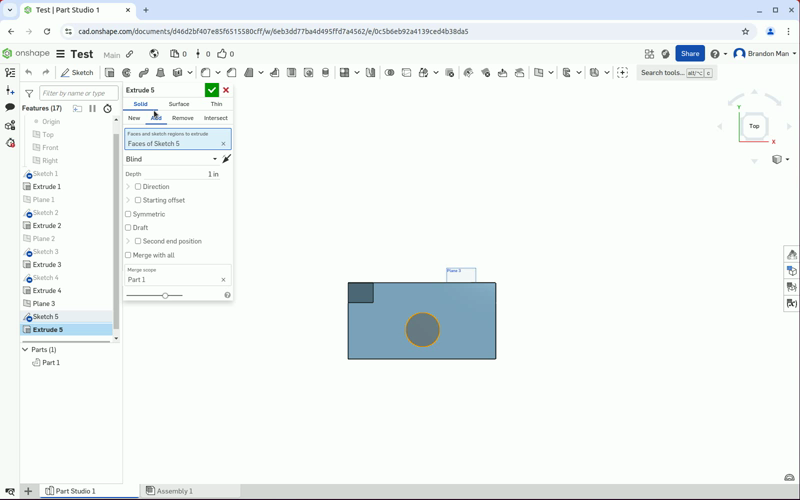
mouse_move(186, 120)
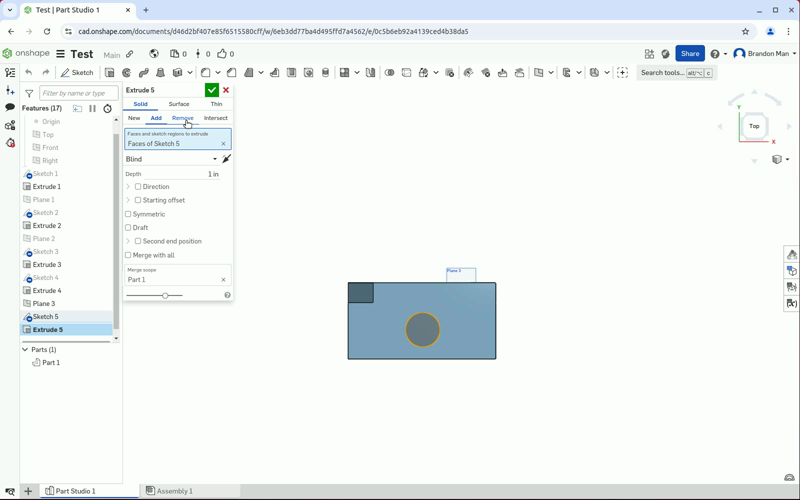
click(186, 120)
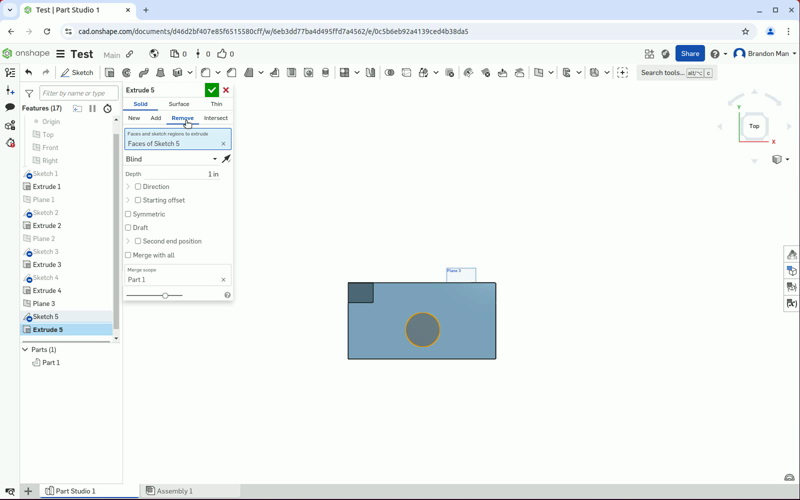
key(tab, 4)
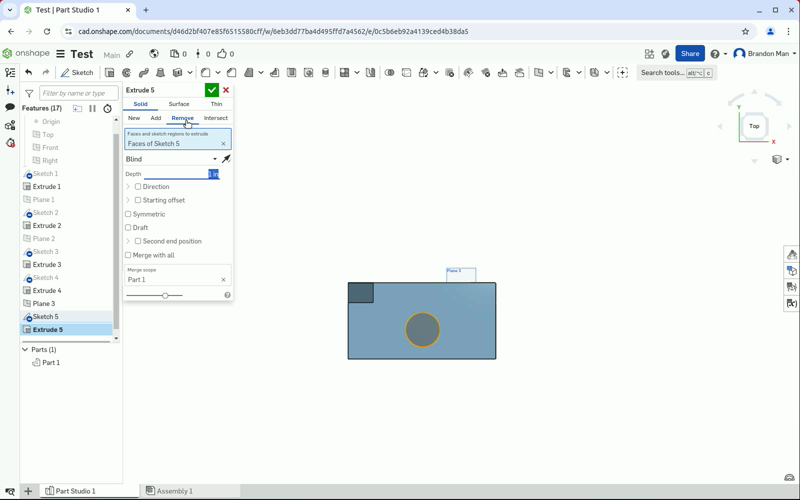
text(6.74)
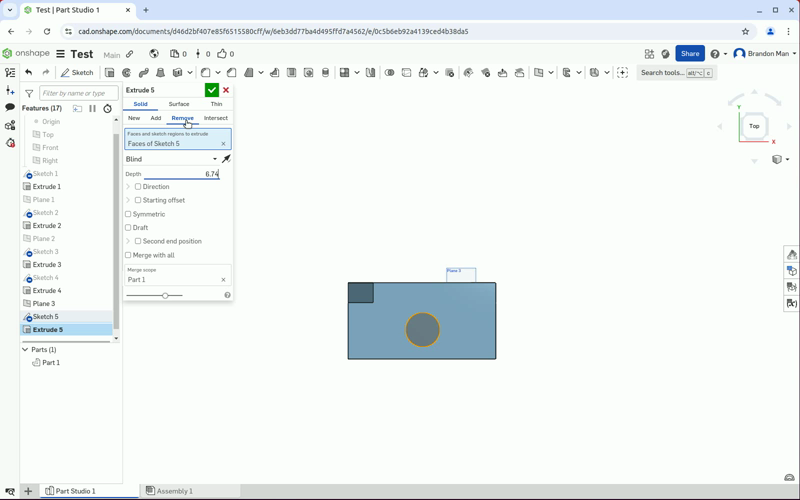
key(tab, 6)
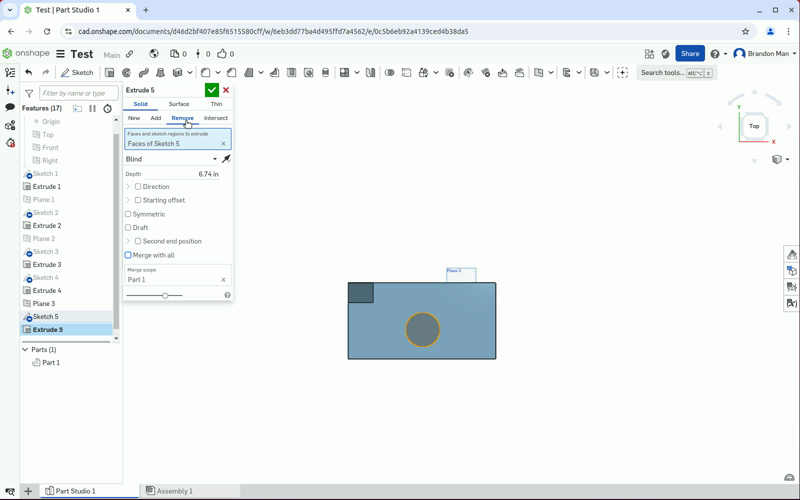
key(space)
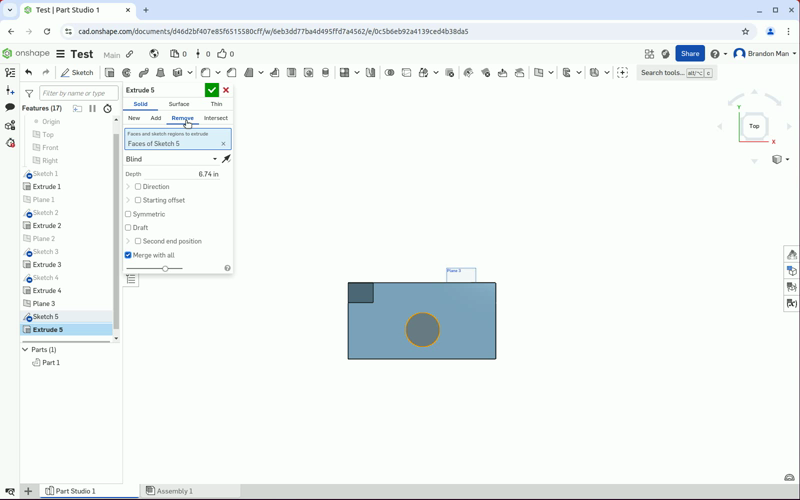
key(enter)
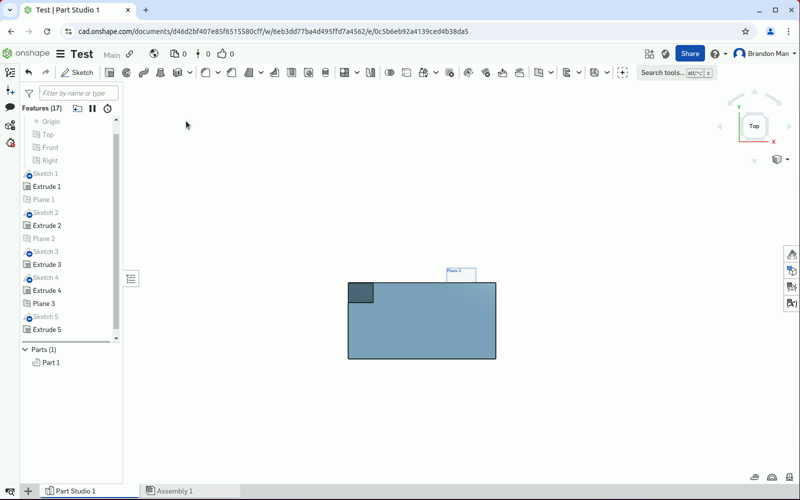
key(shift+h)
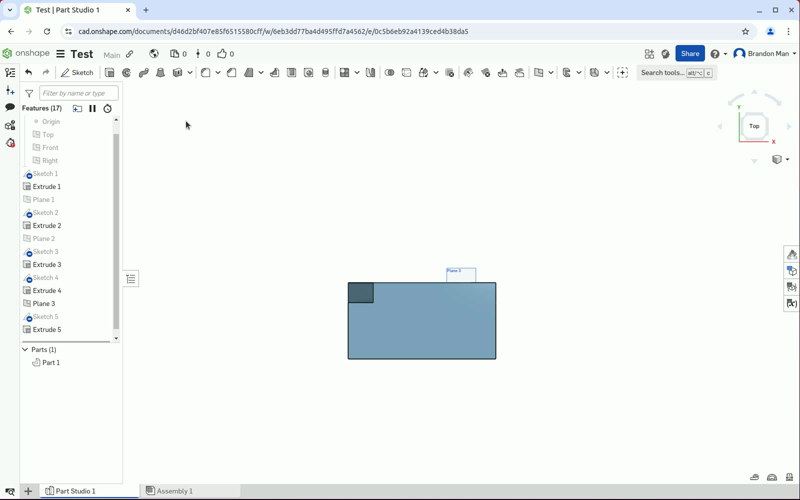
key(shift+h)
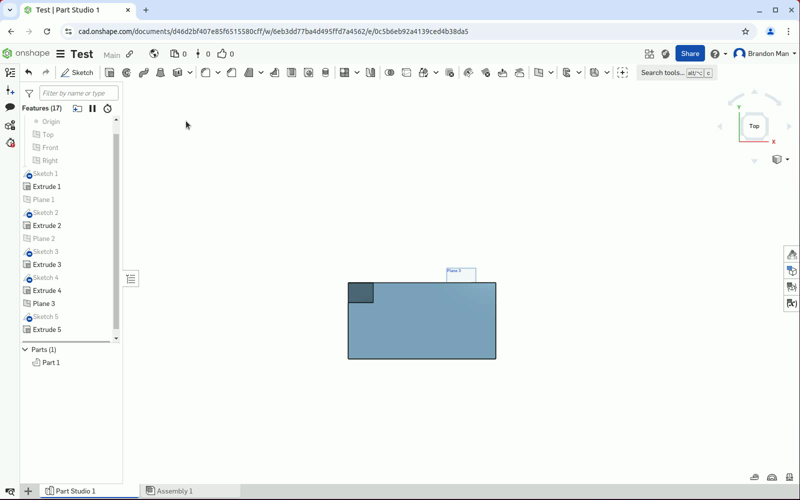
mouse_move(69, 176)
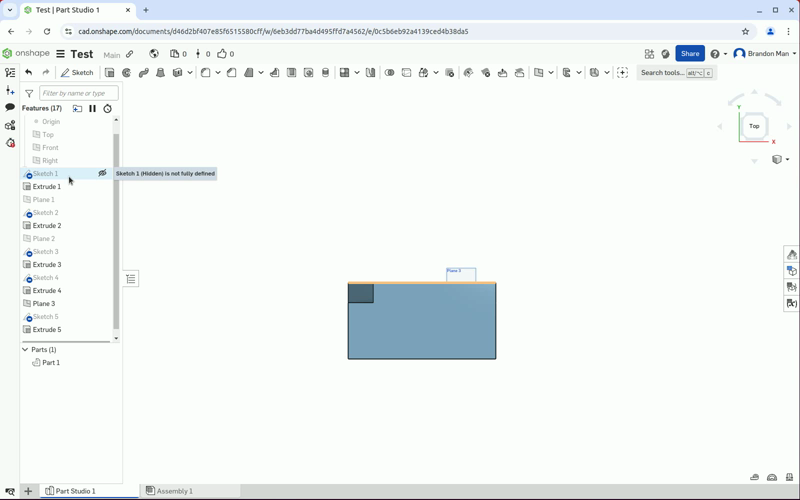
click(69, 176)
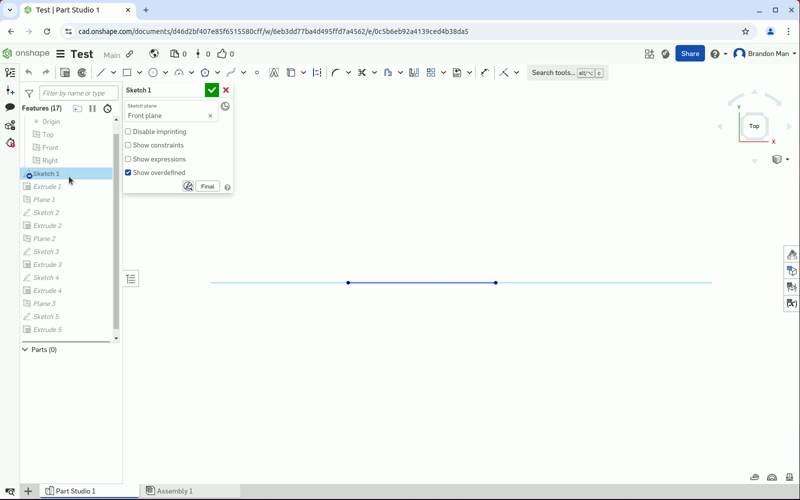
mouse_move(229, 92)
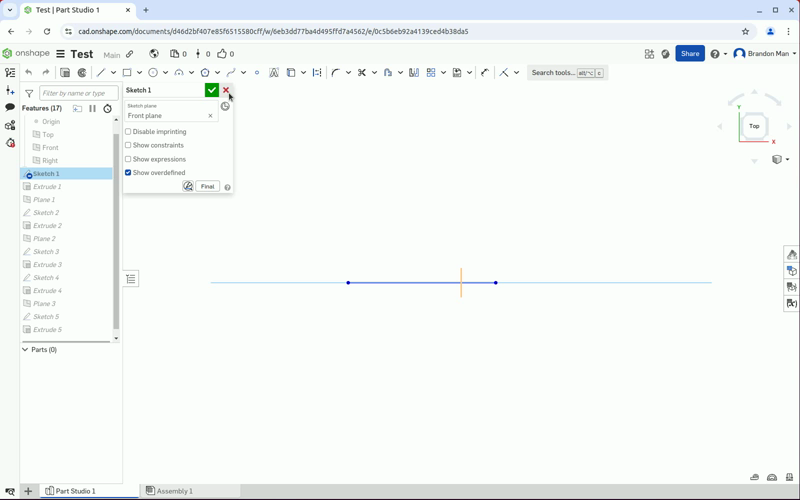
click(229, 92)
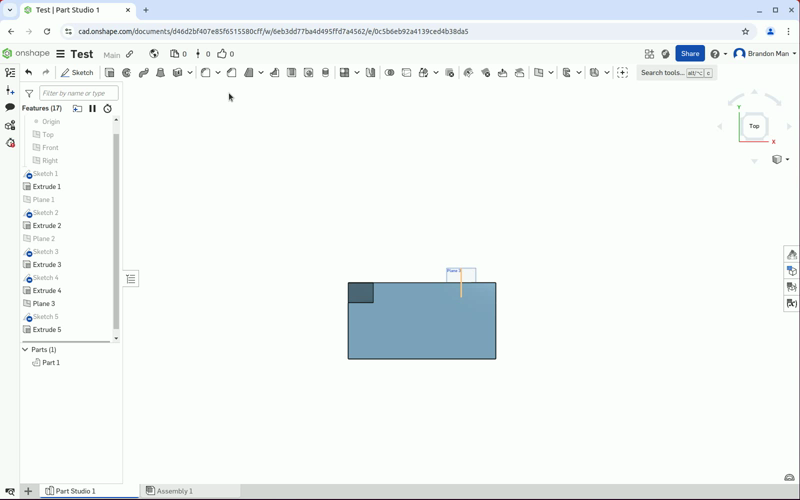
mouse_move(73, 352)
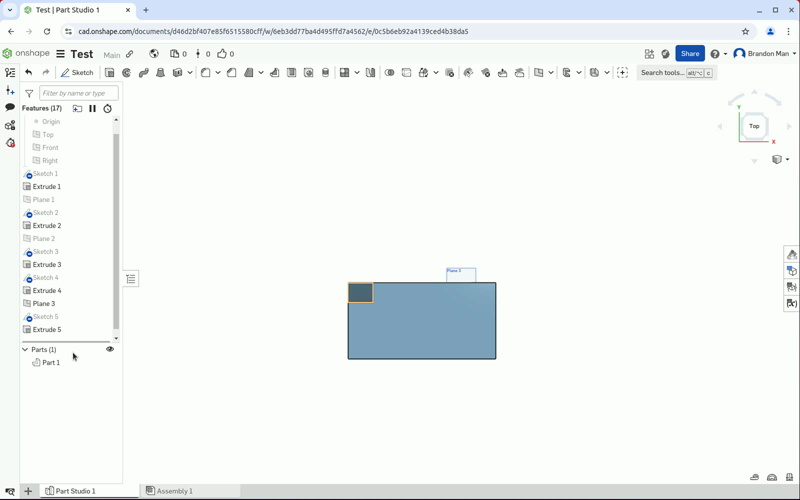
key(y)
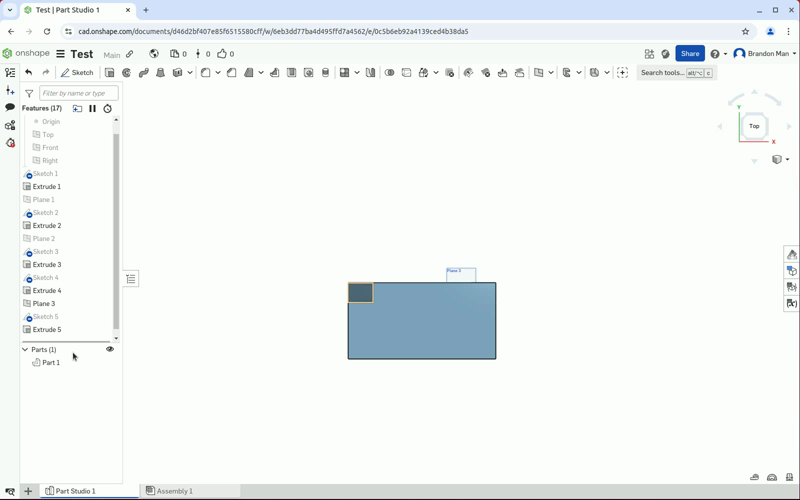
key(shift+p)
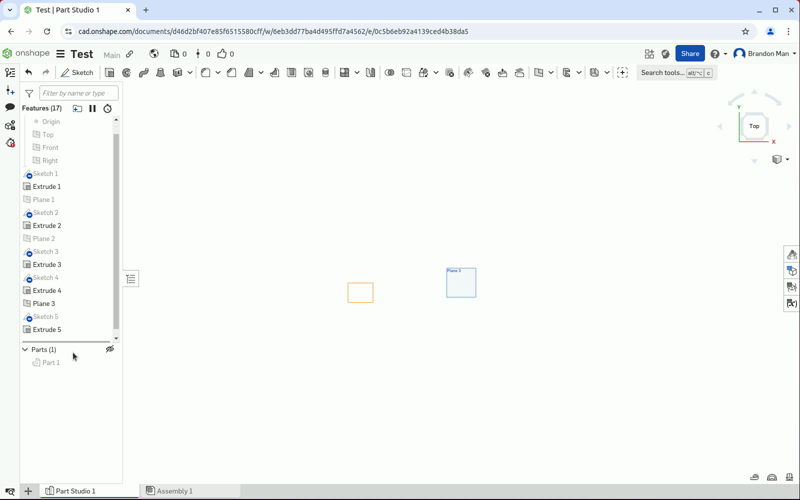
key(space)
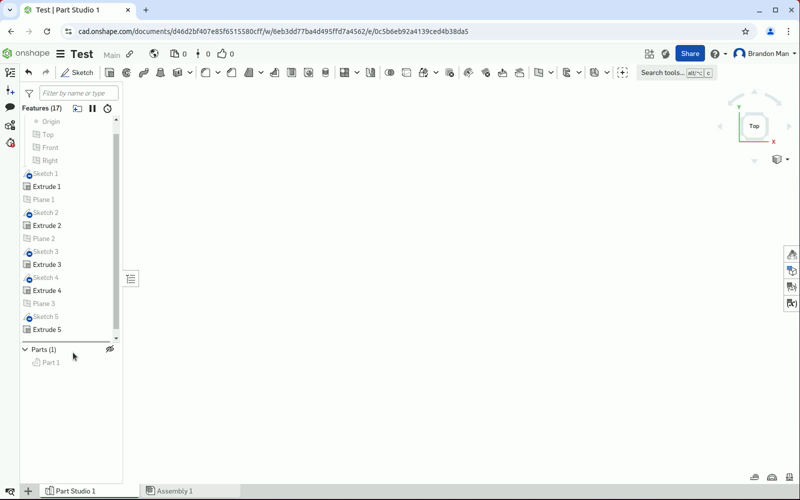
key_down(shift)
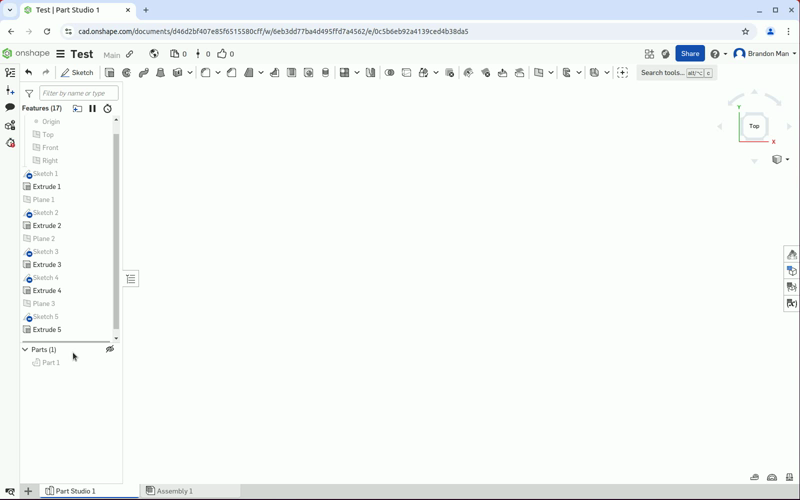
key(up)
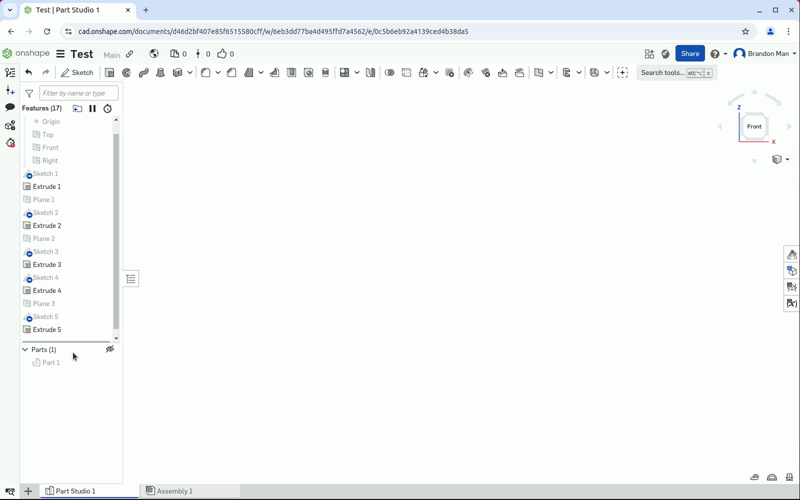
key_up(shift)
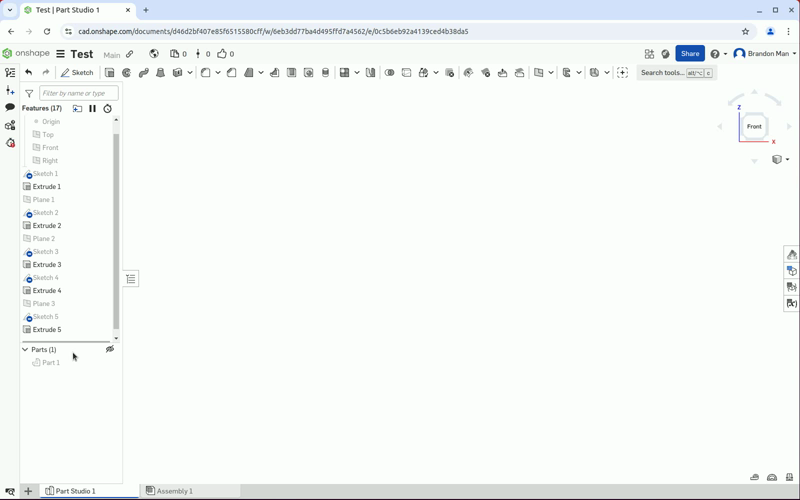
mouse_move(73, 352)
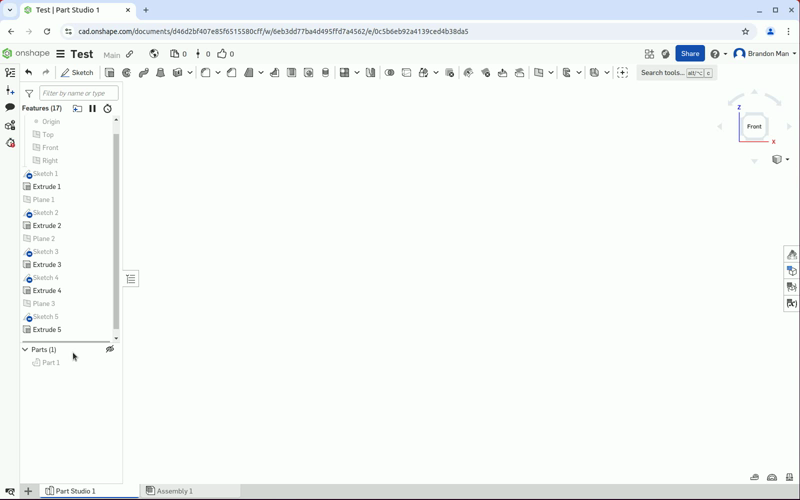
key(shift+y)
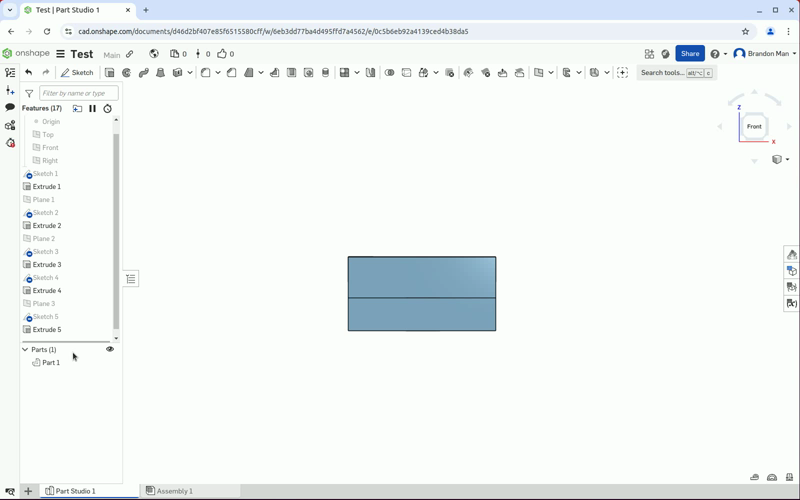
mouse_move(541, 75)
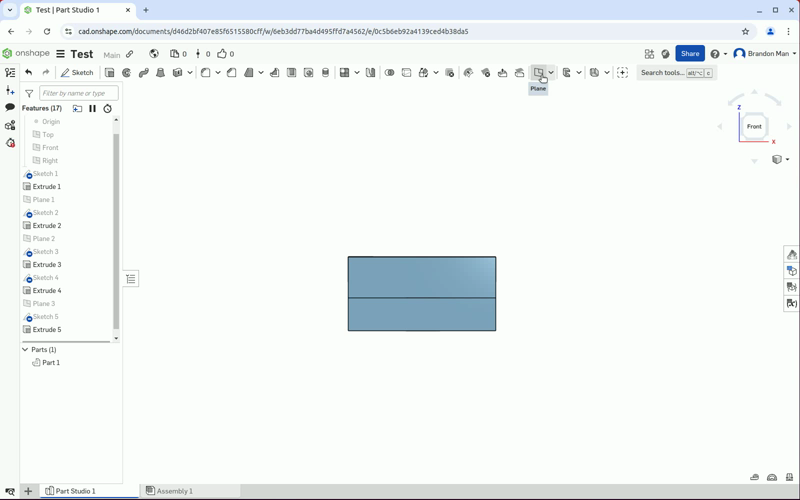
click(541, 75)
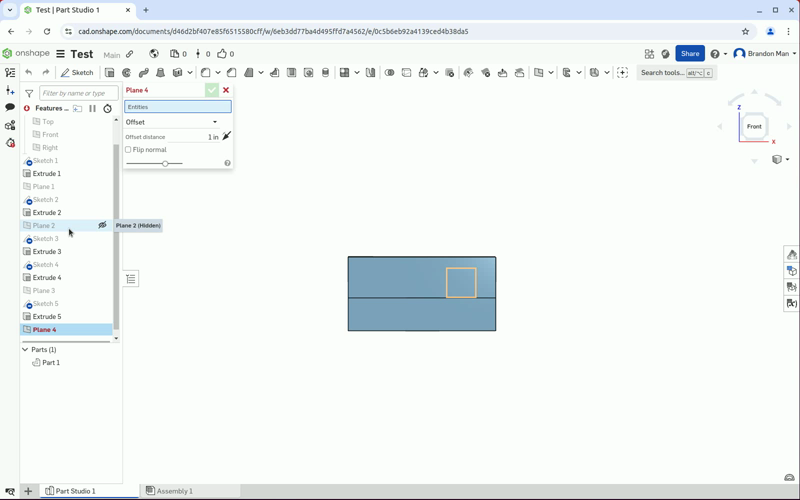
scroll(3)
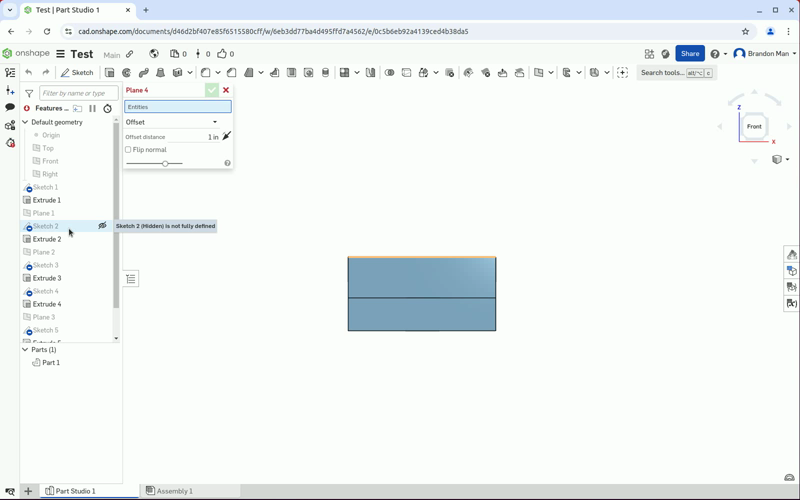
mouse_move(69, 163)
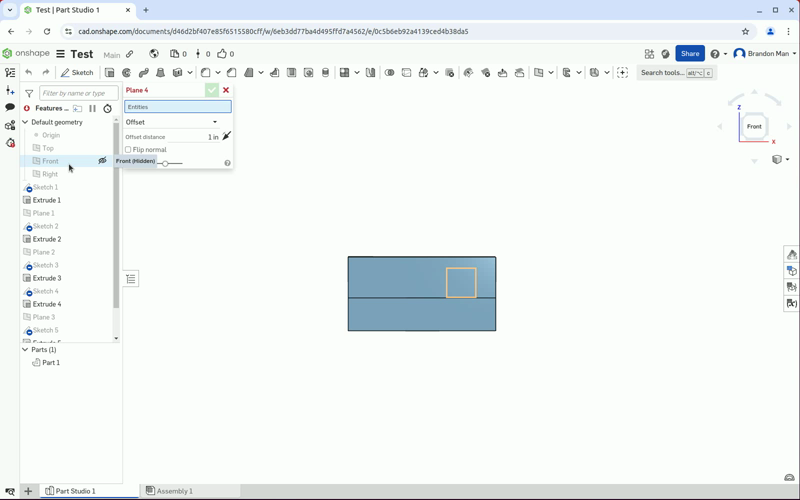
click(69, 163)
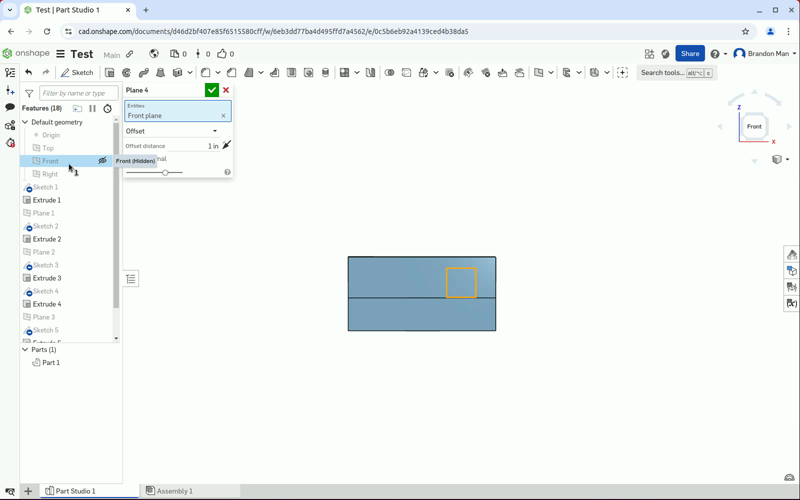
key(tab, 2)
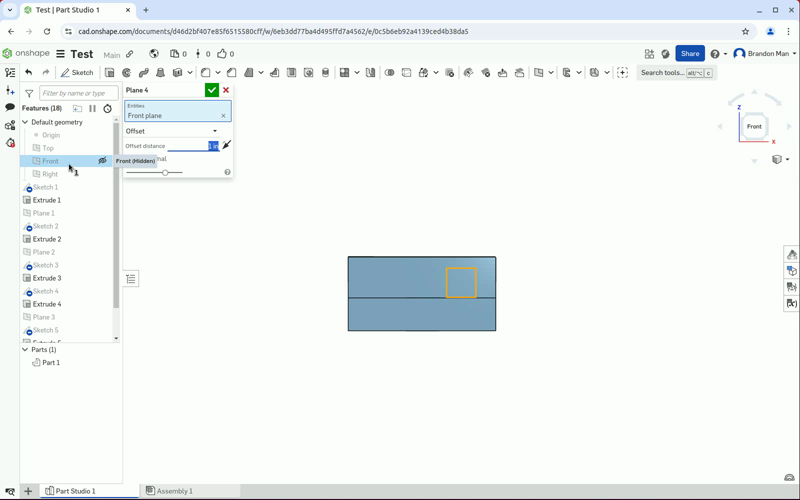
text(15.652)
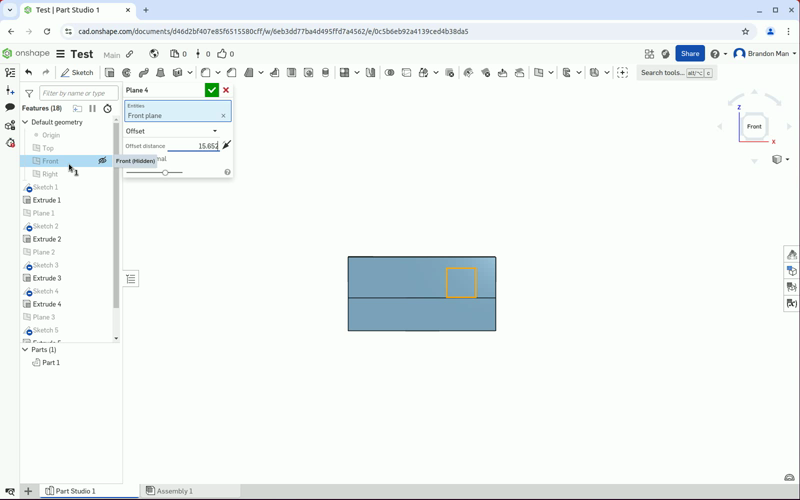
key(enter, 2)
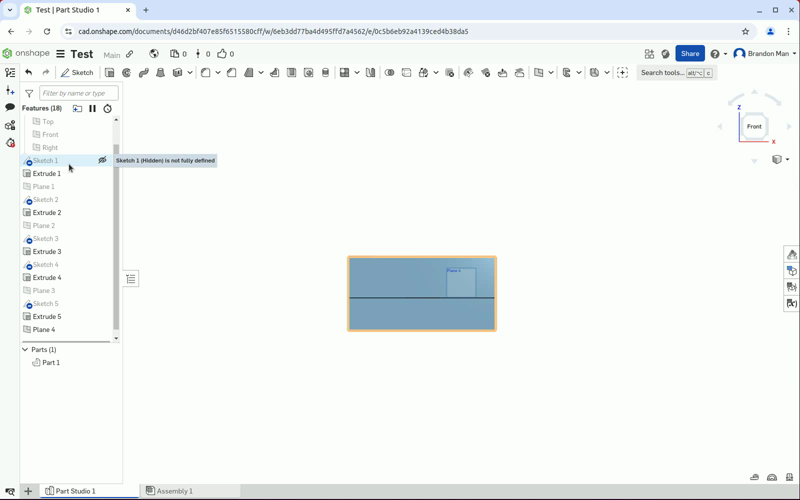
key(shift+s)
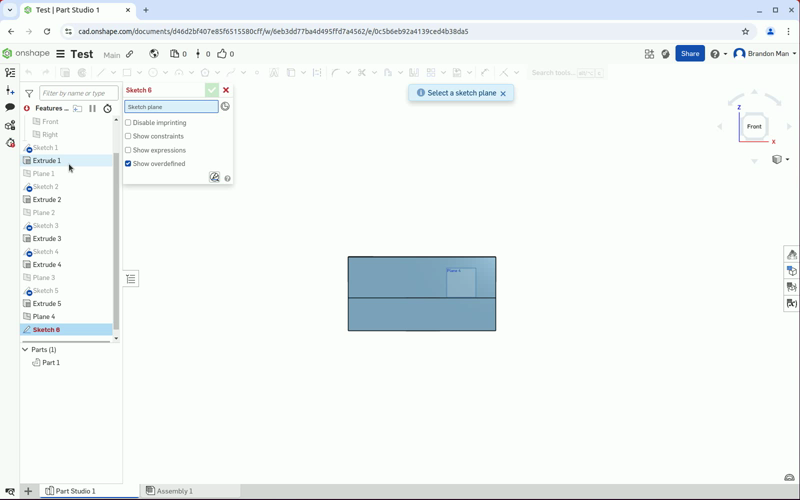
mouse_move(69, 319)
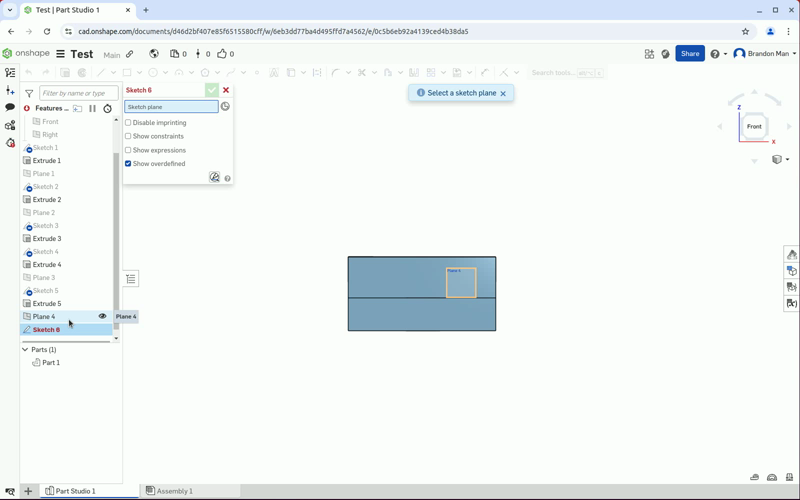
click(69, 319)
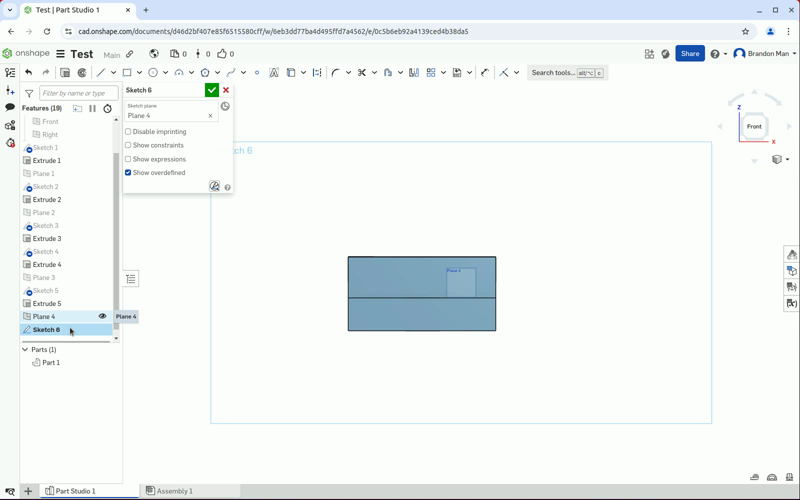
mouse_move(73, 352)
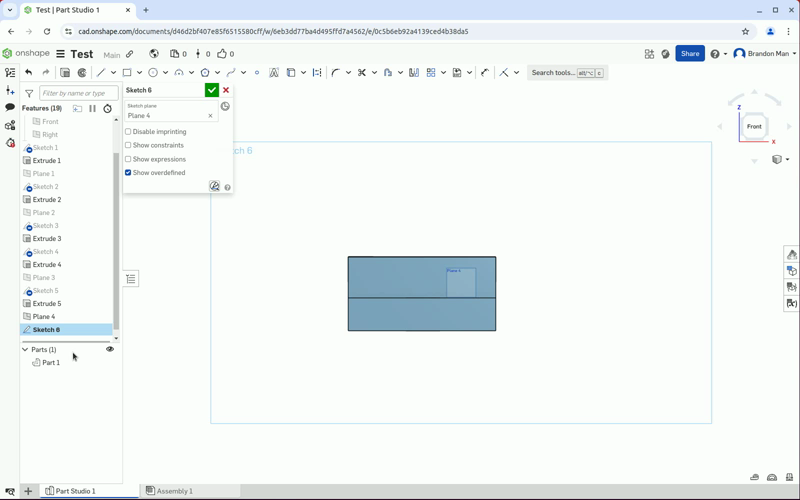
key(y)
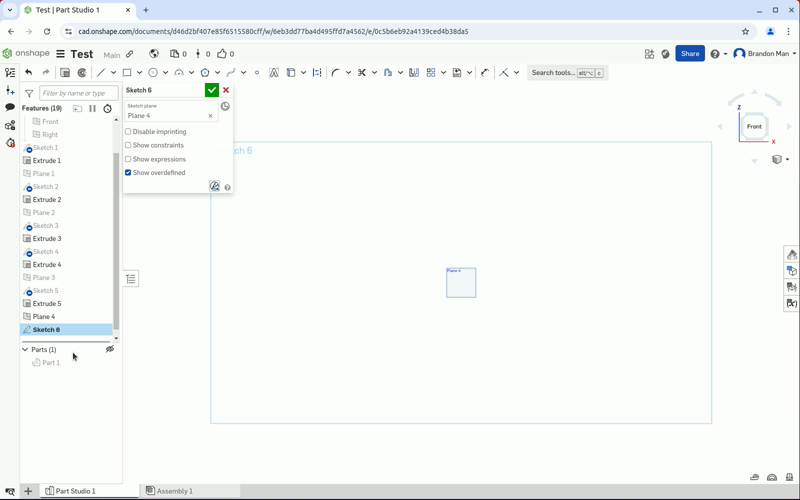
key(l)
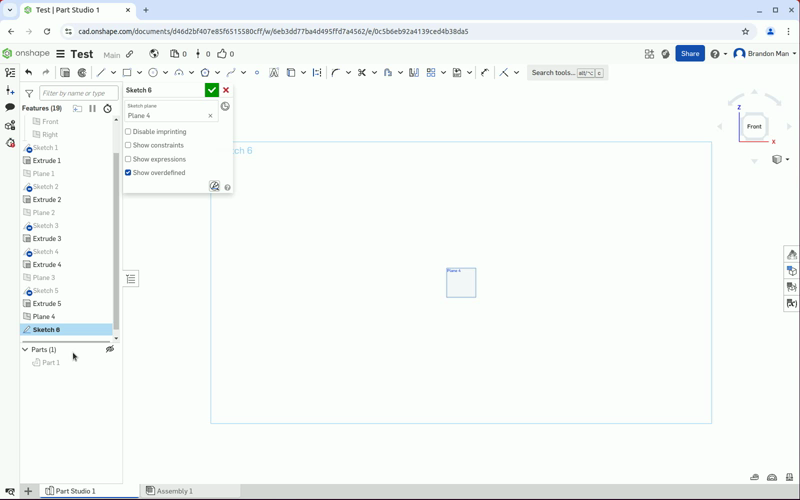
key_down(shift)
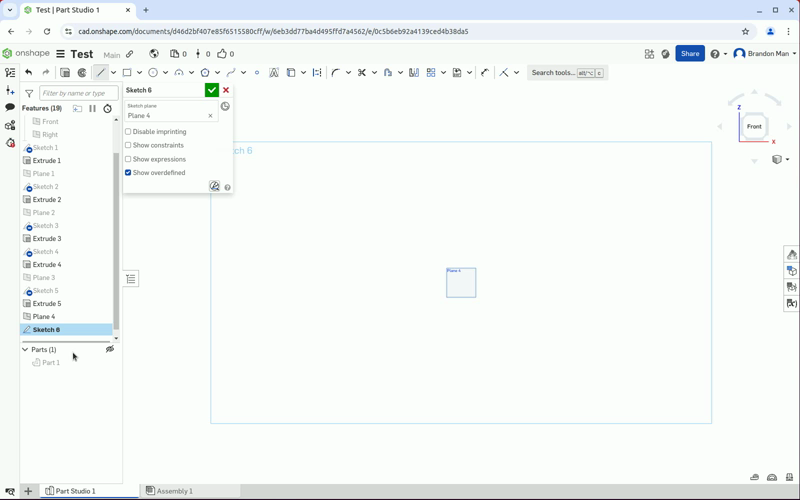
mouse_move(422, 330)
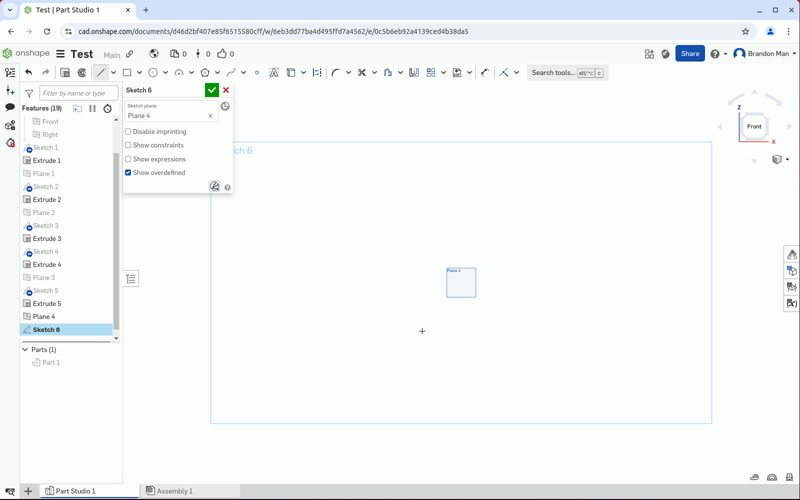
click(422, 330)
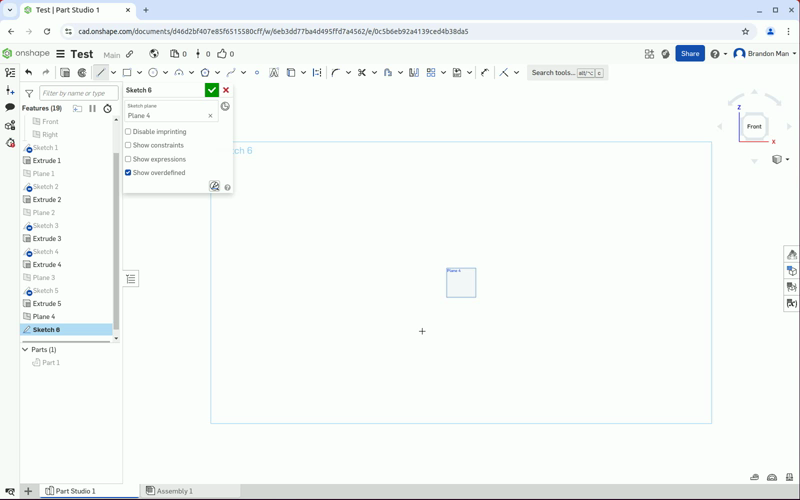
key_up(shift)
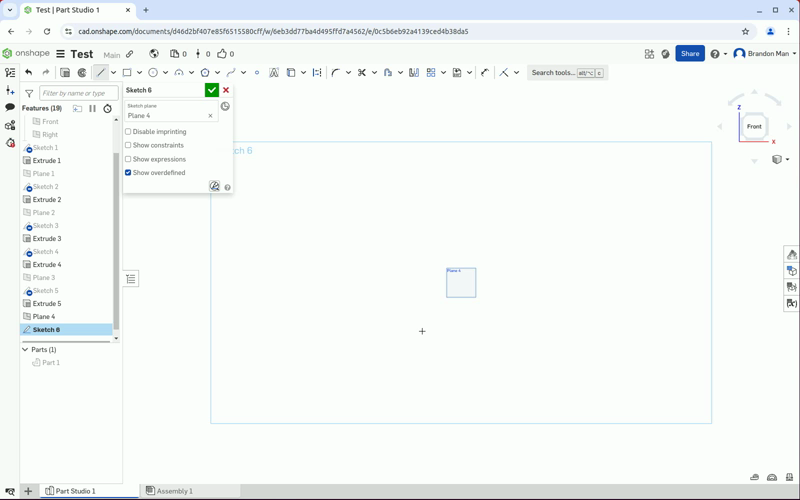
key_down(shift)
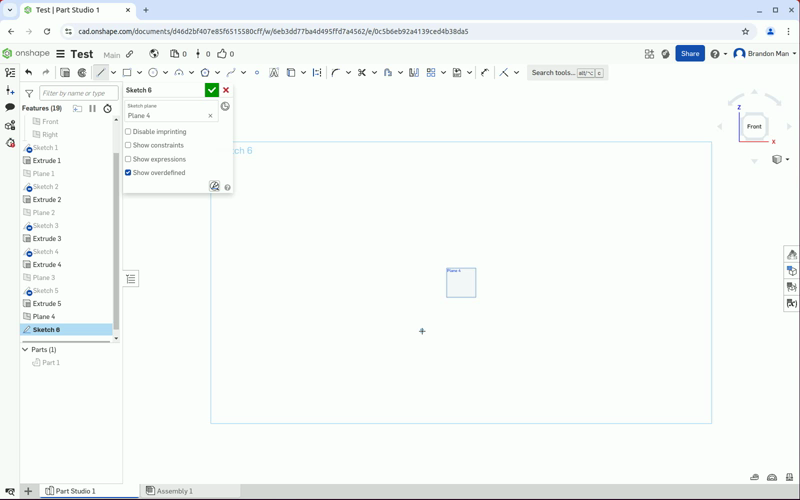
mouse_move(452, 330)
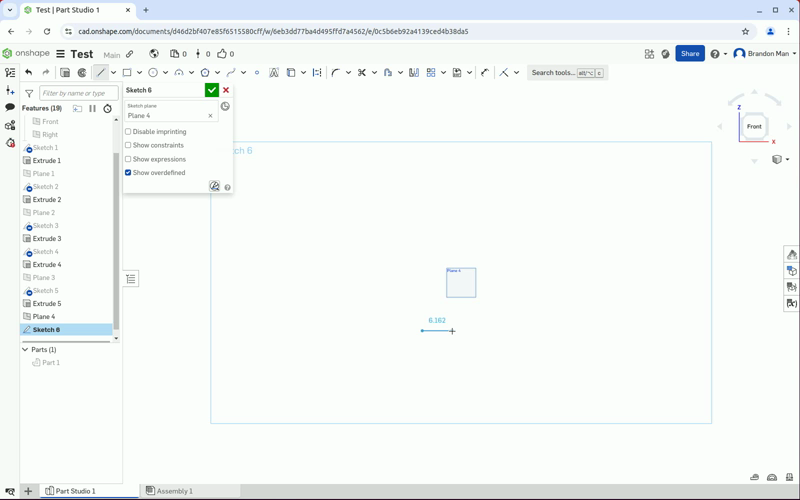
mouse_move(463, 330)
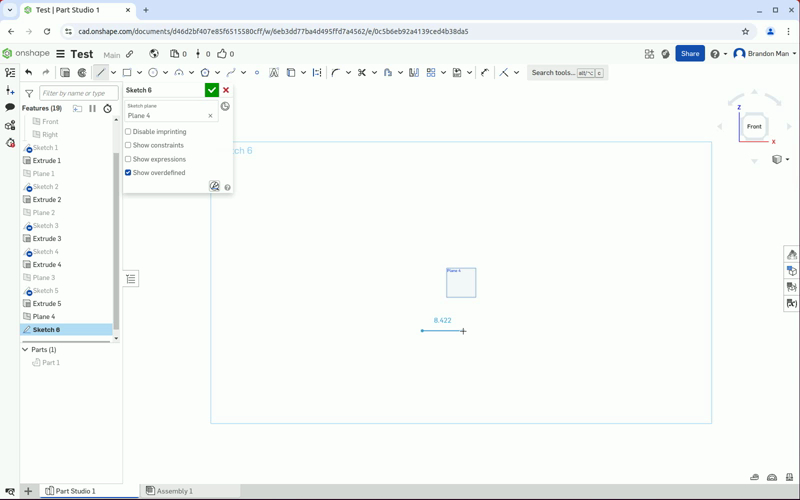
click(463, 330)
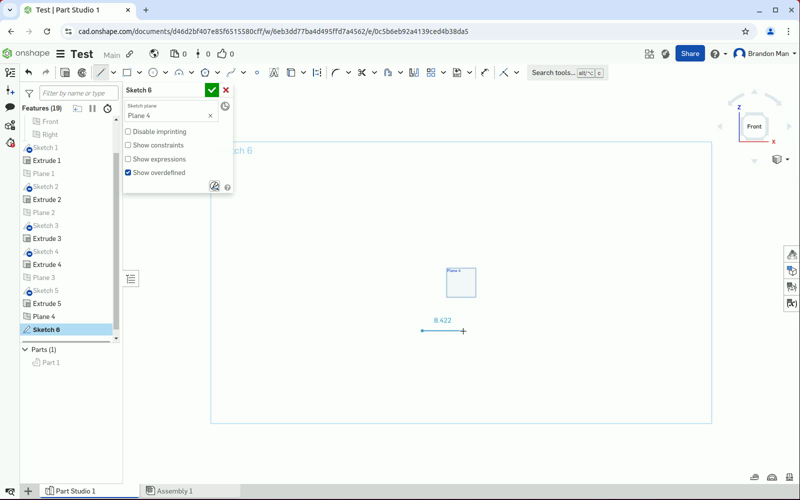
key_up(shift)
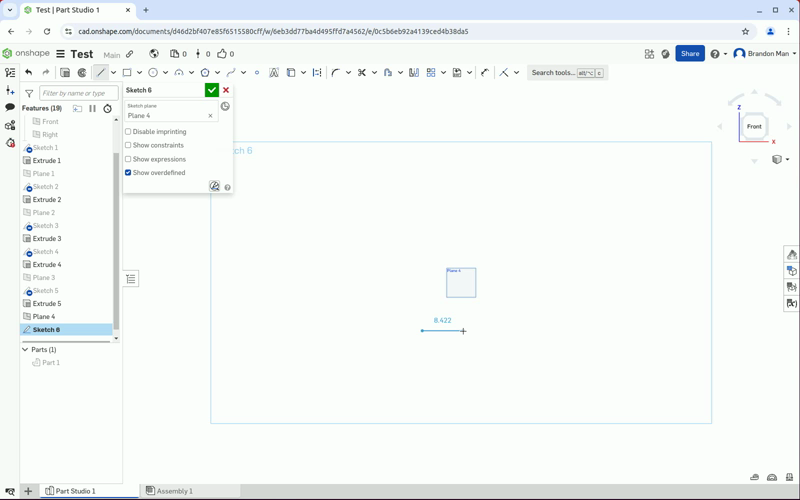
key_down(shift)
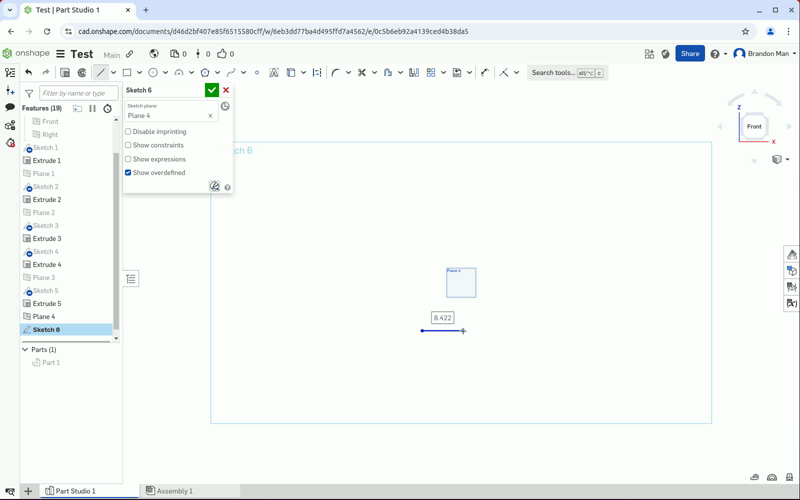
mouse_move(493, 330)
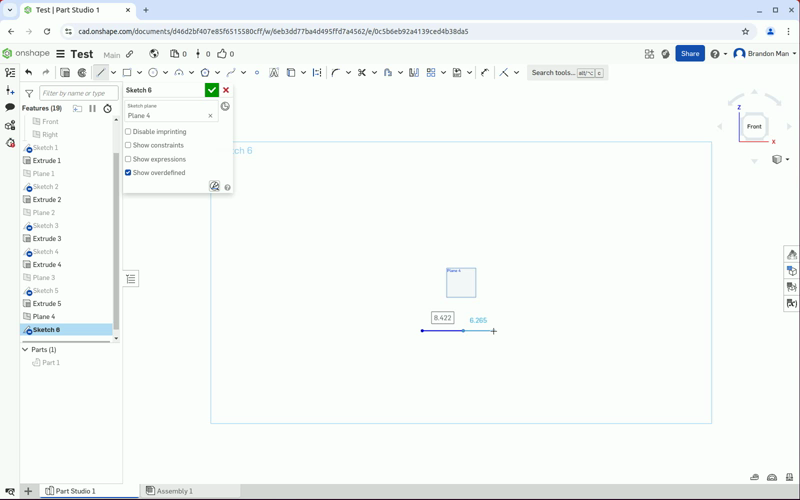
mouse_move(480, 314)
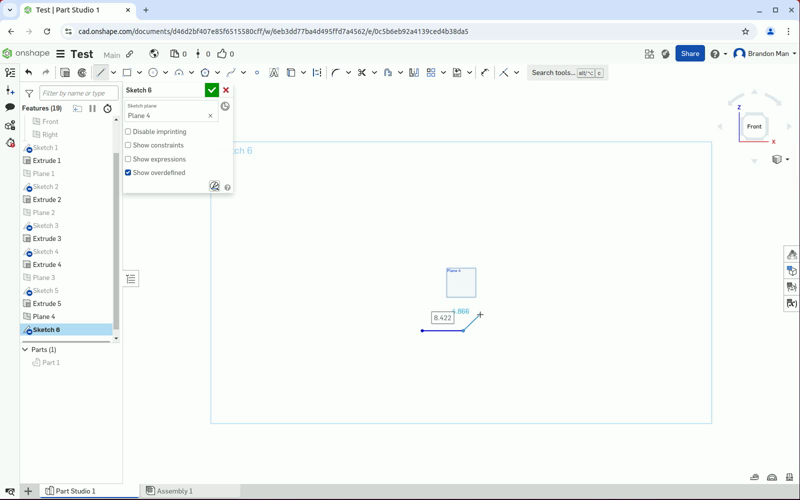
click(480, 314)
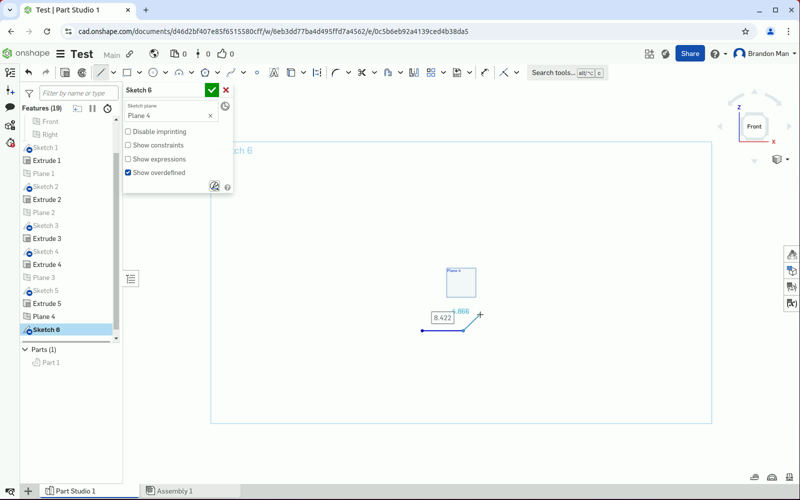
key_up(shift)
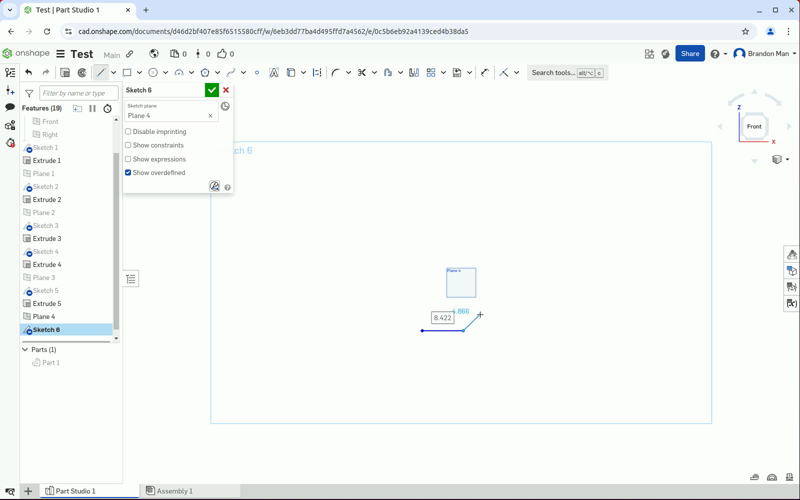
key_down(shift)
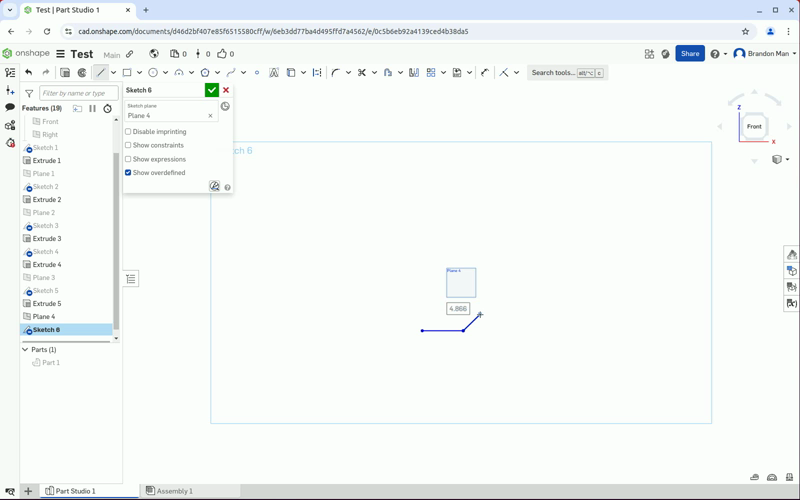
mouse_move(510, 314)
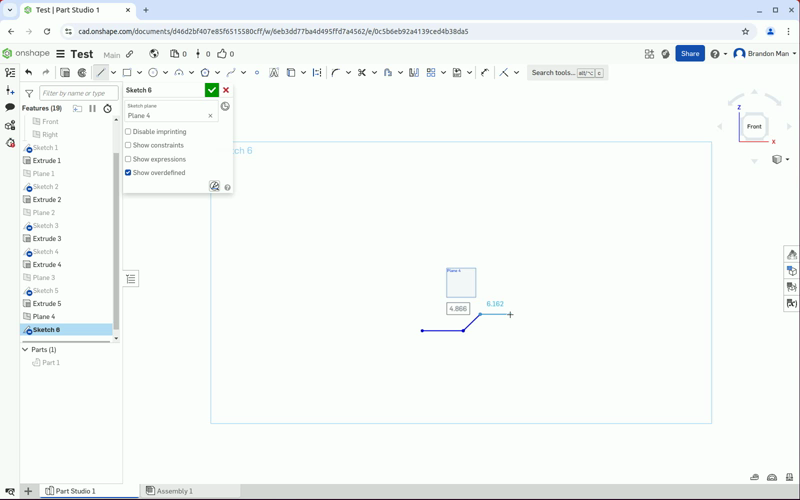
mouse_move(422, 314)
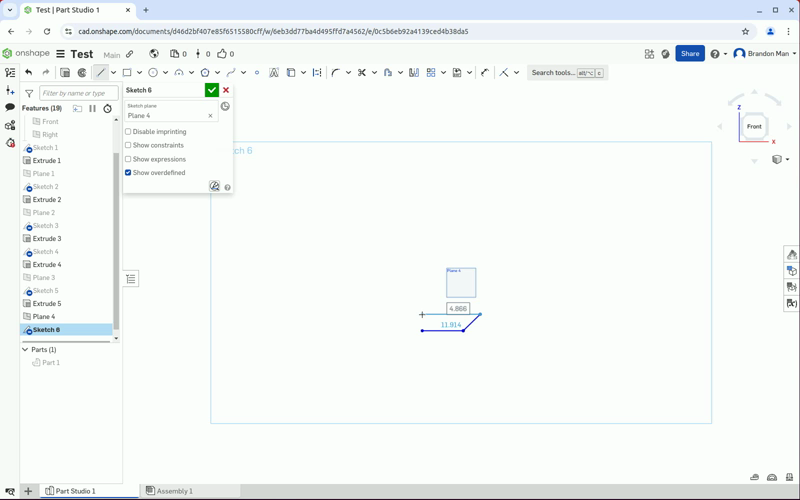
click(422, 314)
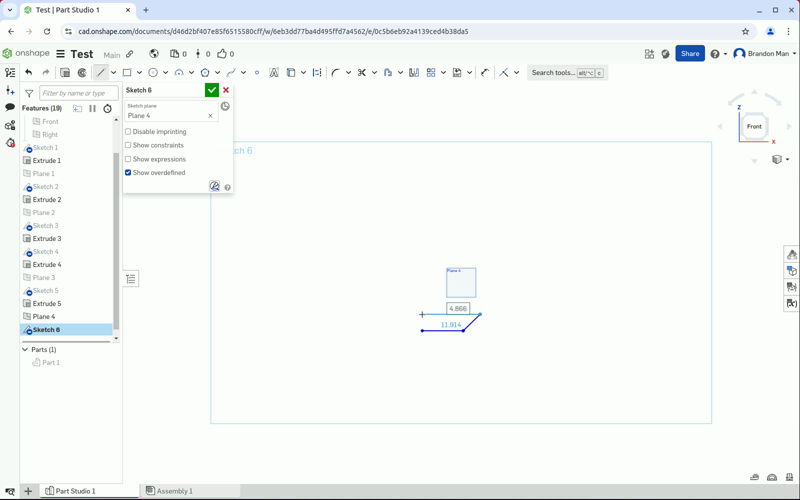
key_up(shift)
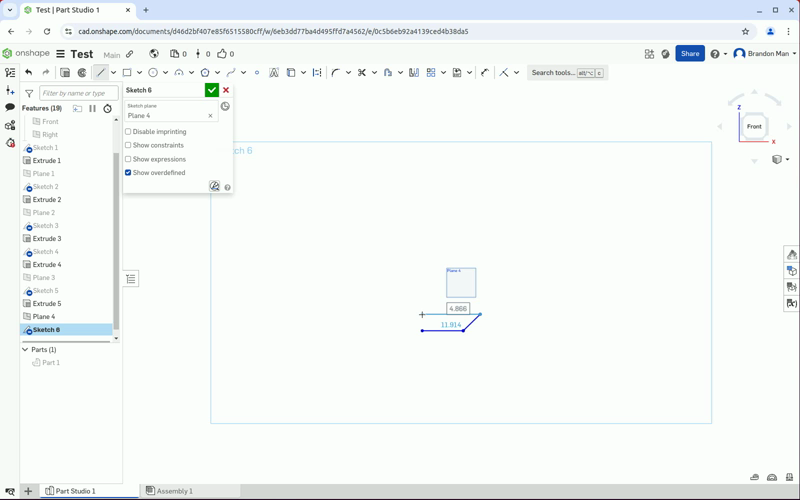
mouse_move(452, 314)
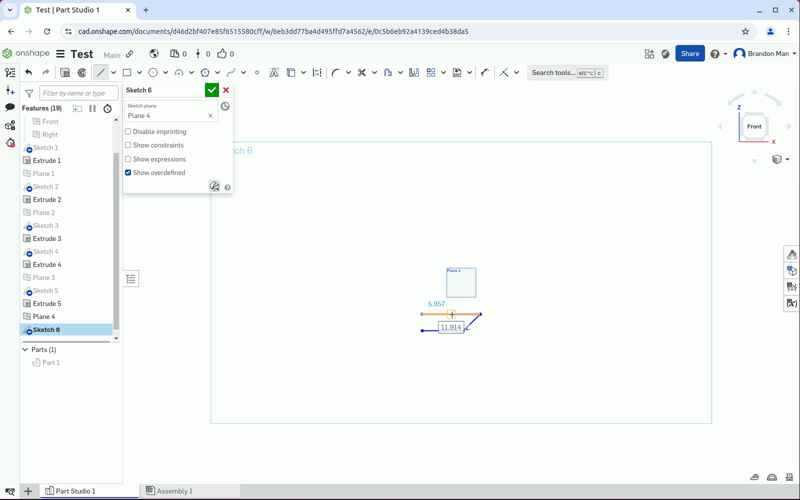
key_down(shift)
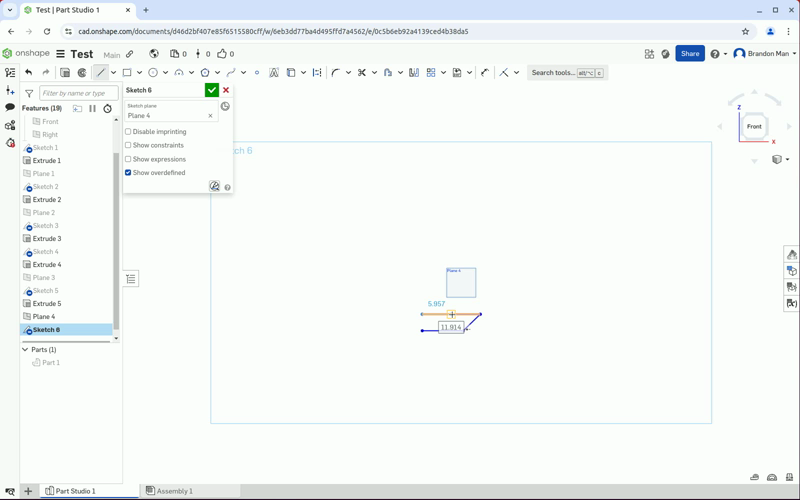
mouse_move(422, 330)
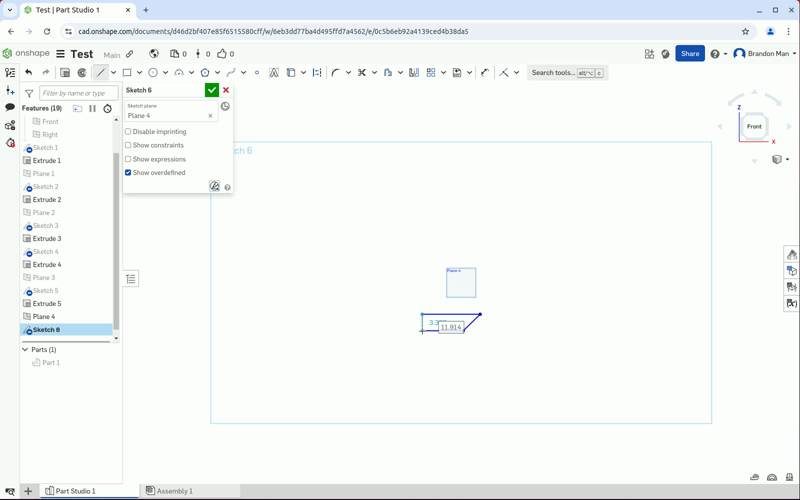
key_up(shift)
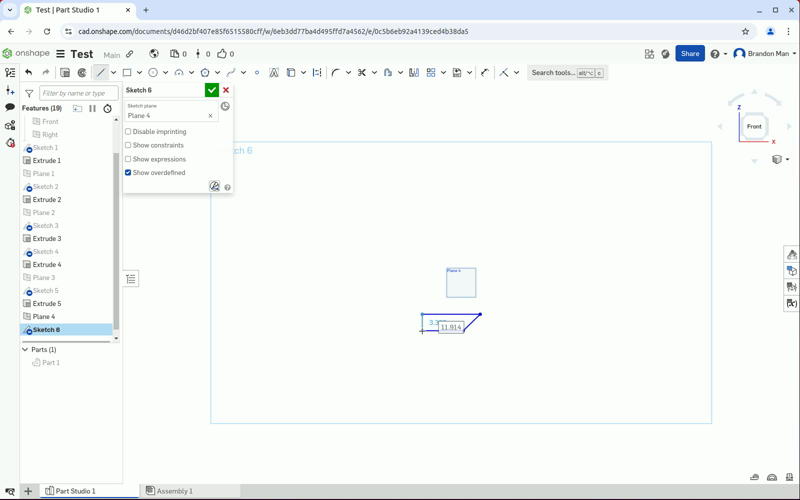
click(422, 330)
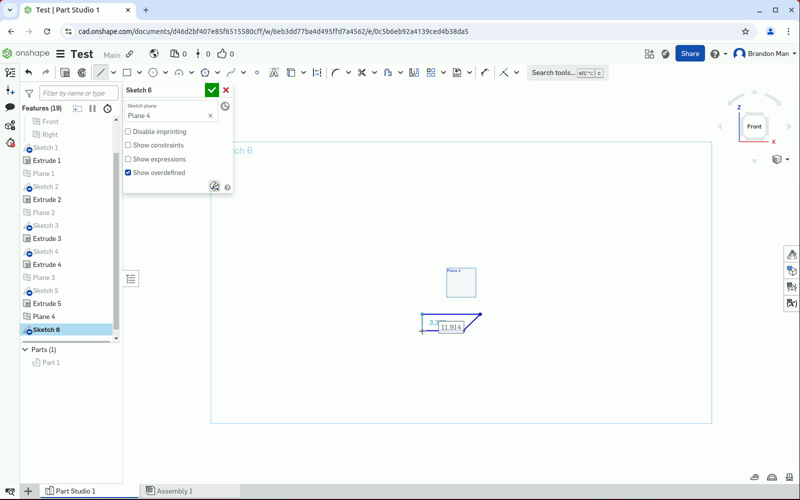
key(esc)
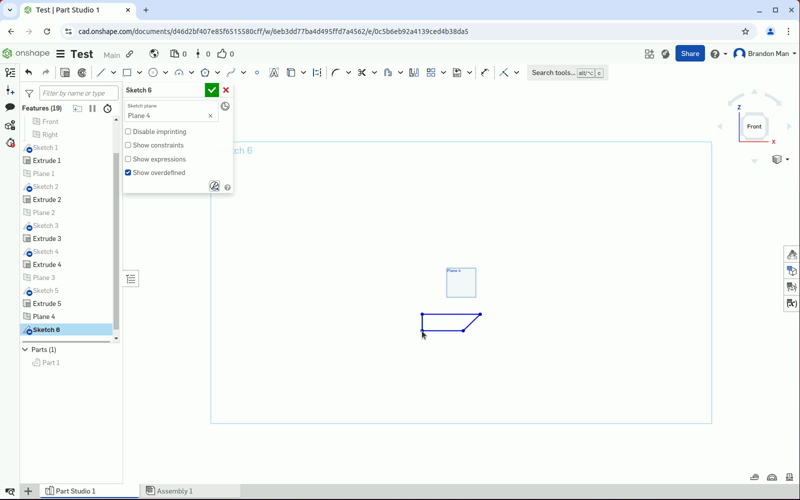
mouse_move(460, 316)
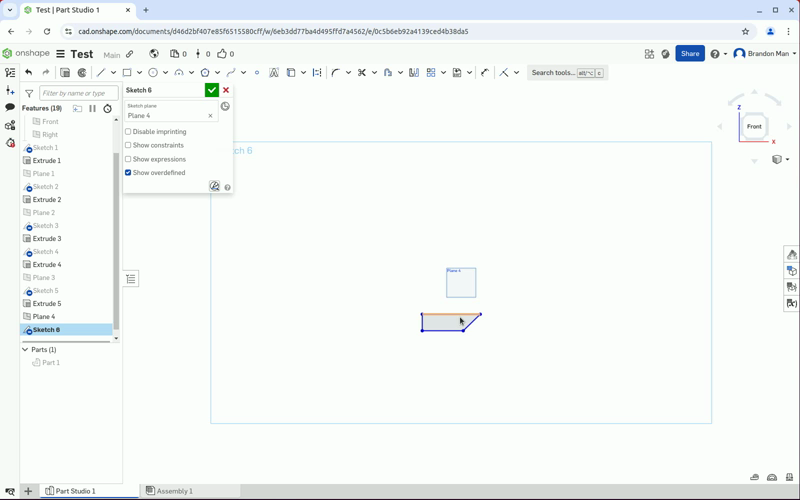
scroll(6)
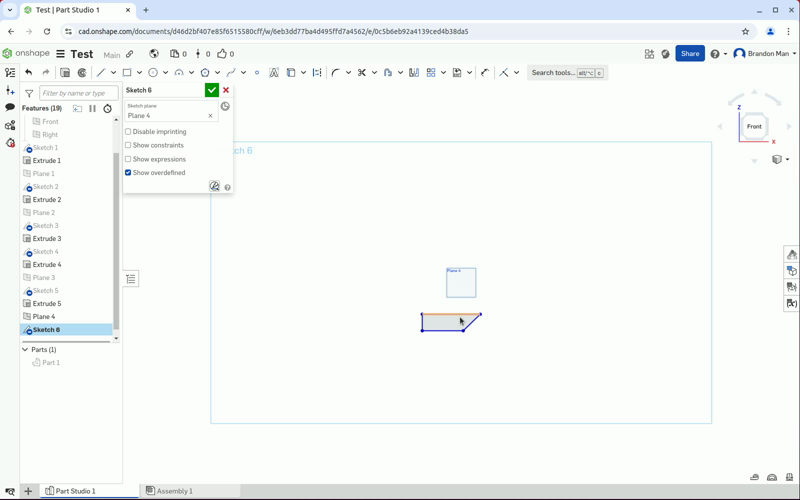
scroll(6)
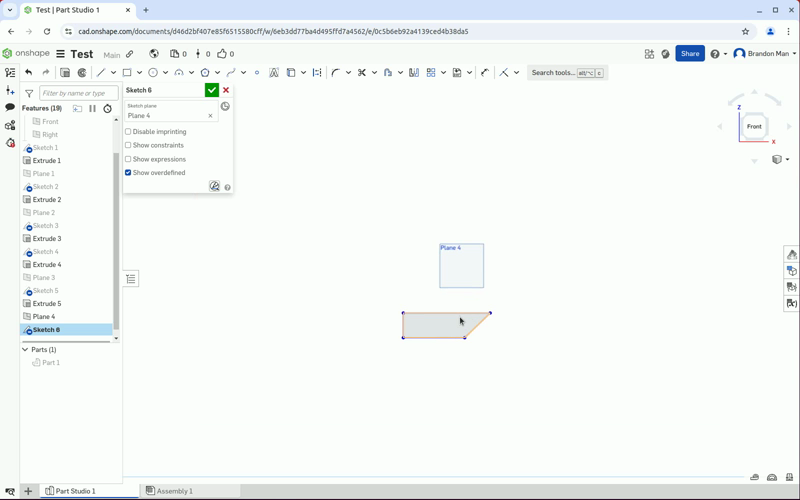
scroll(6)
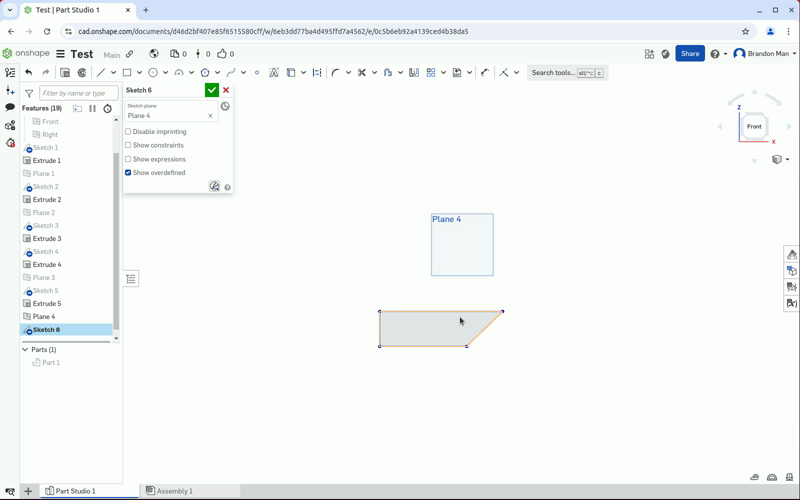
scroll(6)
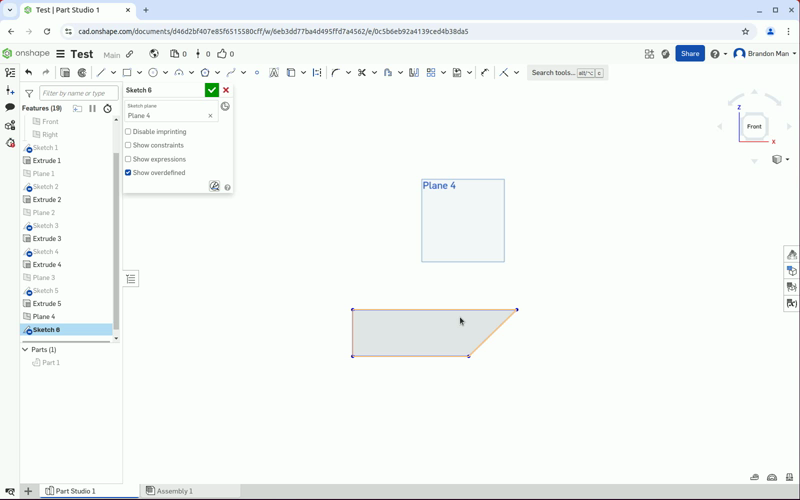
scroll(6)
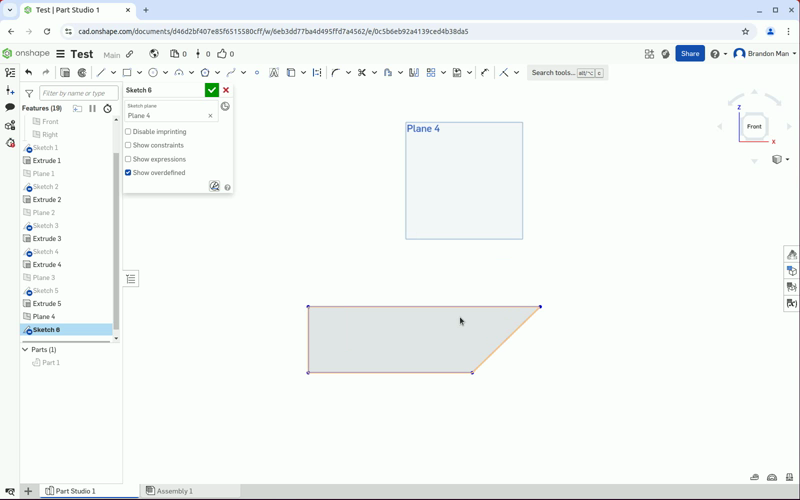
scroll(6)
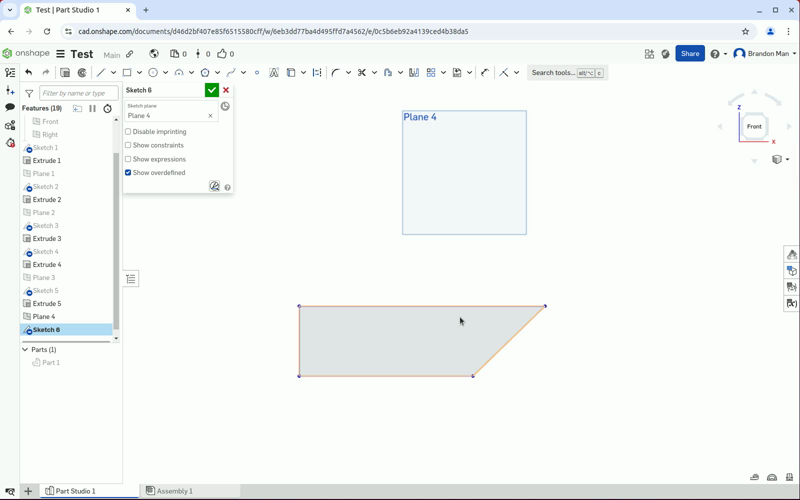
scroll(6)
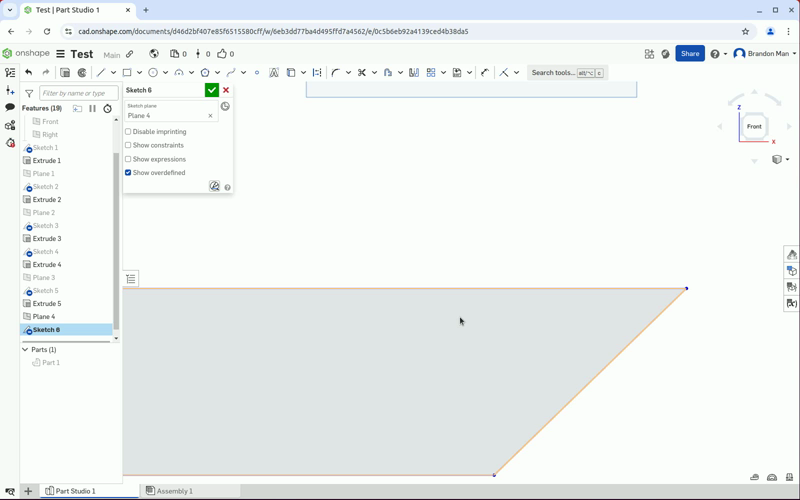
click(460, 316)
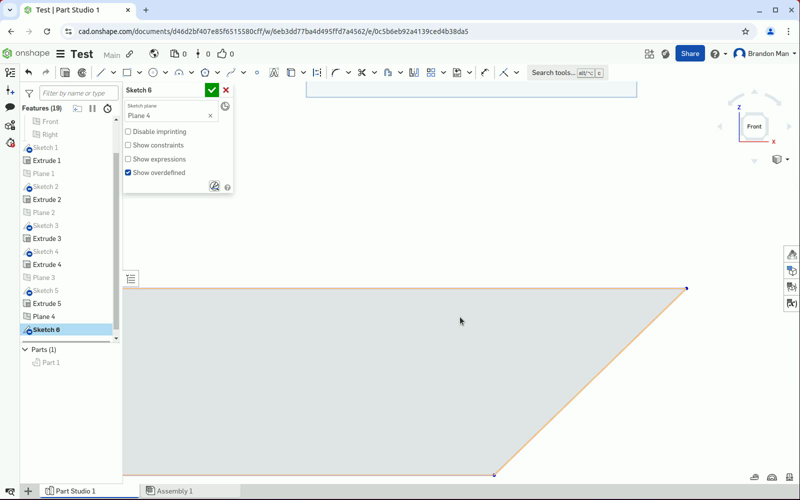
scroll(-6)
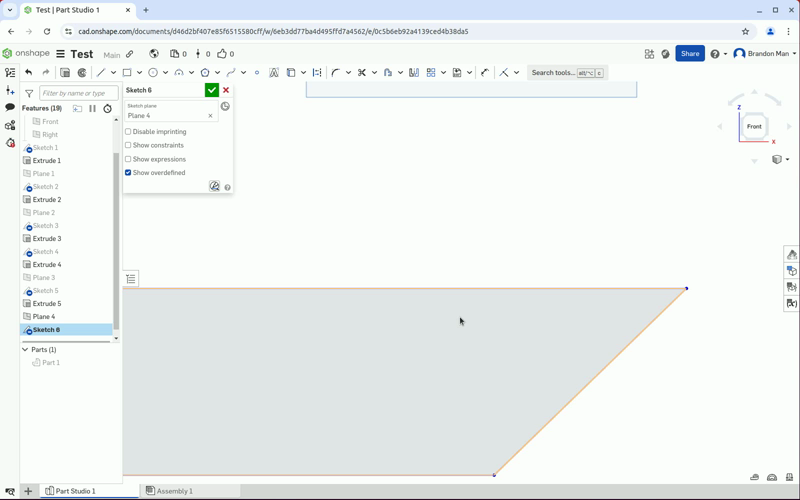
scroll(-6)
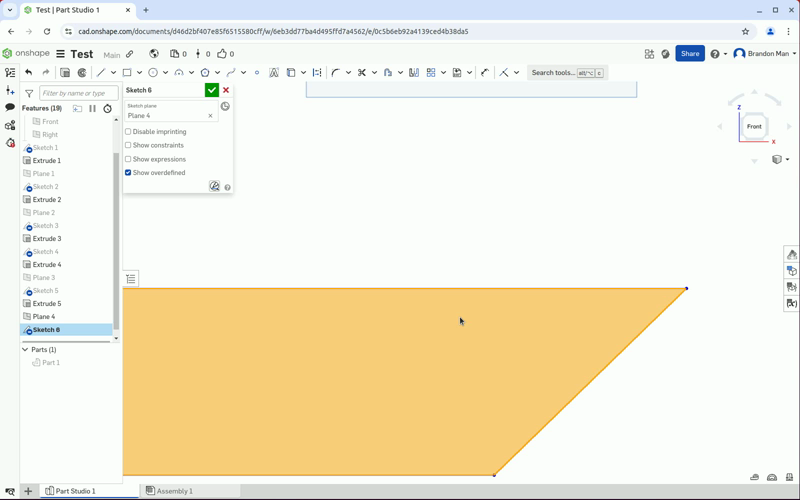
scroll(-6)
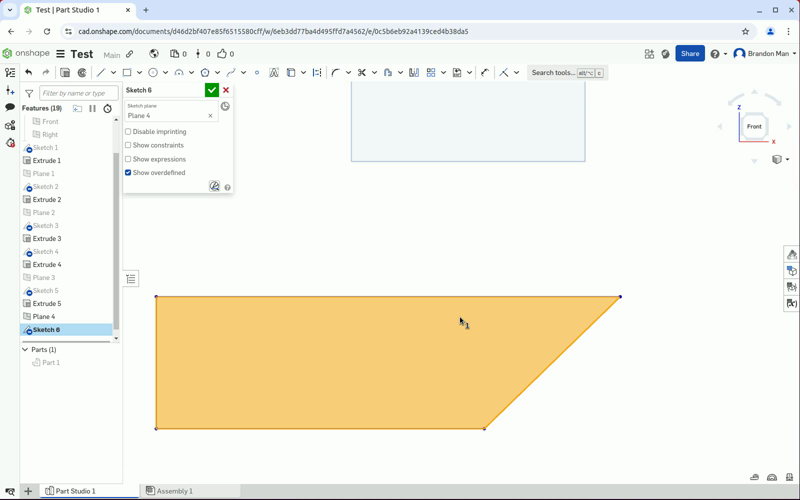
scroll(-6)
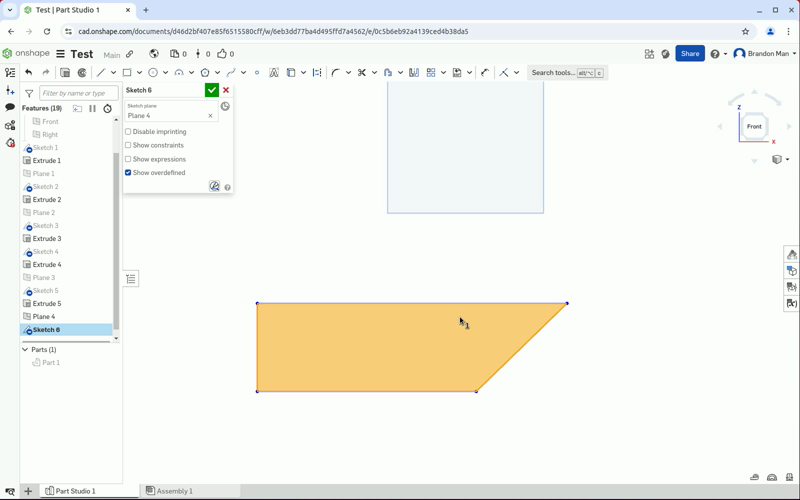
scroll(-6)
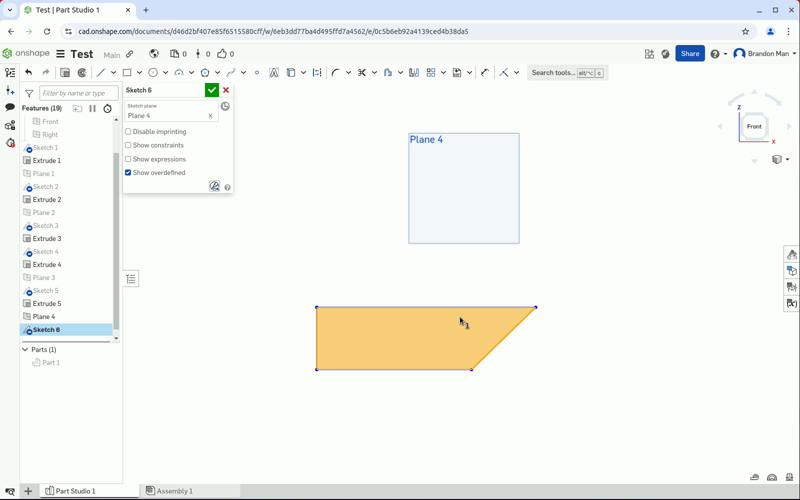
scroll(-6)
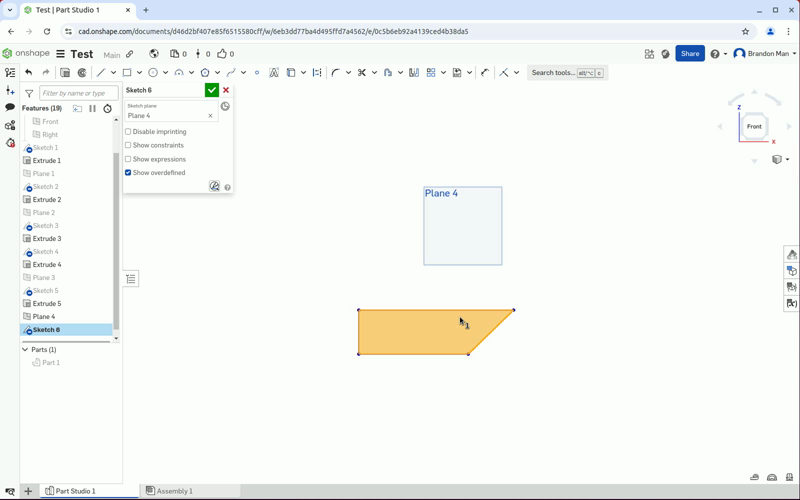
scroll(-6)
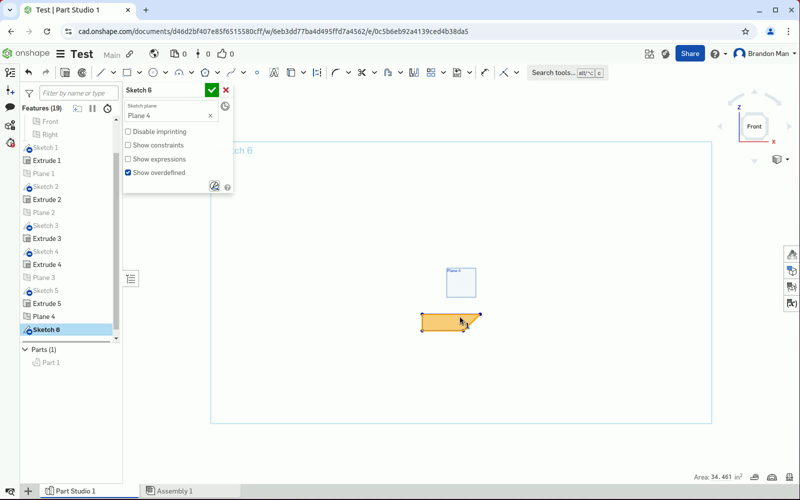
mouse_move(73, 352)
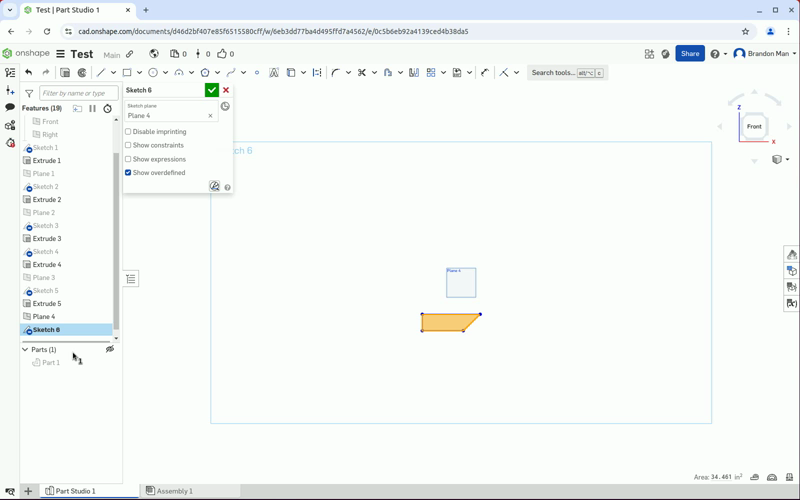
key(shift+y)
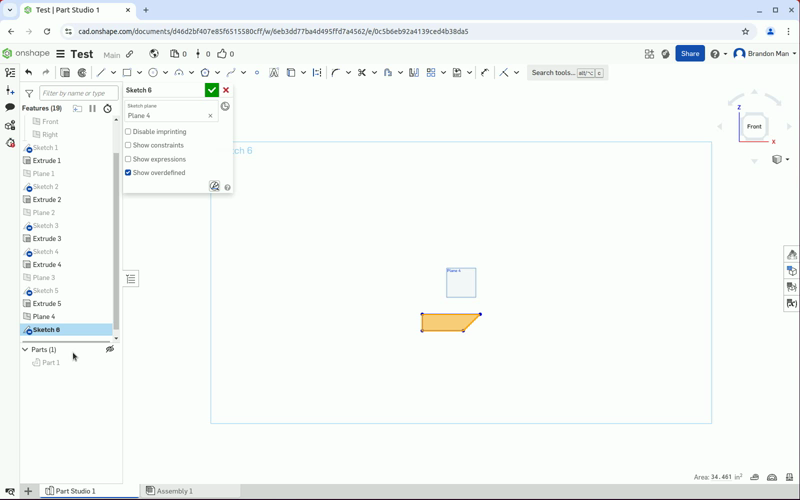
key(shift+e)
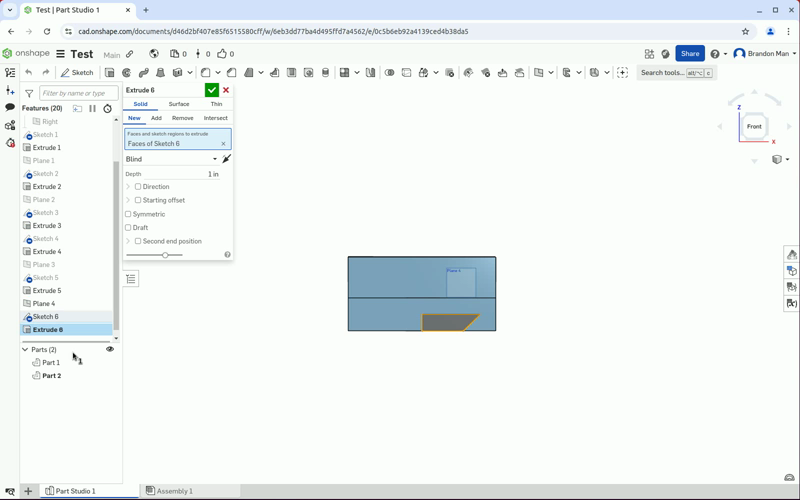
mouse_move(143, 106)
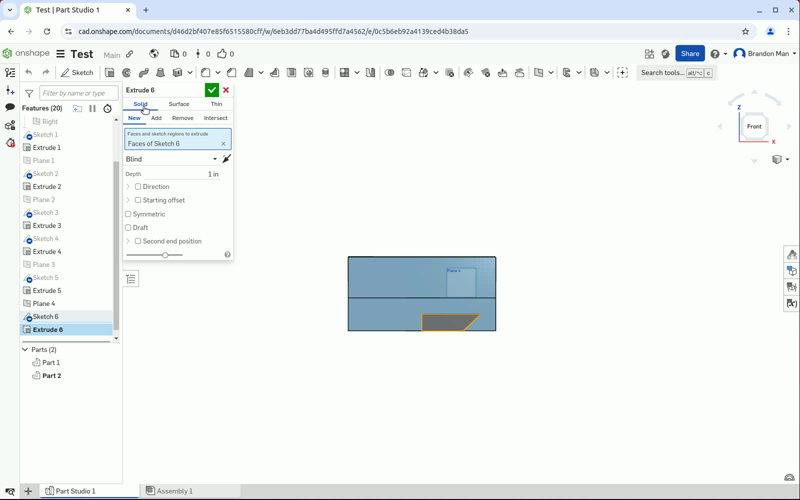
click(143, 106)
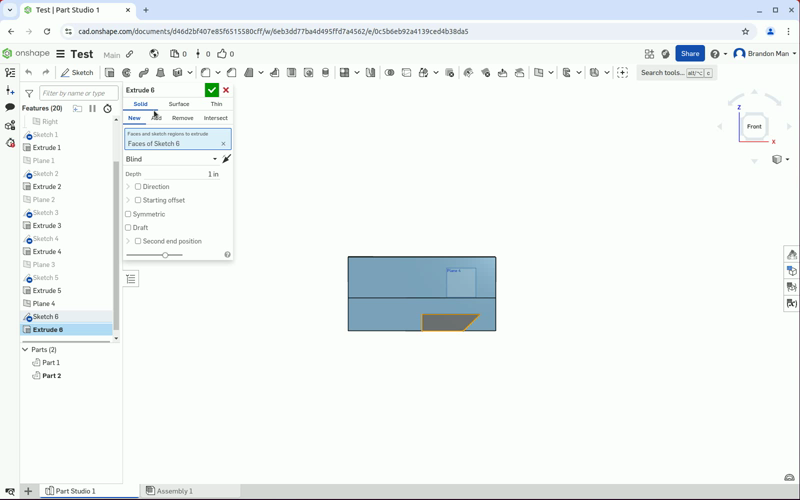
mouse_move(186, 120)
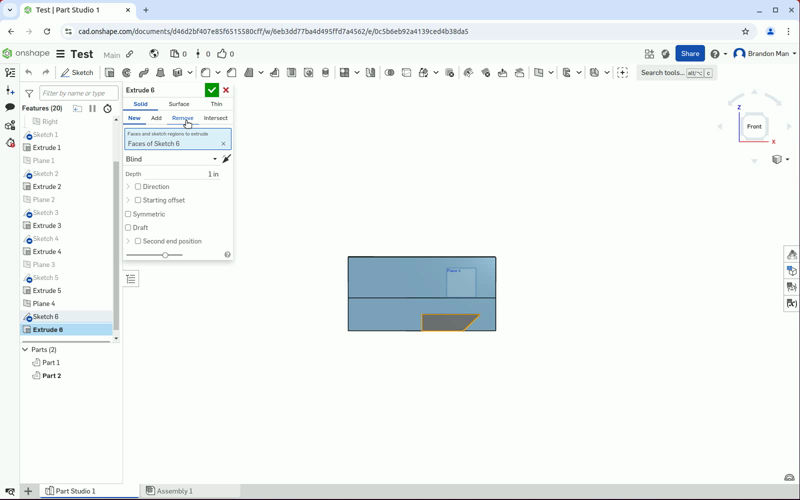
click(186, 120)
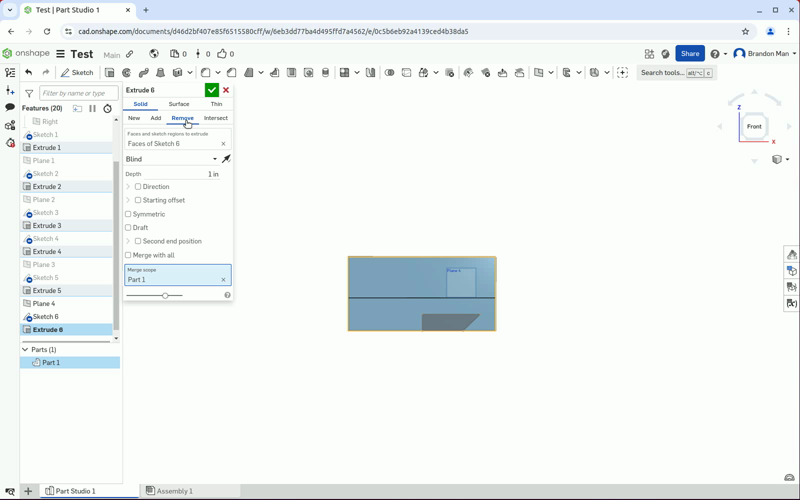
key(tab, 4)
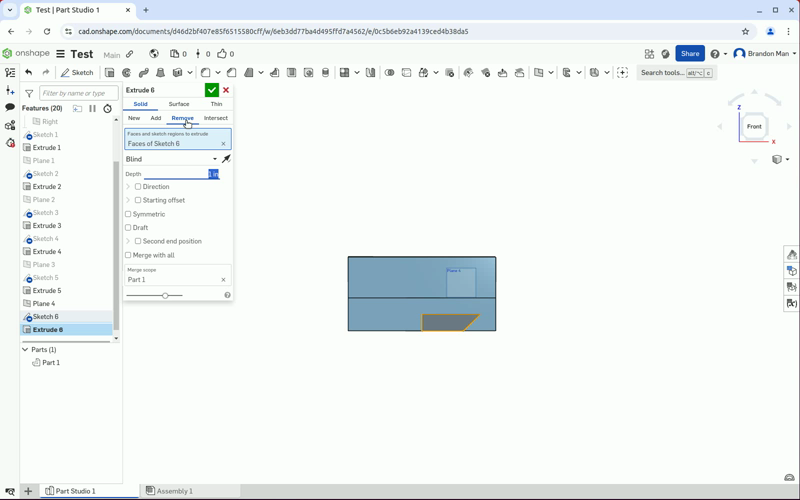
text(15.646)
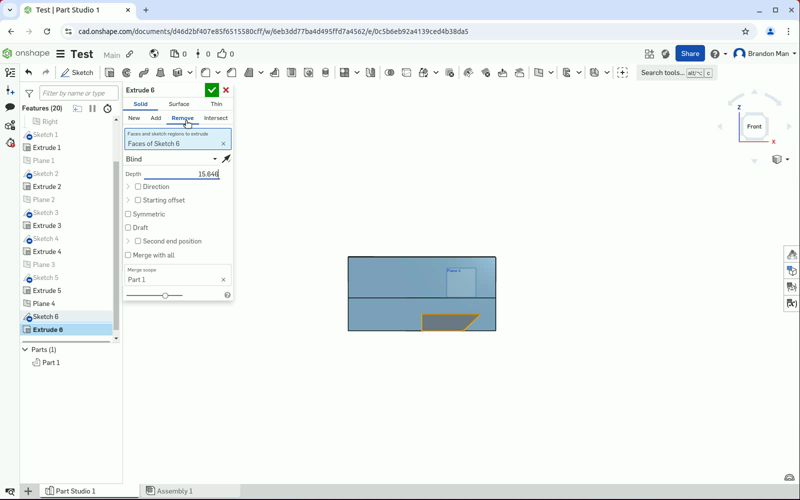
key(tab, 6)
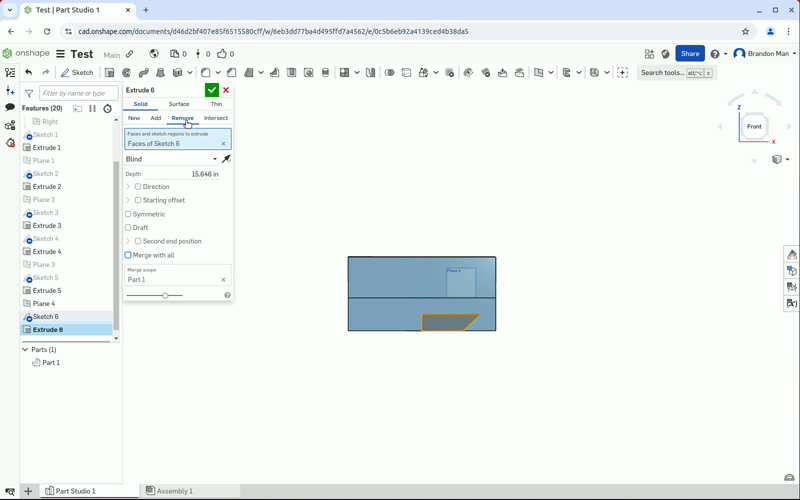
key(space)
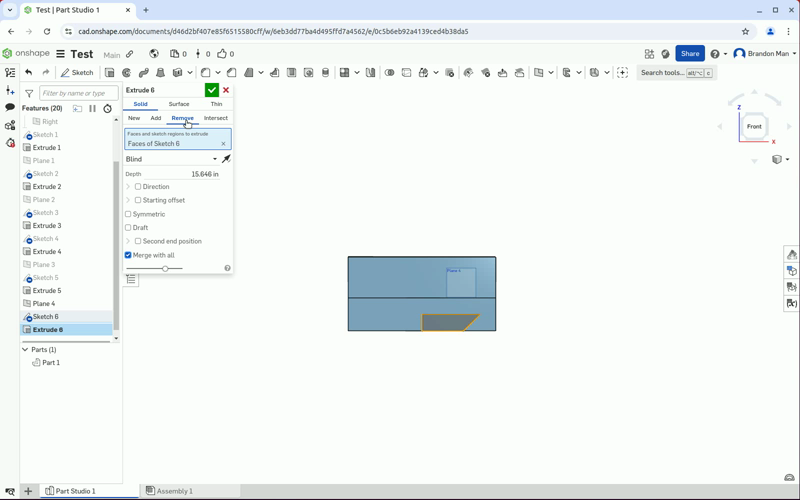
key(enter)
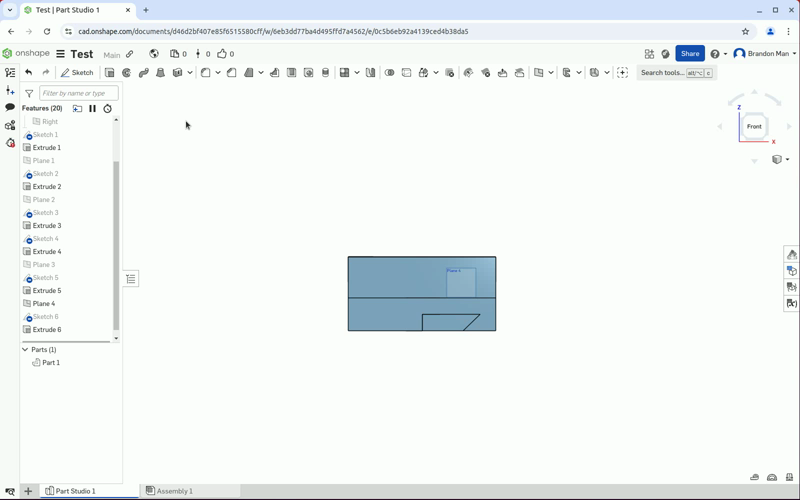
key(shift+h)
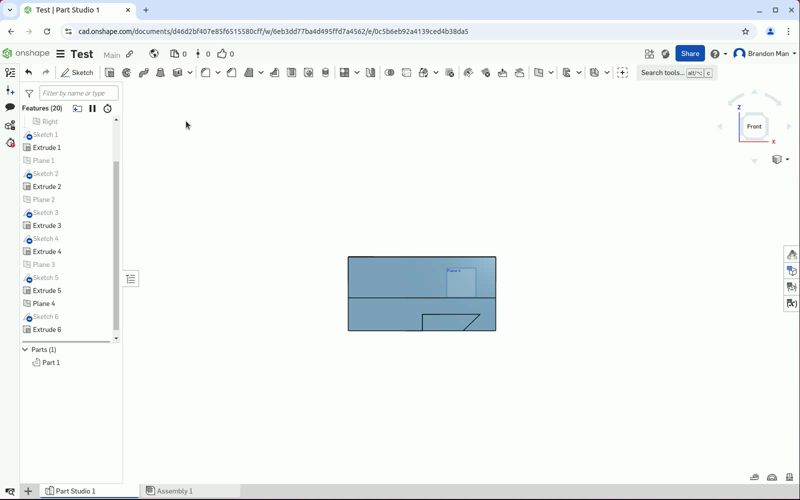
key(shift+h)
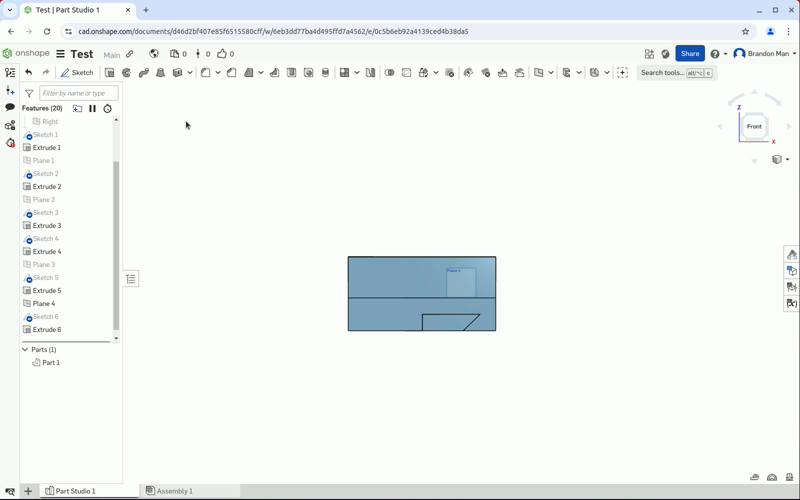
mouse_move(69, 137)
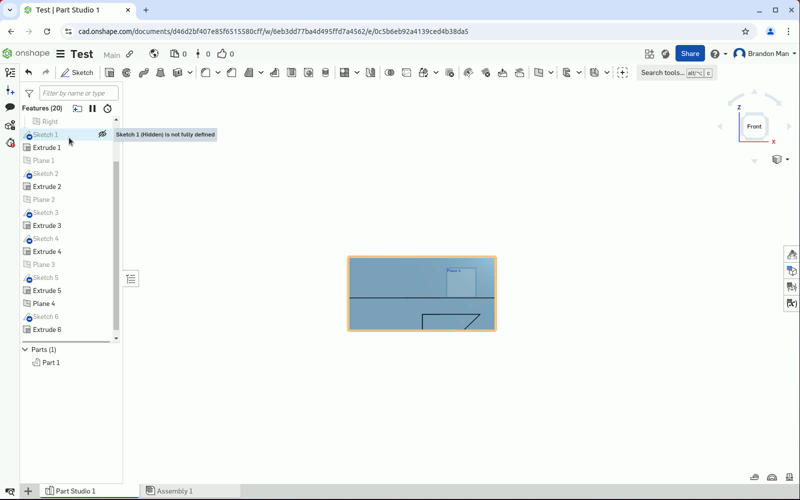
click(69, 137)
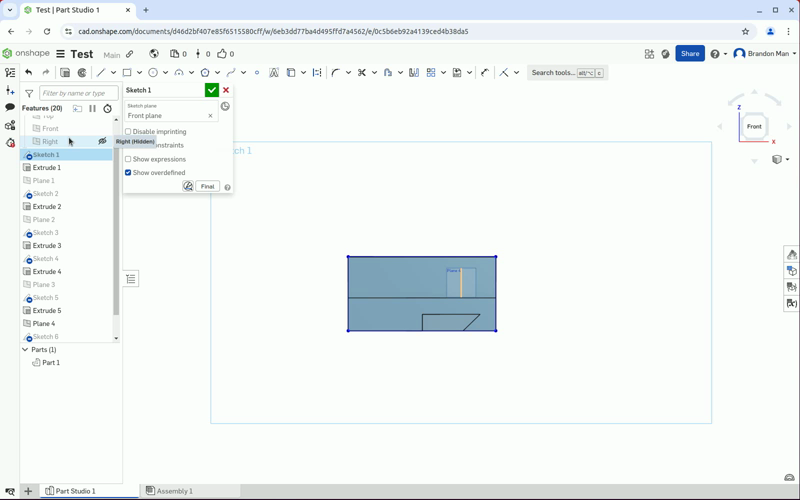
mouse_move(229, 92)
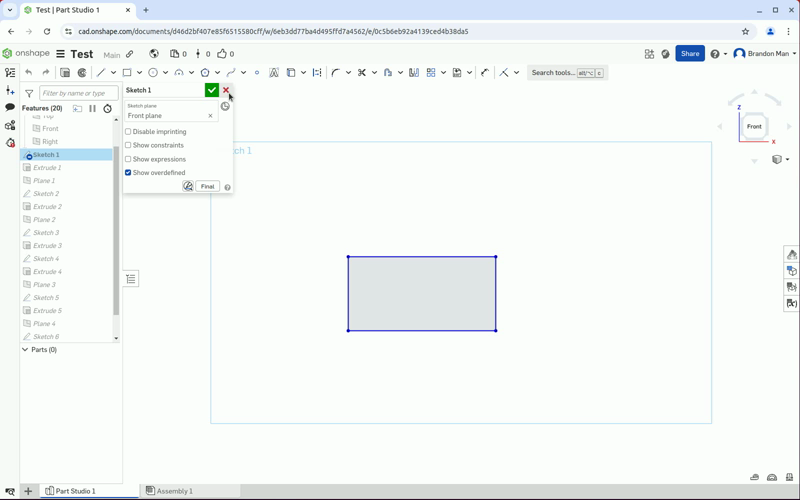
click(229, 92)
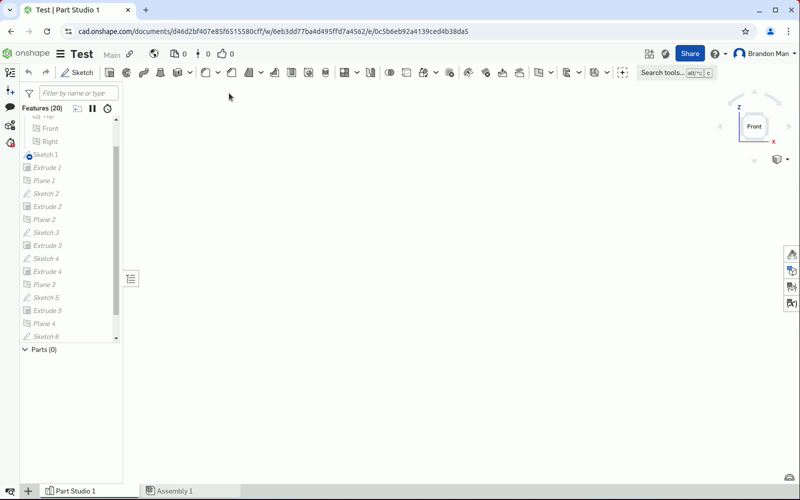
key(shift+s)
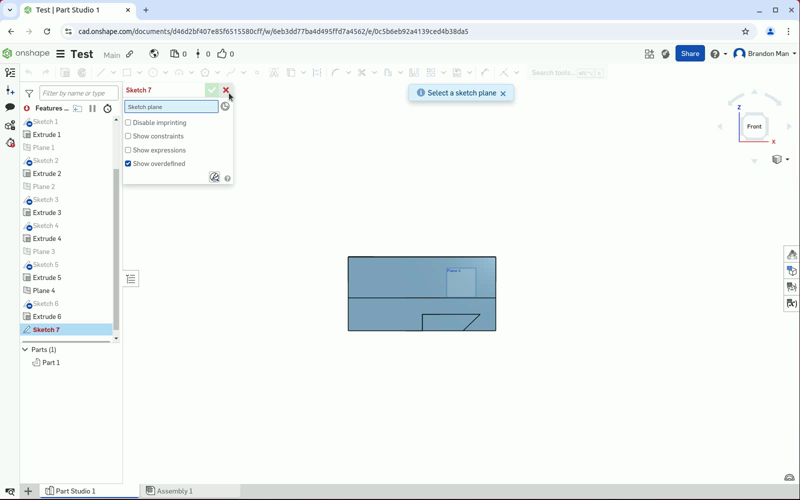
mouse_move(69, 293)
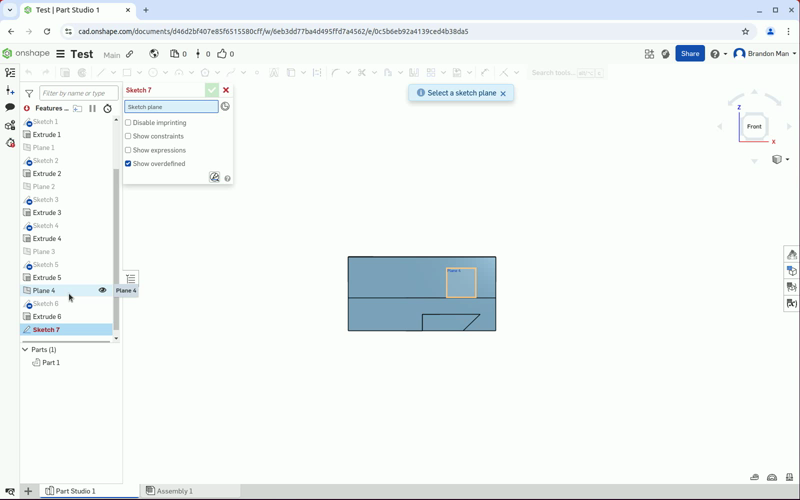
click(69, 293)
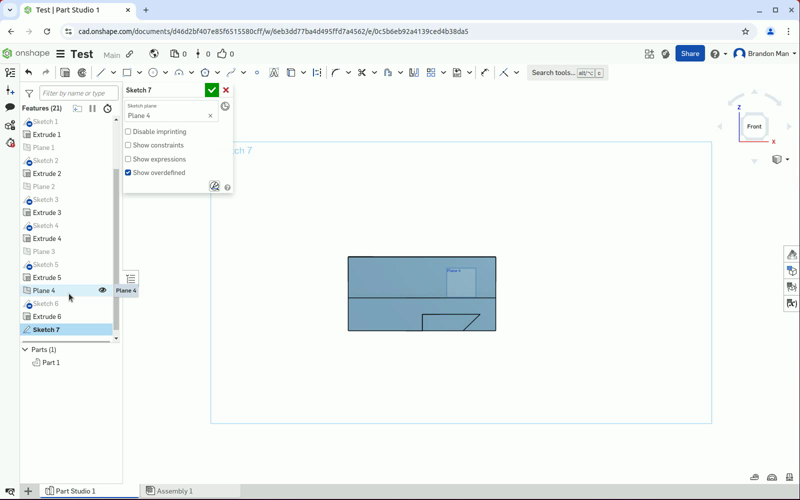
mouse_move(73, 352)
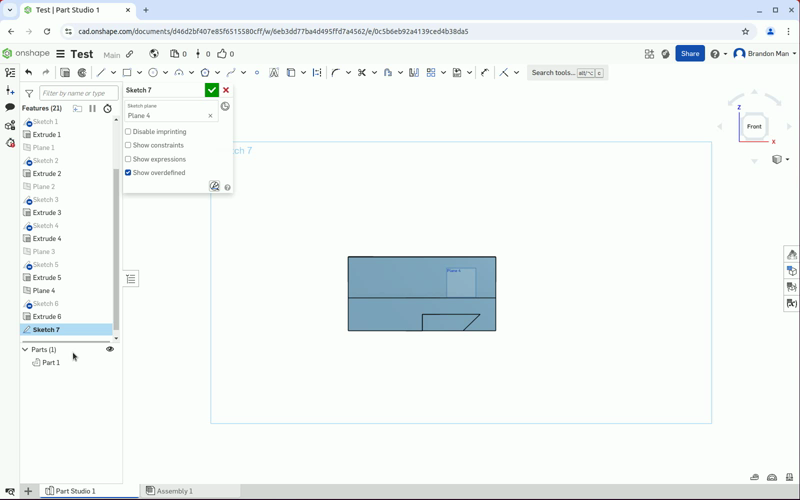
key(y)
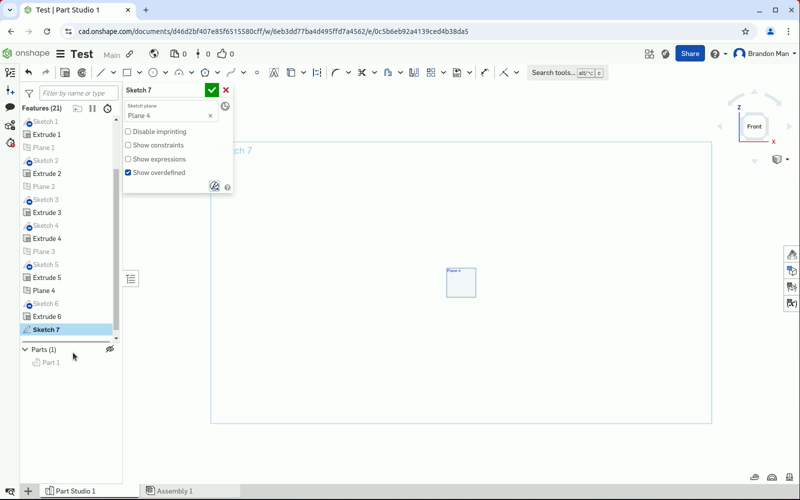
key(l)
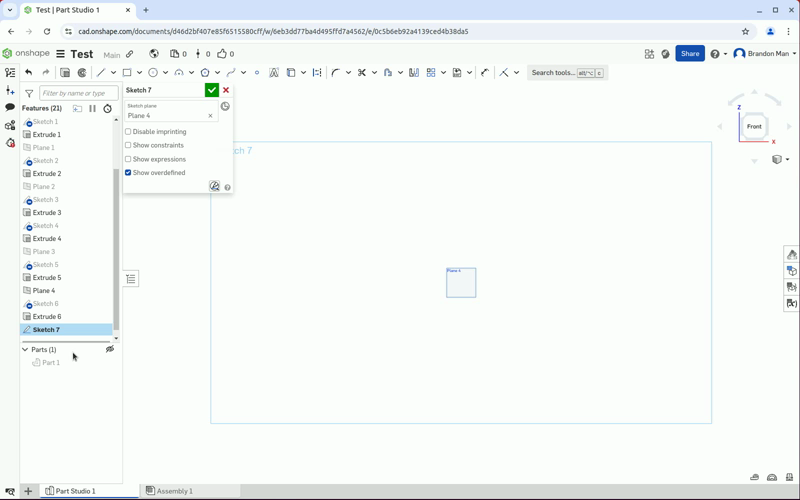
key_down(shift)
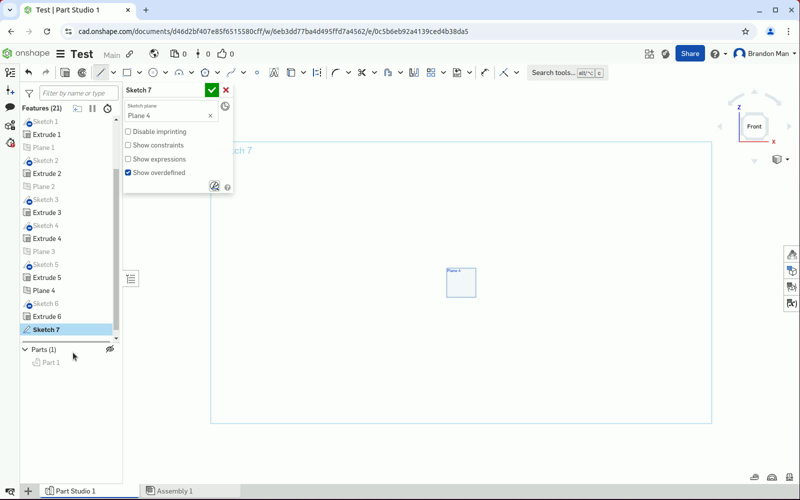
mouse_move(364, 314)
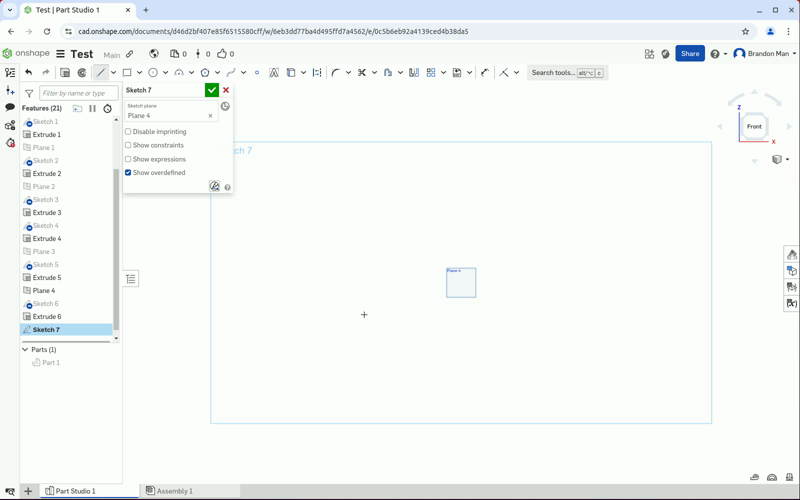
click(364, 314)
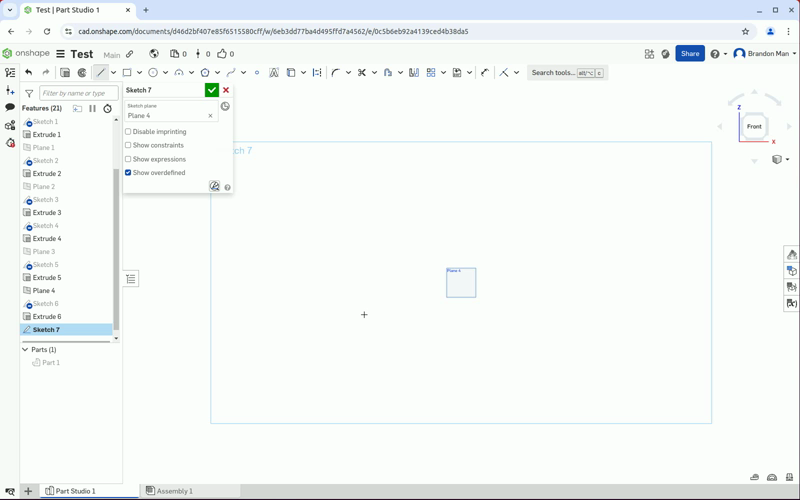
key_up(shift)
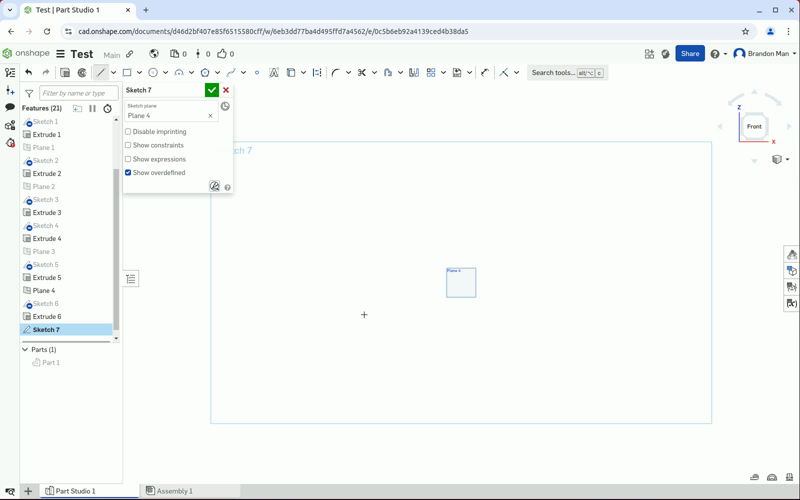
key_down(shift)
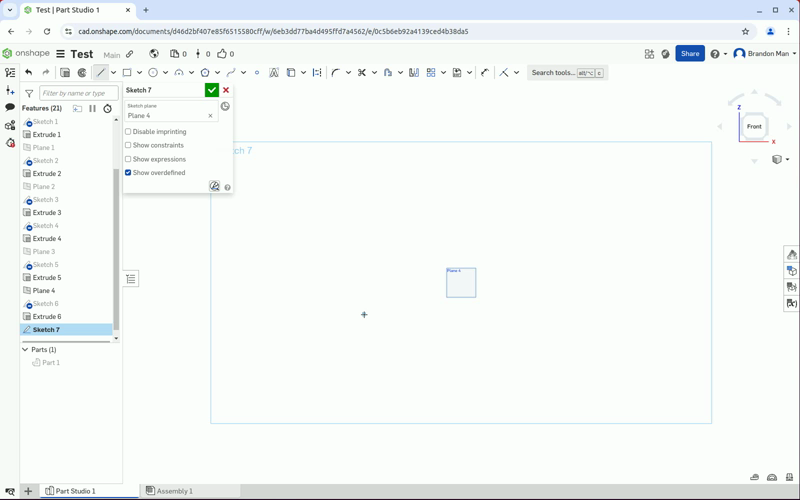
mouse_move(394, 314)
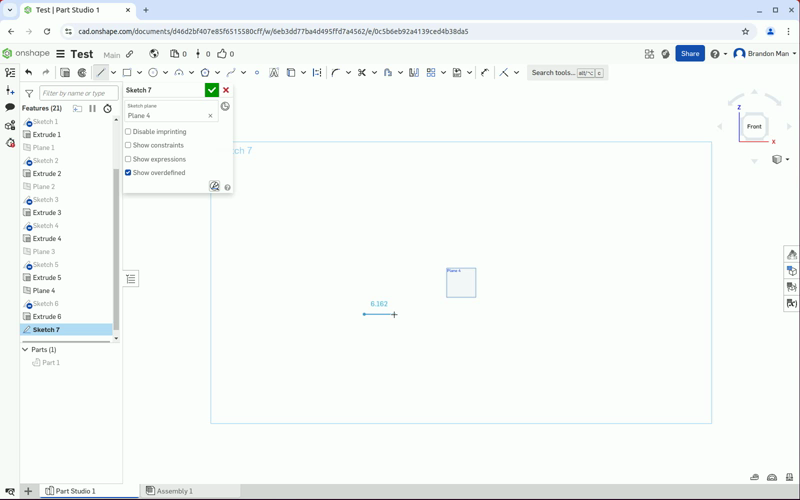
mouse_move(380, 330)
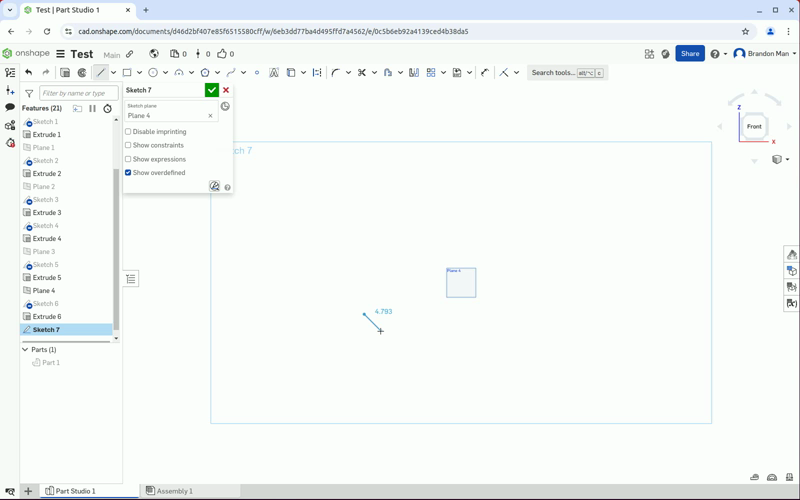
click(380, 330)
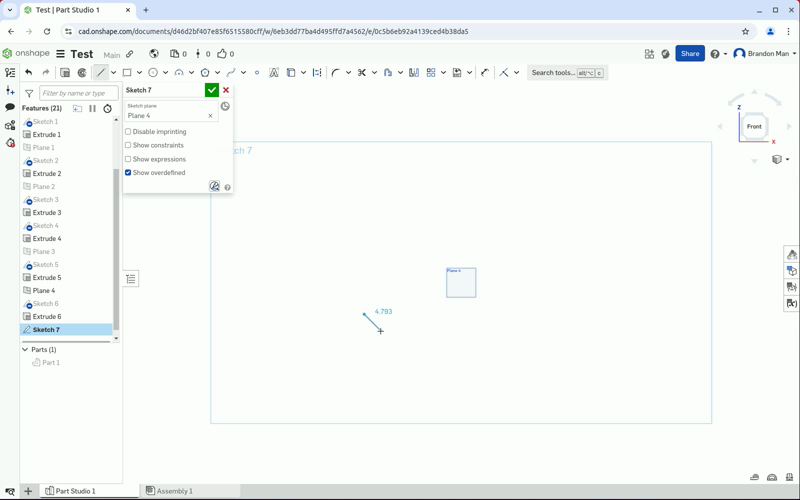
key_up(shift)
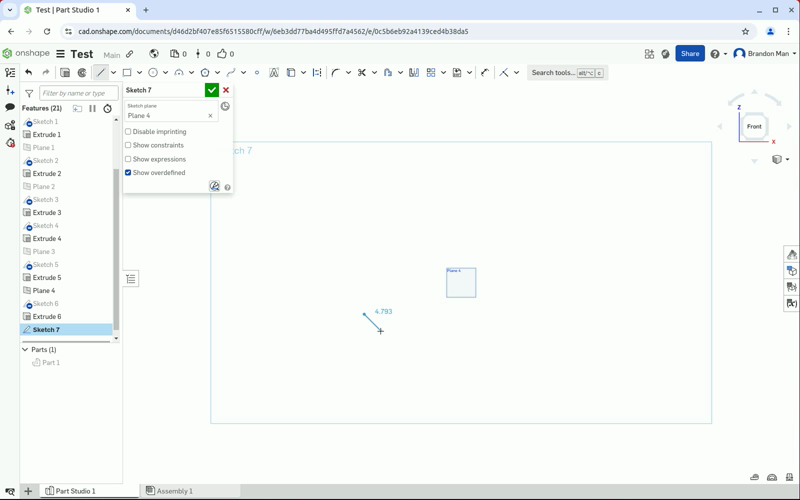
key_down(shift)
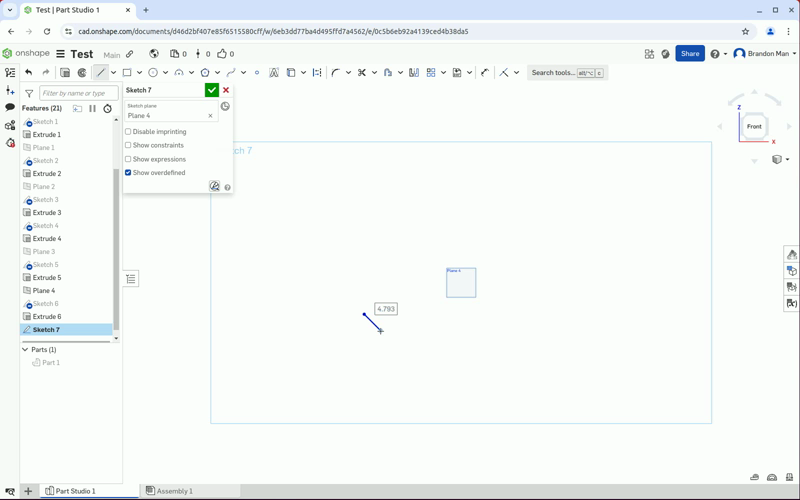
mouse_move(410, 330)
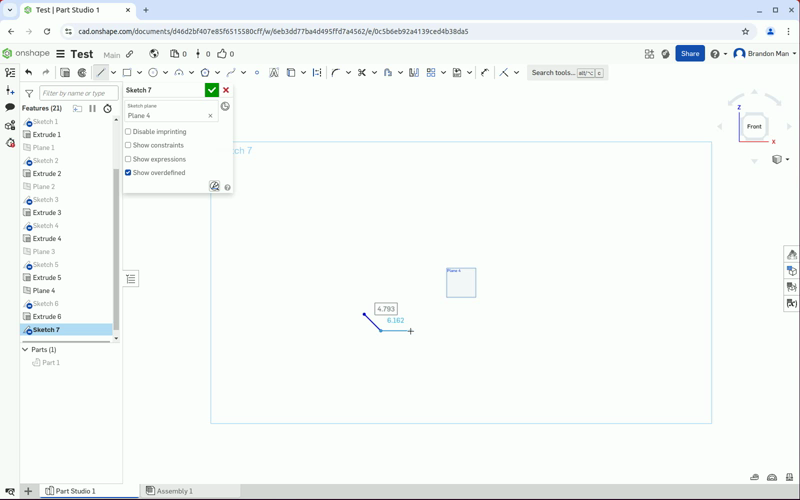
mouse_move(422, 330)
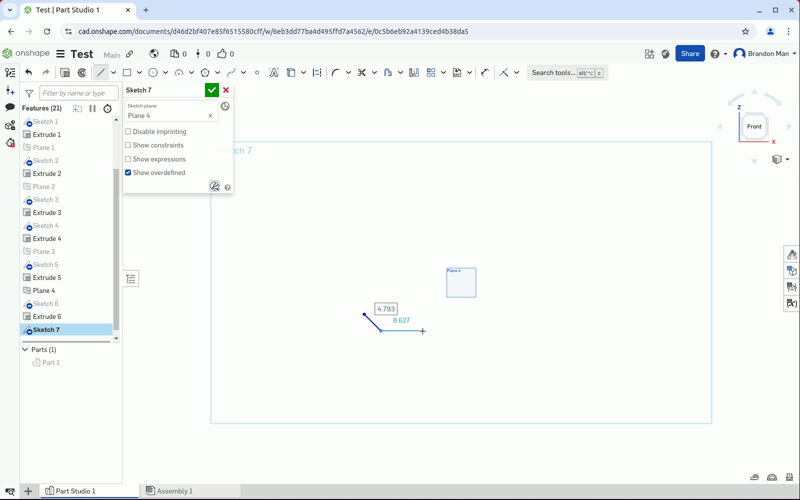
click(422, 330)
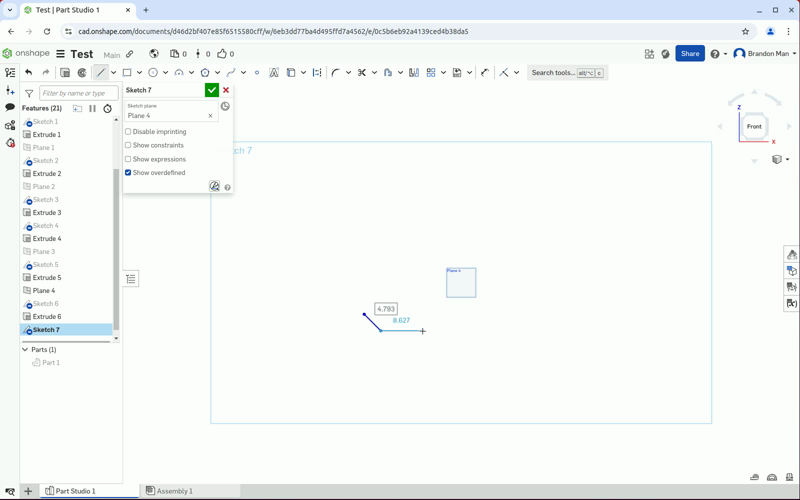
key_up(shift)
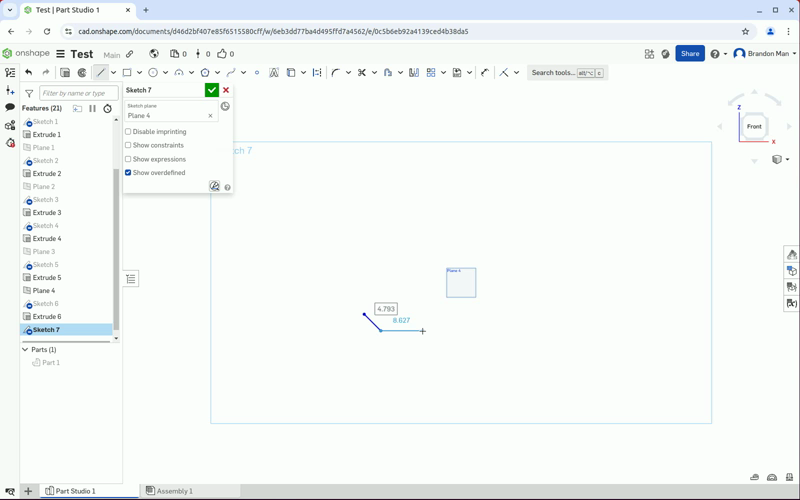
key_down(shift)
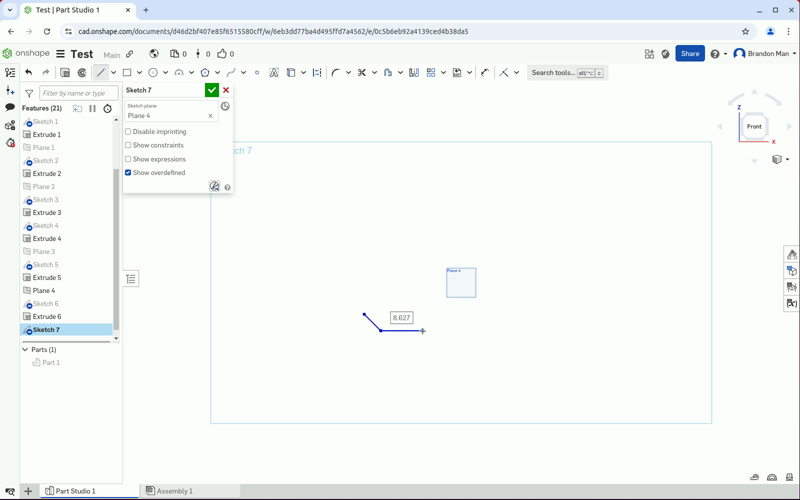
mouse_move(452, 330)
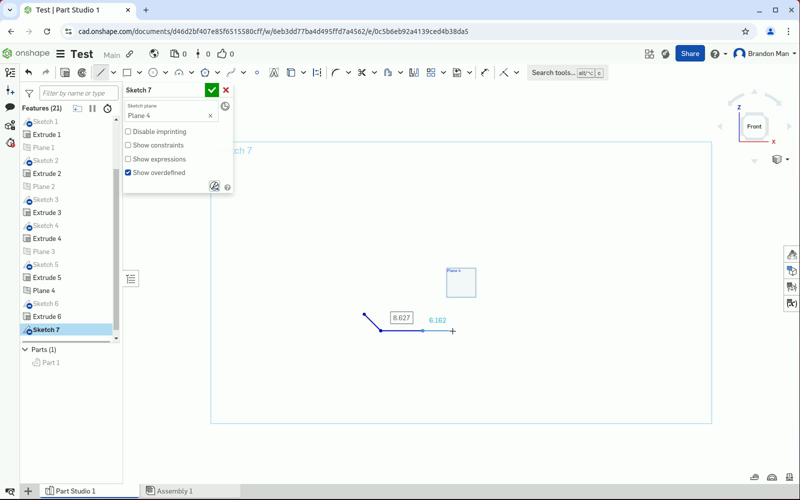
mouse_move(422, 314)
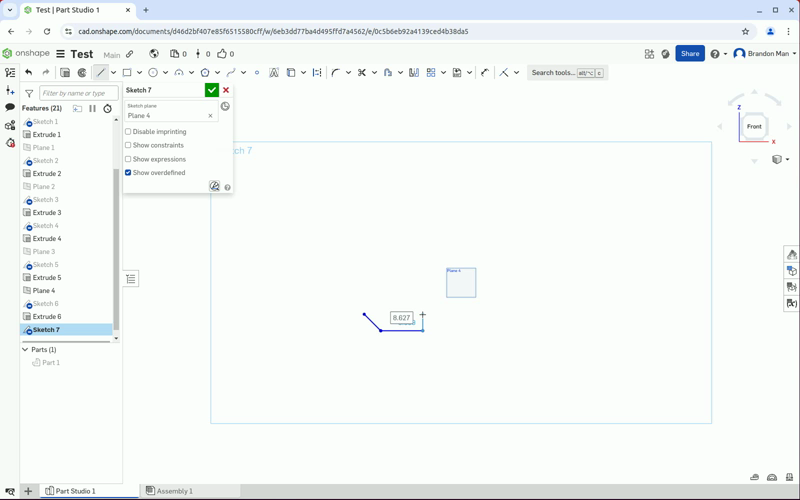
click(422, 314)
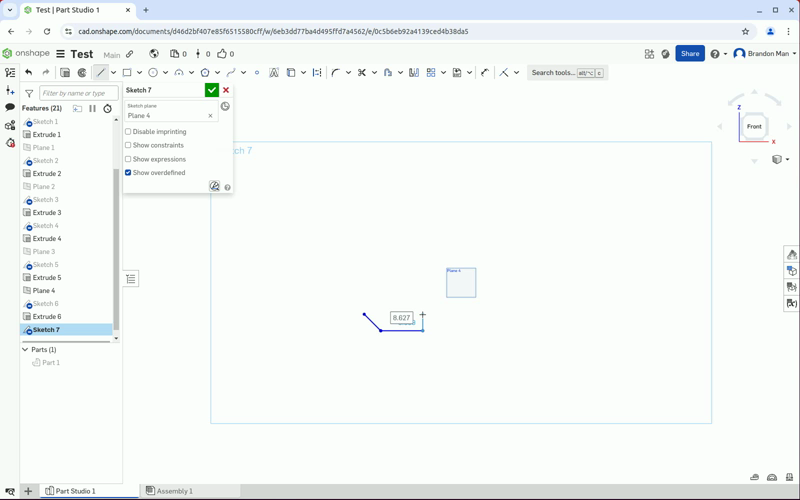
key_up(shift)
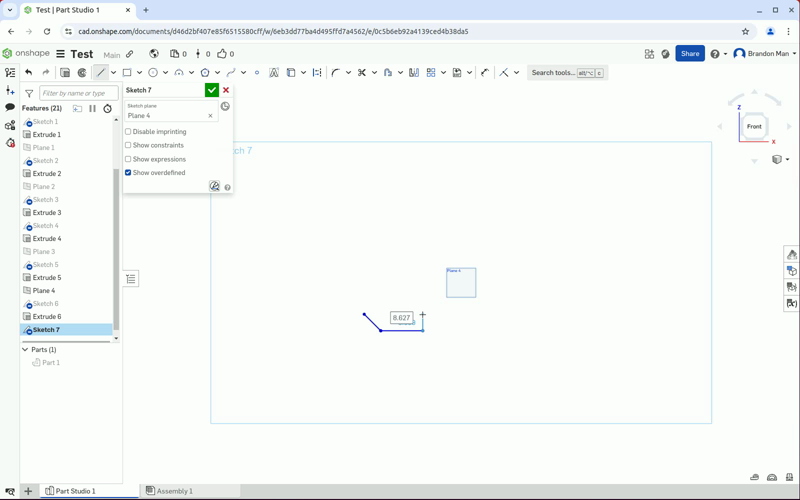
mouse_move(452, 314)
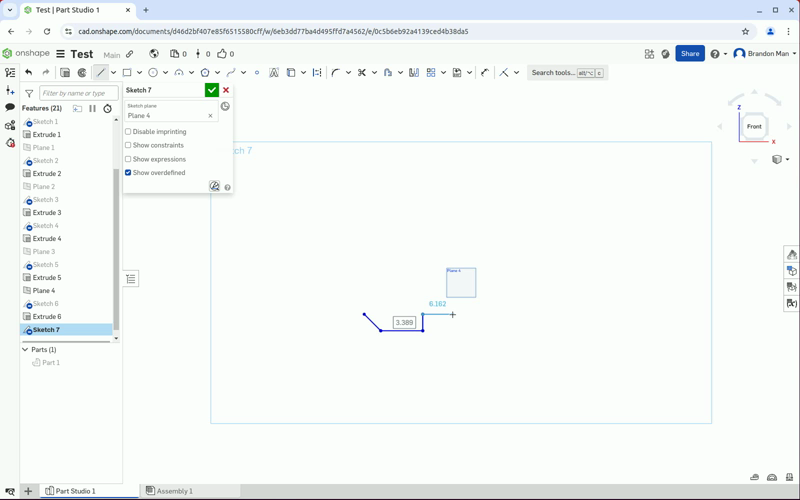
key_down(shift)
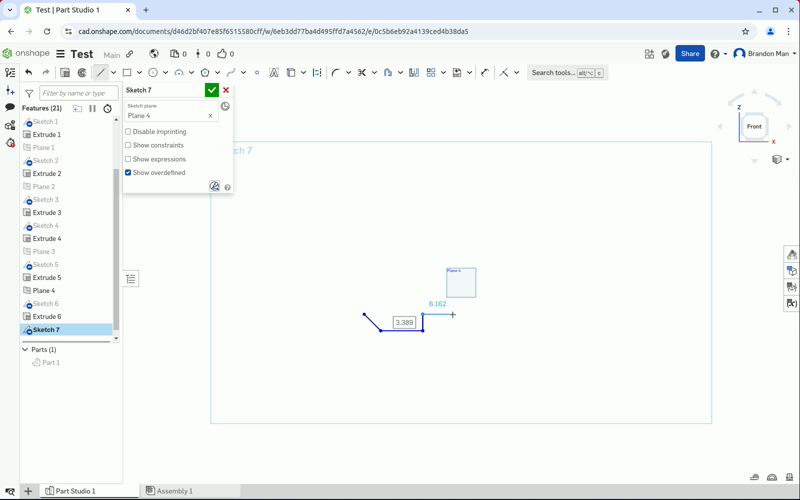
mouse_move(364, 314)
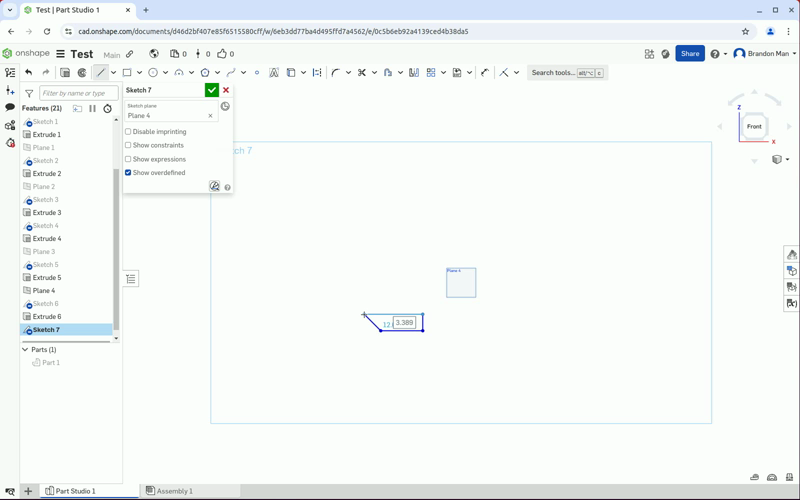
key_up(shift)
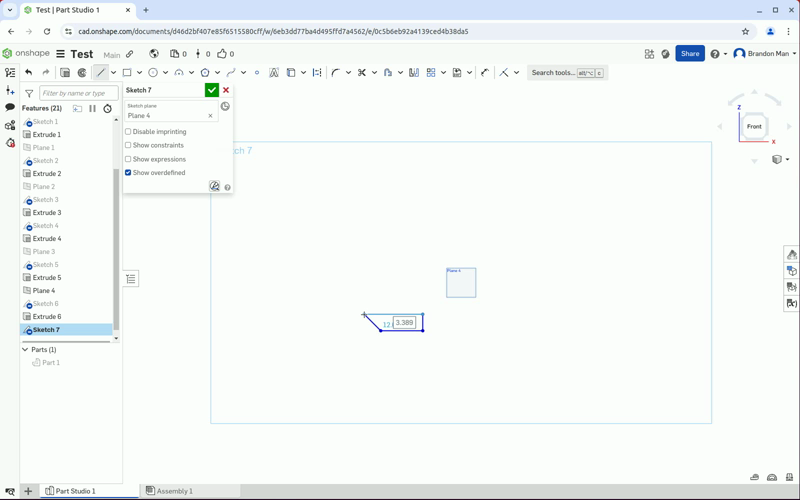
click(364, 314)
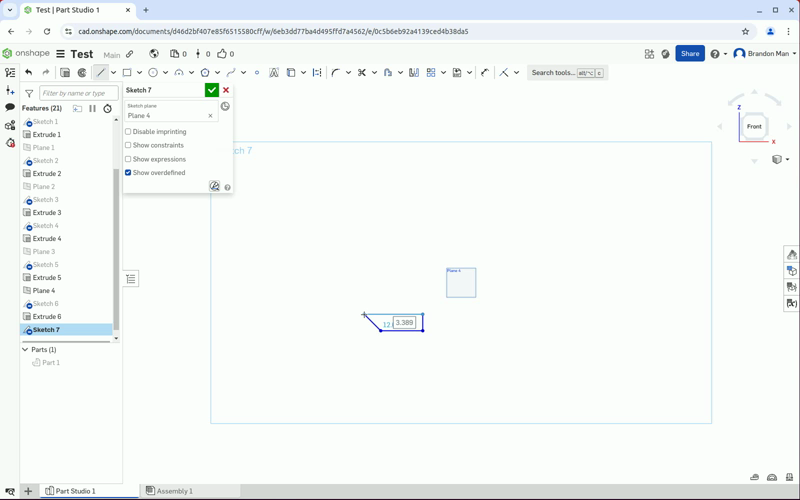
key(esc)
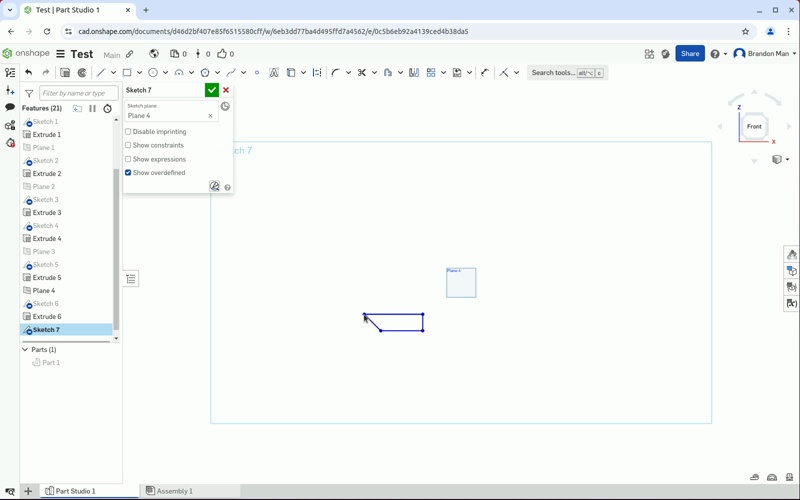
mouse_move(391, 322)
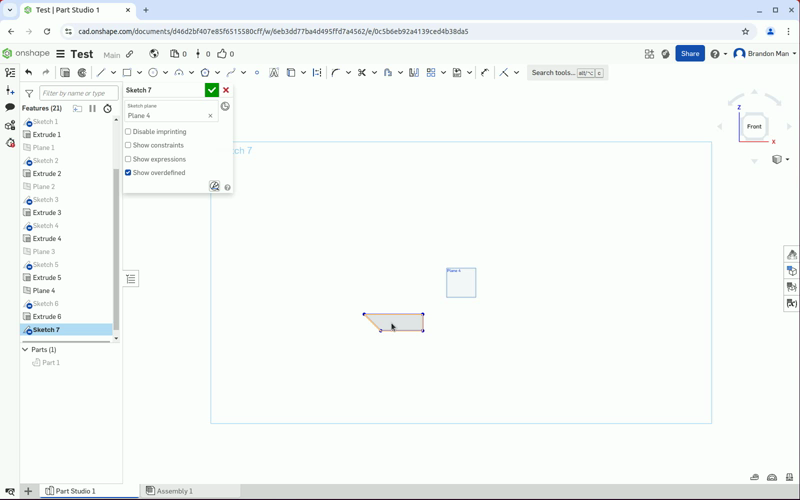
scroll(6)
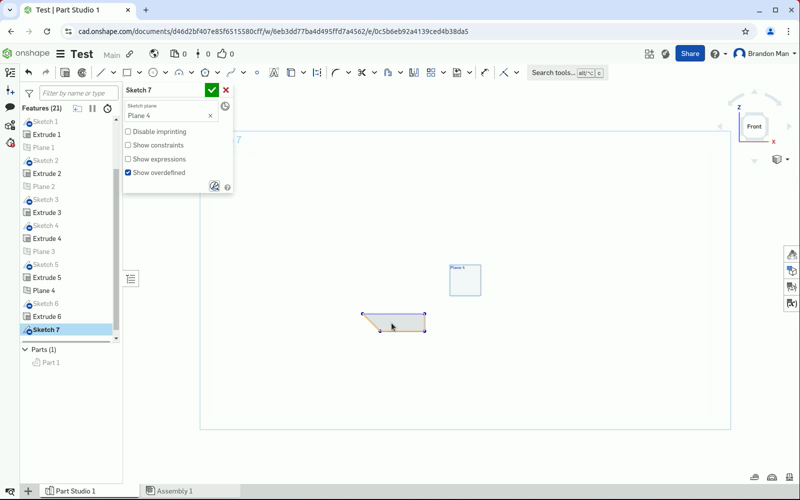
scroll(6)
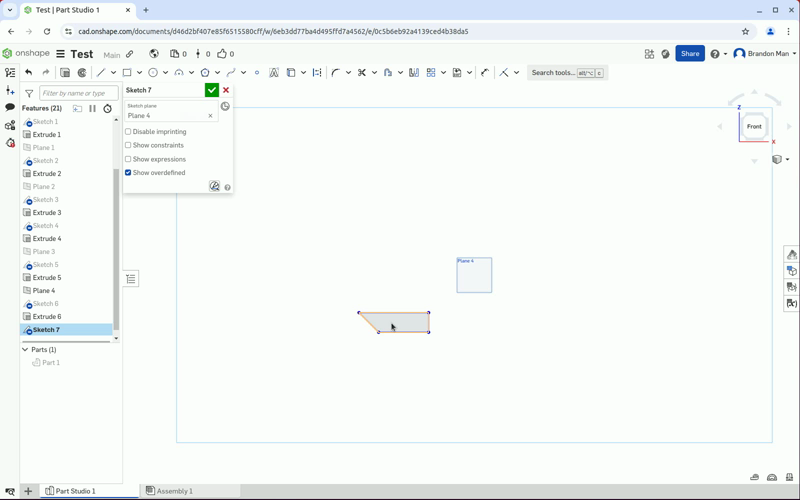
scroll(6)
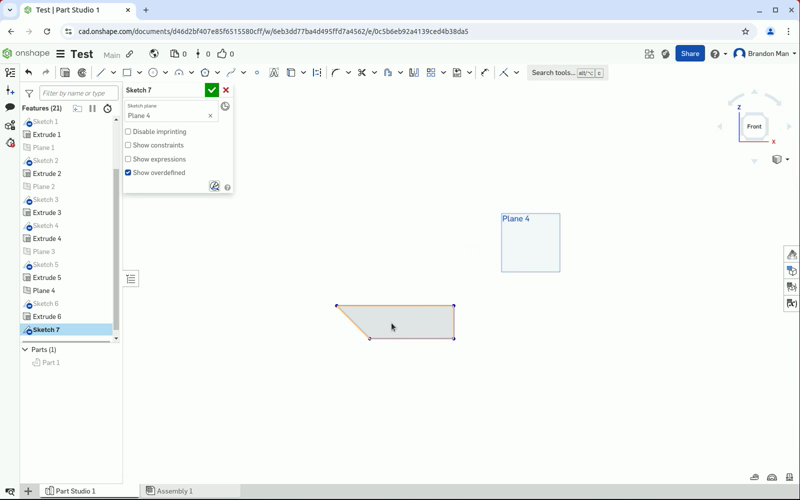
scroll(6)
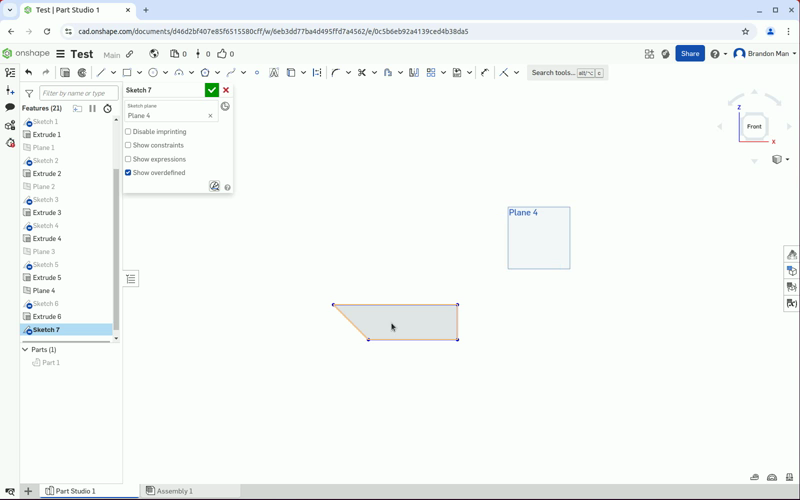
scroll(6)
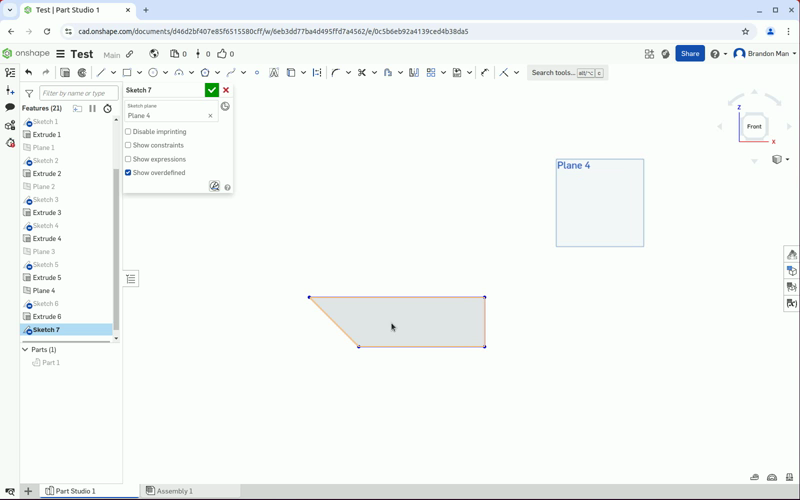
scroll(6)
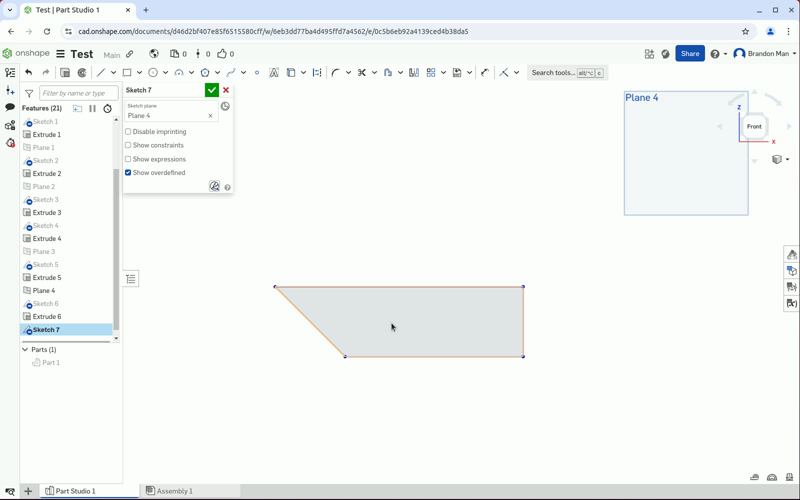
scroll(6)
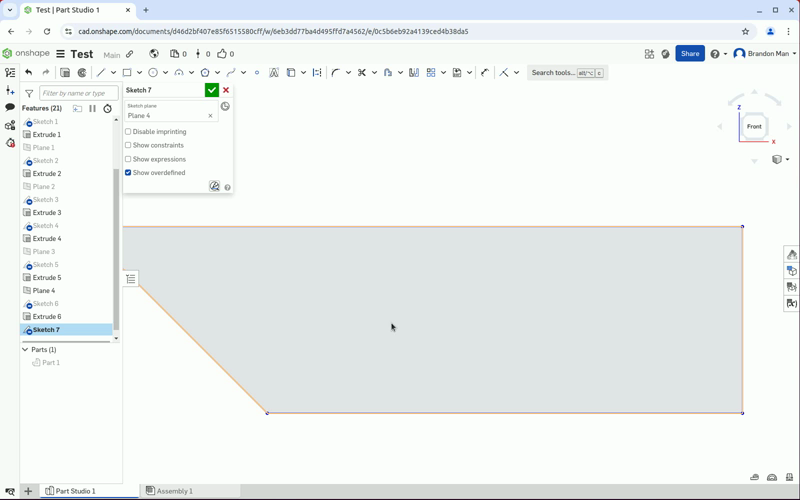
click(391, 322)
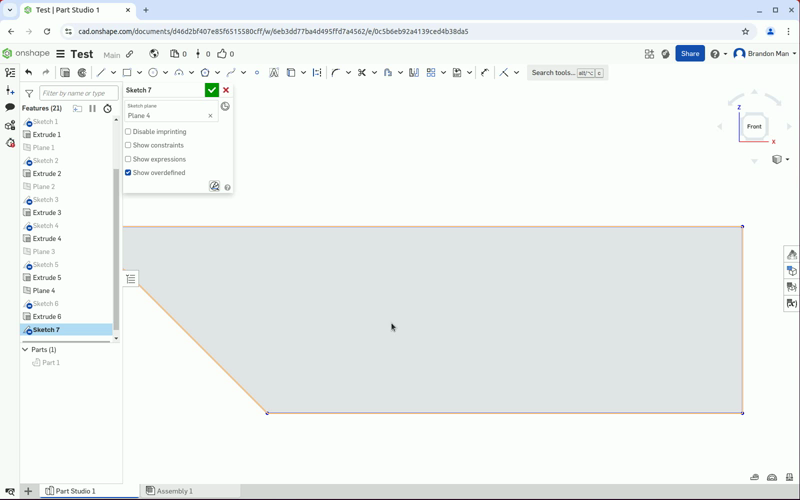
scroll(-6)
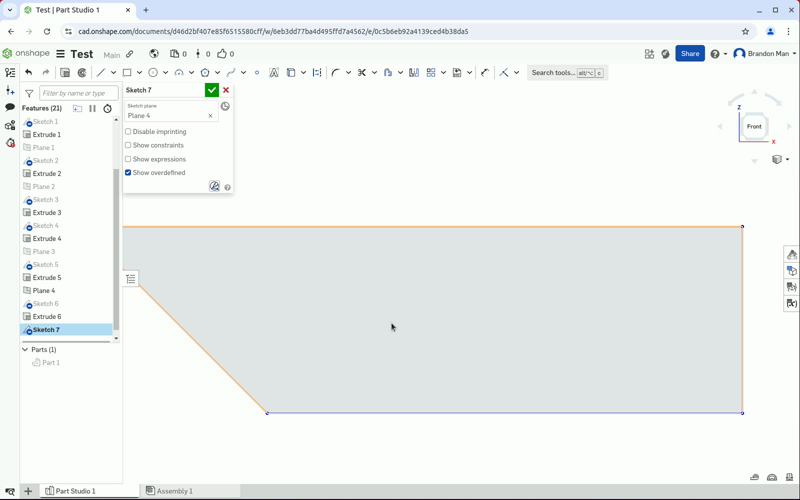
scroll(-6)
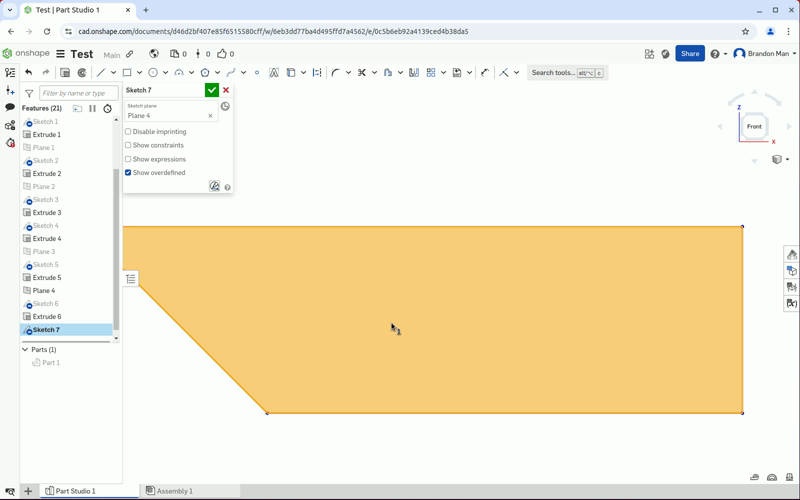
scroll(-6)
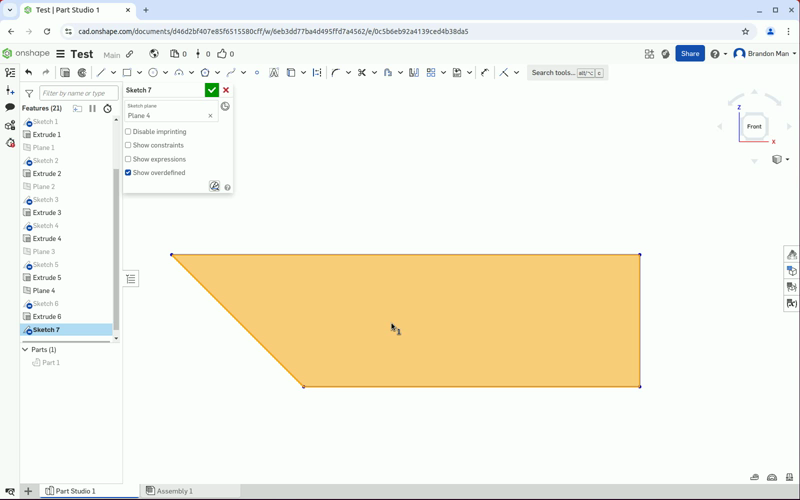
scroll(-6)
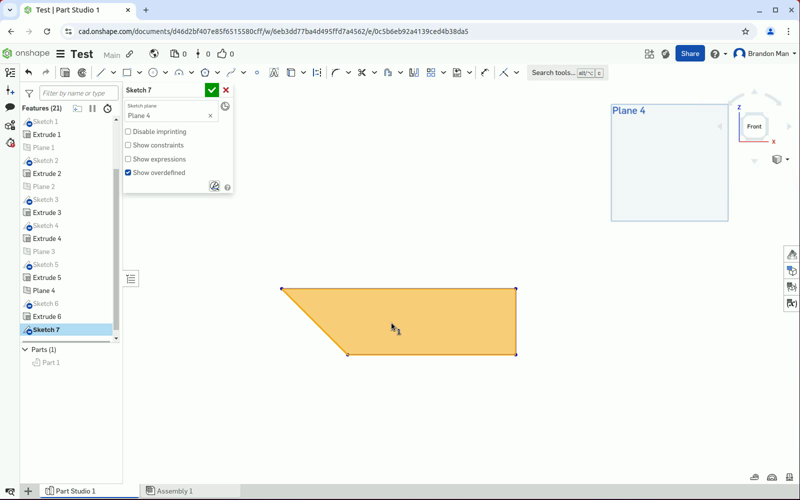
scroll(-6)
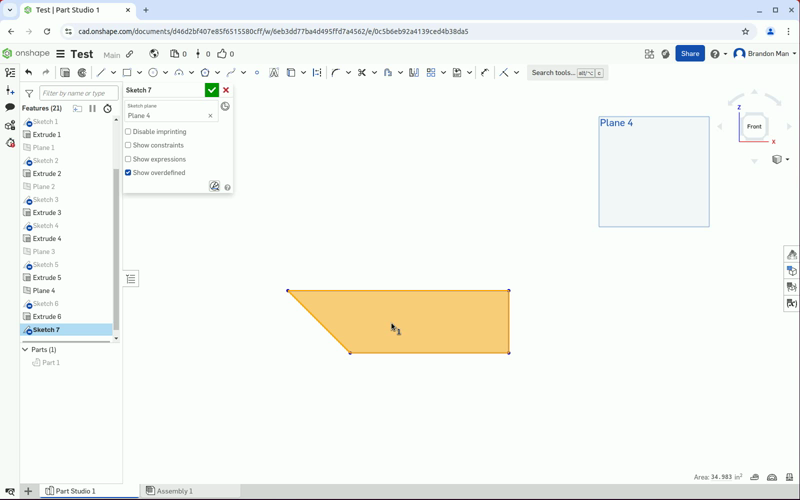
scroll(-6)
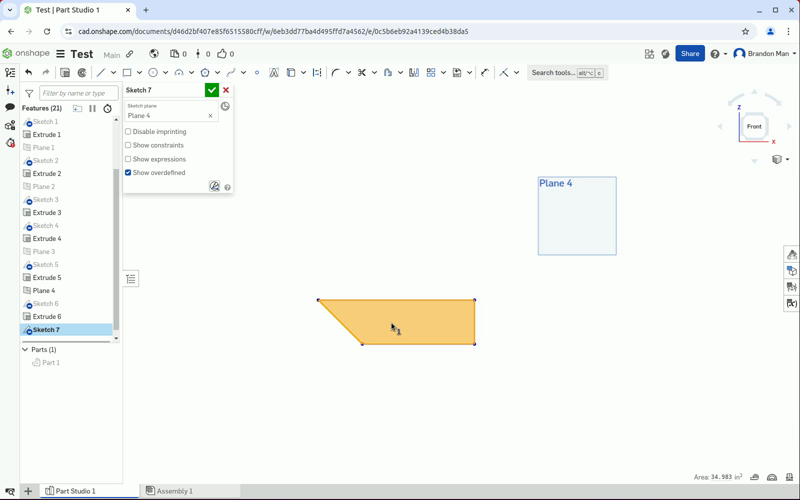
scroll(-6)
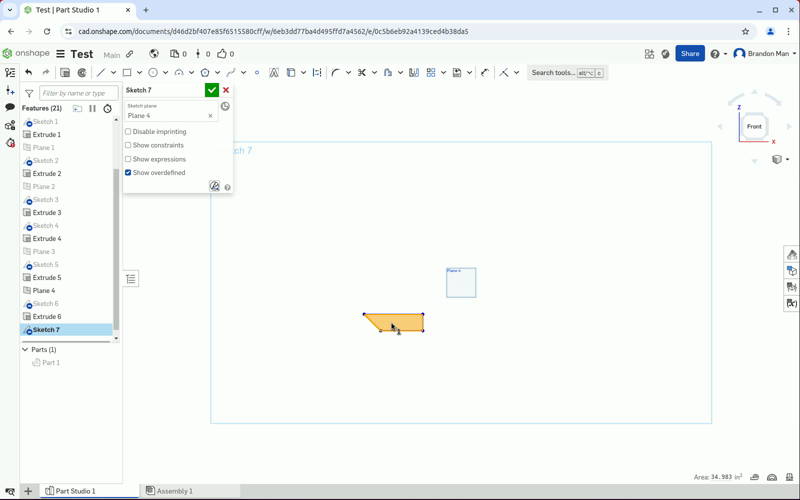
mouse_move(73, 352)
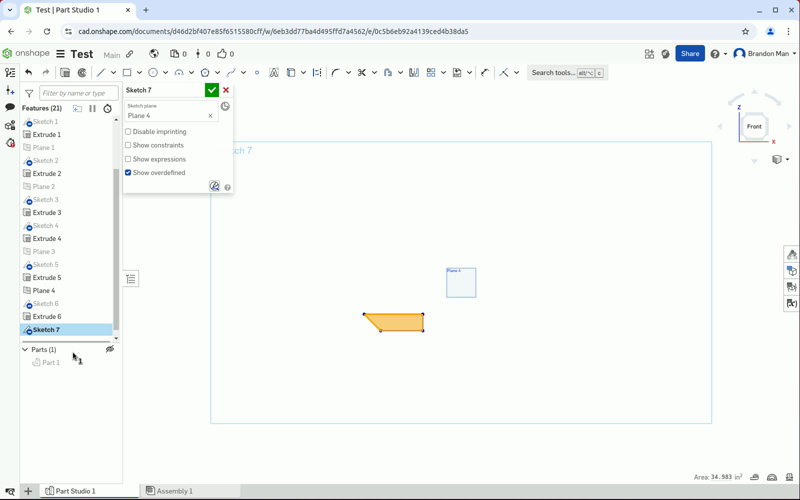
key(shift+y)
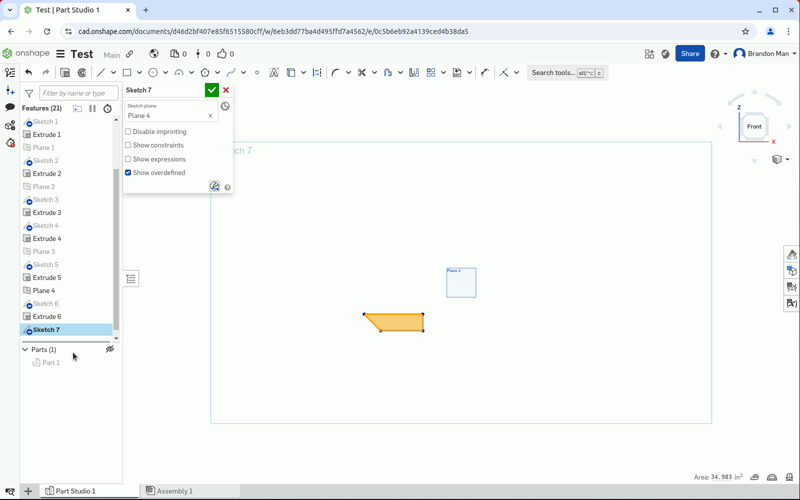
key(shift+e)
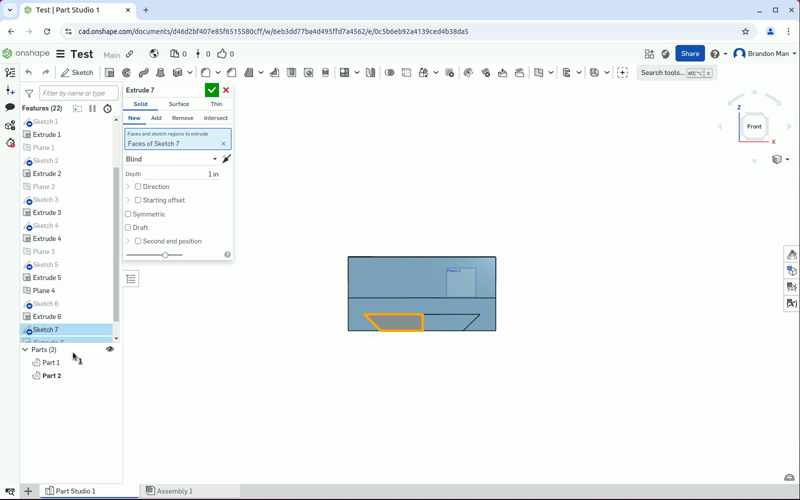
mouse_move(143, 106)
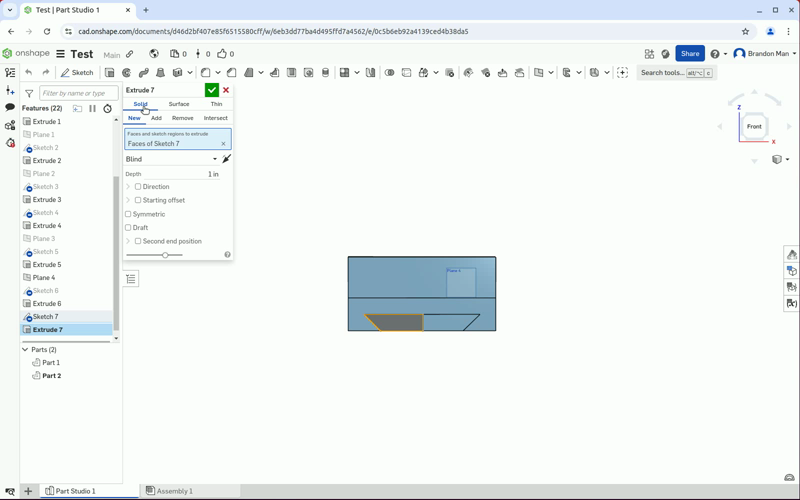
click(143, 106)
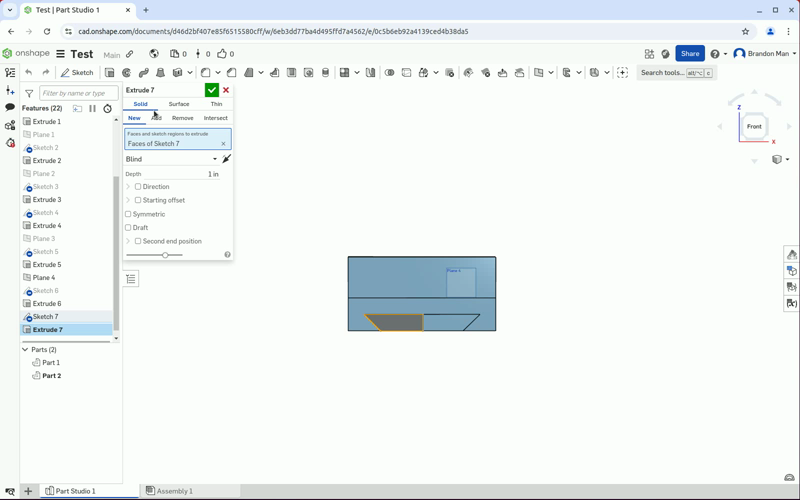
mouse_move(186, 120)
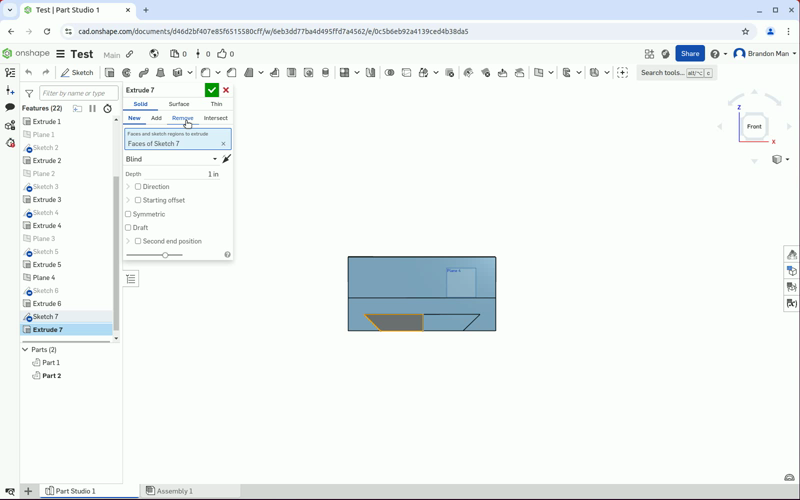
click(186, 120)
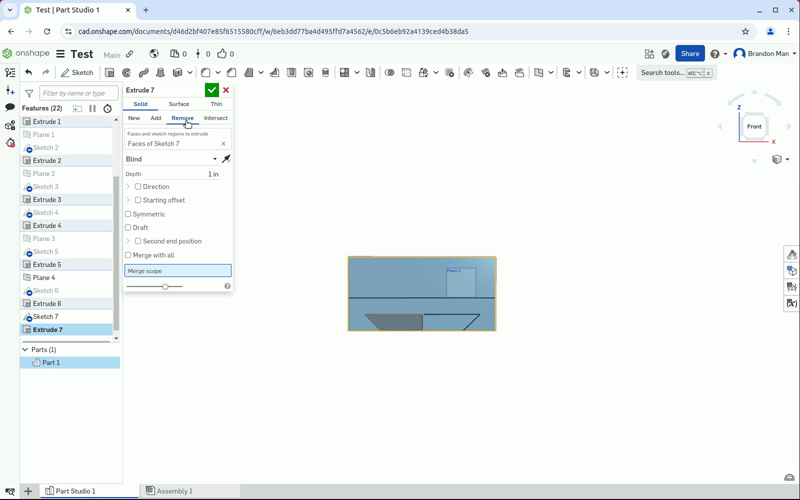
key(tab, 4)
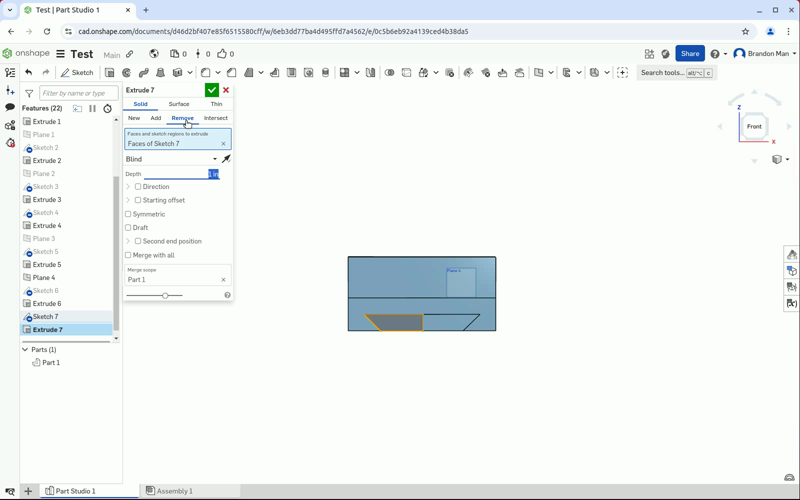
text(15.646)
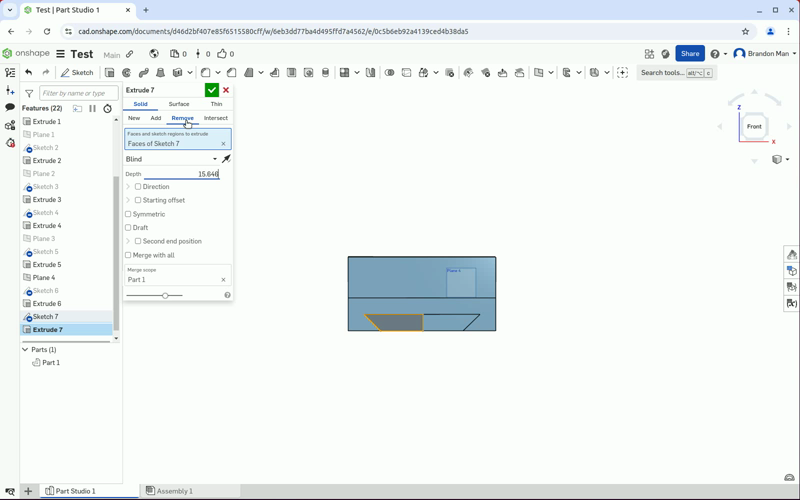
key(tab, 6)
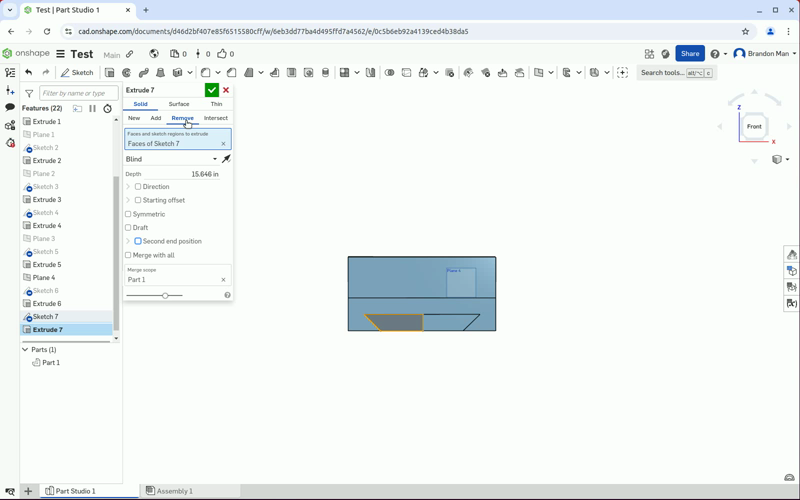
key(space)
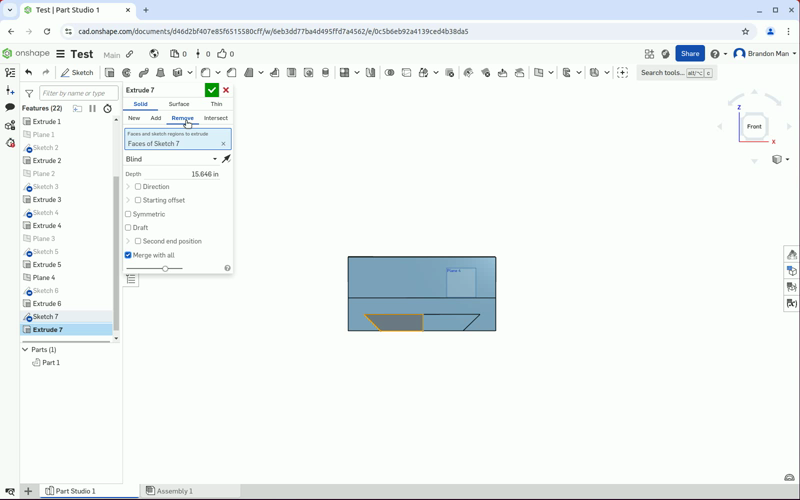
key(enter)
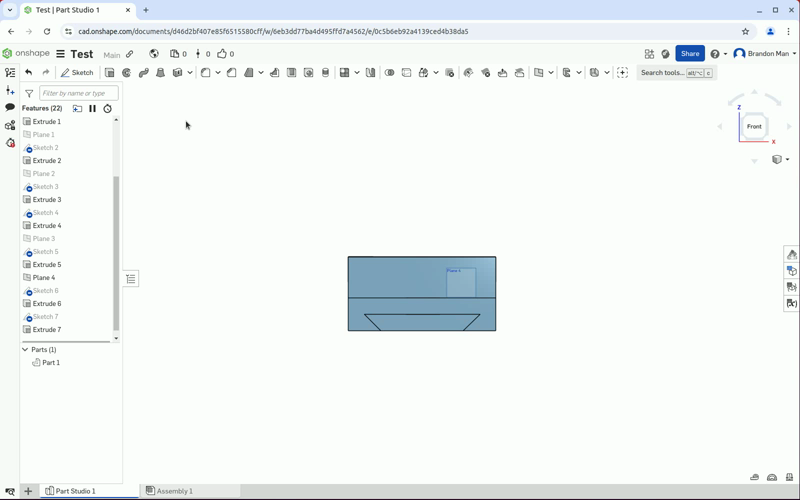
key(shift+h)
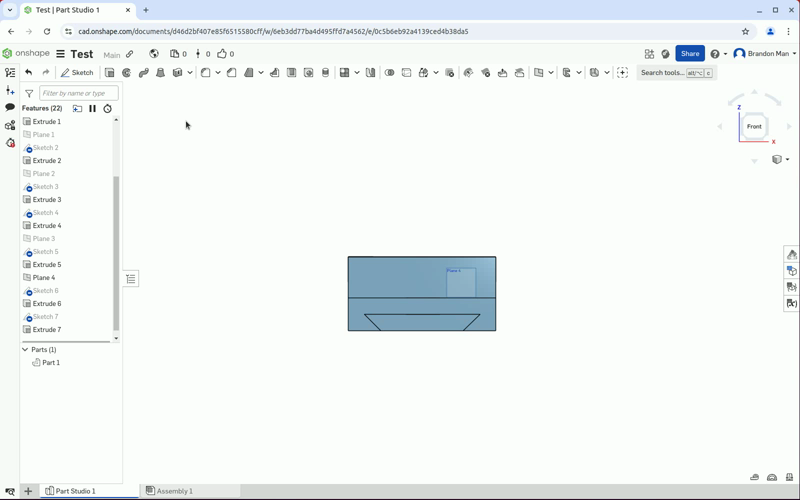
key(shift+h)
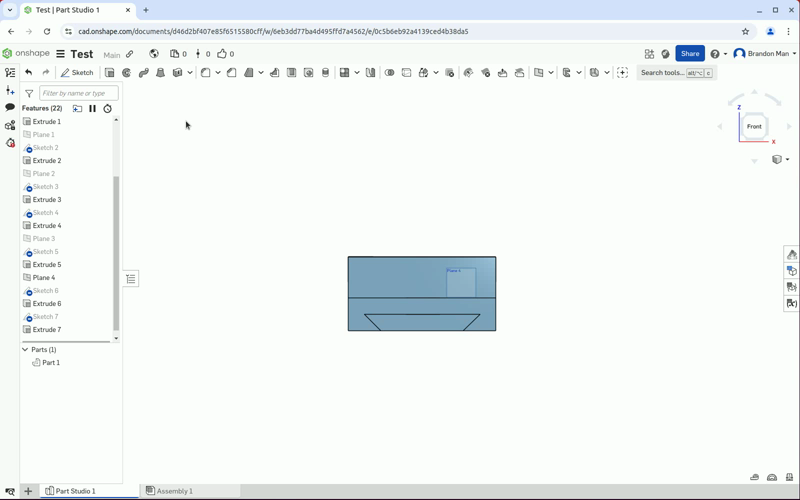
key(shift+7)
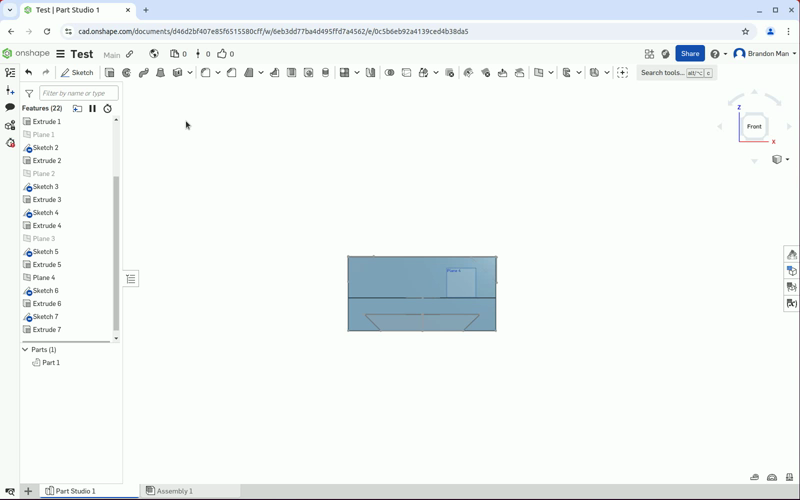
key(left, 2)
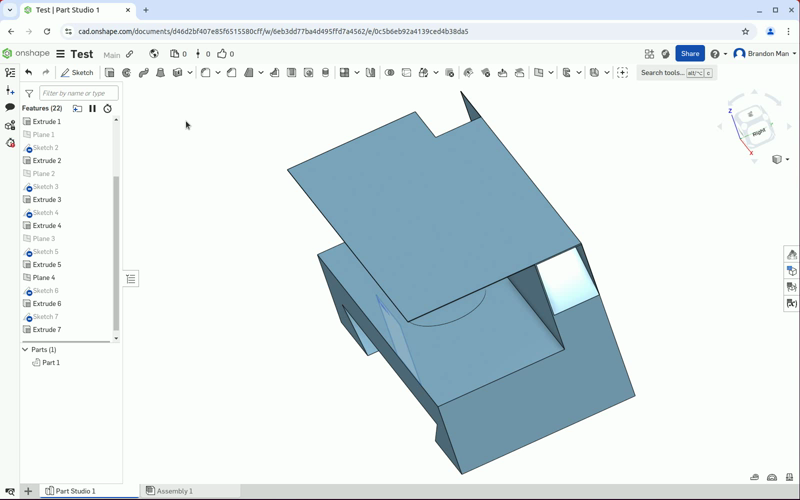
key(down, 2)
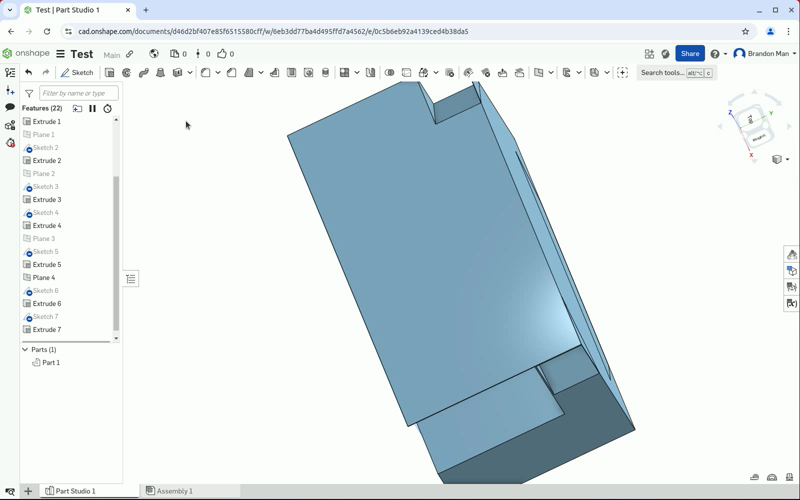
key(up, 2)
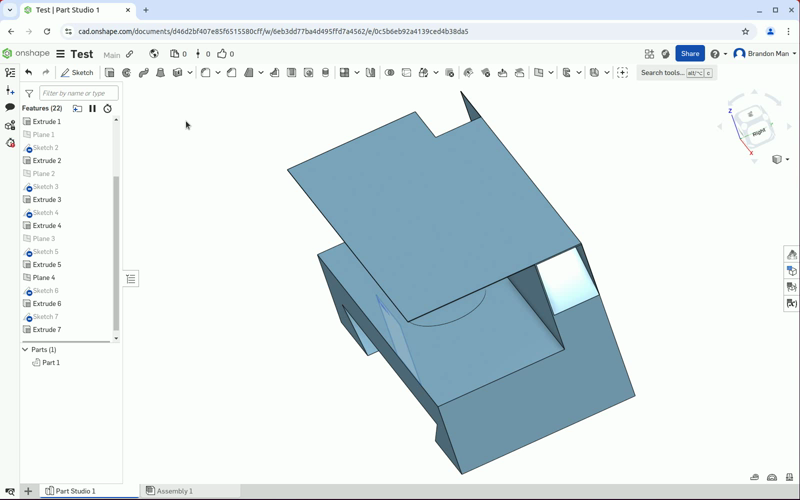
key(right, 2)
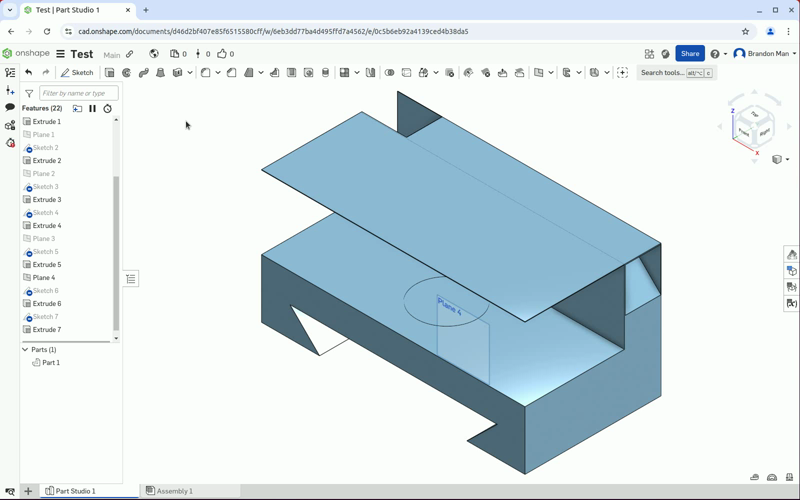
mouse_move(69, 111)
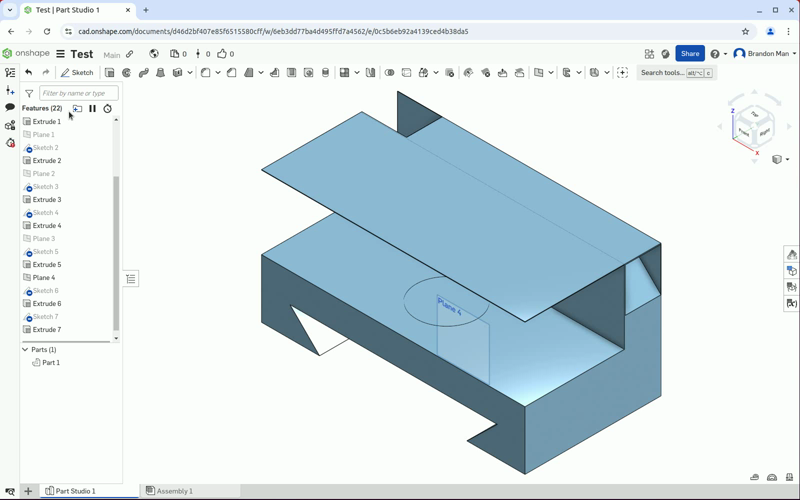
click(69, 111)